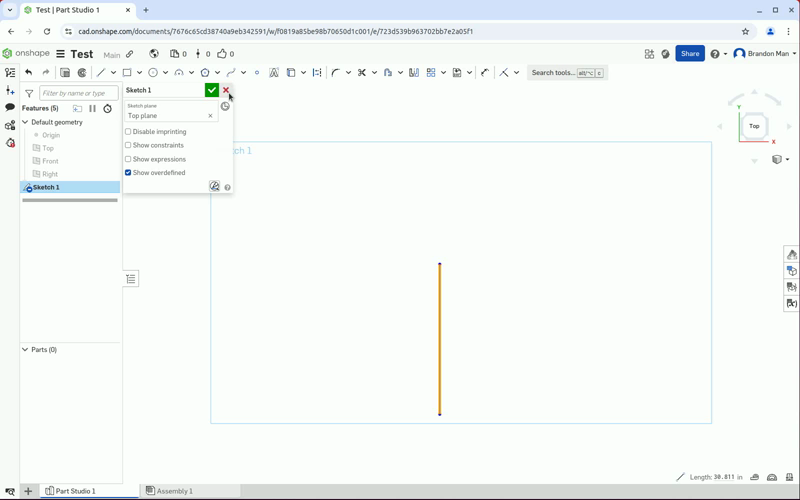
key(shift+h)
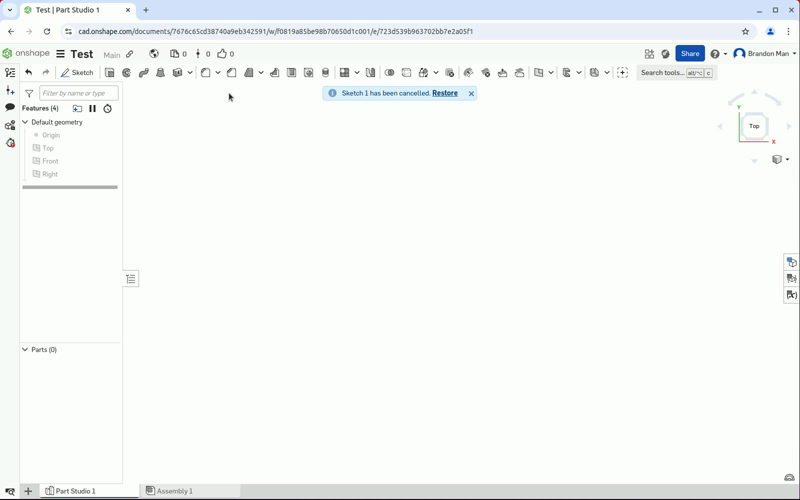
mouse_move(73, 352)
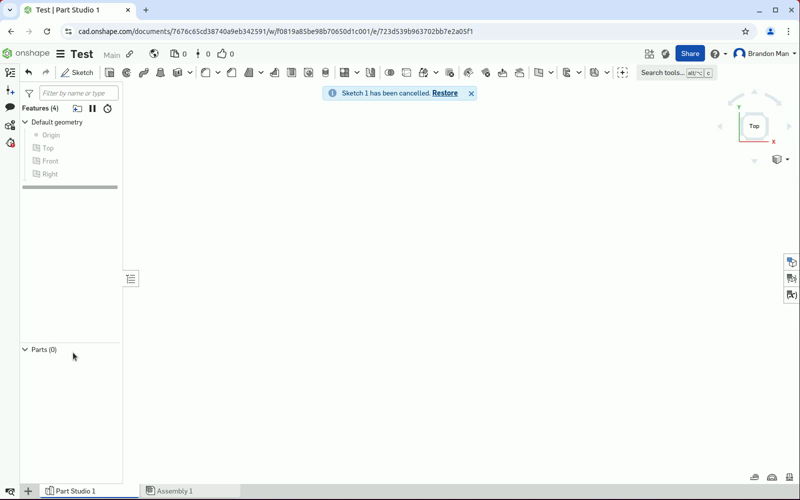
key(y)
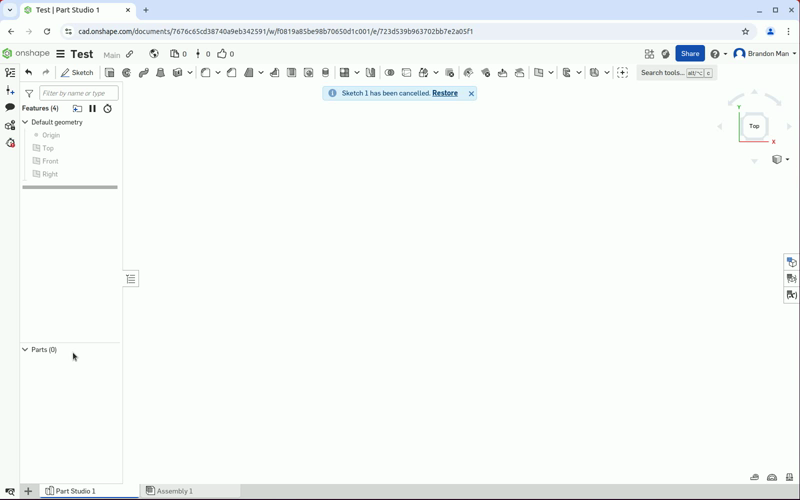
key(shift+p)
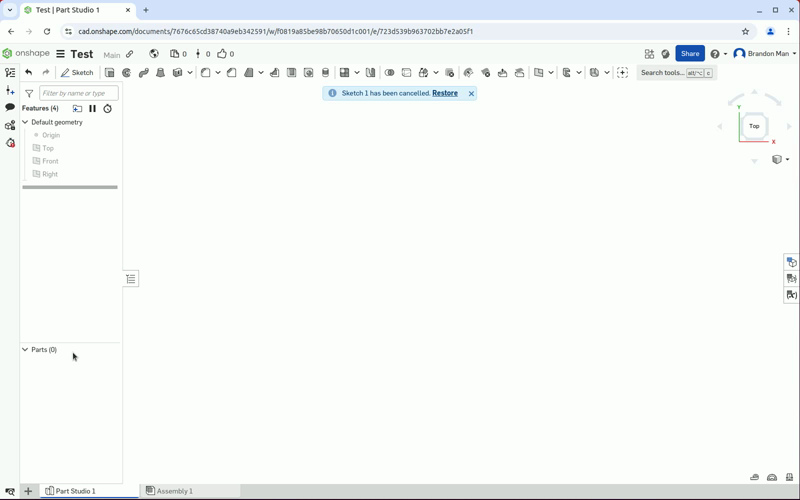
key(space)
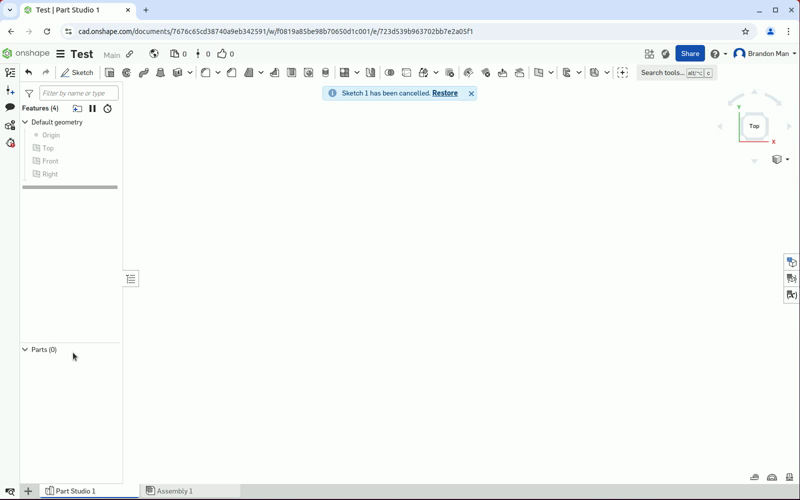
key_down(shift)
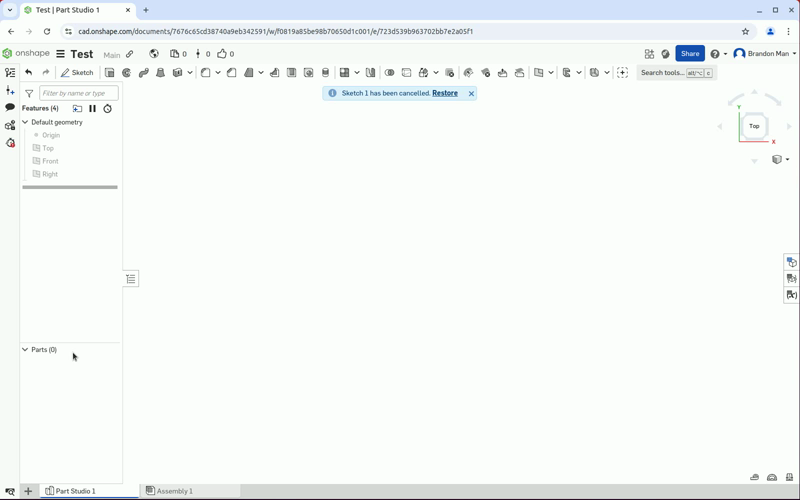
key(up)
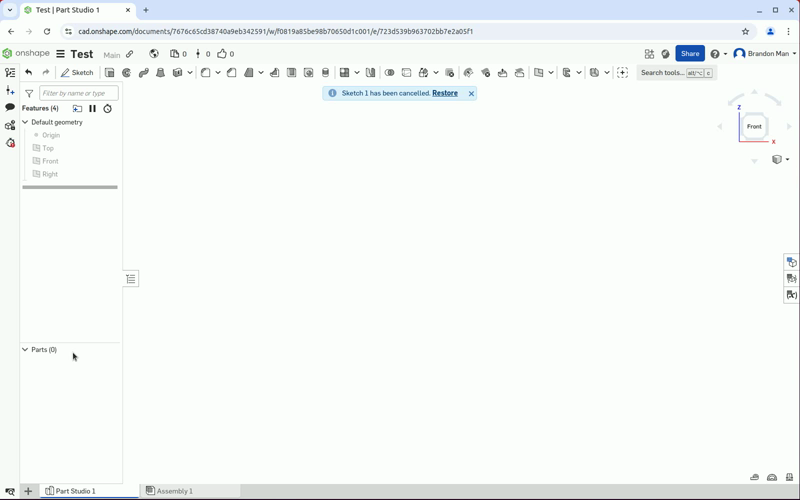
key_up(shift)
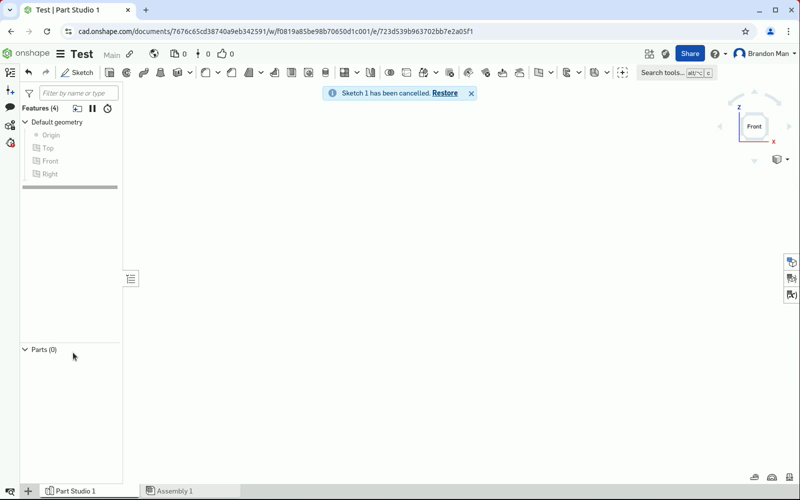
mouse_move(73, 352)
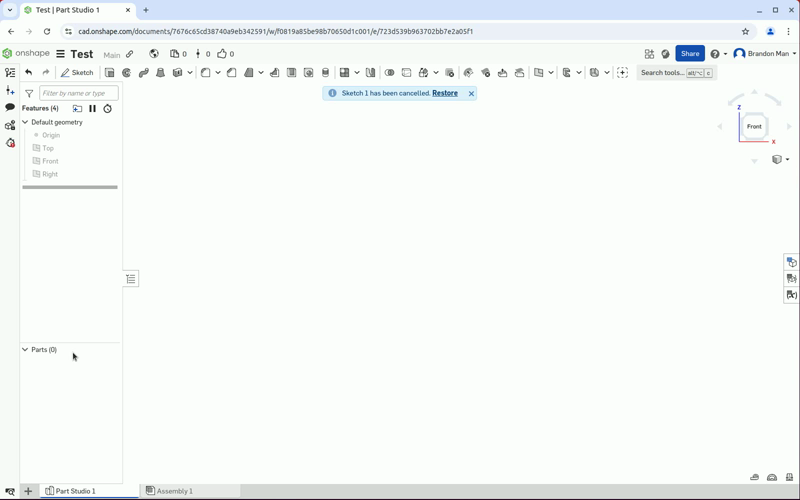
key(shift+y)
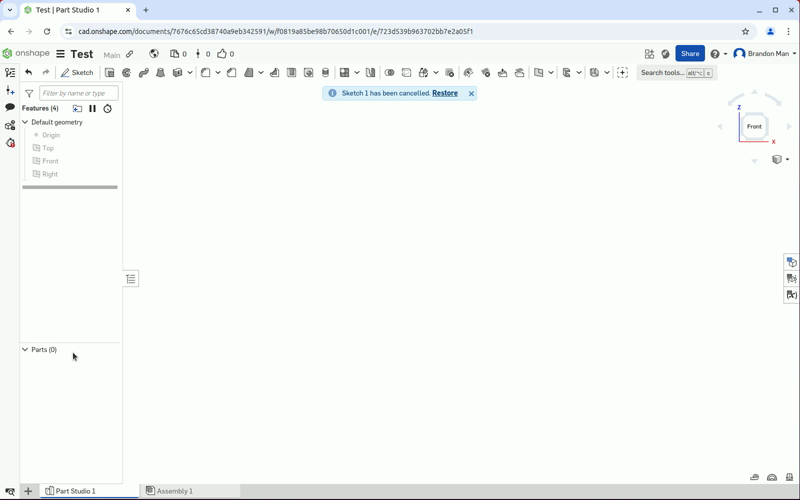
key(shift+s)
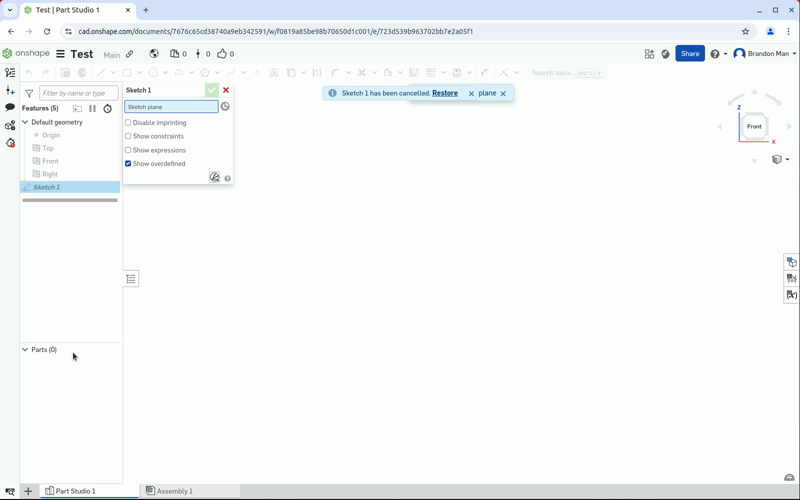
mouse_move(73, 163)
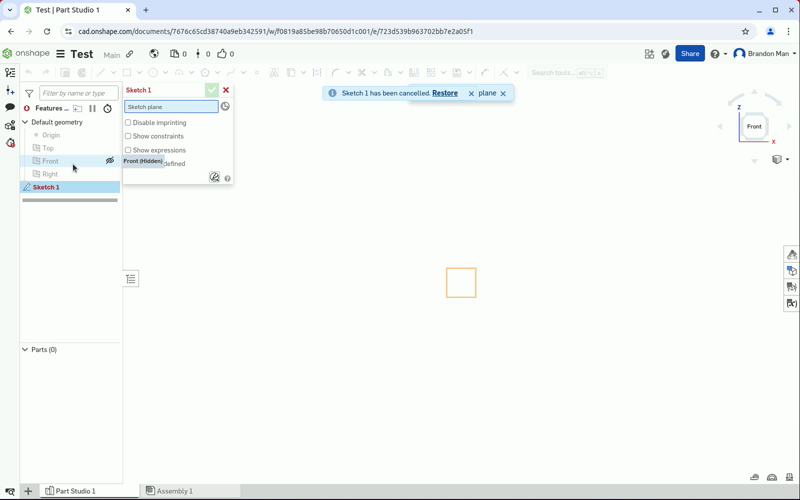
click(73, 163)
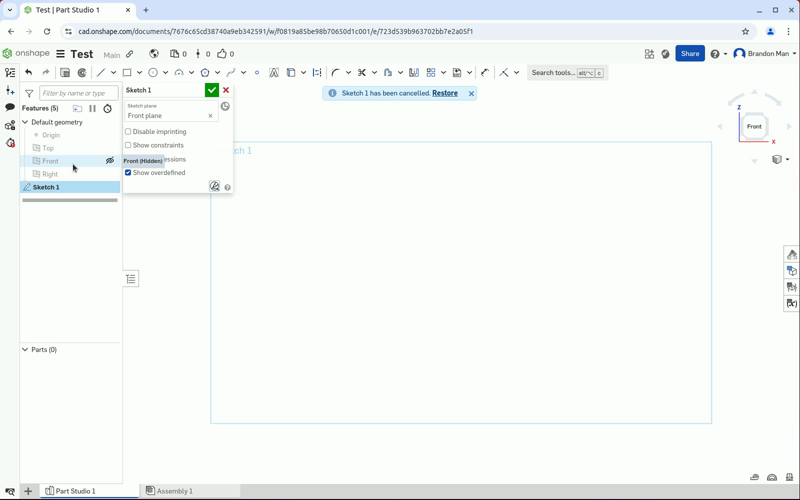
mouse_move(73, 352)
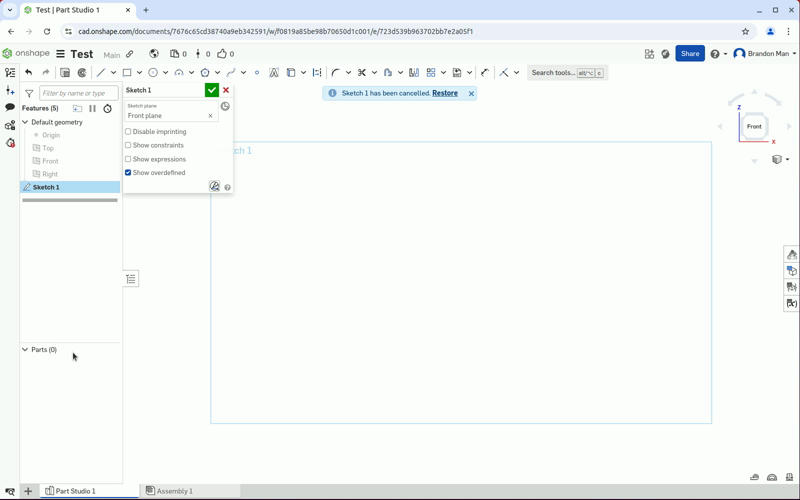
key(y)
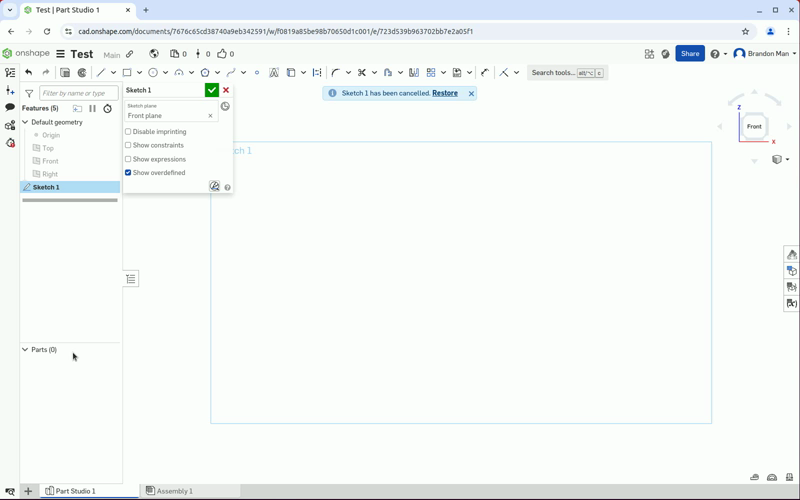
key(l)
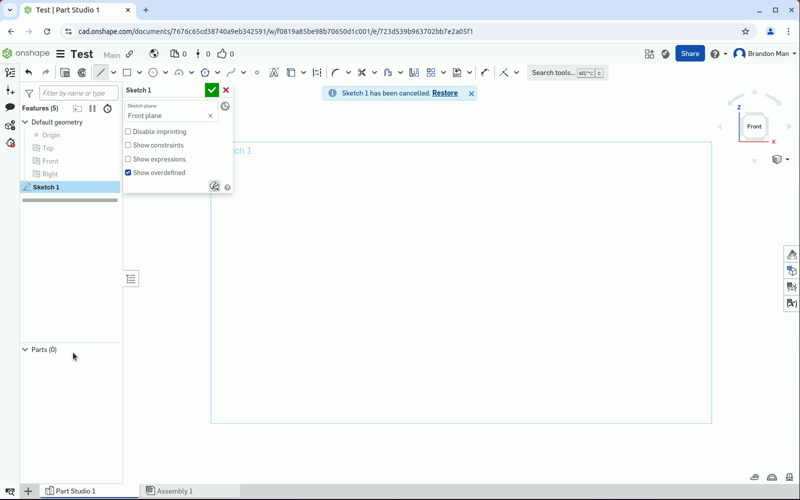
key_down(shift)
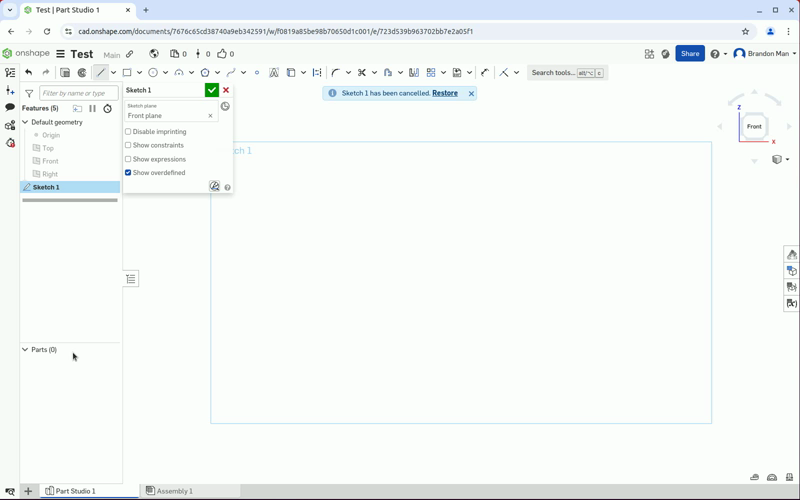
mouse_move(464, 282)
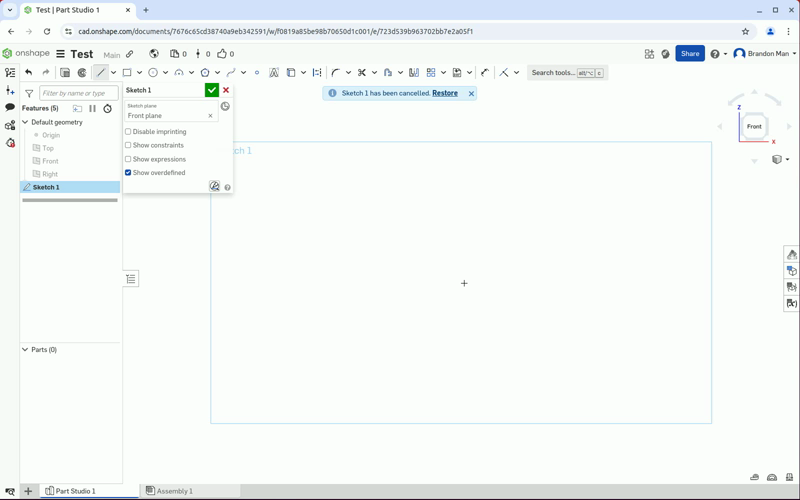
click(464, 282)
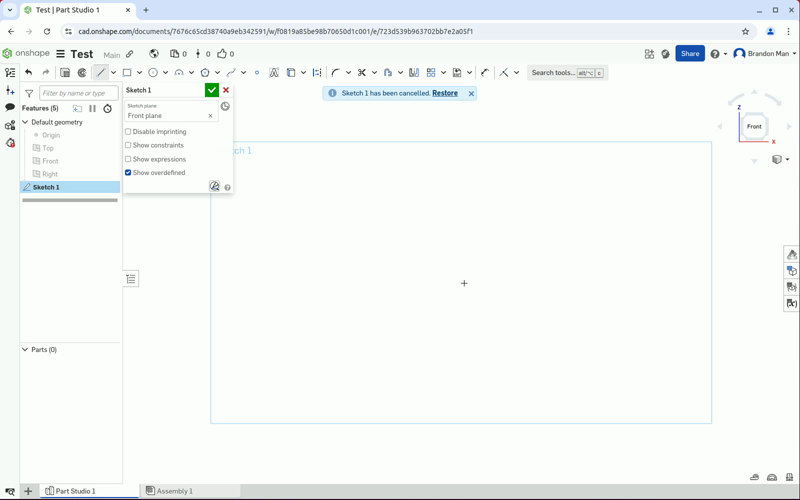
key_up(shift)
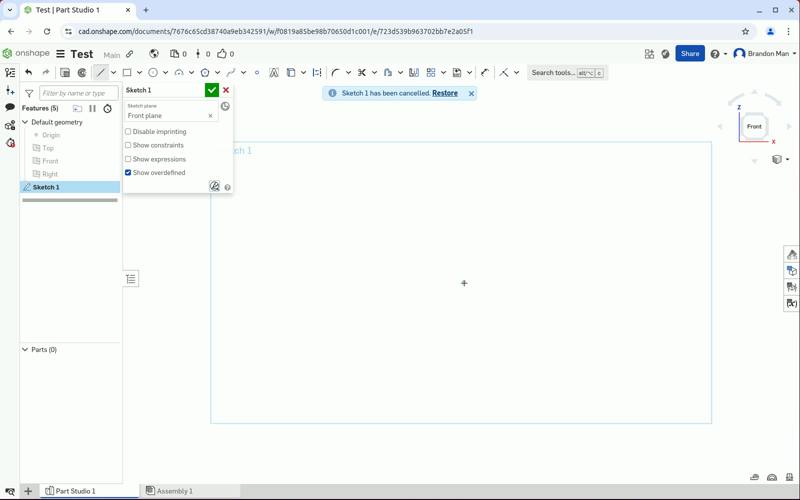
key_down(shift)
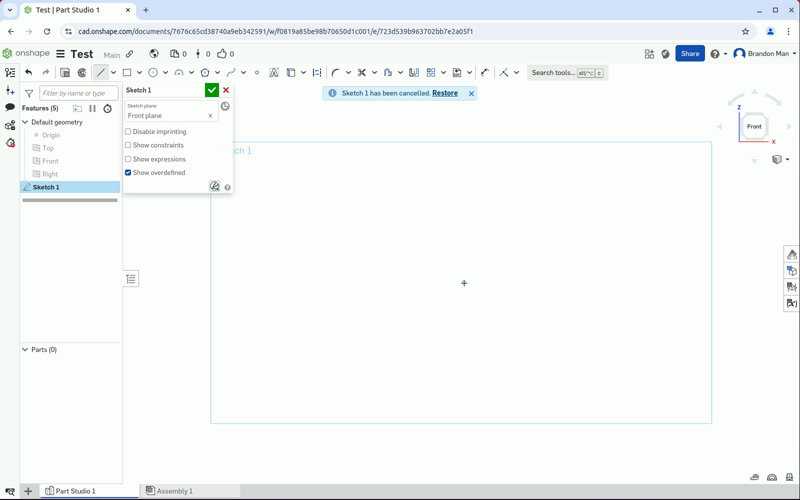
mouse_move(494, 282)
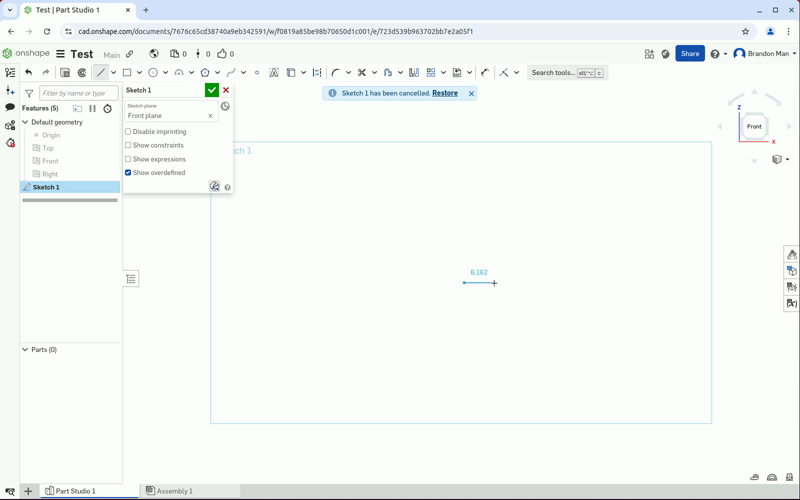
mouse_move(464, 282)
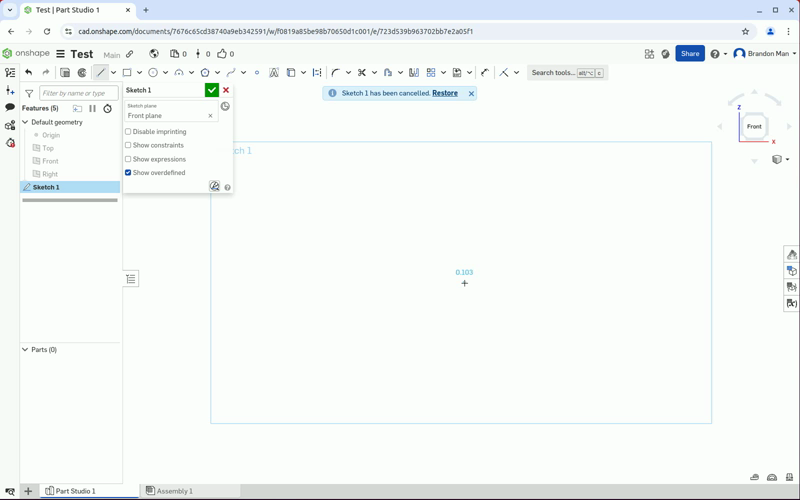
scroll(6)
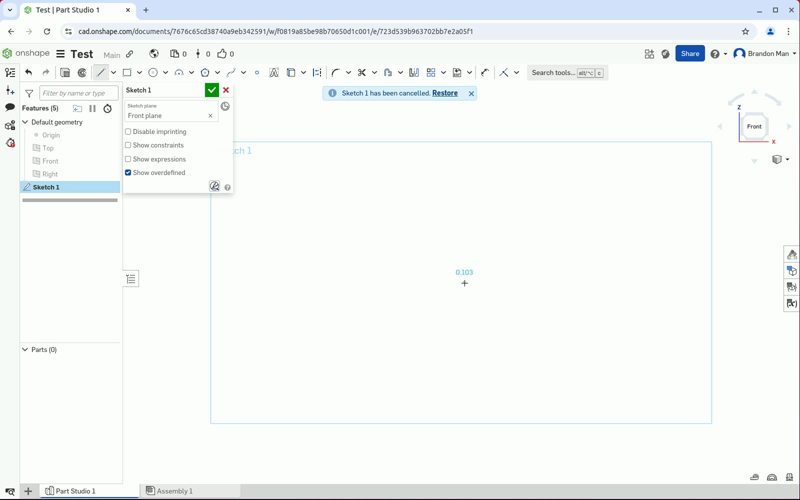
scroll(6)
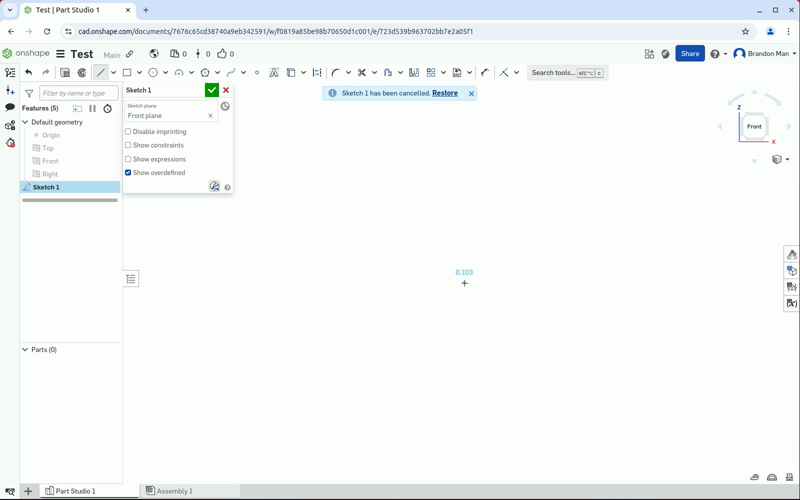
scroll(6)
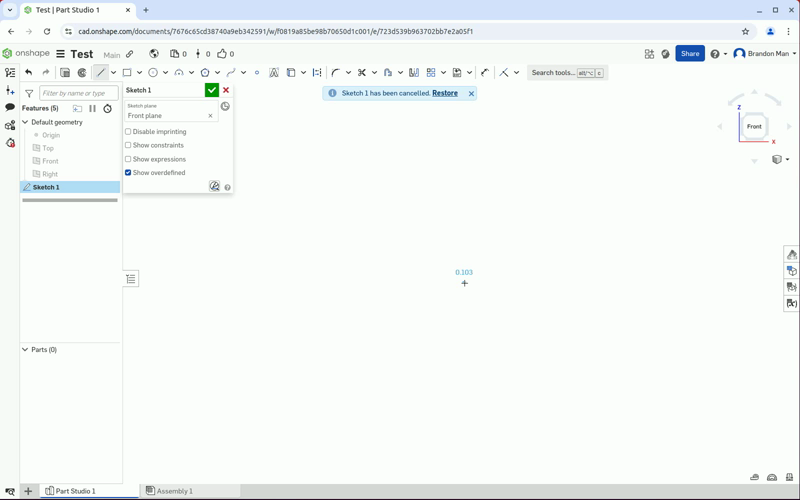
scroll(6)
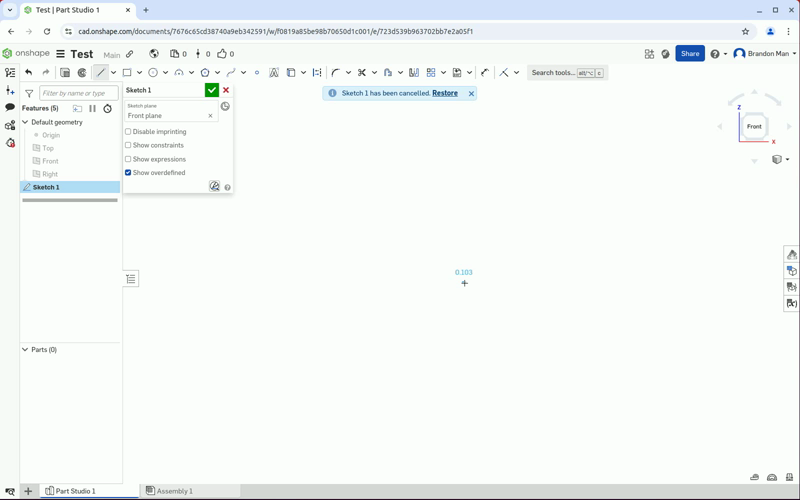
scroll(6)
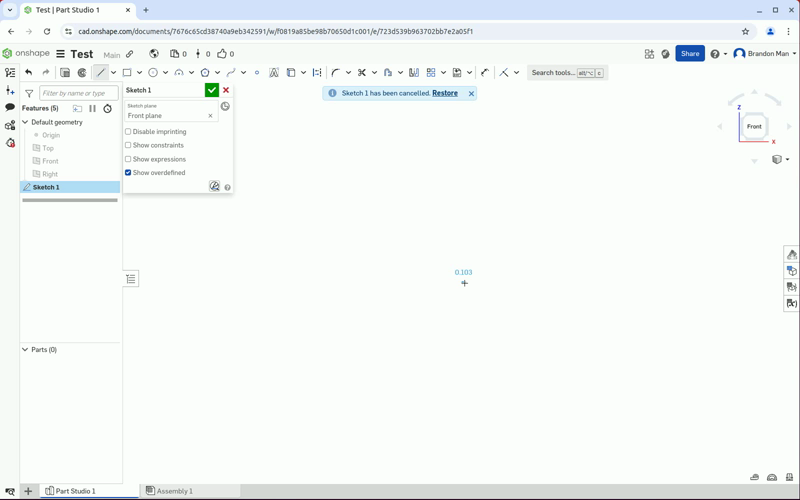
scroll(6)
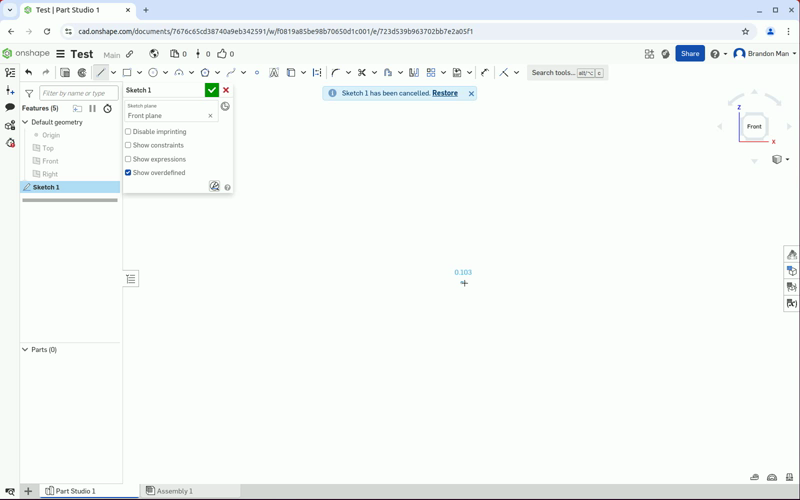
scroll(6)
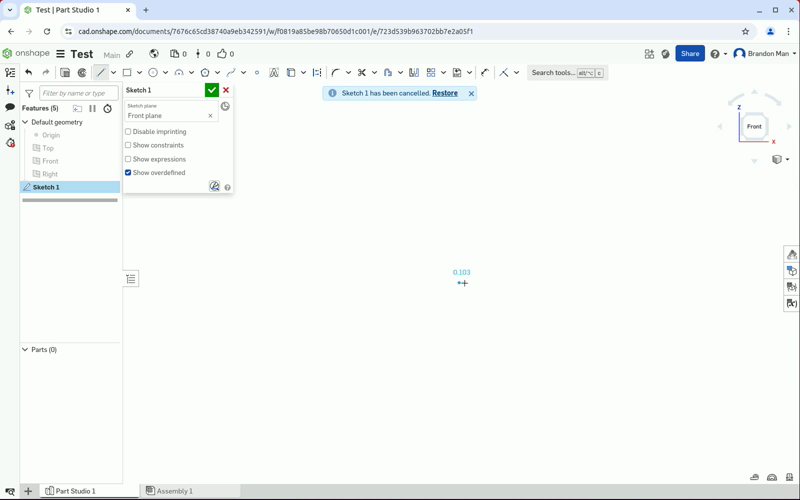
click(464, 282)
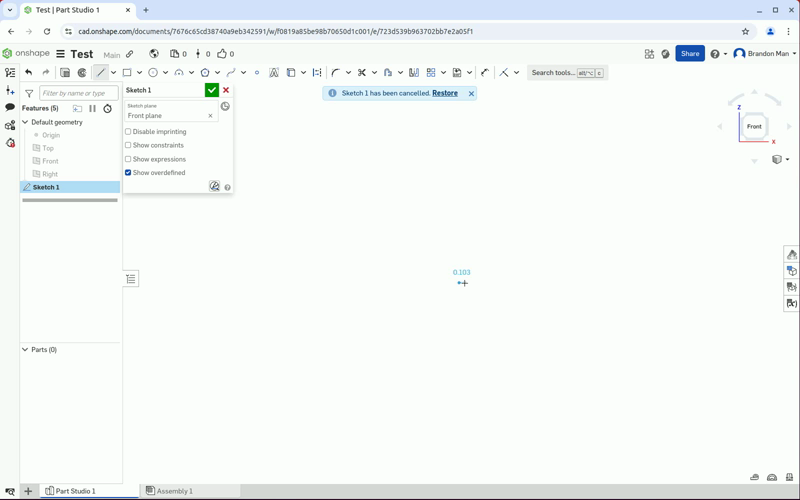
scroll(-6)
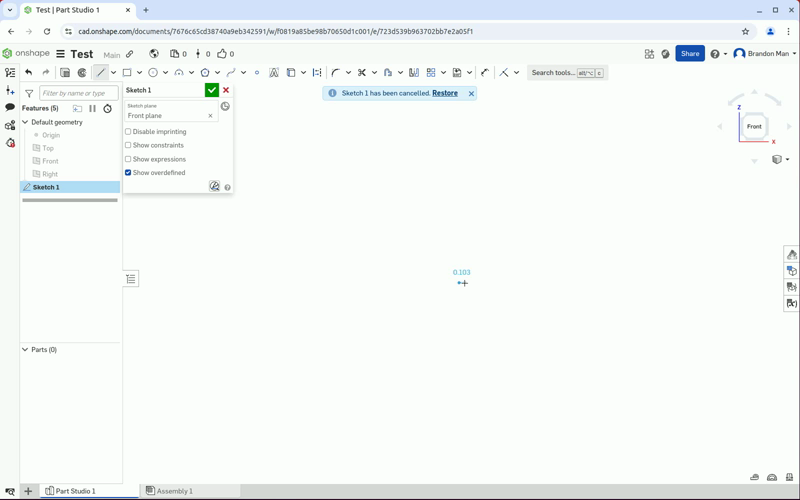
scroll(-6)
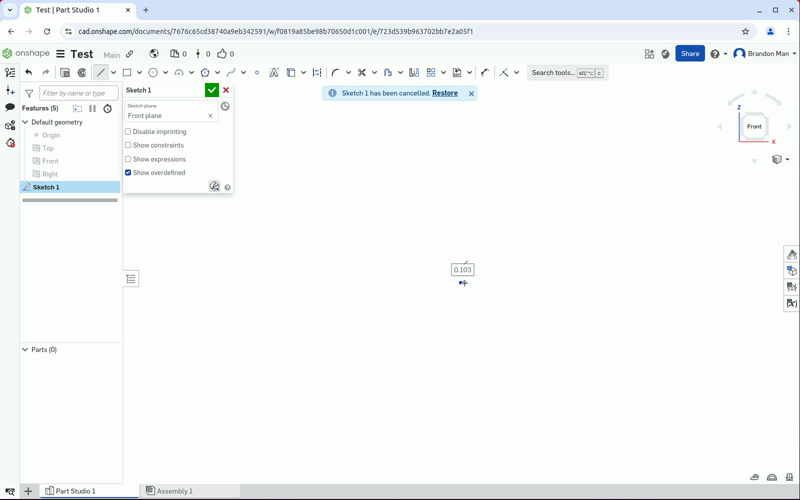
scroll(-6)
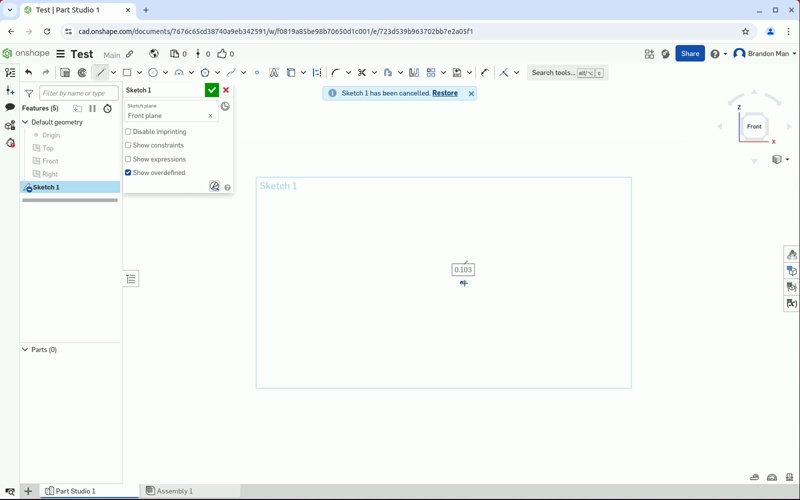
scroll(-6)
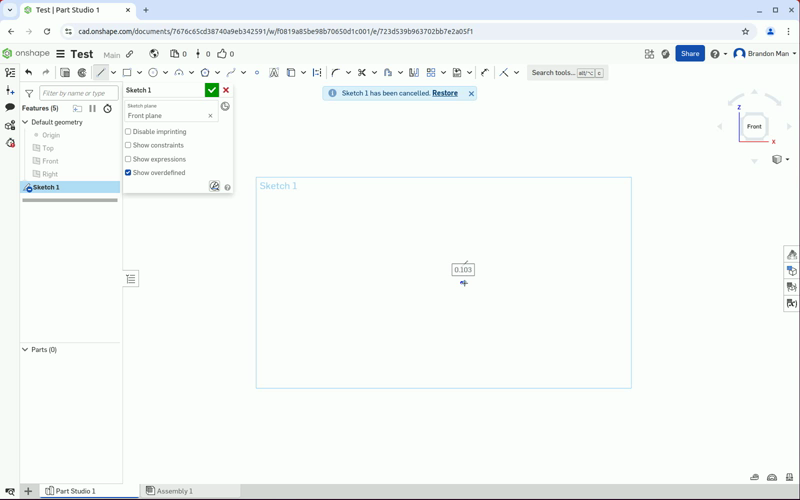
scroll(-6)
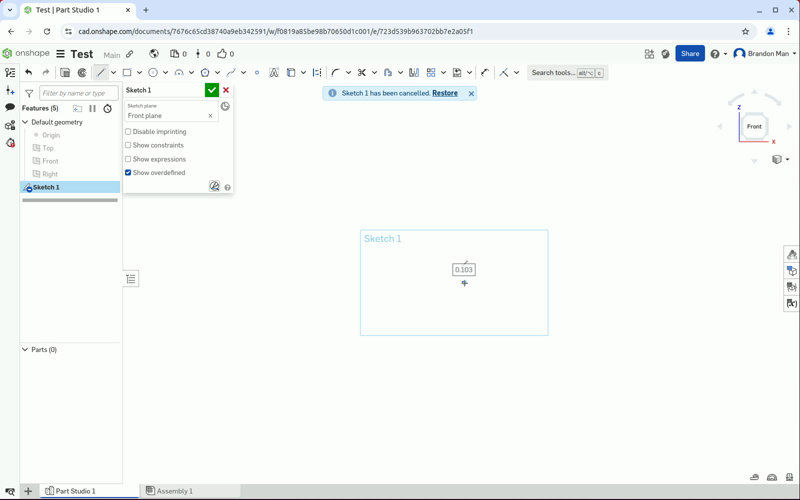
scroll(-6)
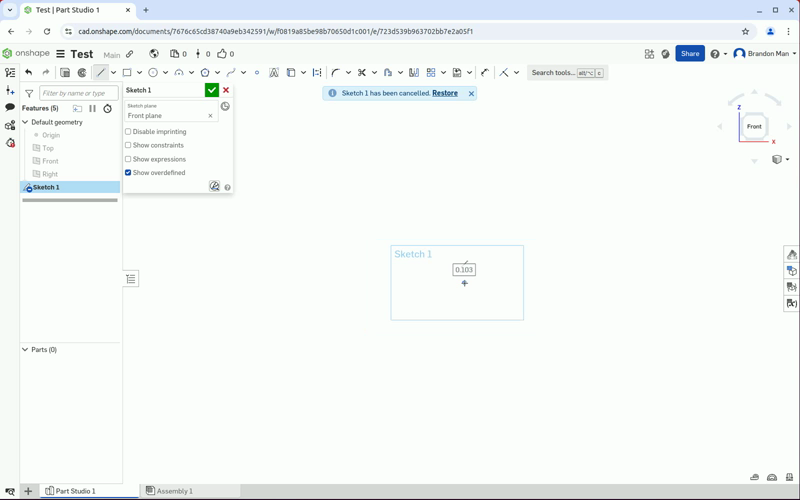
scroll(-6)
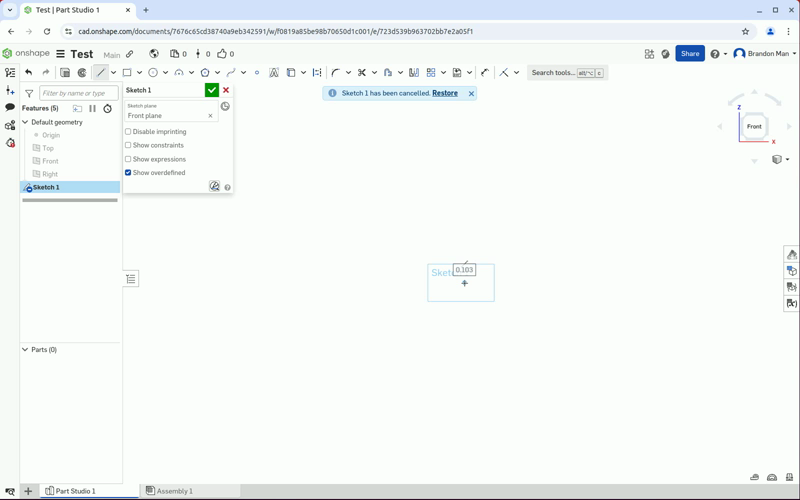
key_up(shift)
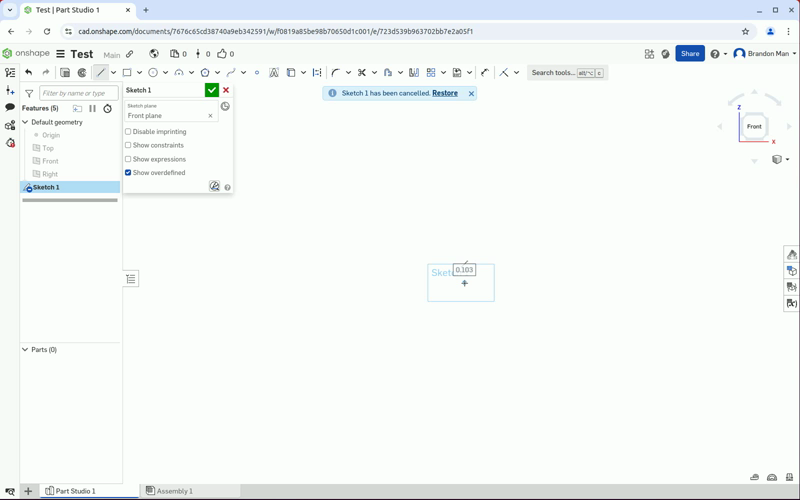
key_down(shift)
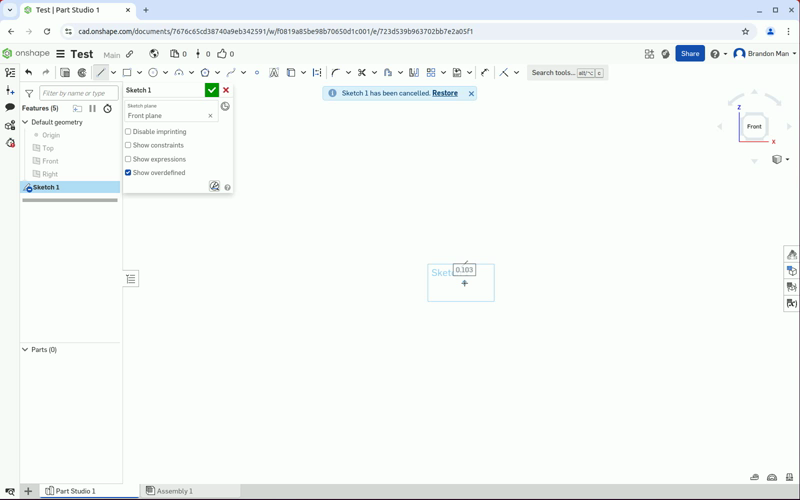
mouse_move(494, 282)
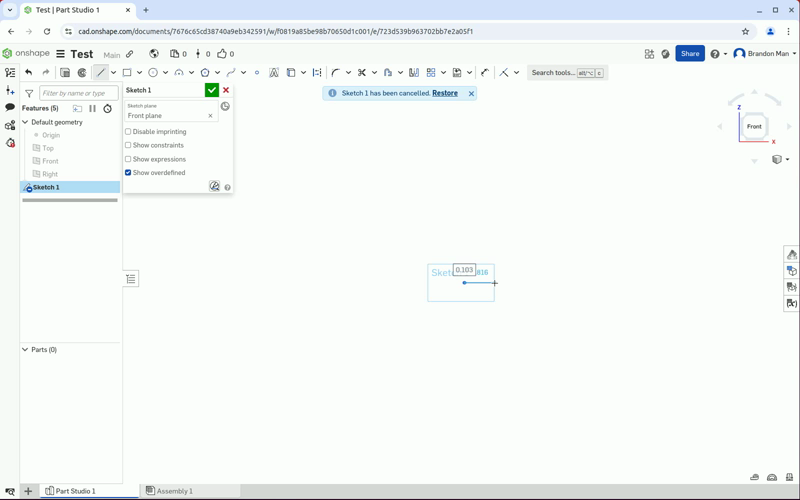
mouse_move(464, 274)
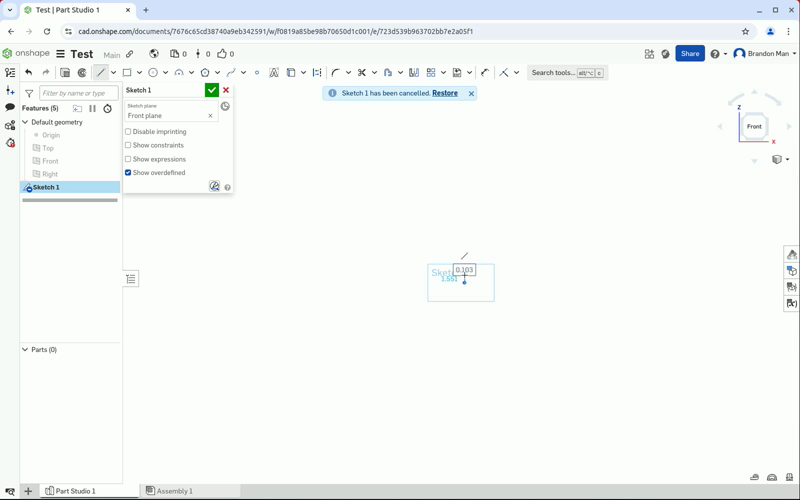
click(464, 274)
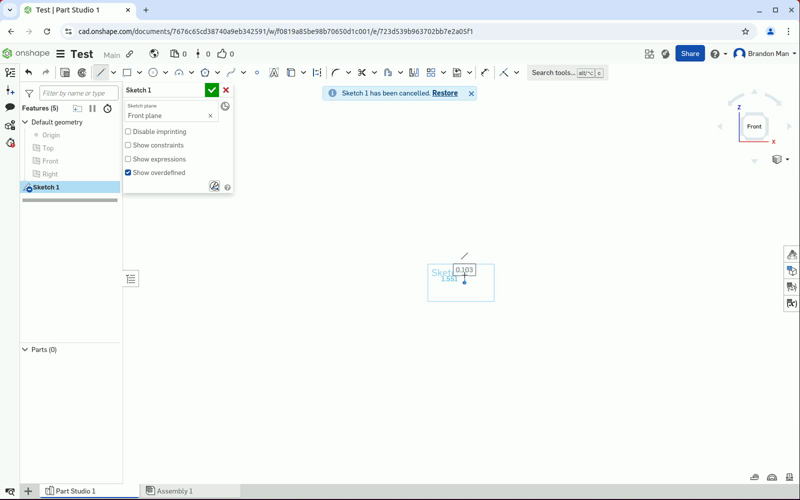
key_up(shift)
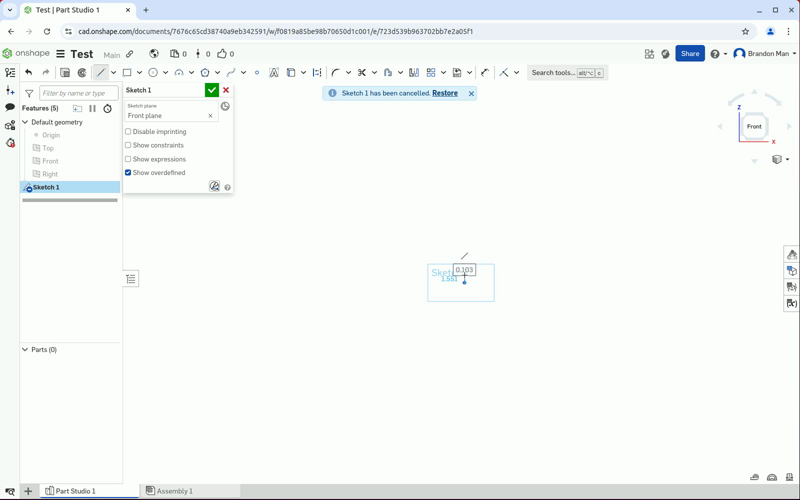
key_down(shift)
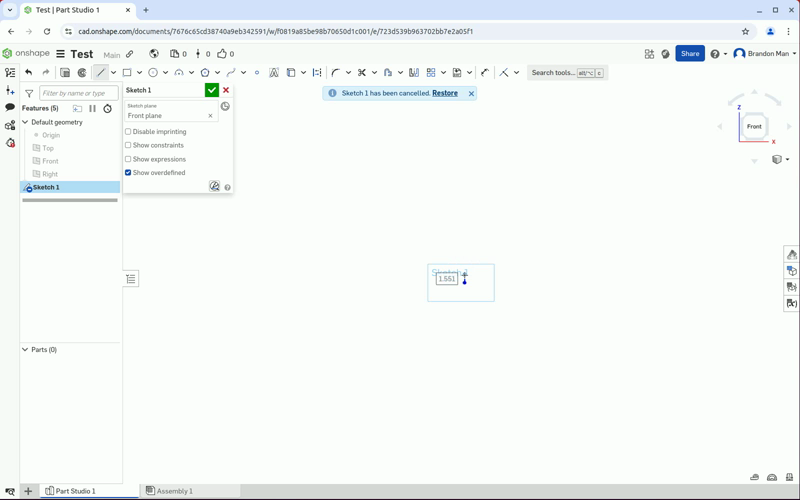
mouse_move(494, 274)
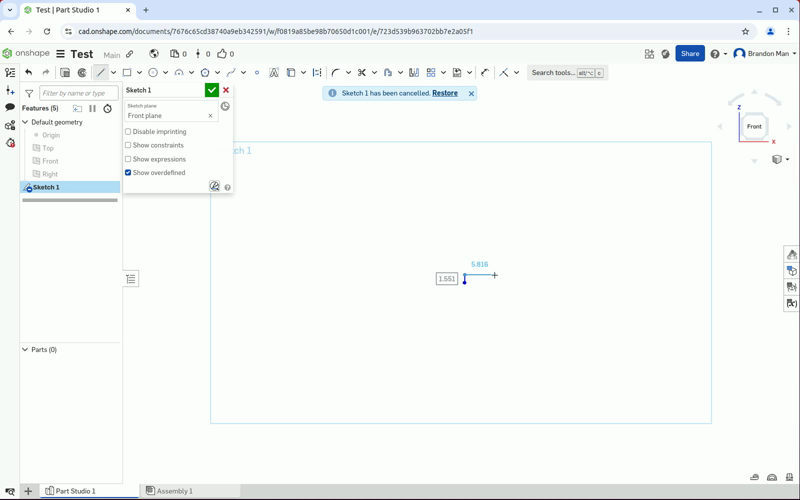
mouse_move(464, 274)
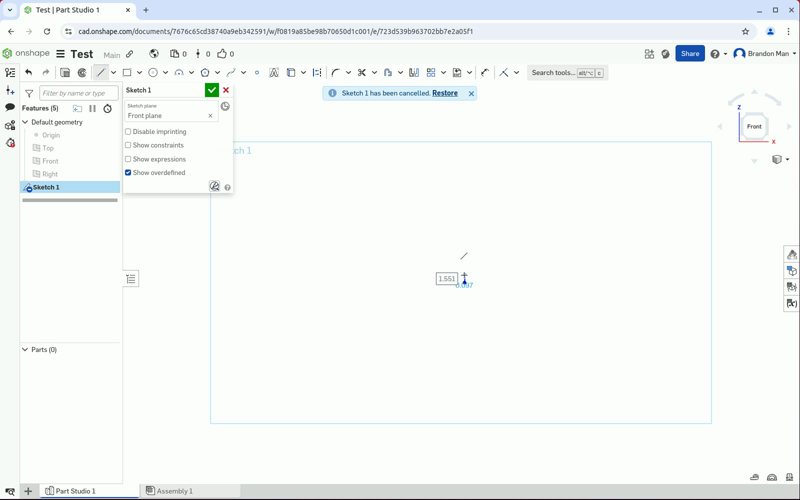
scroll(6)
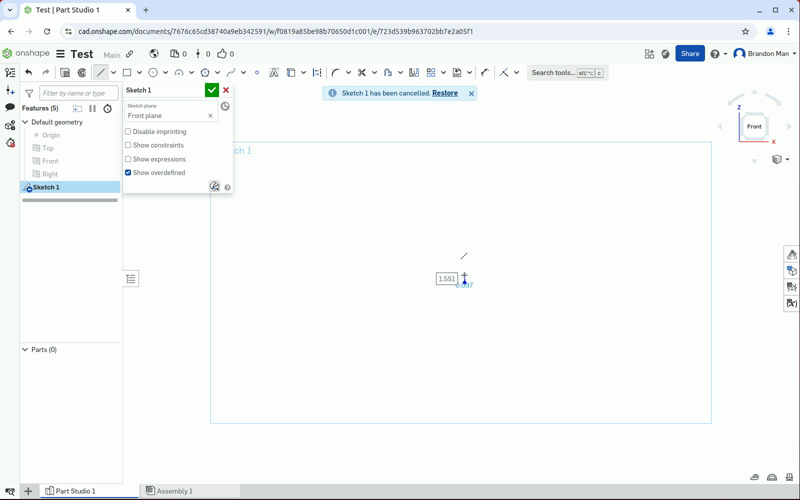
scroll(6)
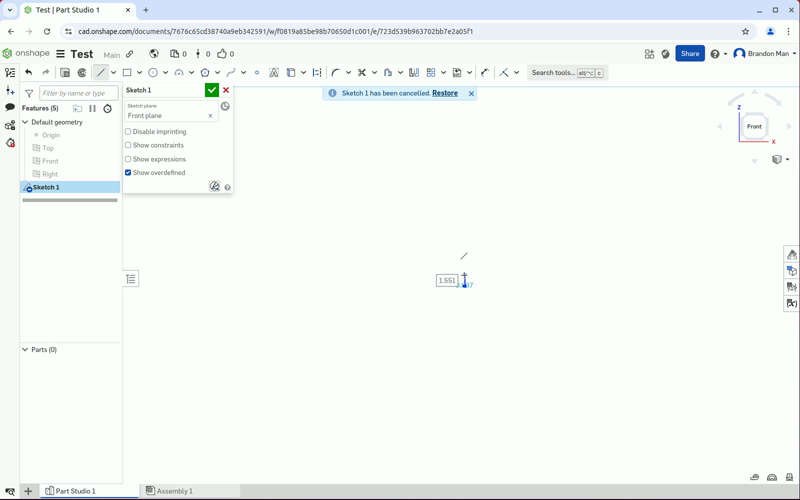
scroll(6)
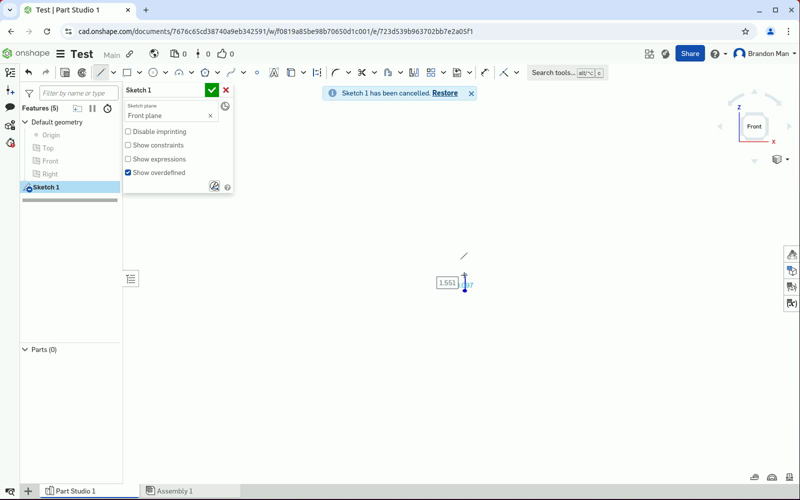
scroll(6)
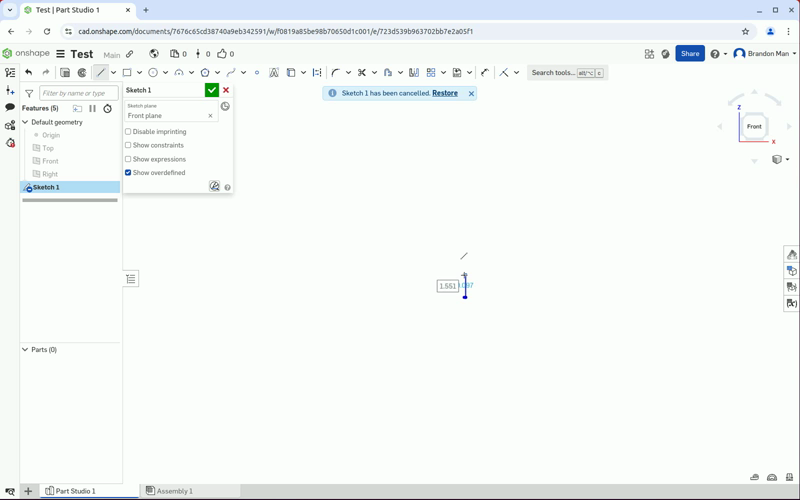
scroll(6)
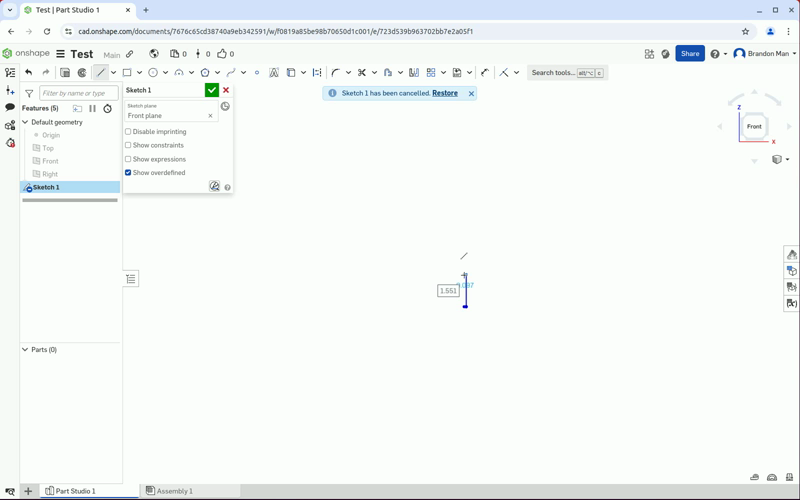
scroll(6)
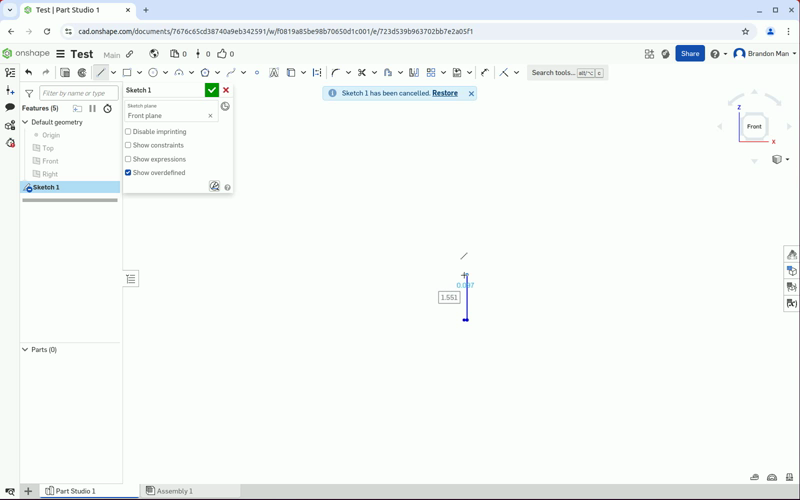
scroll(6)
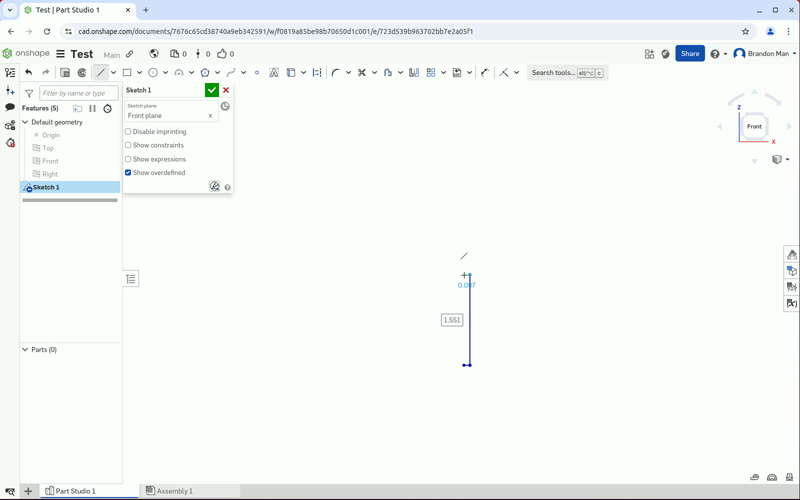
click(464, 274)
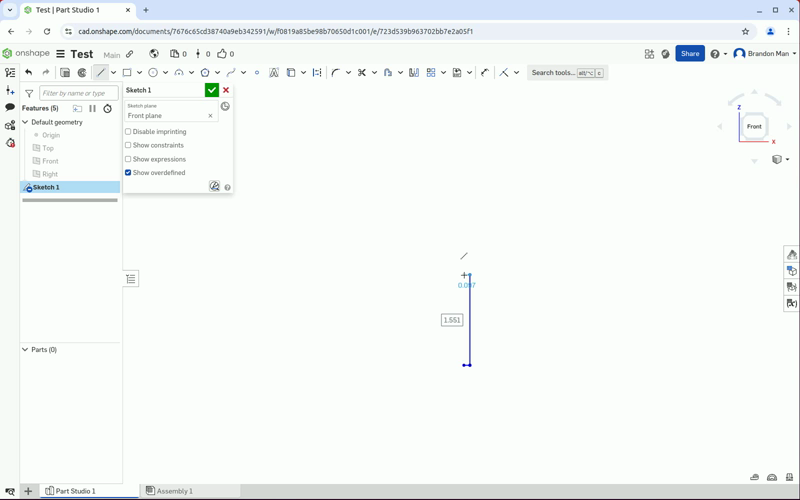
scroll(-6)
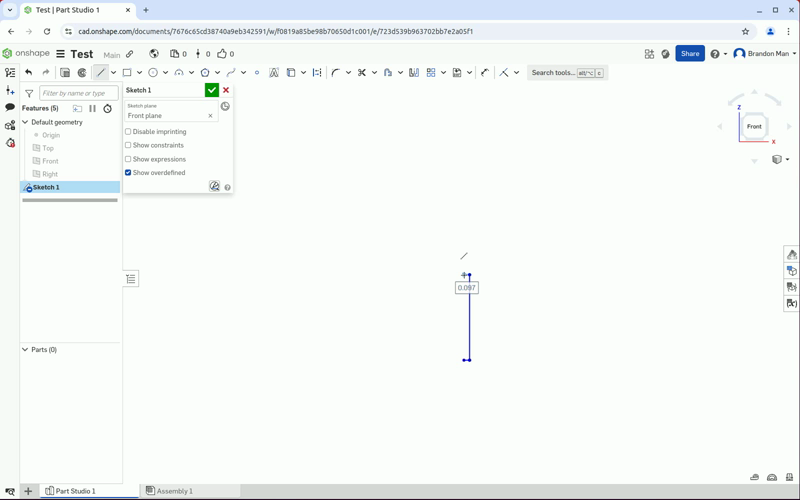
scroll(-6)
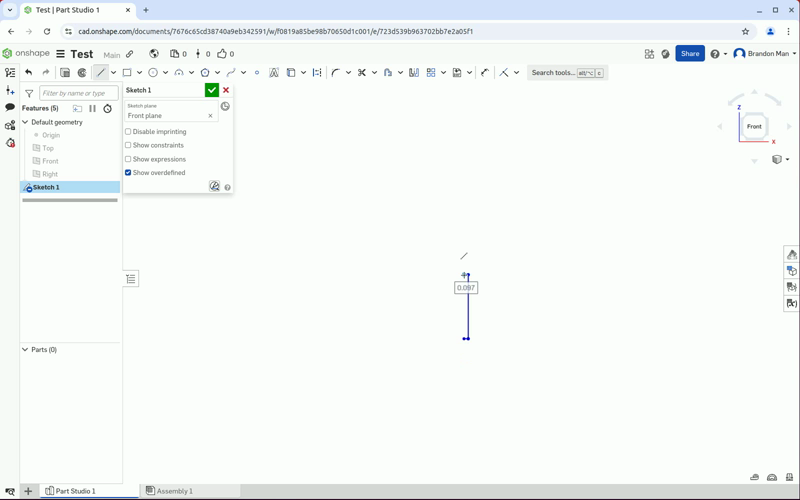
scroll(-6)
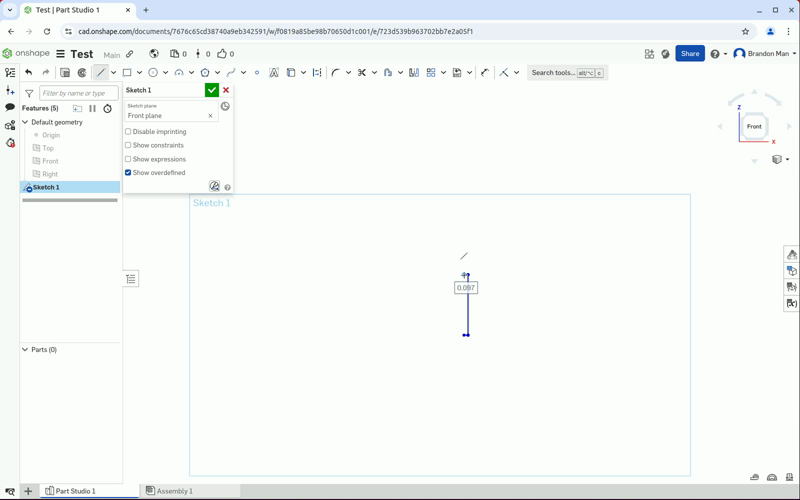
scroll(-6)
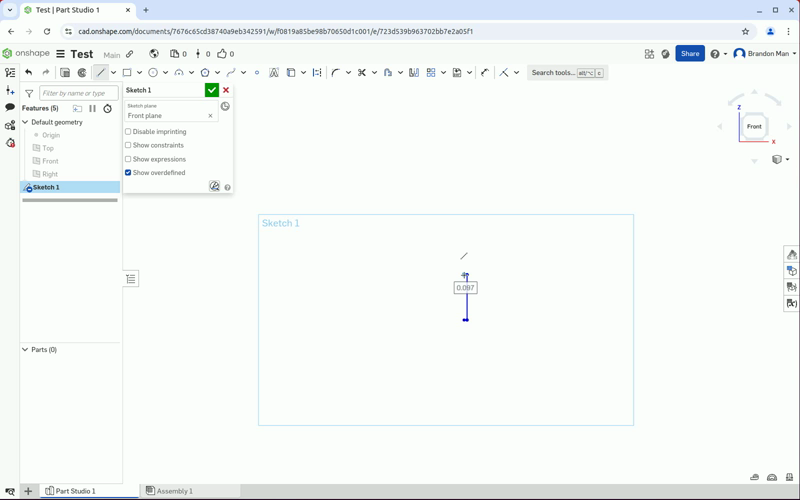
scroll(-6)
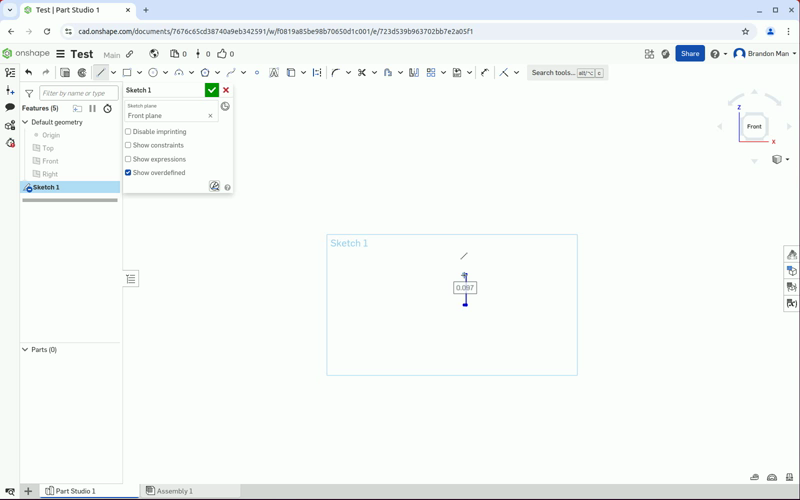
scroll(-6)
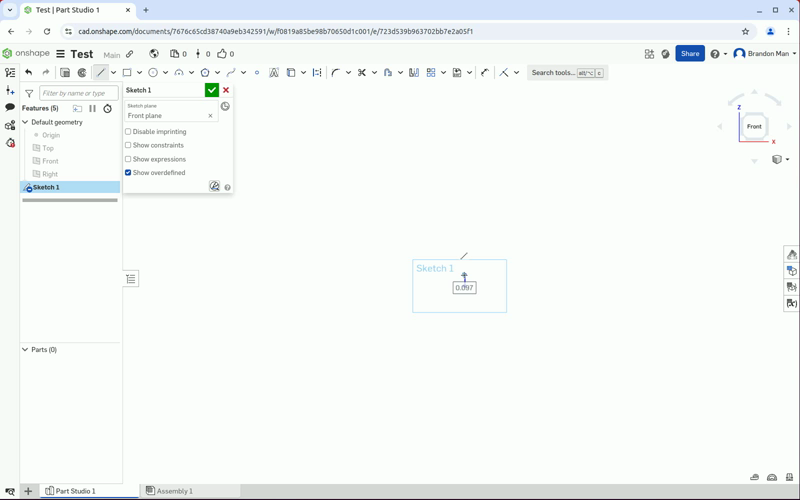
scroll(-6)
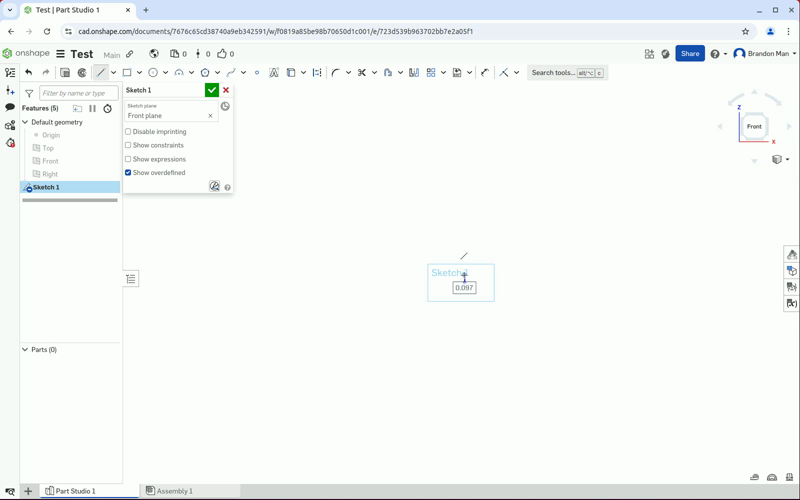
key_up(shift)
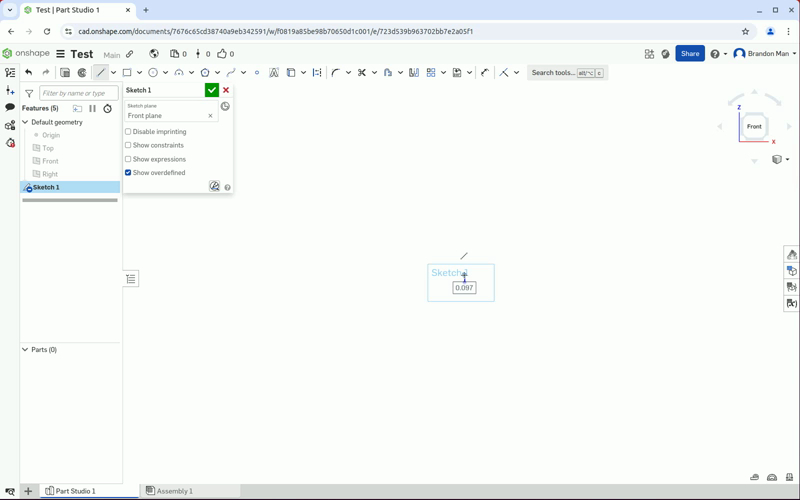
mouse_move(494, 274)
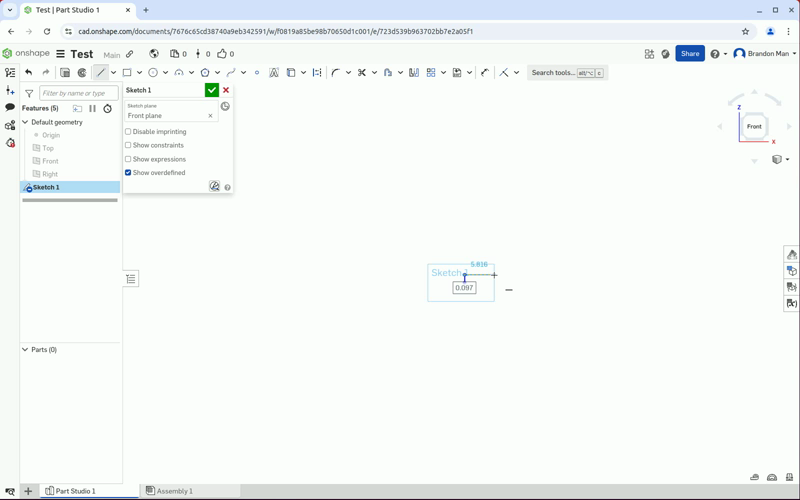
key_down(shift)
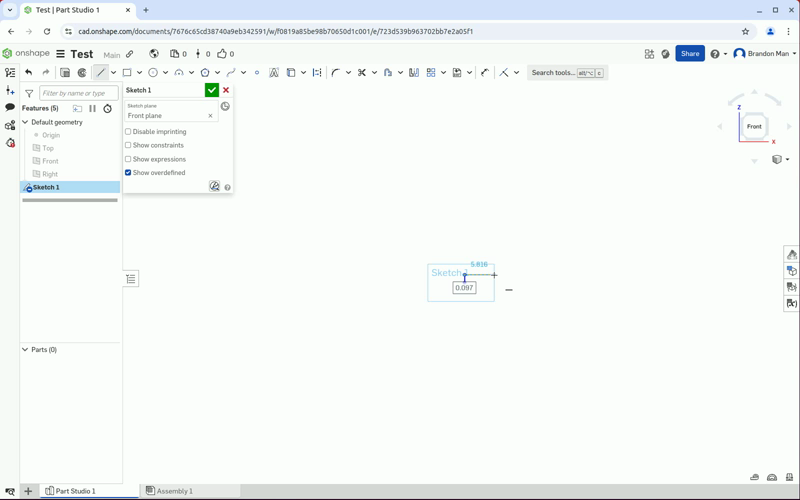
mouse_move(464, 282)
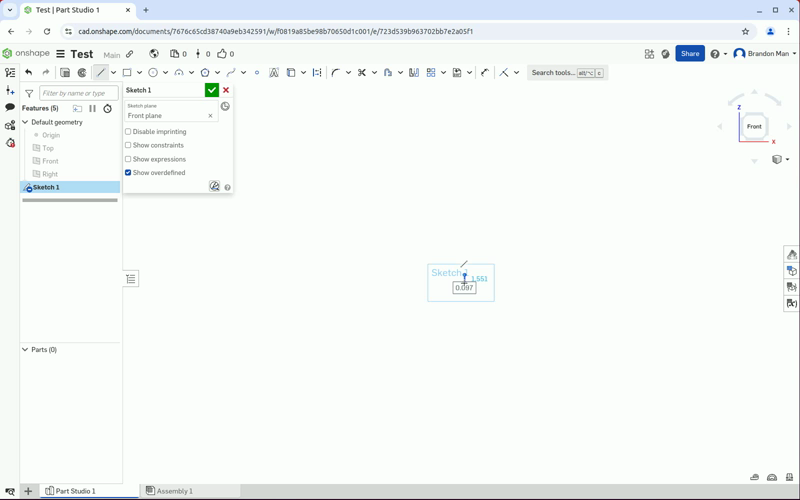
scroll(6)
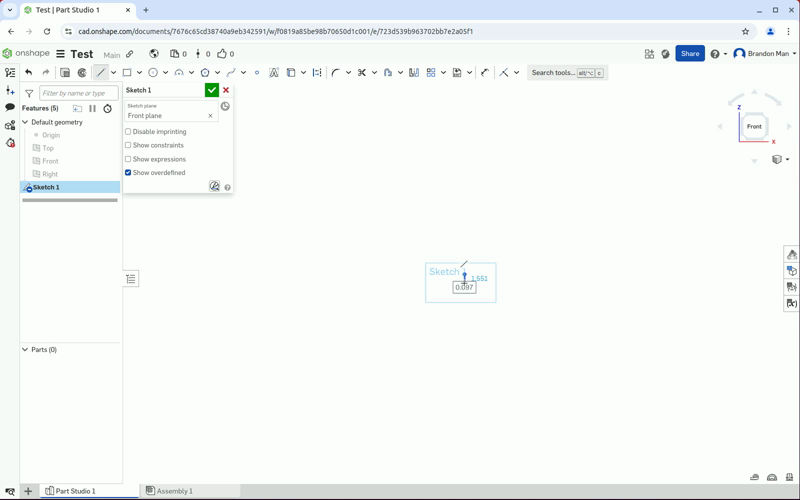
scroll(6)
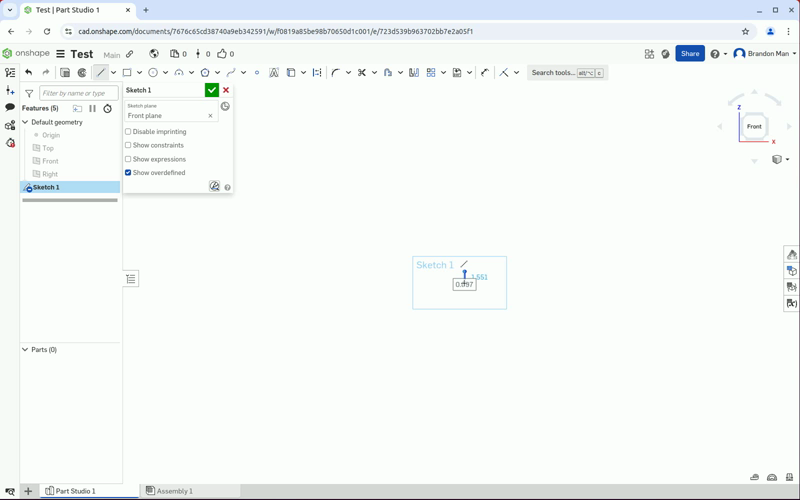
scroll(6)
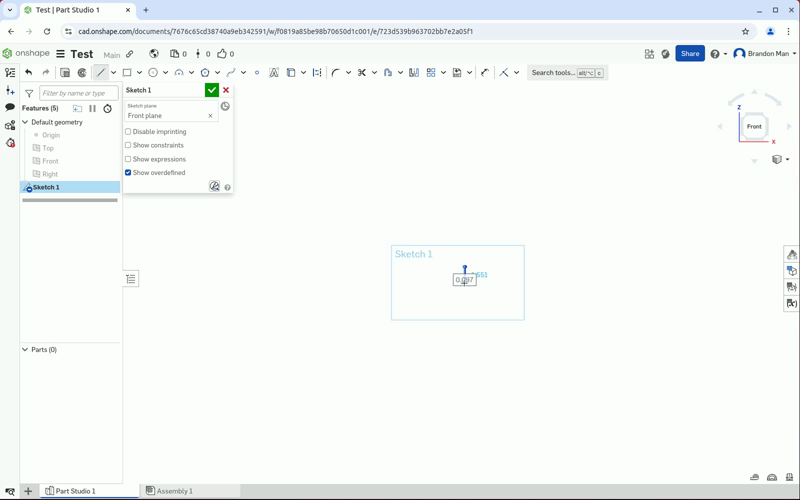
scroll(6)
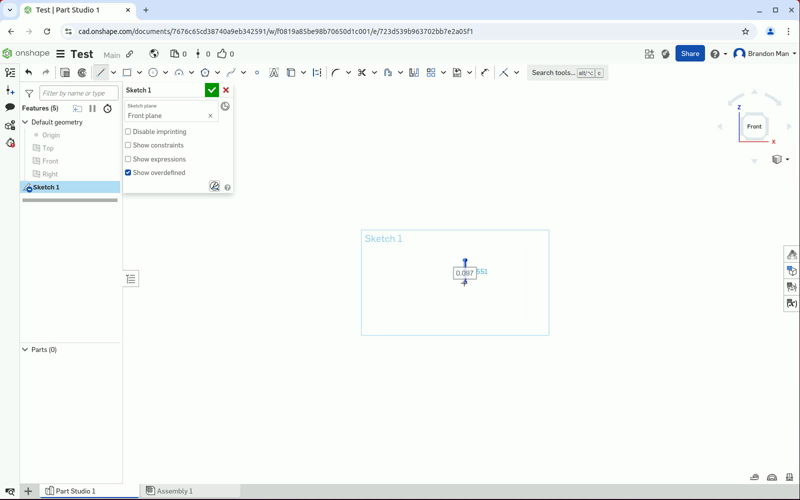
scroll(6)
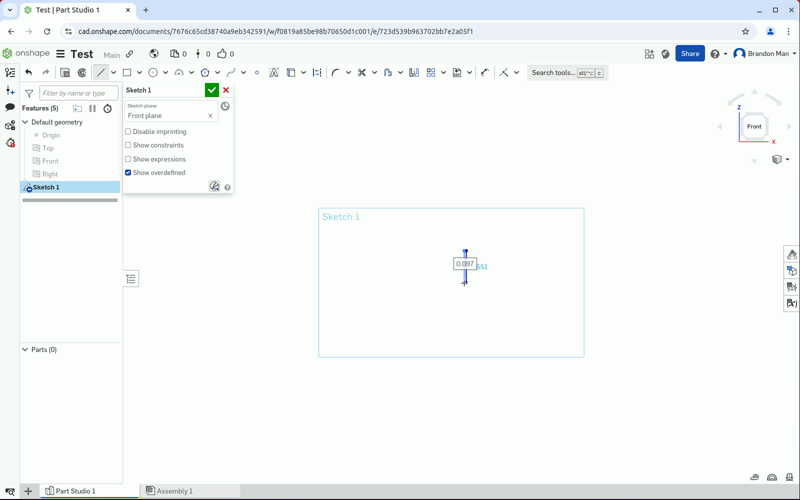
scroll(6)
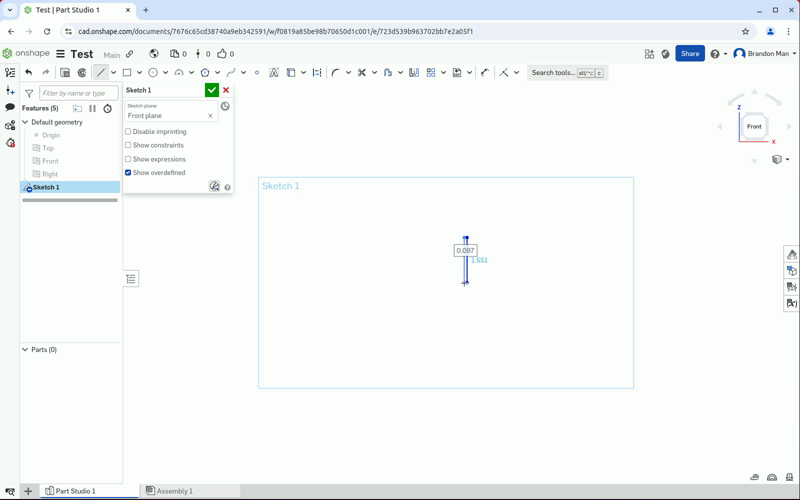
scroll(6)
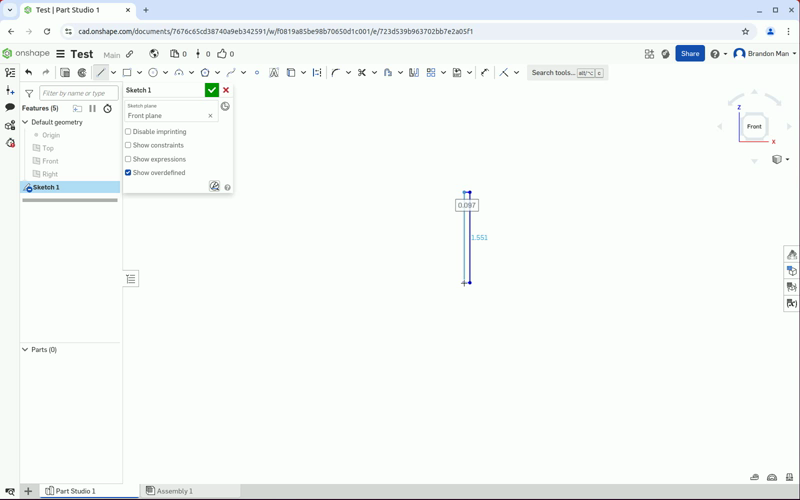
key_up(shift)
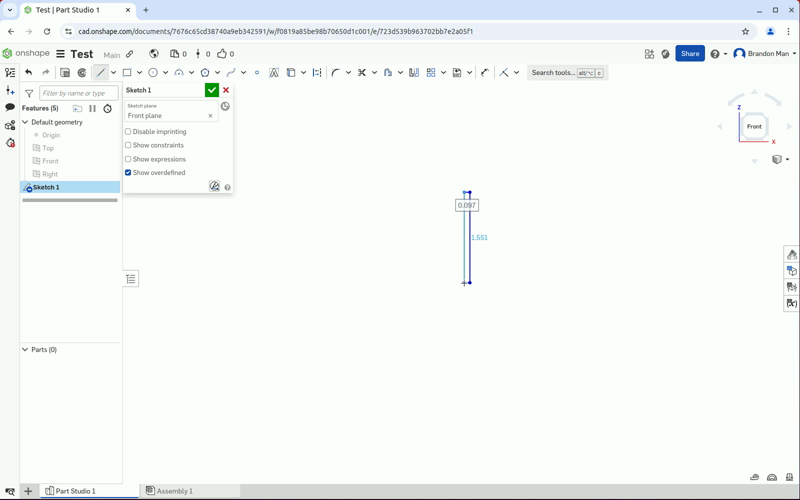
click(464, 282)
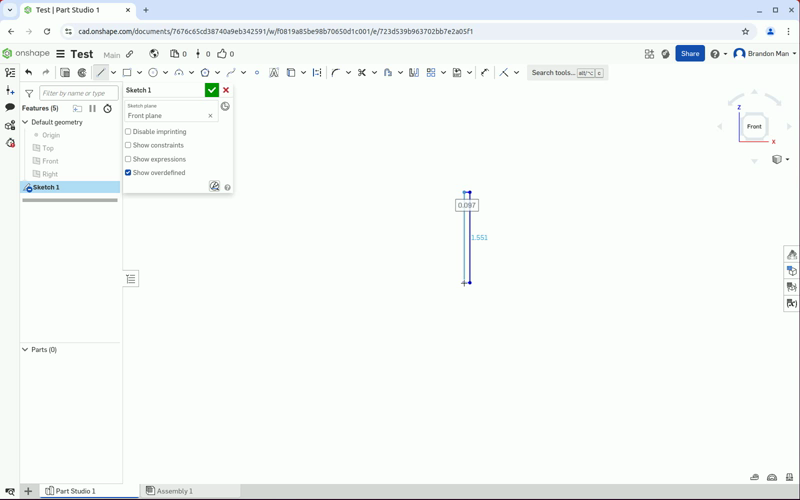
scroll(-6)
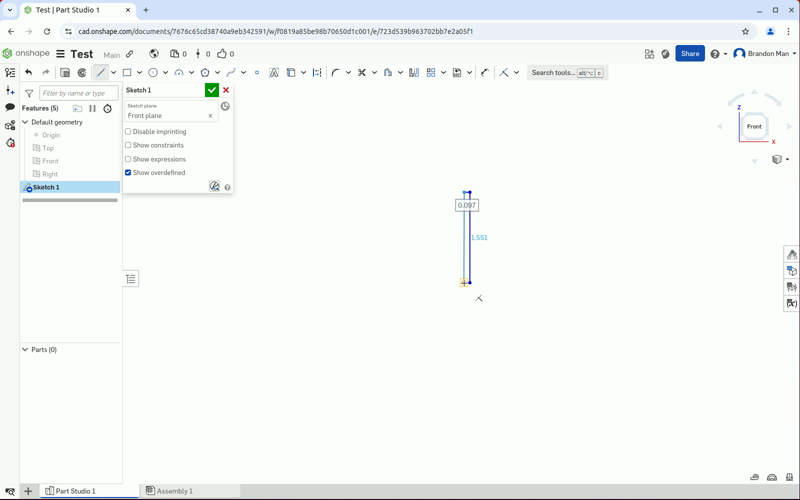
scroll(-6)
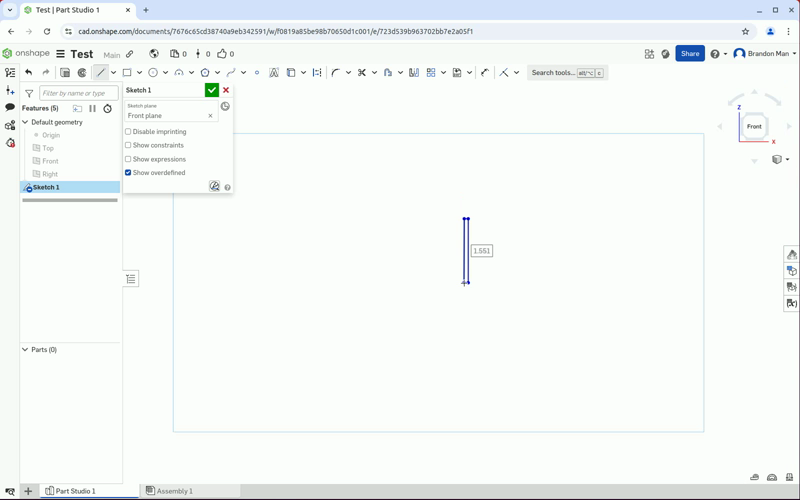
scroll(-6)
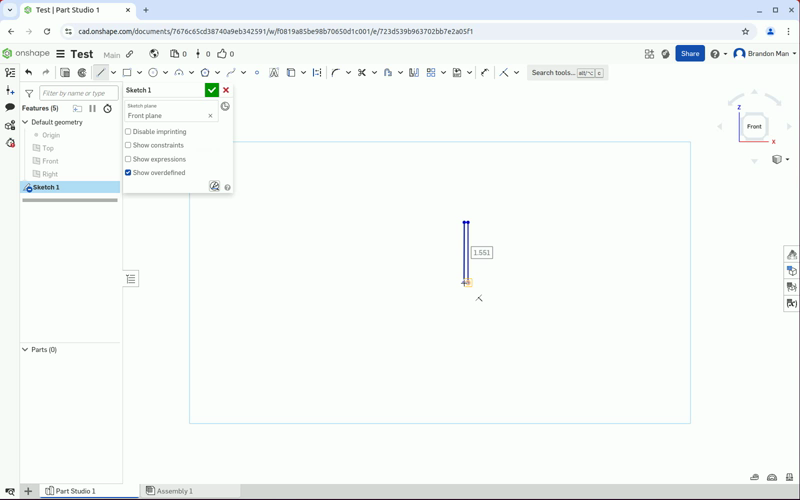
scroll(-6)
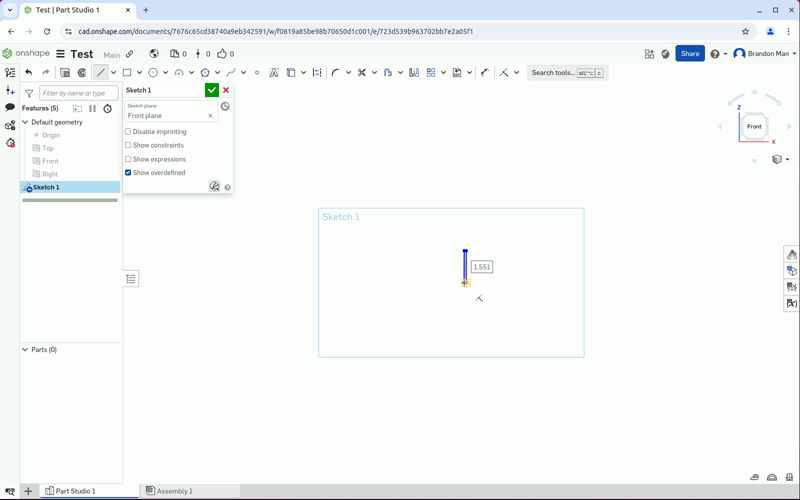
scroll(-6)
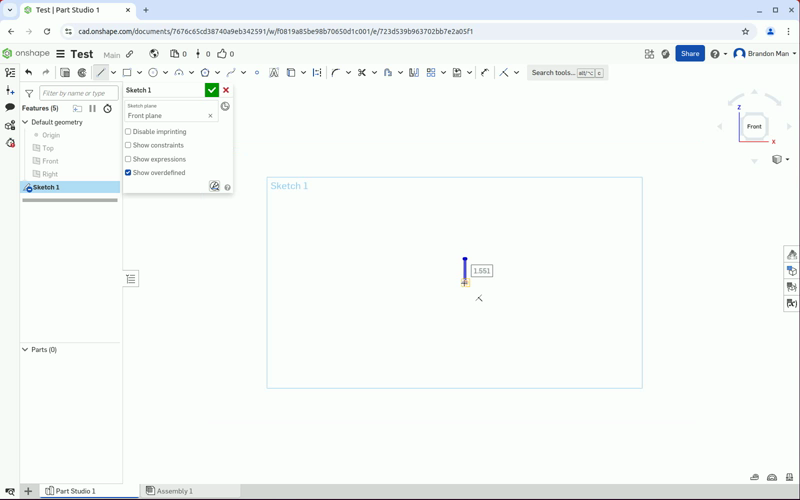
scroll(-6)
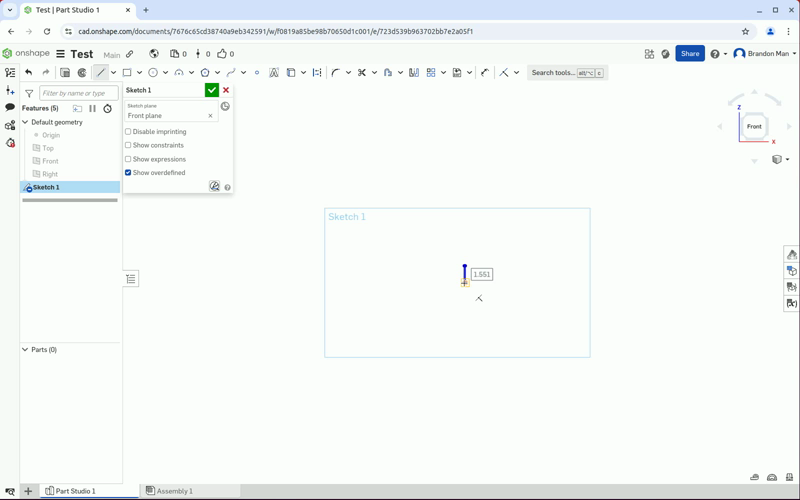
scroll(-6)
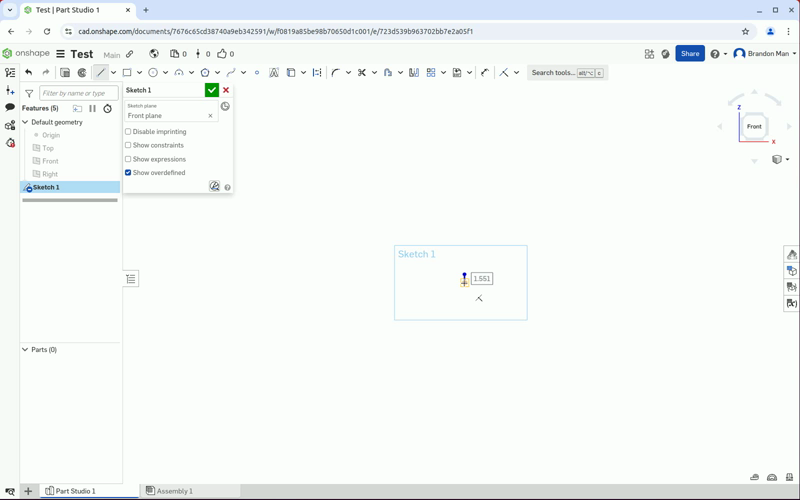
key(esc)
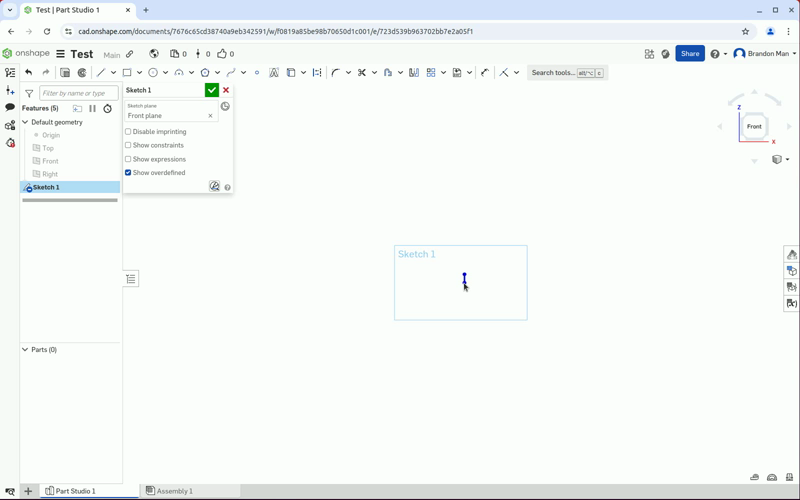
mouse_move(464, 278)
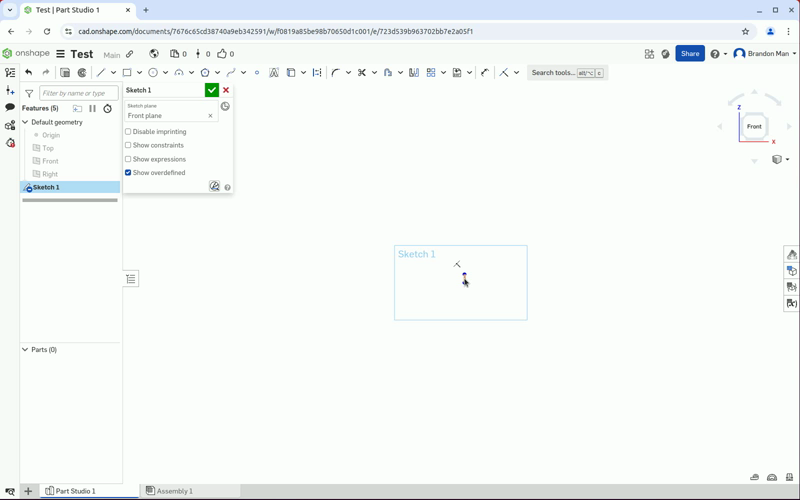
scroll(6)
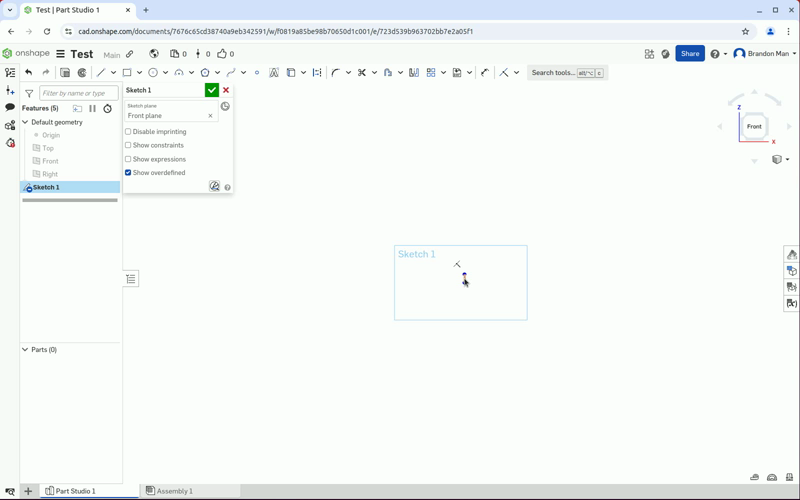
scroll(6)
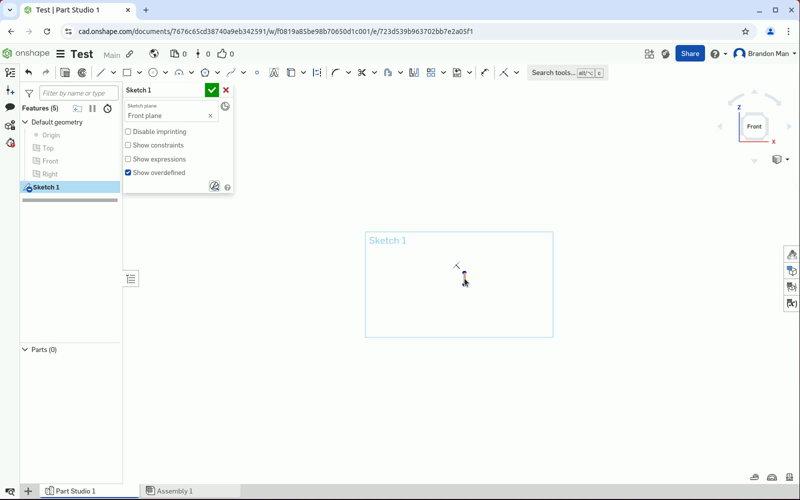
scroll(6)
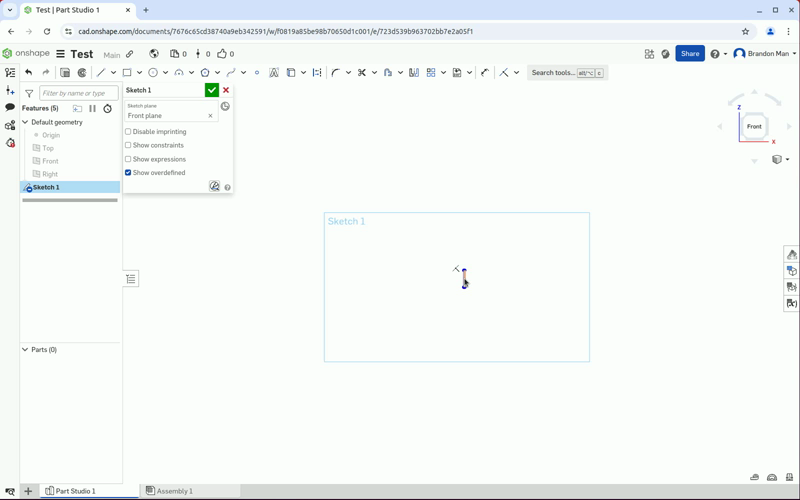
scroll(6)
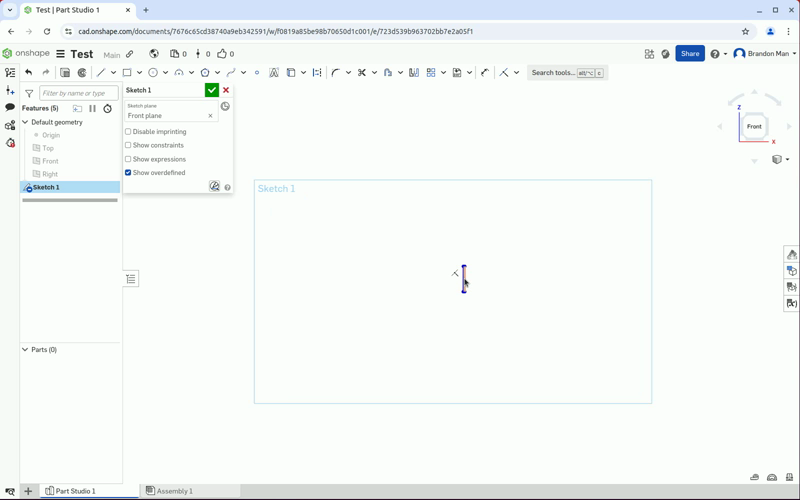
scroll(6)
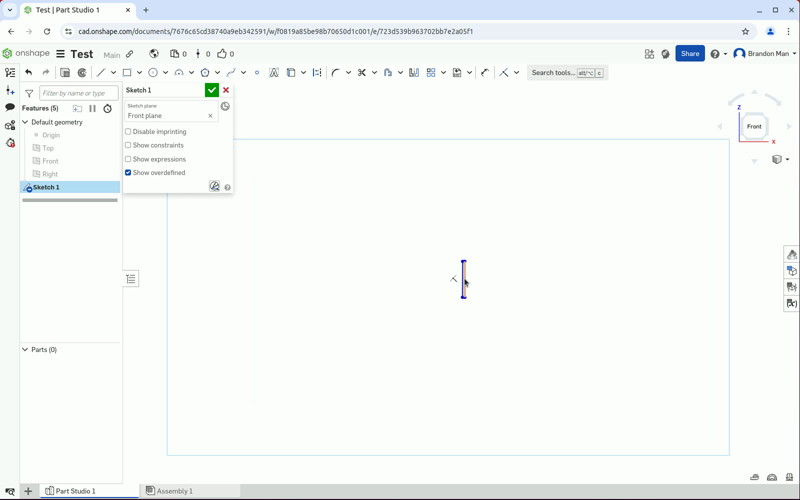
scroll(6)
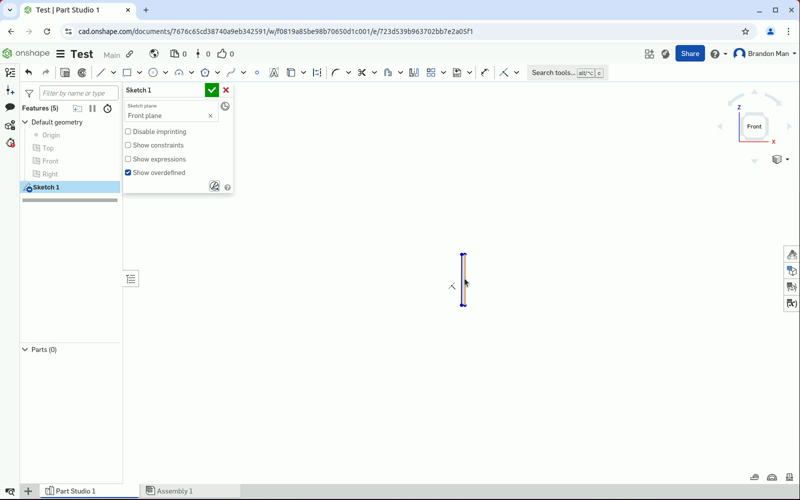
scroll(6)
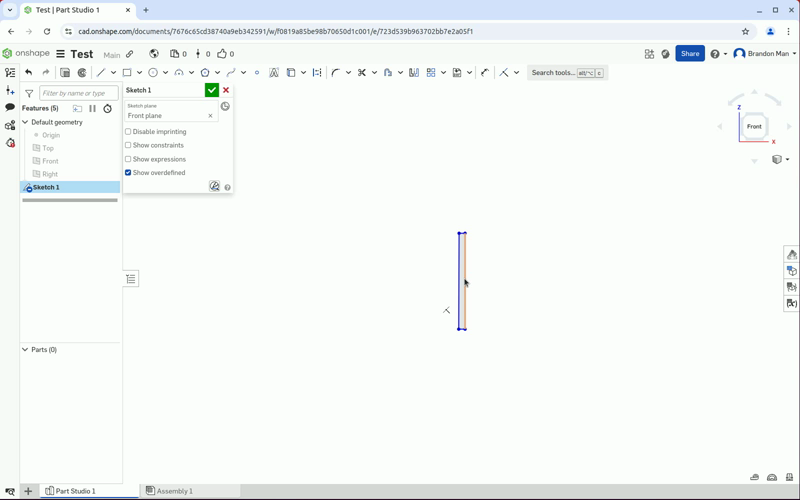
click(464, 278)
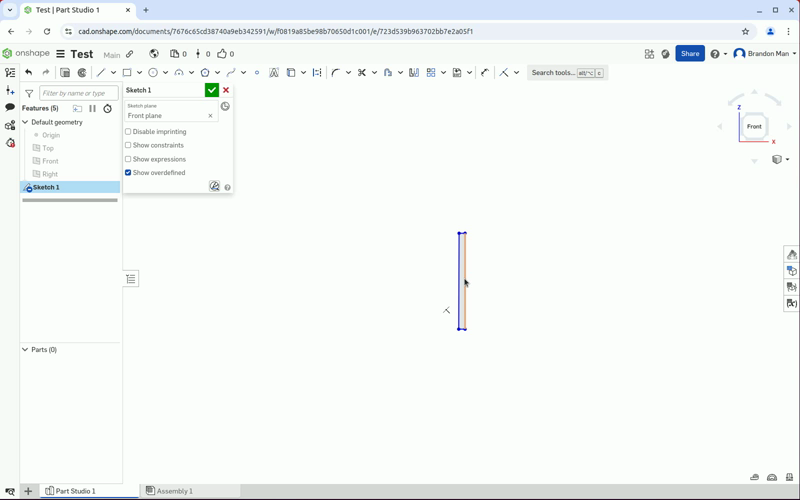
scroll(-6)
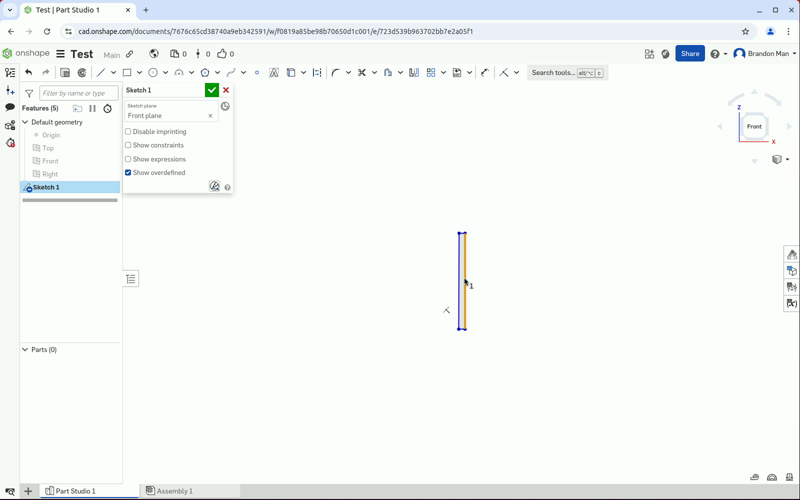
scroll(-6)
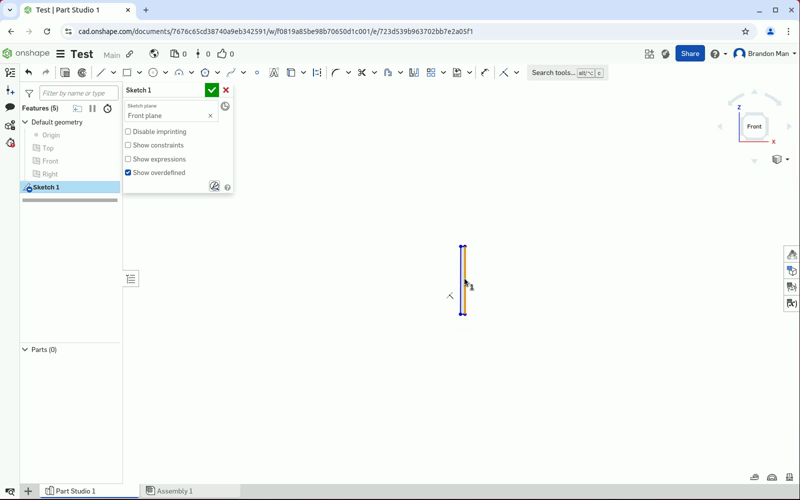
scroll(-6)
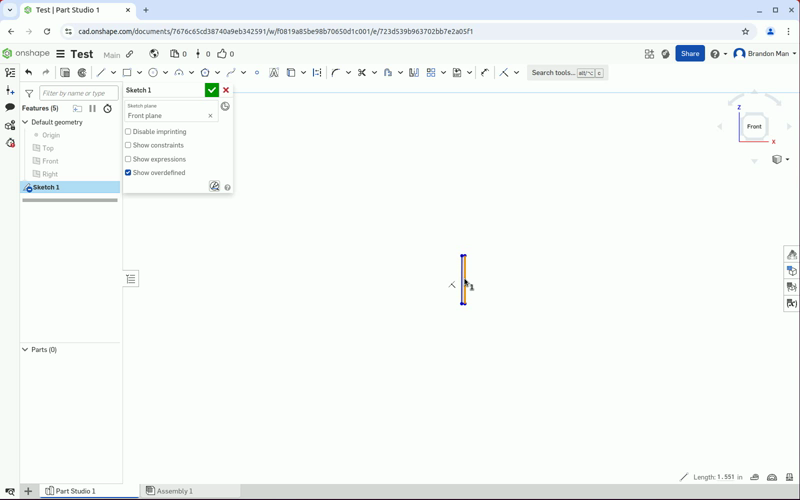
scroll(-6)
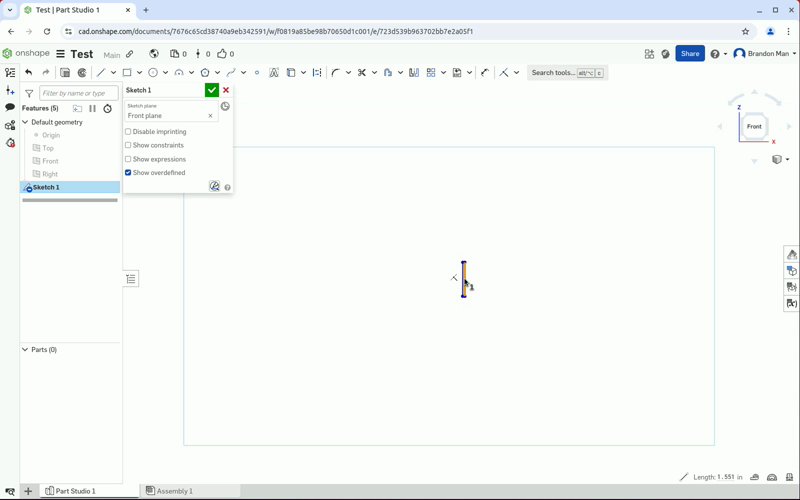
scroll(-6)
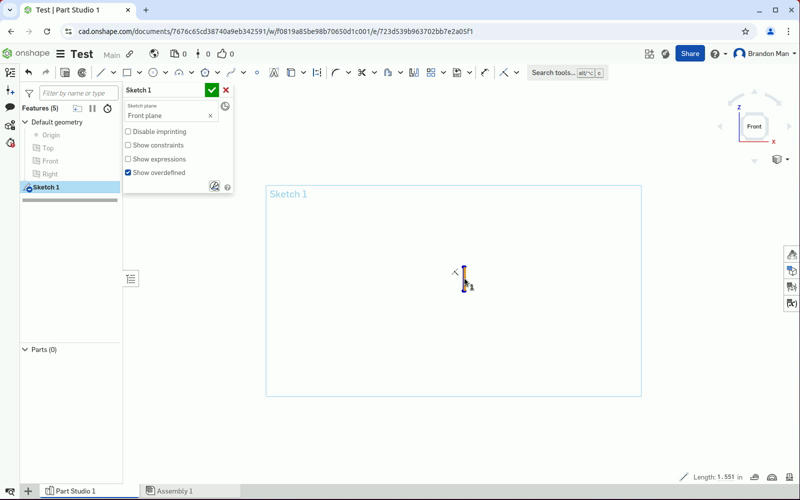
scroll(-6)
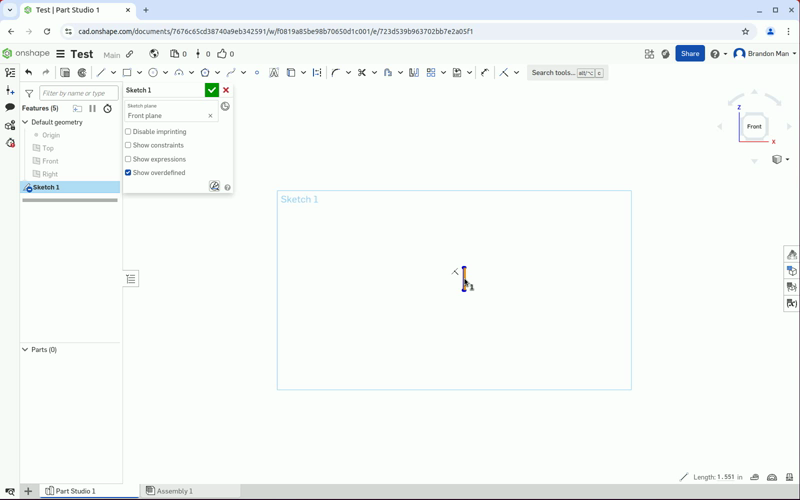
scroll(-6)
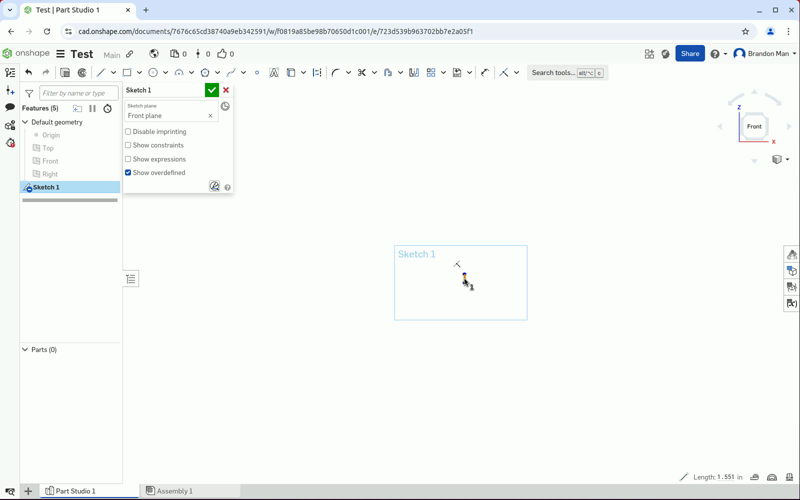
mouse_move(73, 352)
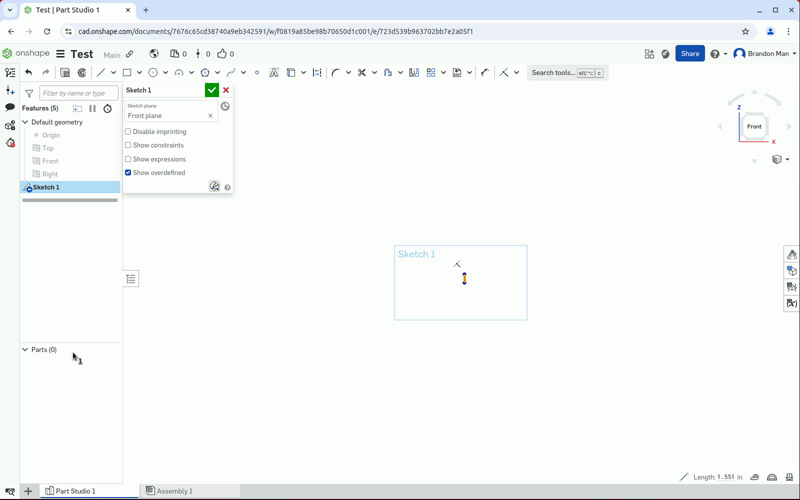
key(shift+y)
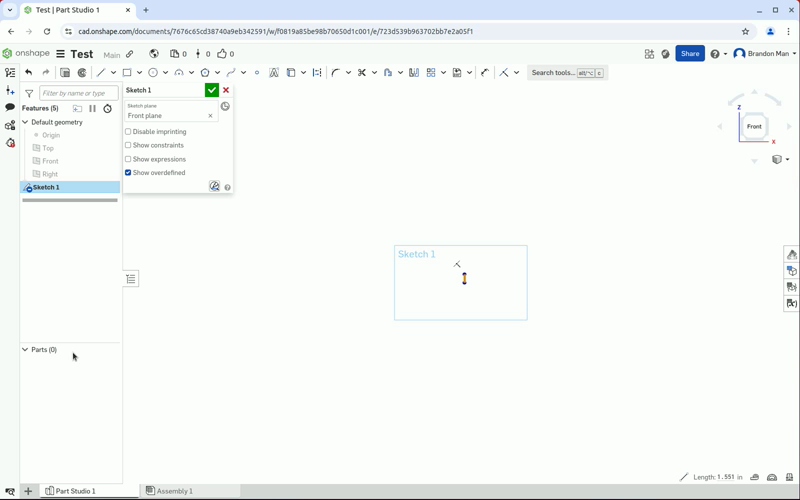
key(shift+e)
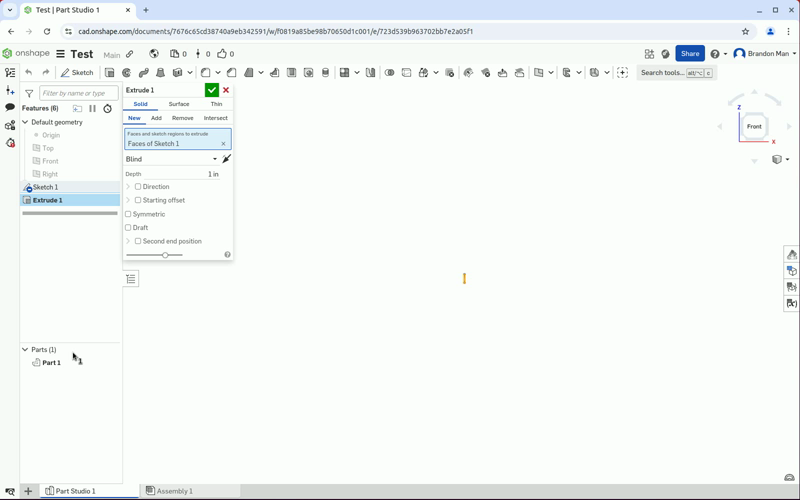
mouse_move(143, 106)
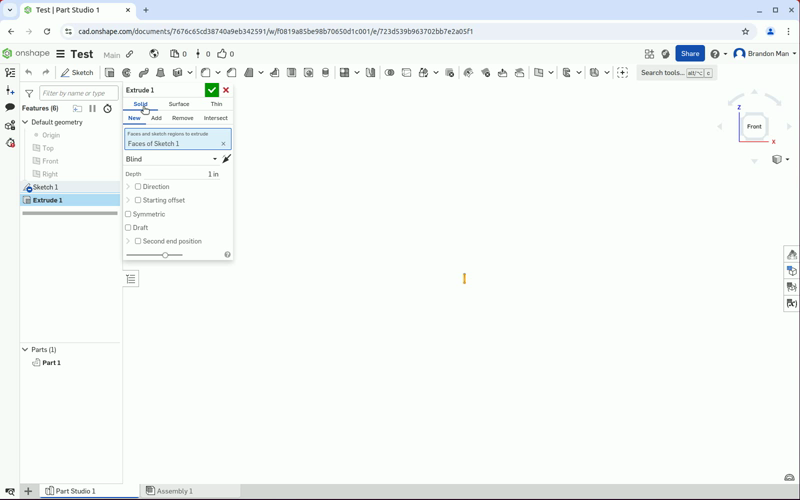
click(143, 106)
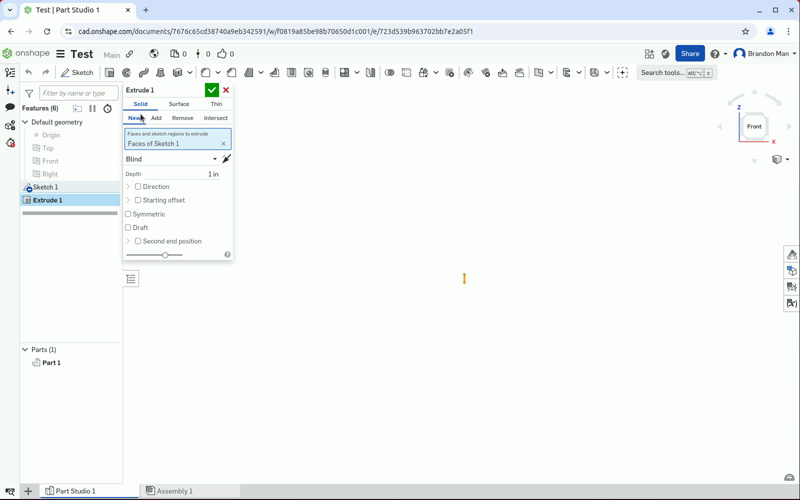
mouse_move(137, 120)
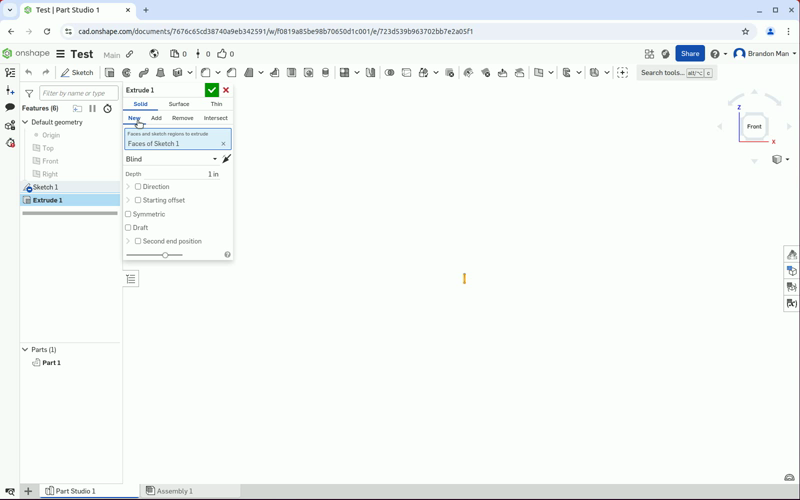
click(137, 120)
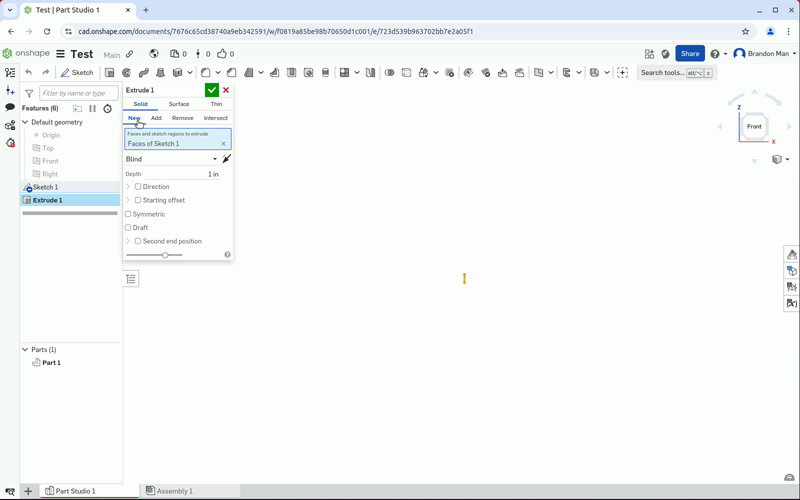
key(tab, 4)
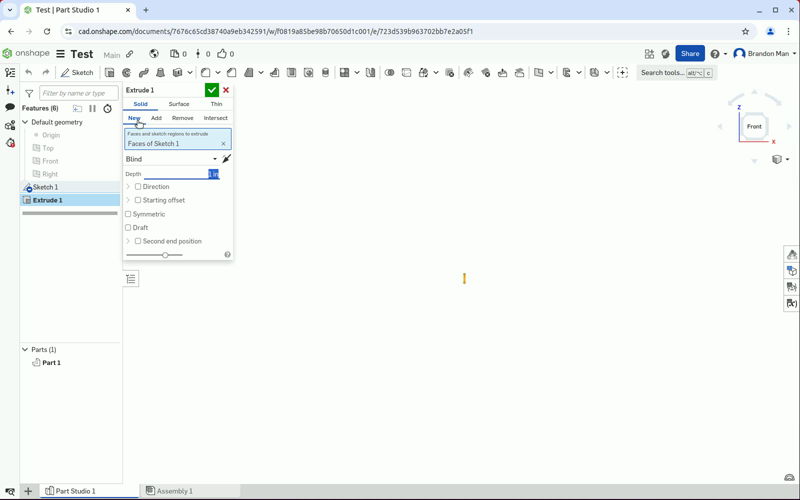
text(23.108)
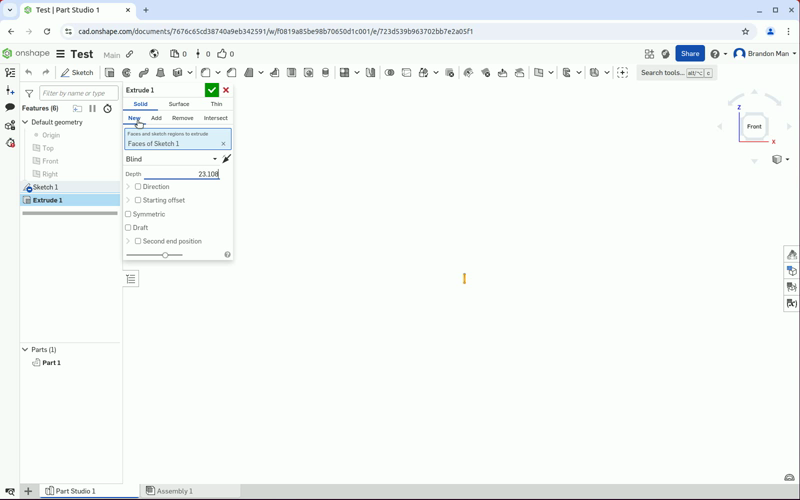
key(enter)
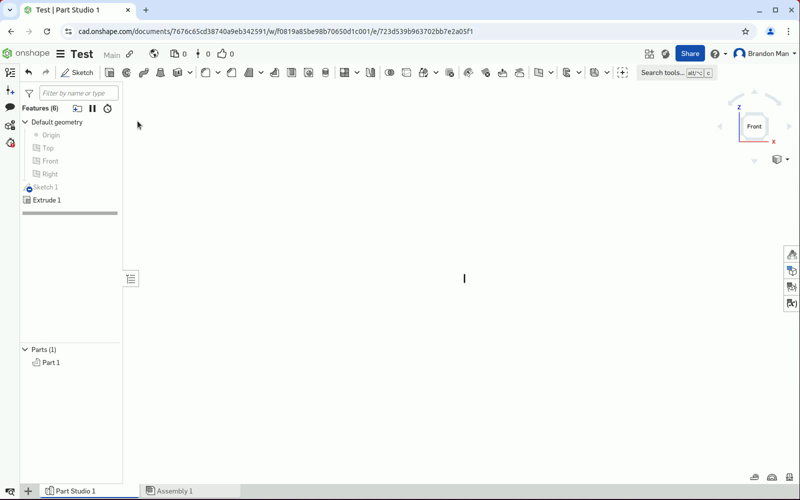
key(shift+h)
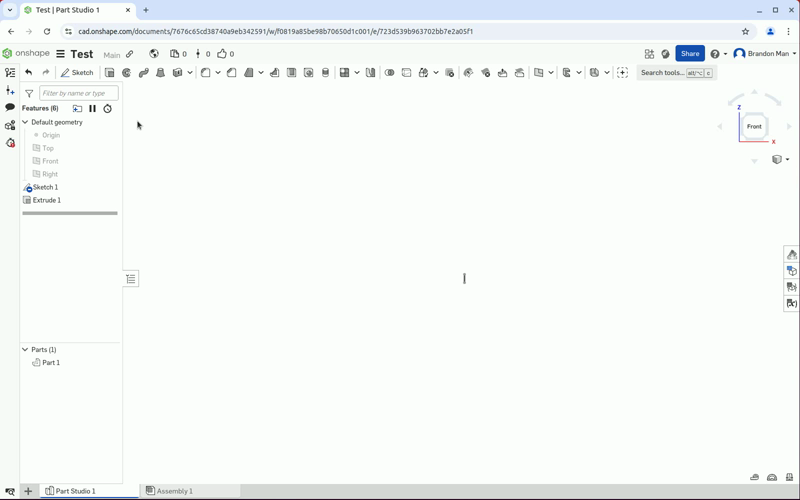
key(shift+h)
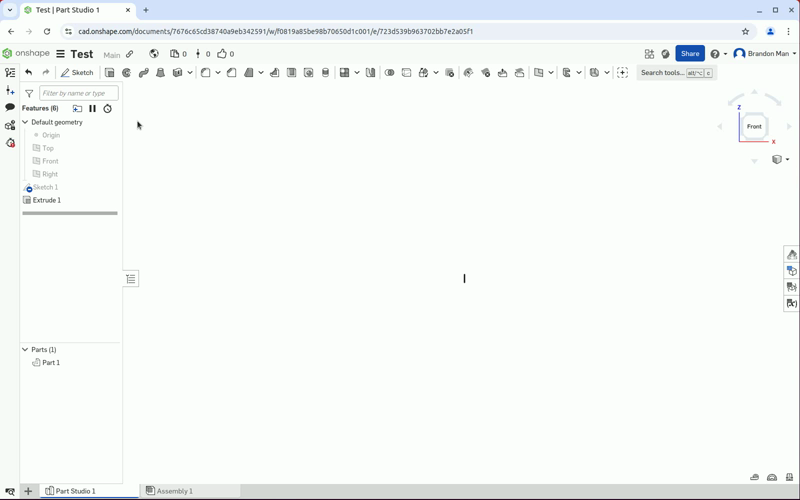
mouse_move(73, 189)
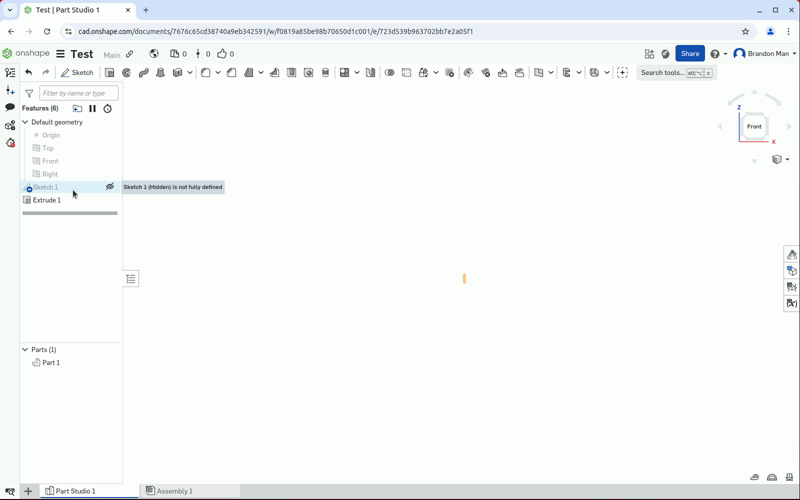
click(73, 189)
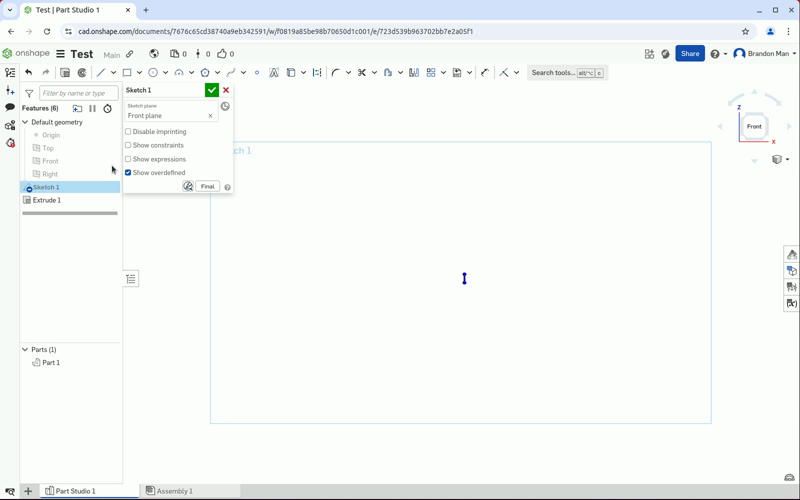
mouse_move(229, 92)
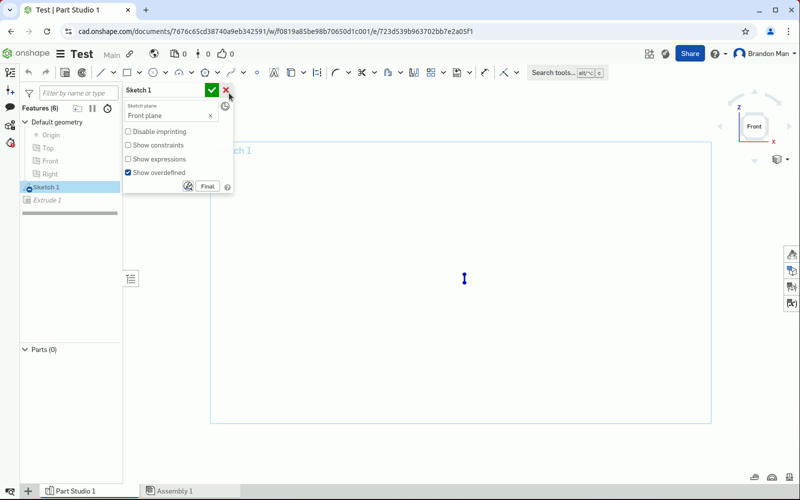
click(229, 92)
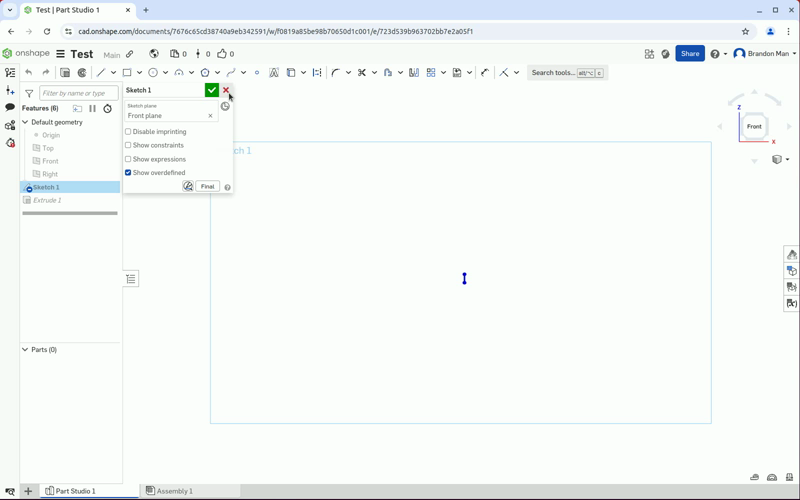
key(shift+s)
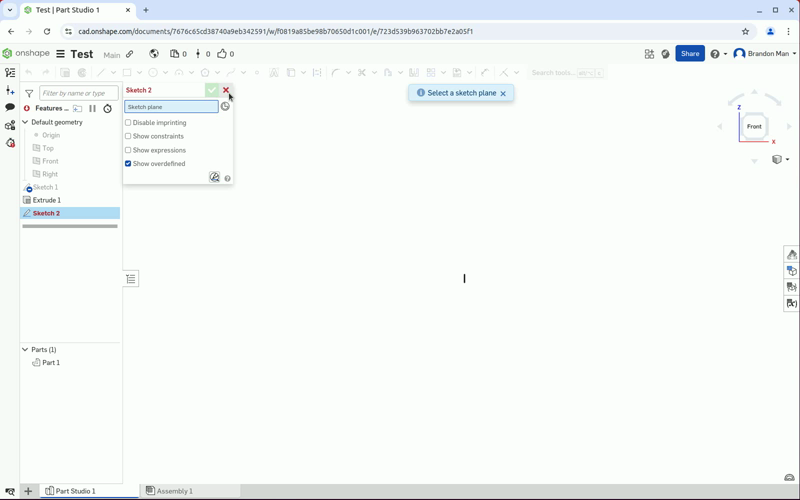
mouse_move(73, 163)
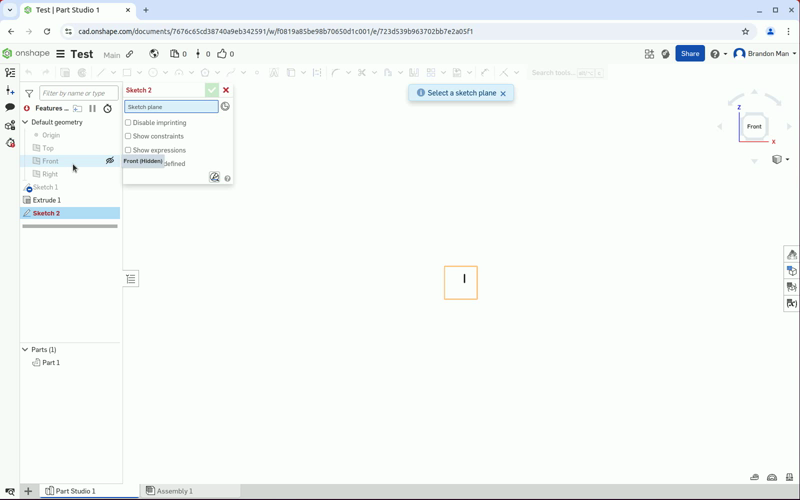
click(73, 163)
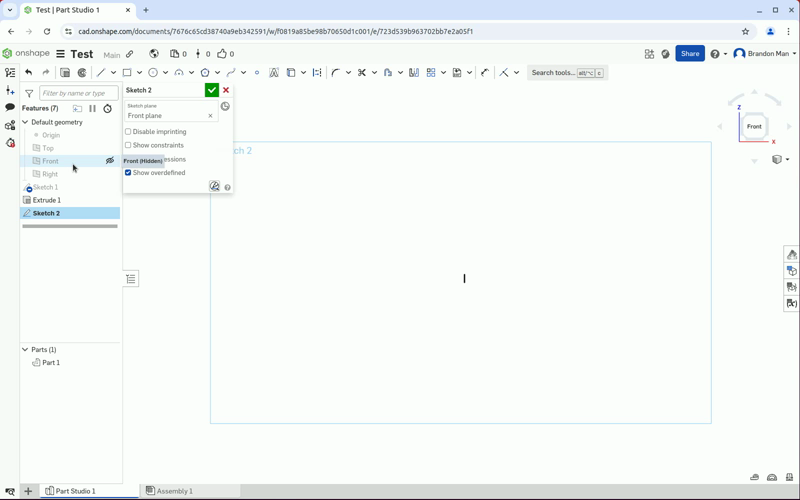
mouse_move(73, 352)
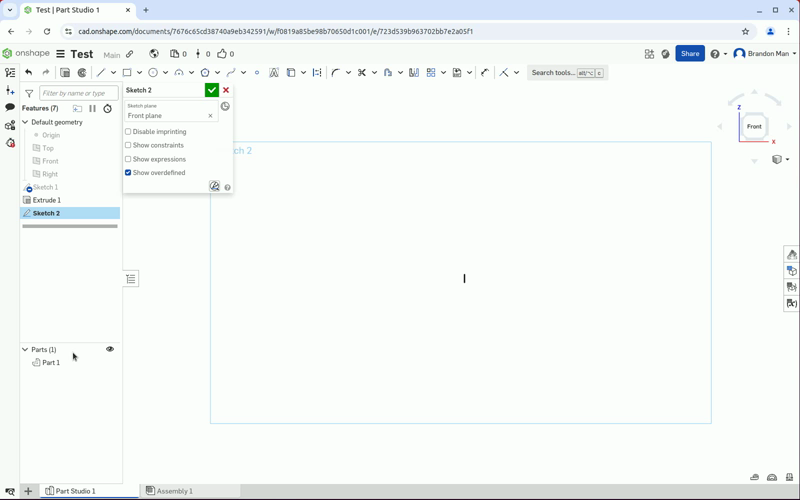
key(y)
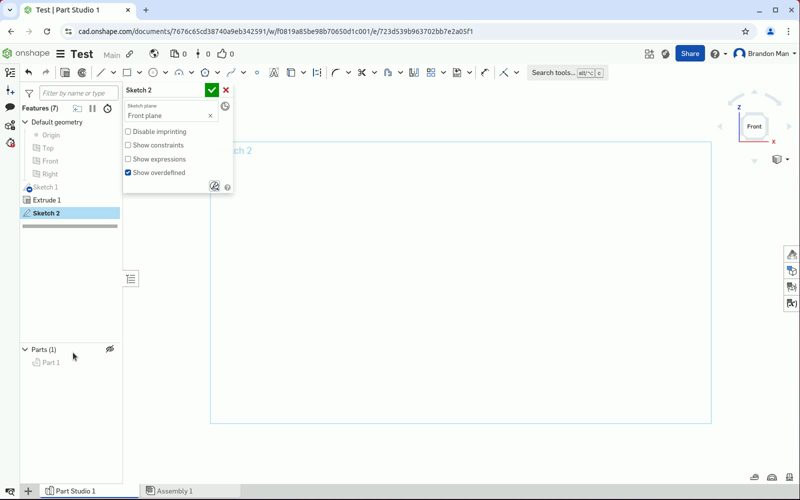
key(l)
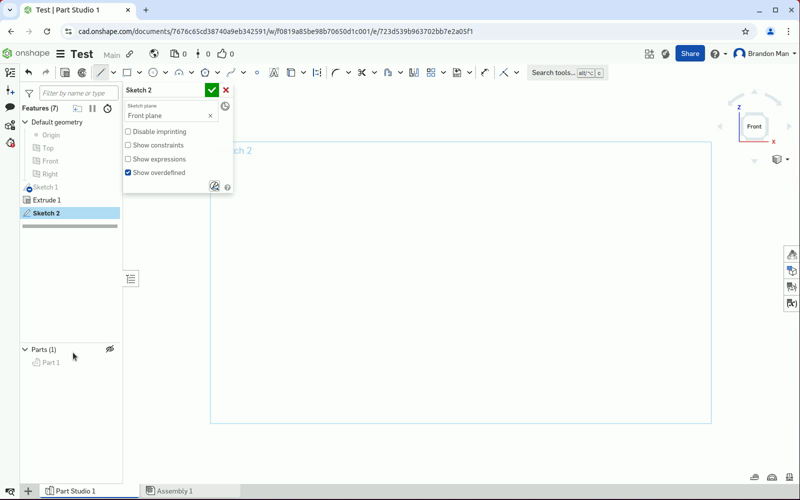
key_down(shift)
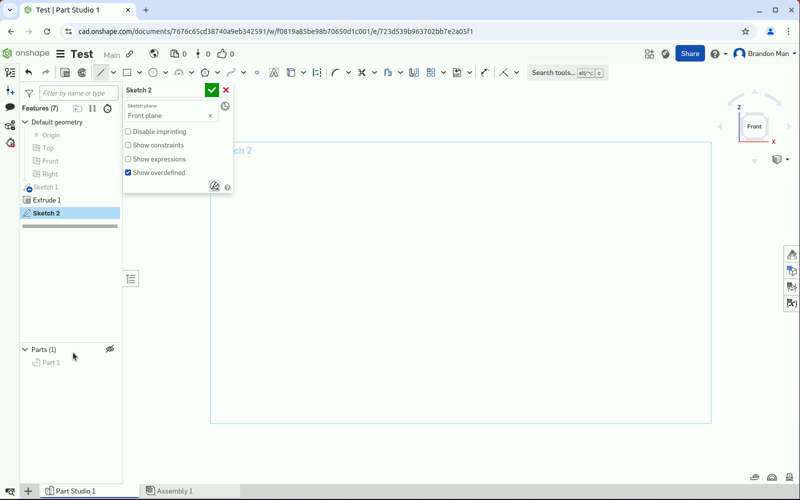
mouse_move(457, 282)
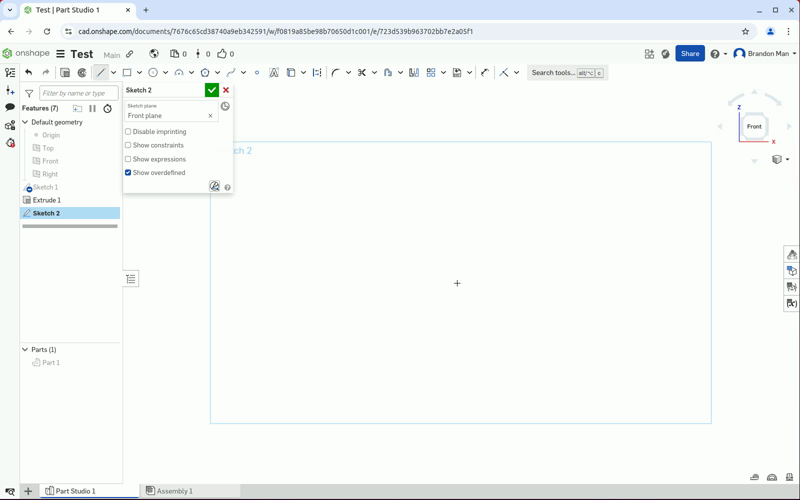
click(457, 282)
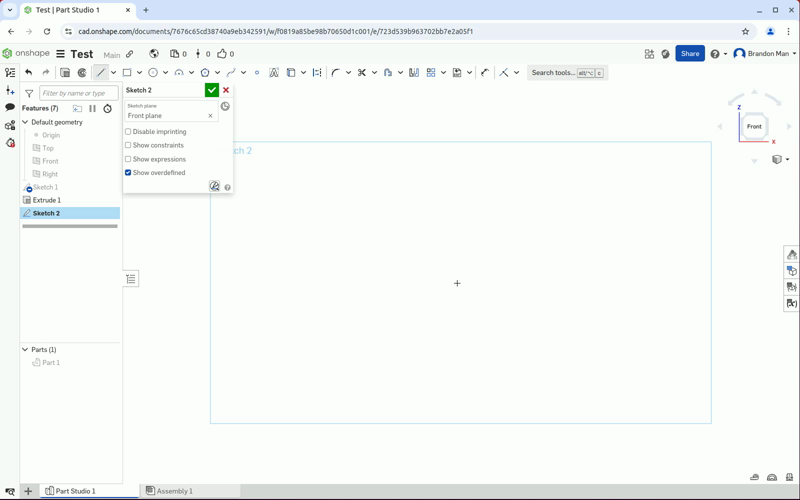
key_up(shift)
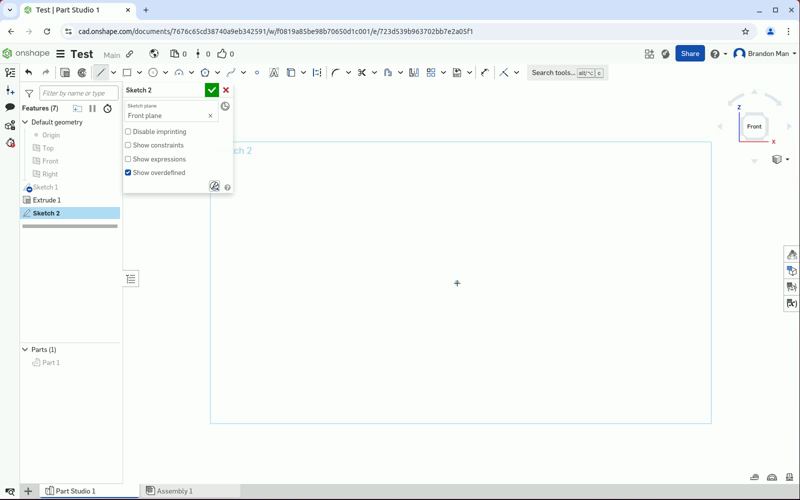
key_down(shift)
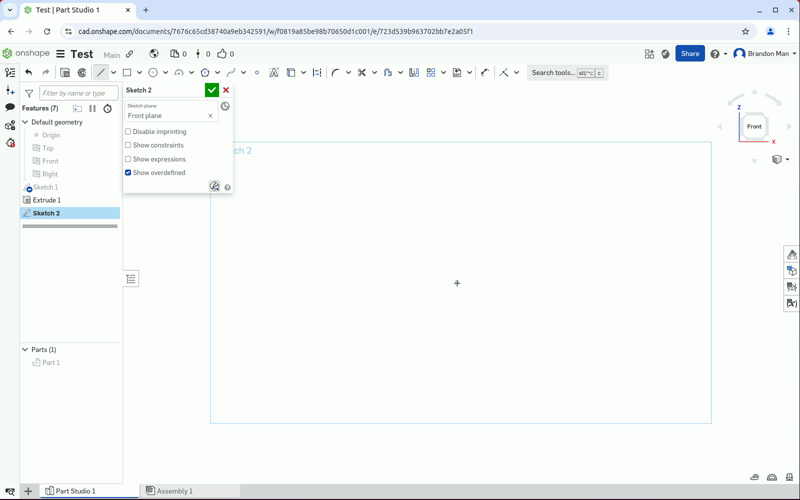
mouse_move(487, 282)
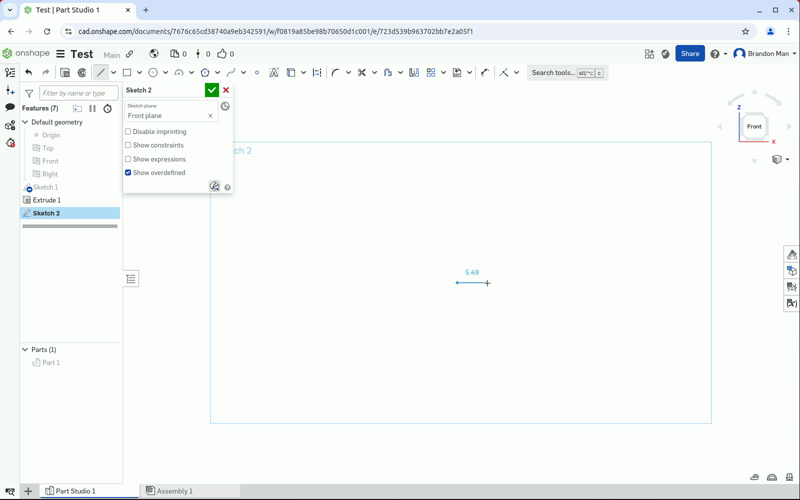
mouse_move(465, 282)
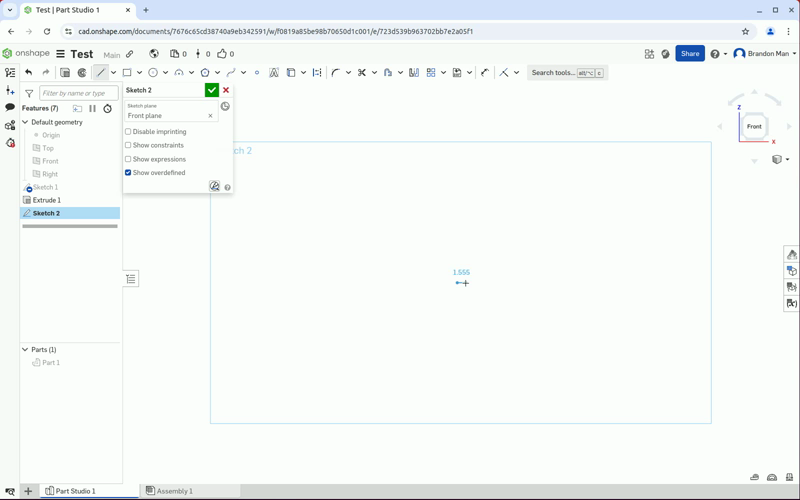
click(465, 282)
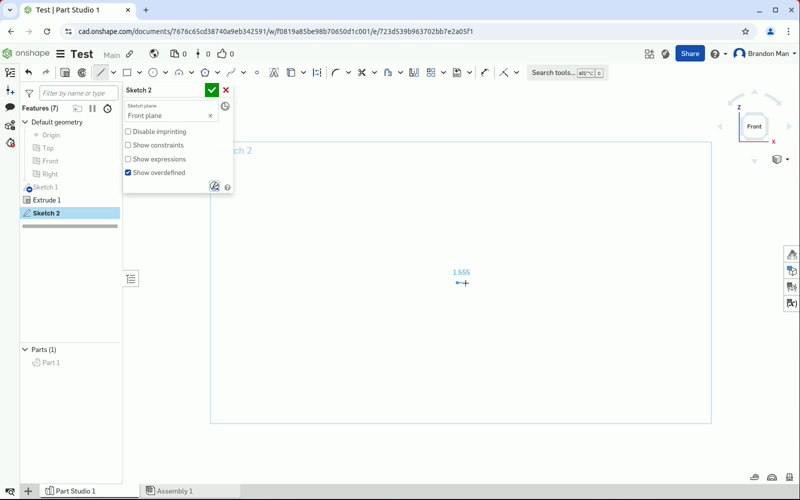
key_up(shift)
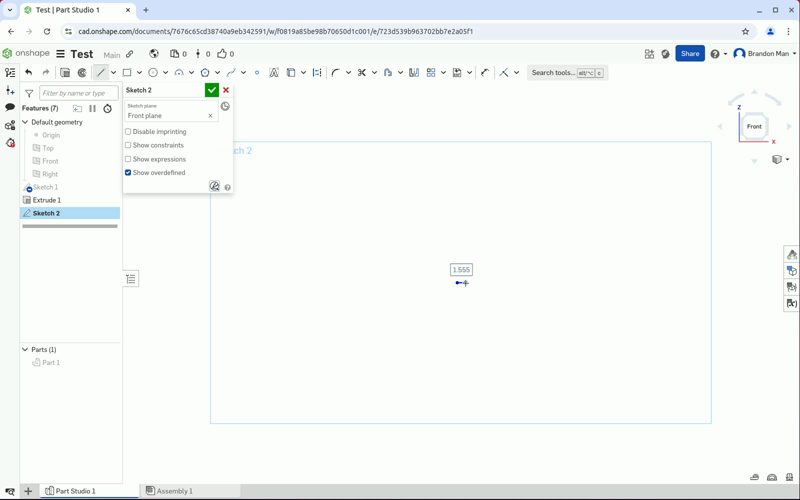
key_down(shift)
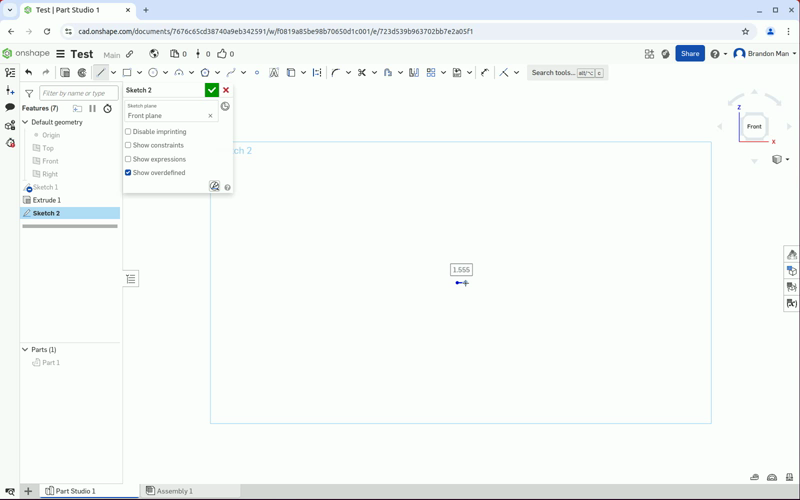
mouse_move(495, 282)
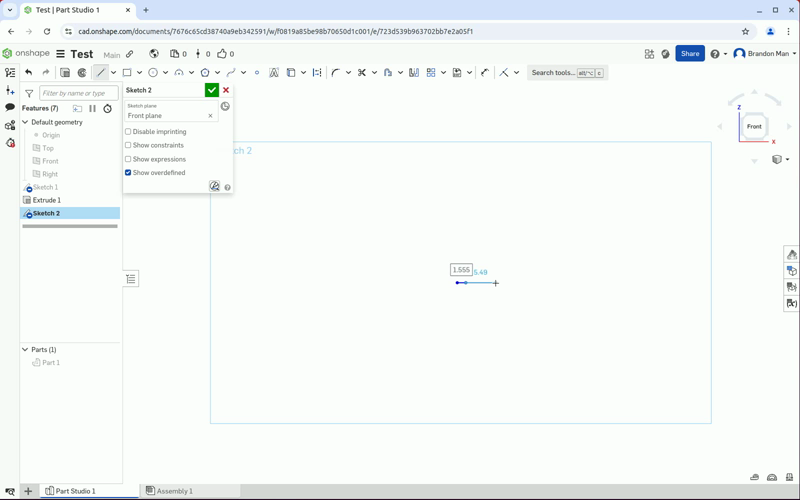
mouse_move(465, 282)
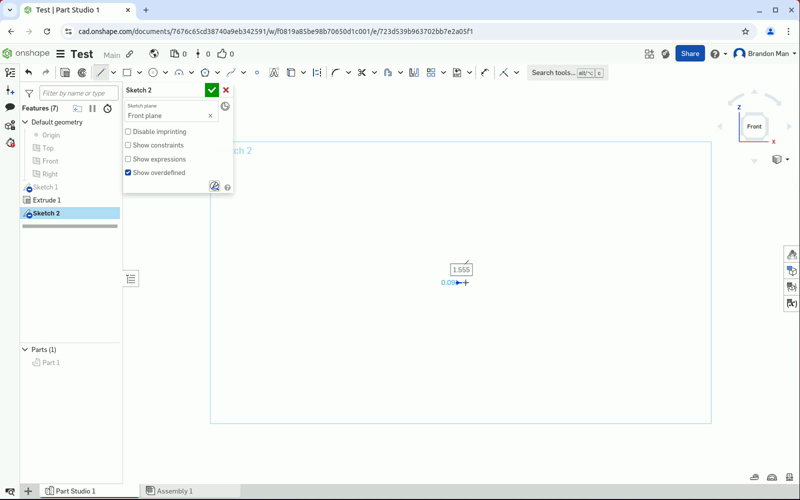
scroll(6)
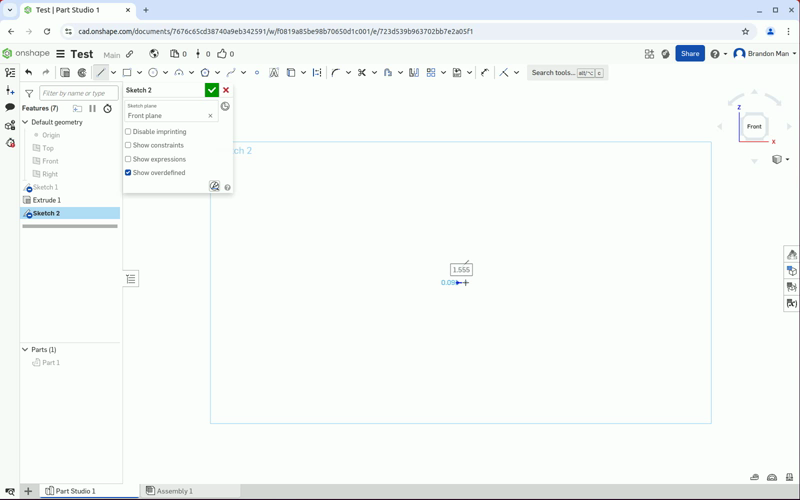
scroll(6)
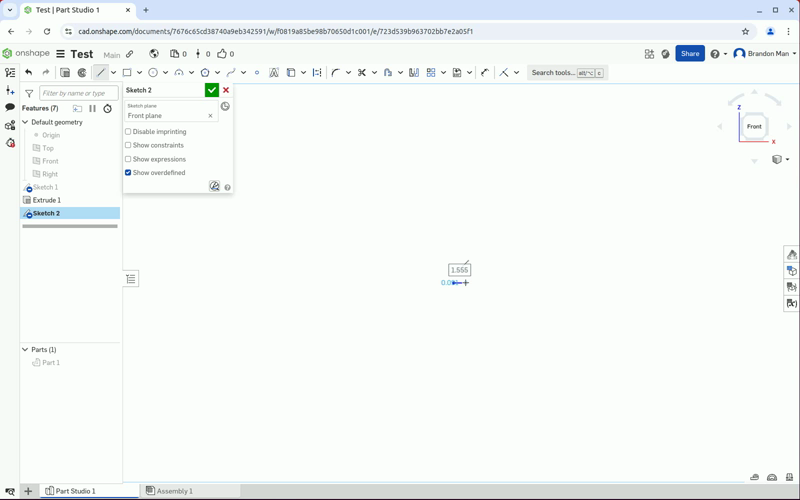
scroll(6)
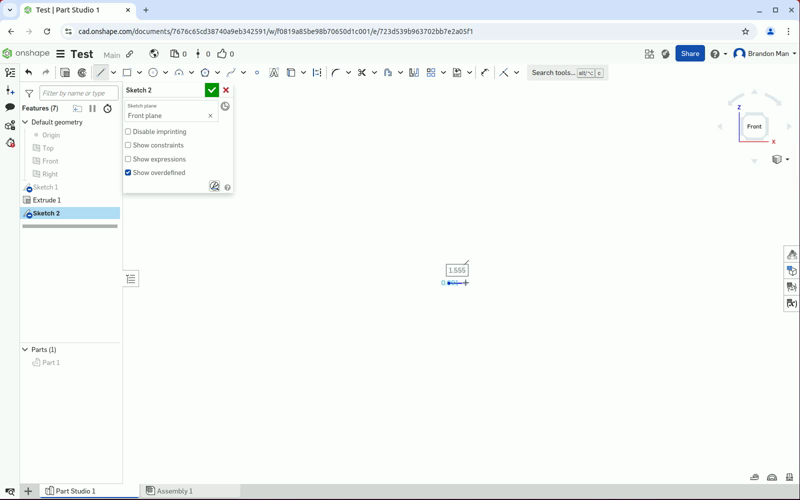
scroll(6)
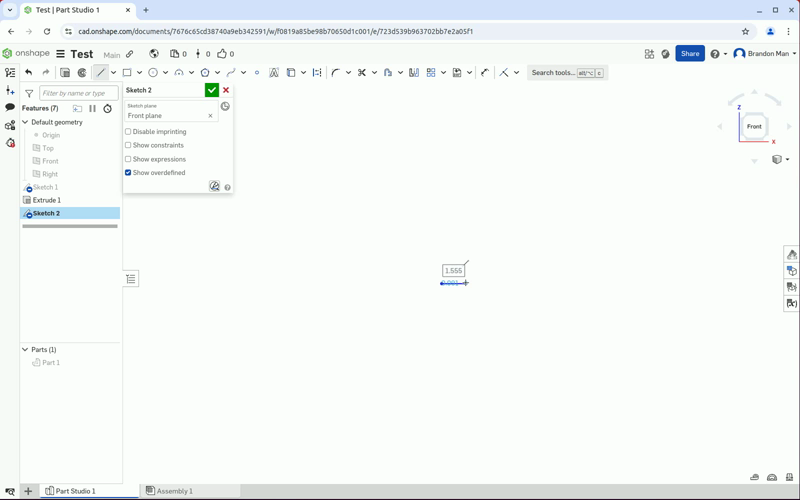
scroll(6)
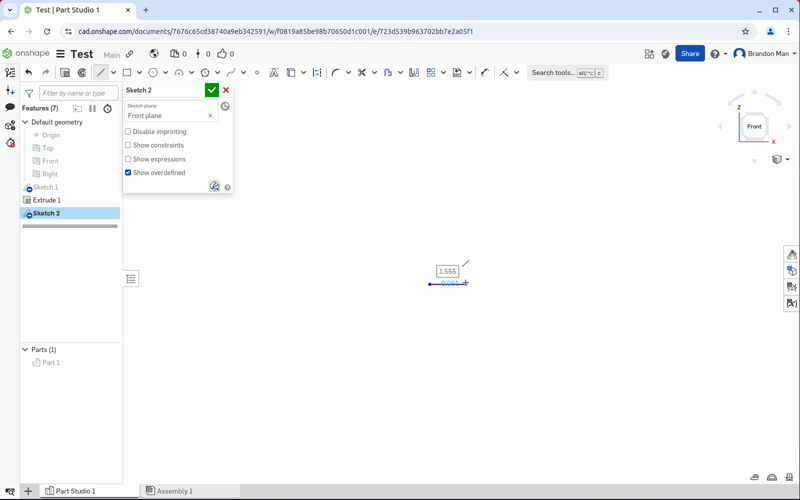
scroll(6)
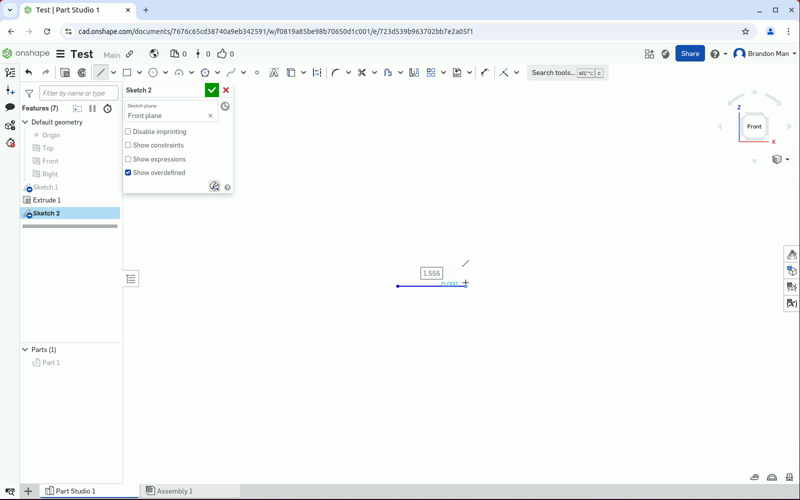
scroll(6)
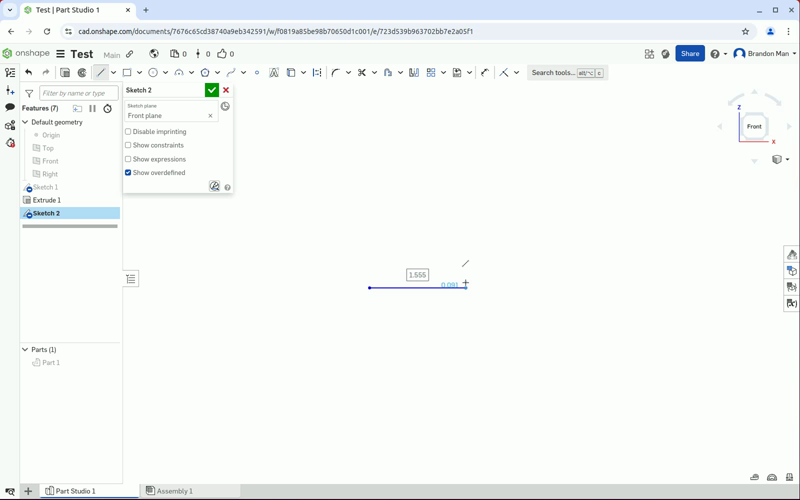
click(465, 282)
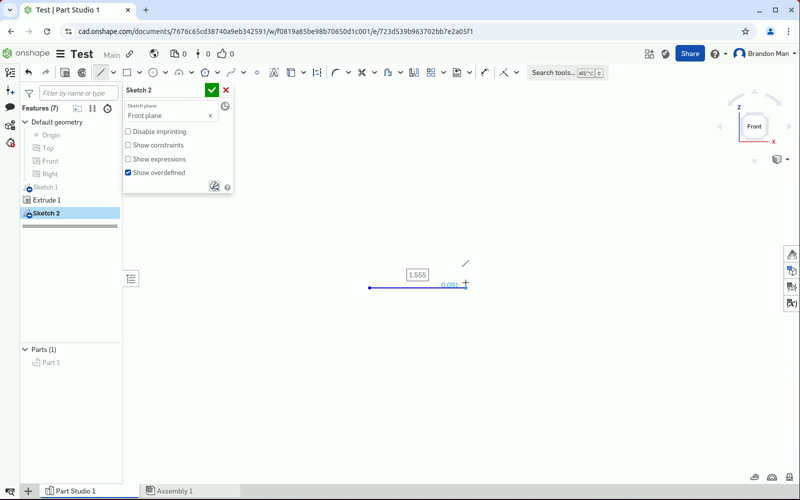
scroll(-6)
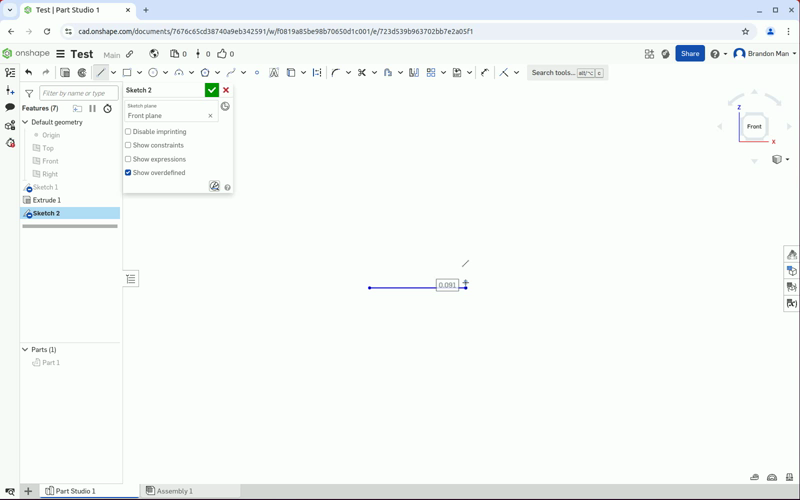
scroll(-6)
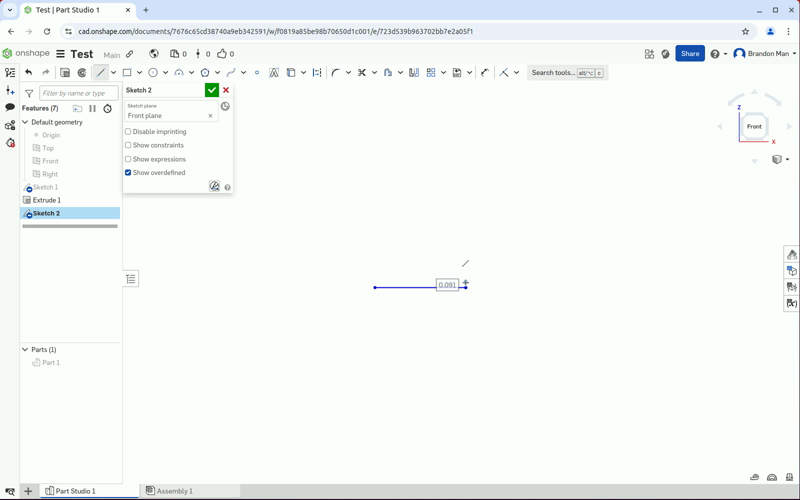
scroll(-6)
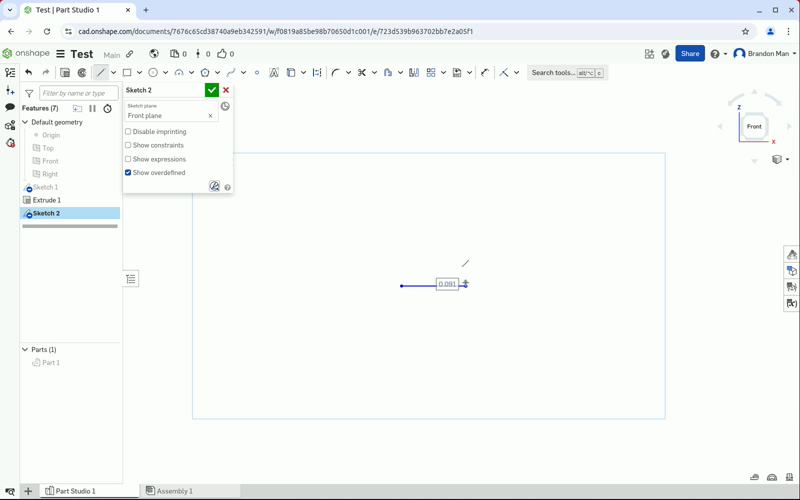
scroll(-6)
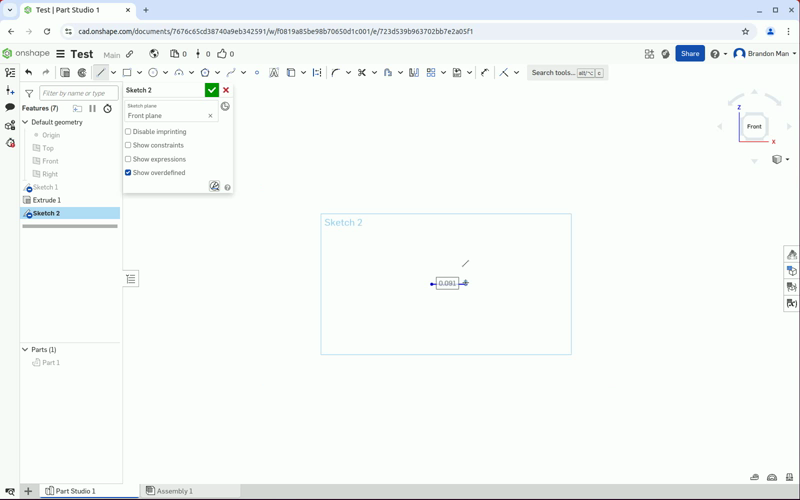
scroll(-6)
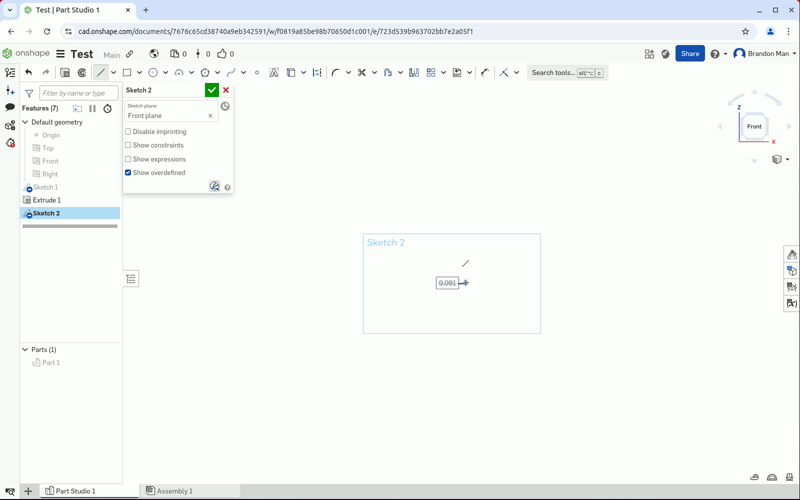
scroll(-6)
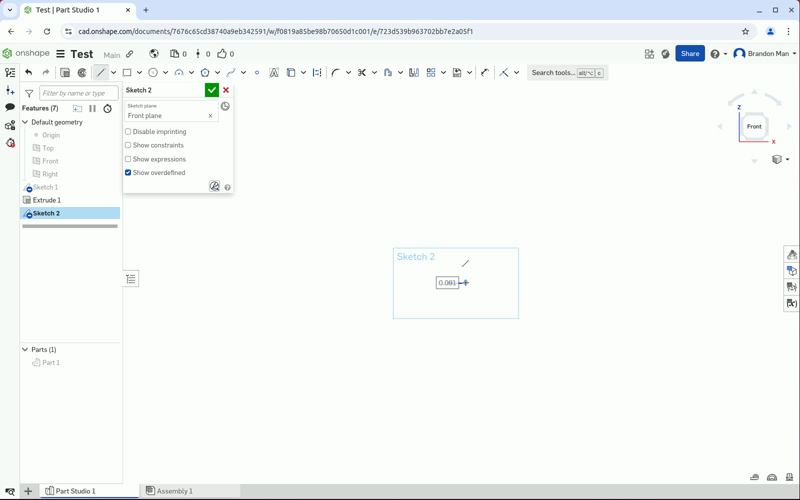
scroll(-6)
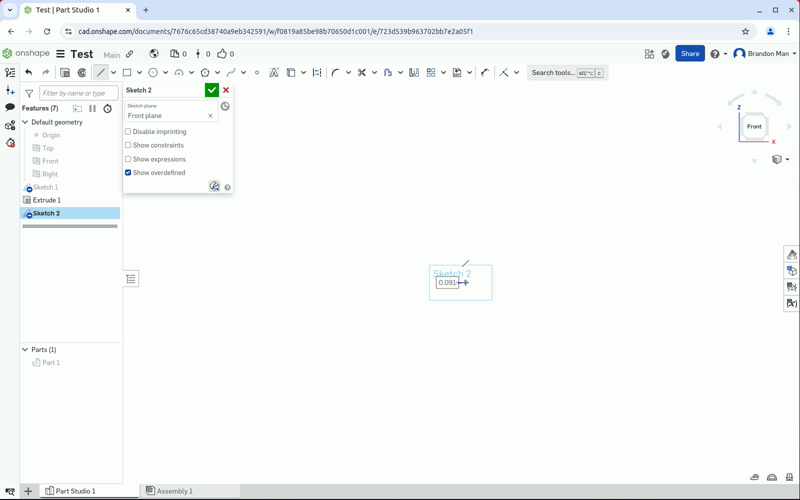
key_up(shift)
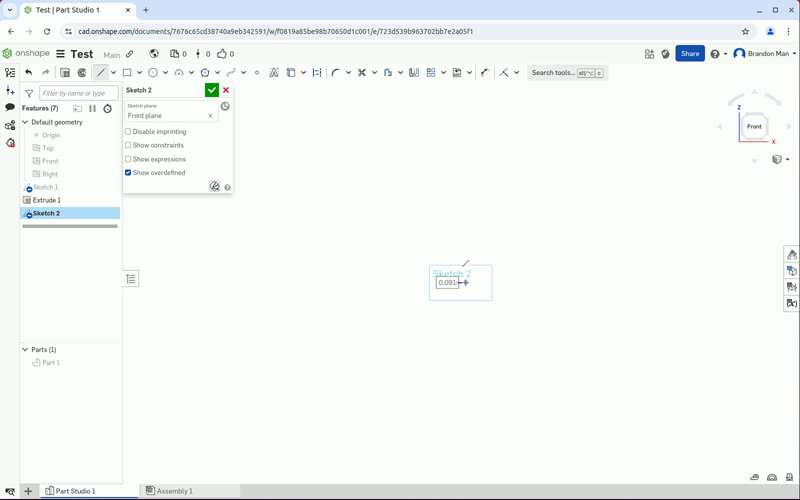
key_down(shift)
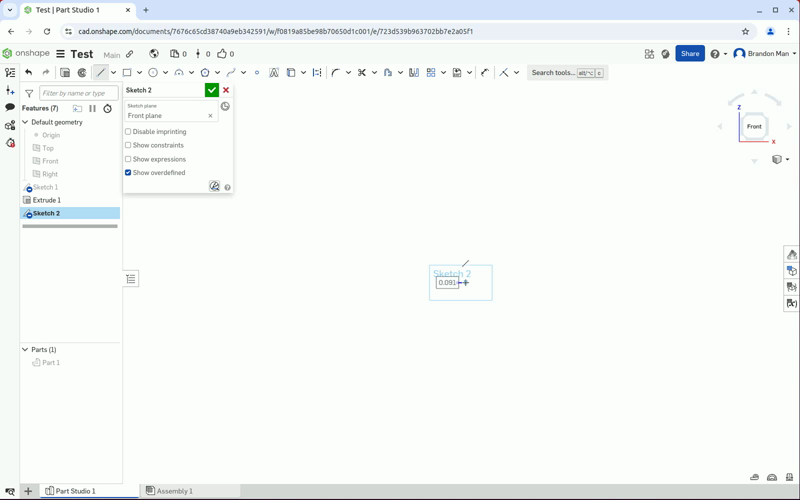
mouse_move(495, 282)
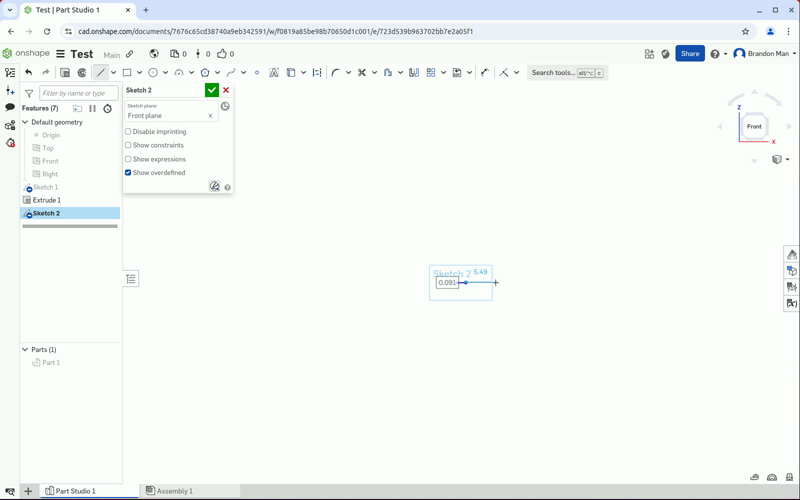
mouse_move(457, 282)
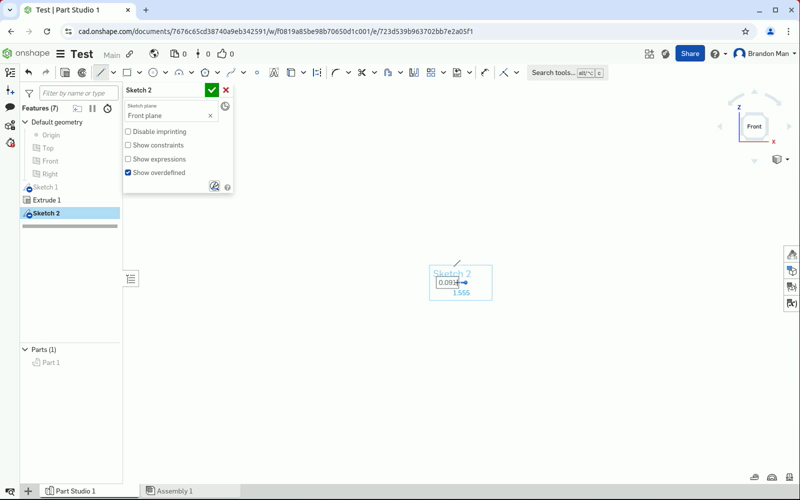
scroll(6)
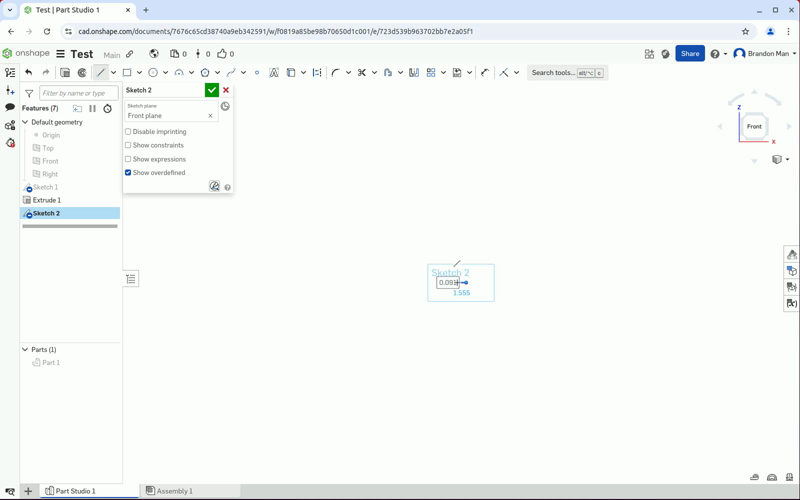
scroll(6)
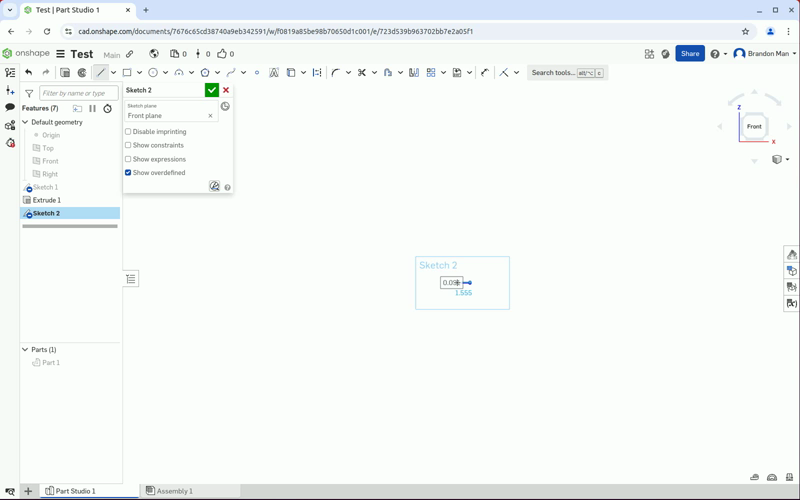
scroll(6)
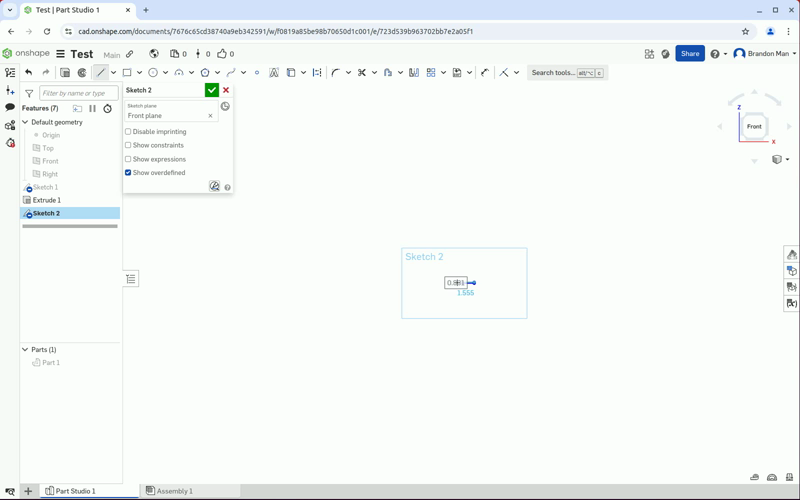
scroll(6)
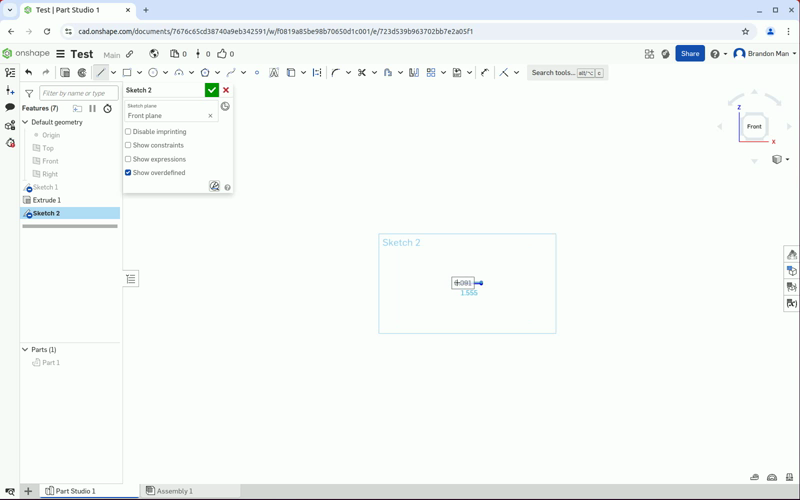
scroll(6)
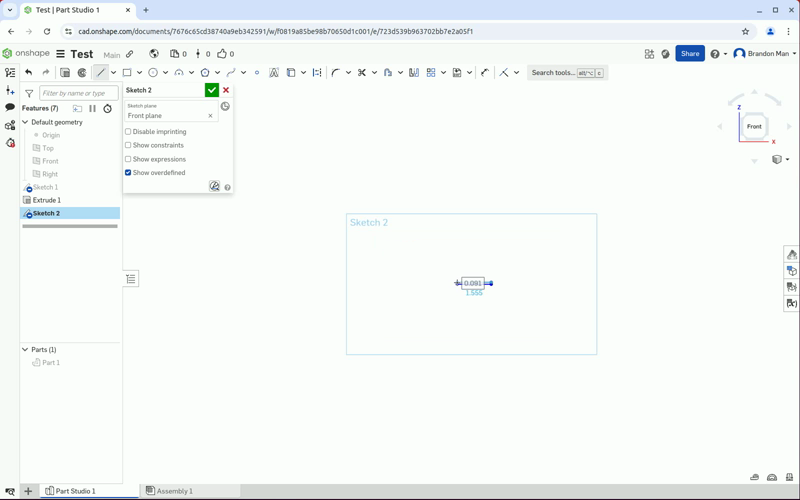
scroll(6)
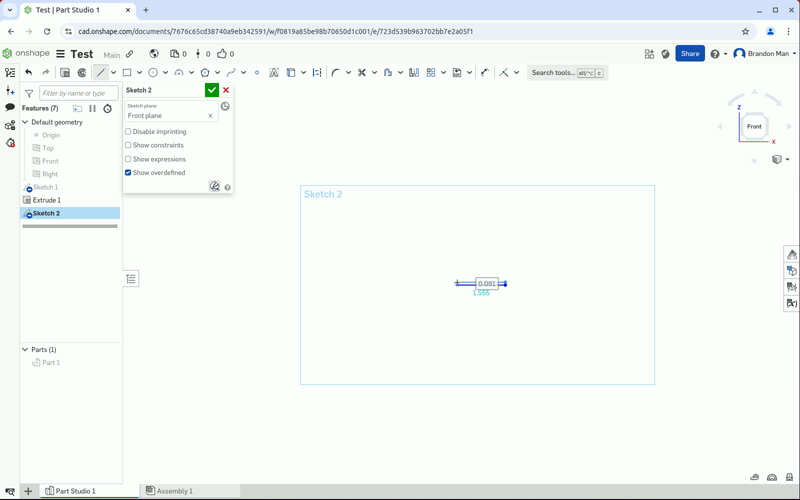
scroll(6)
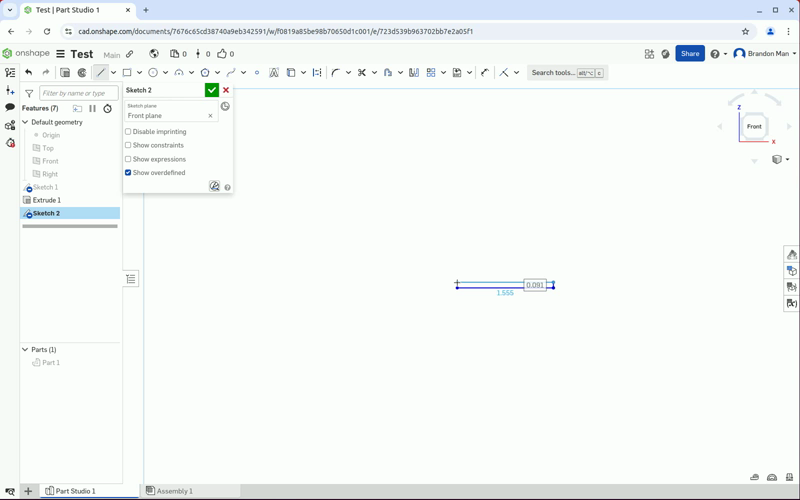
click(457, 282)
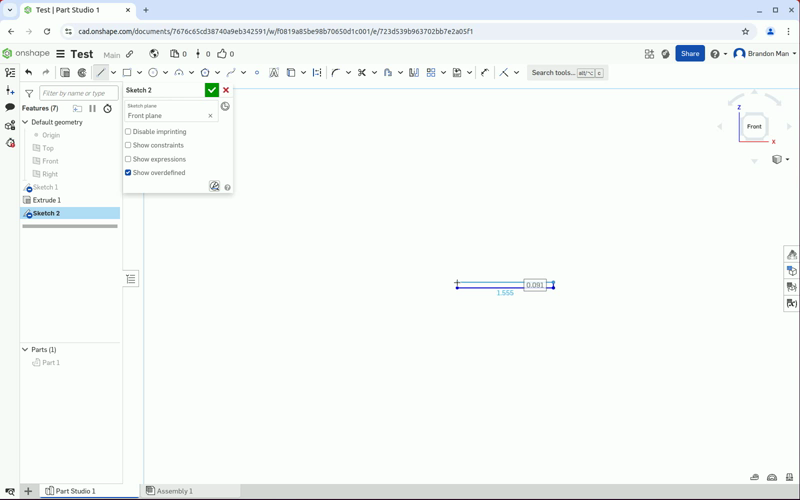
scroll(-6)
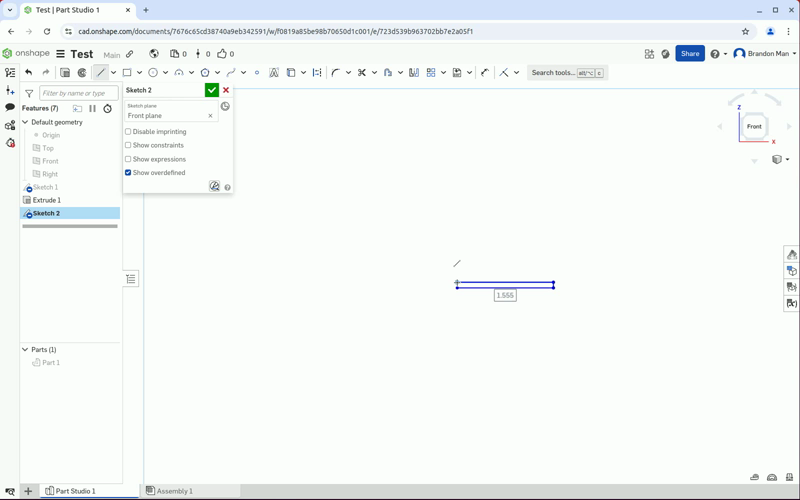
scroll(-6)
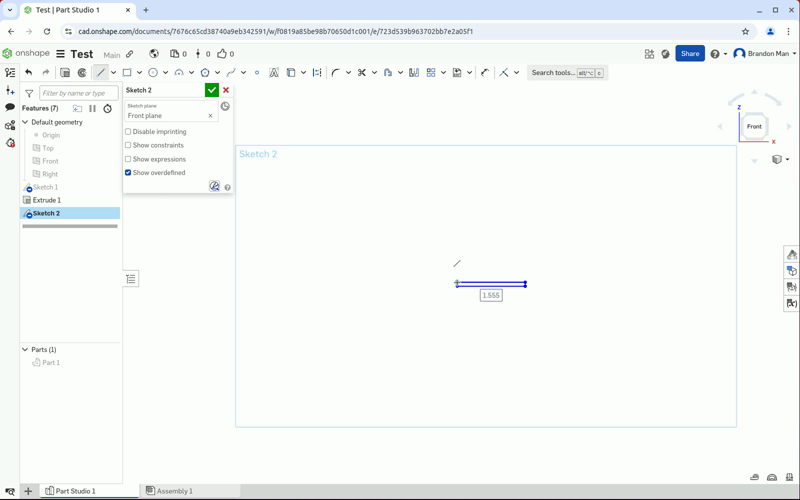
scroll(-6)
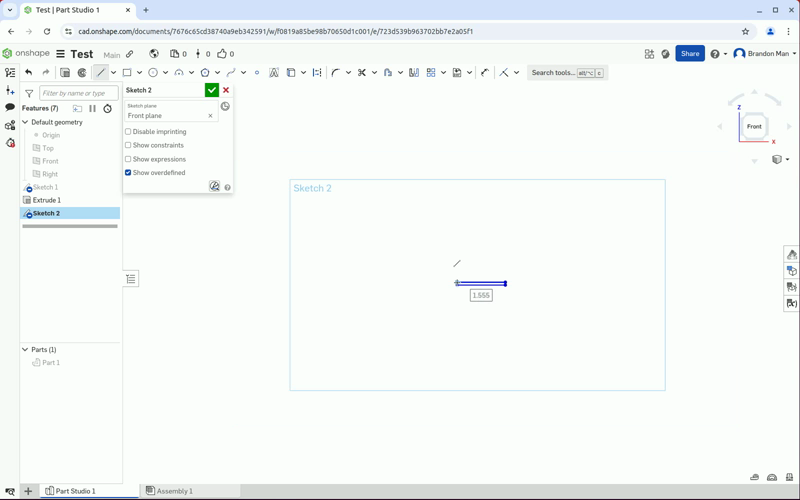
scroll(-6)
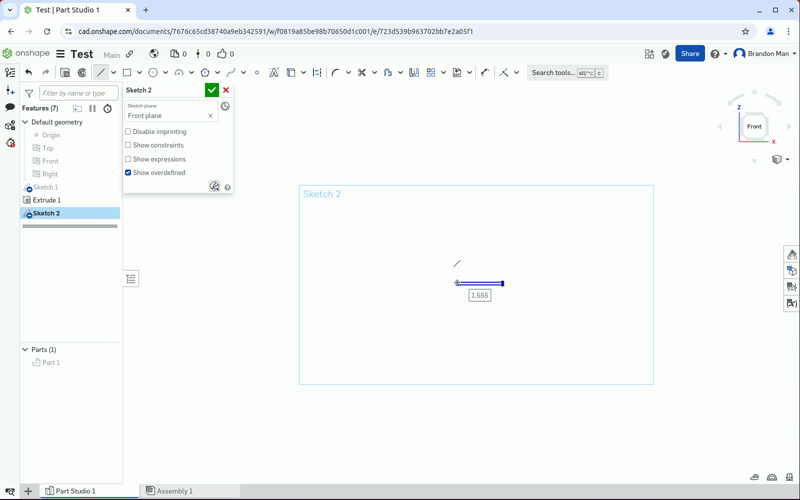
scroll(-6)
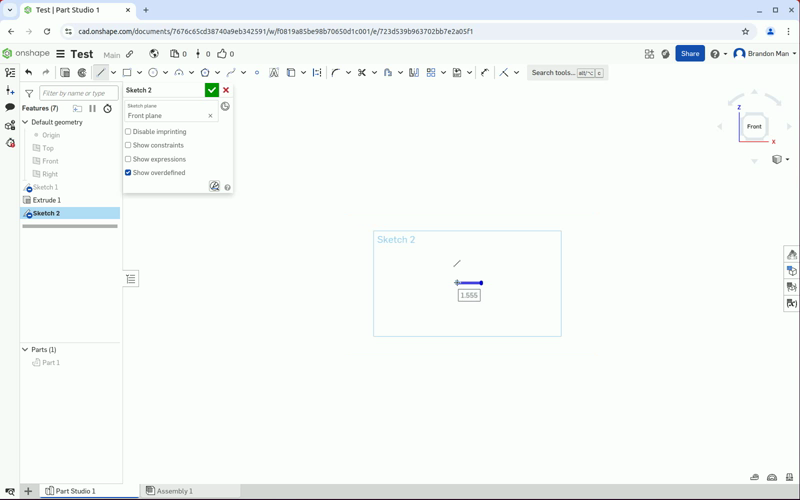
scroll(-6)
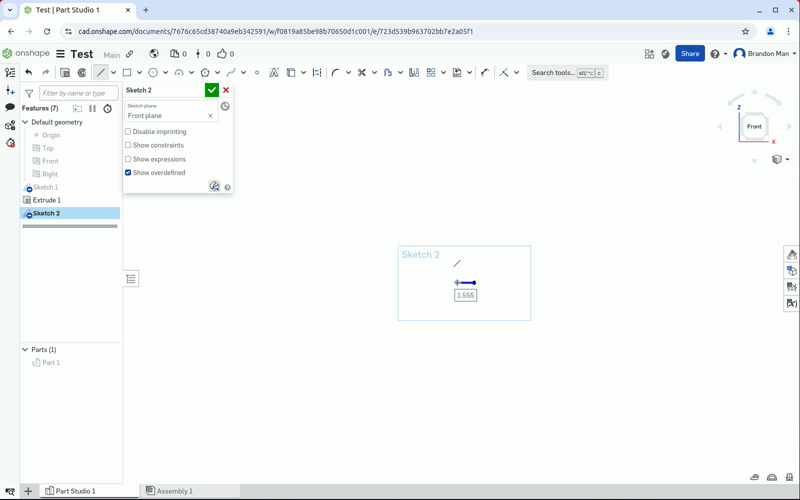
scroll(-6)
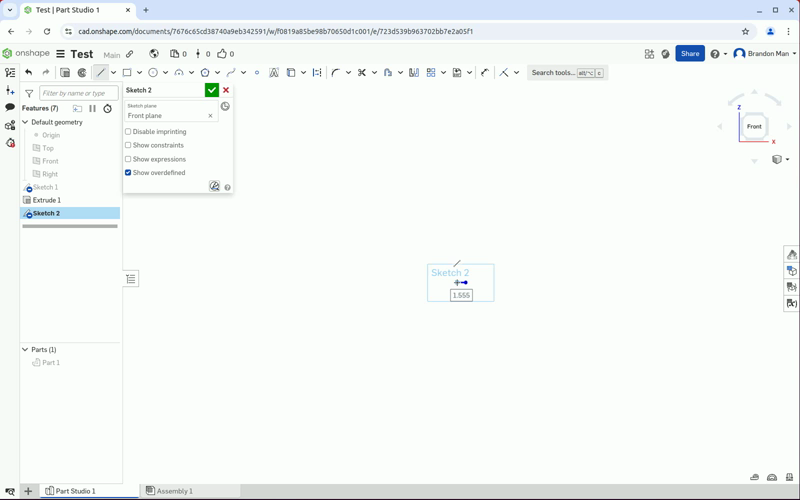
key_up(shift)
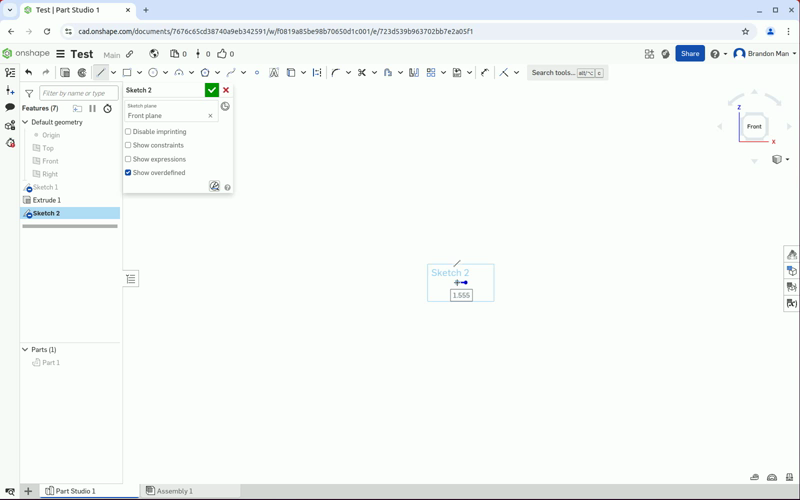
mouse_move(487, 282)
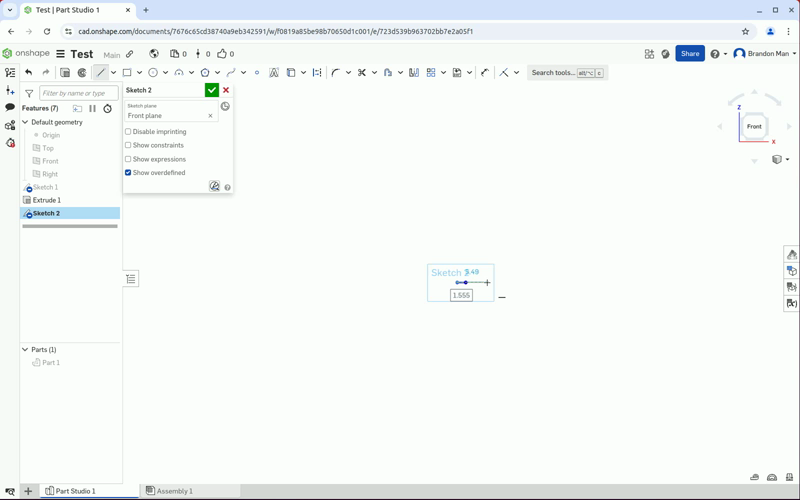
key_down(shift)
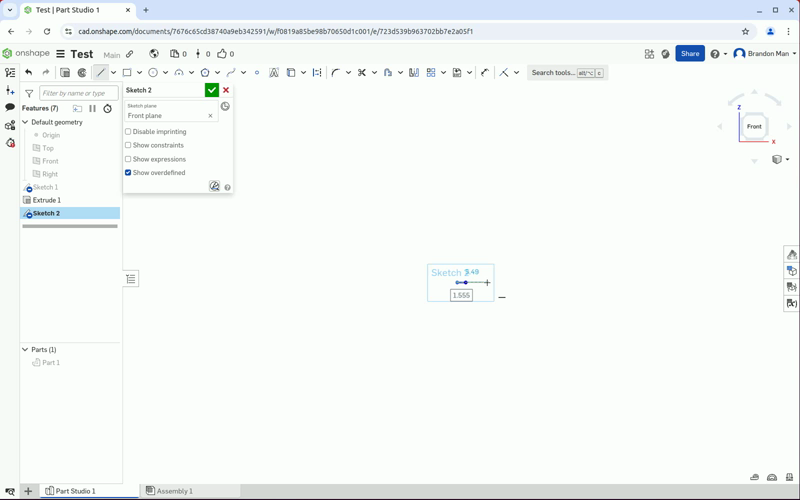
mouse_move(457, 282)
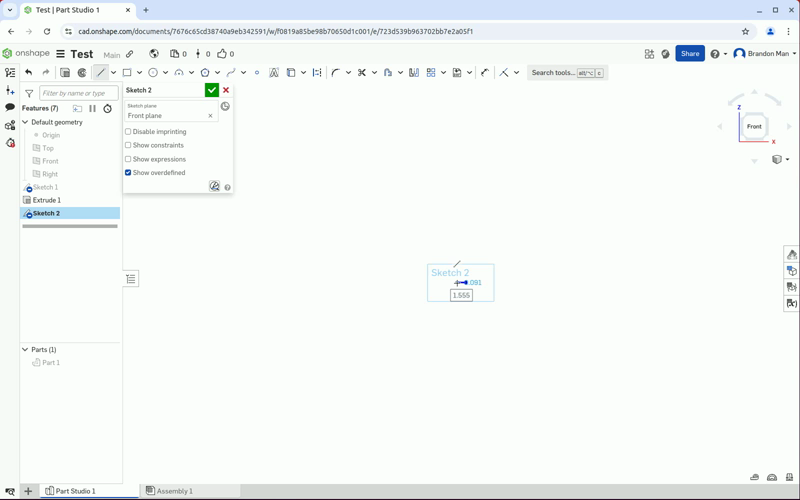
scroll(6)
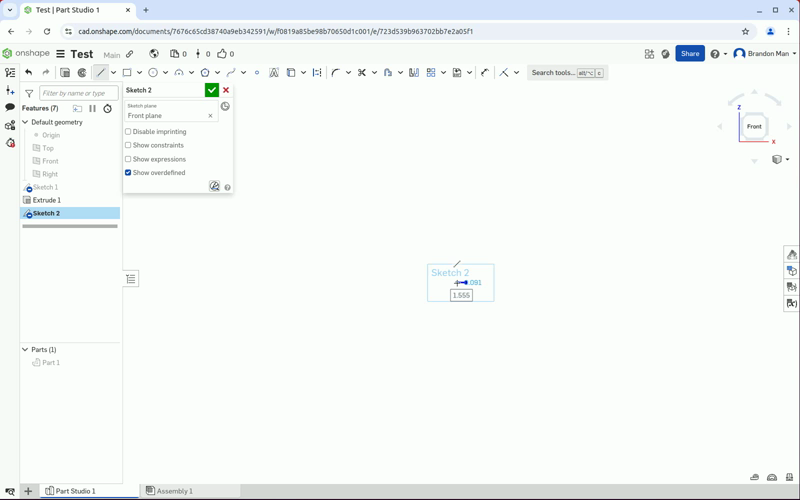
scroll(6)
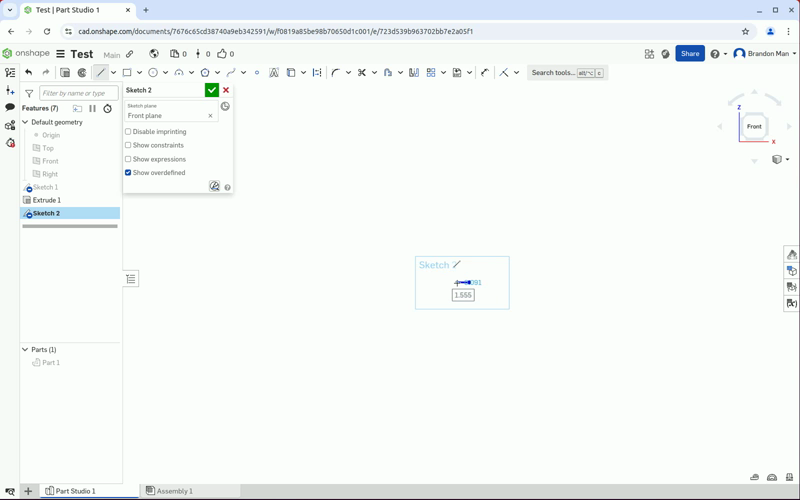
scroll(6)
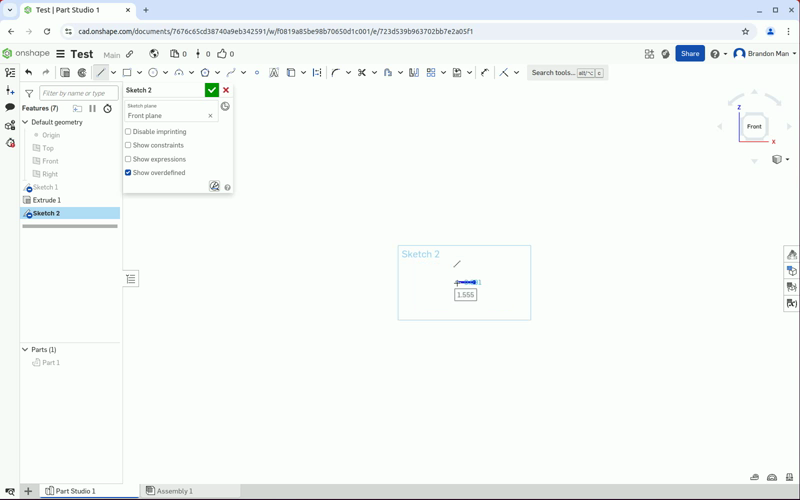
scroll(6)
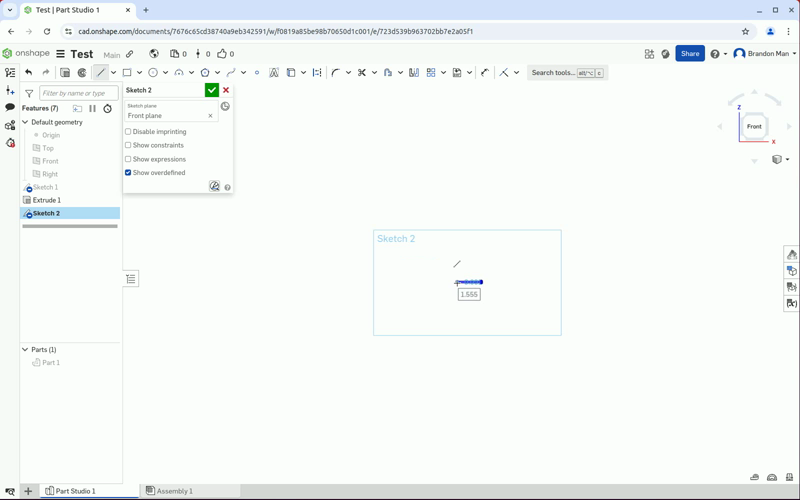
scroll(6)
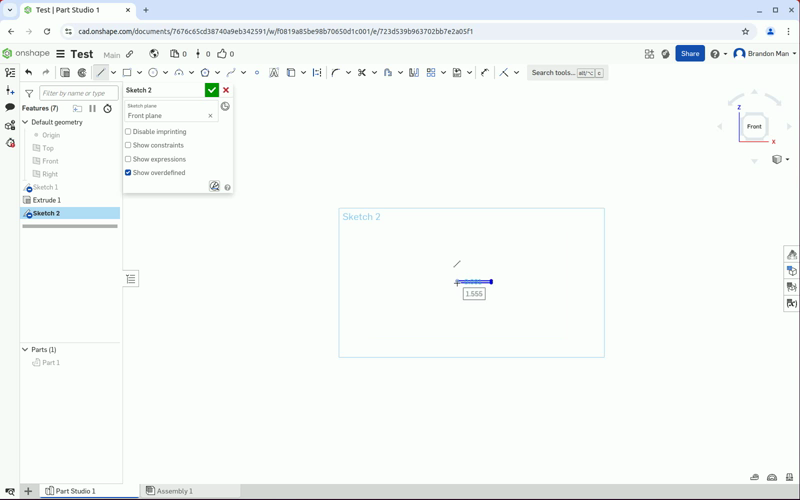
scroll(6)
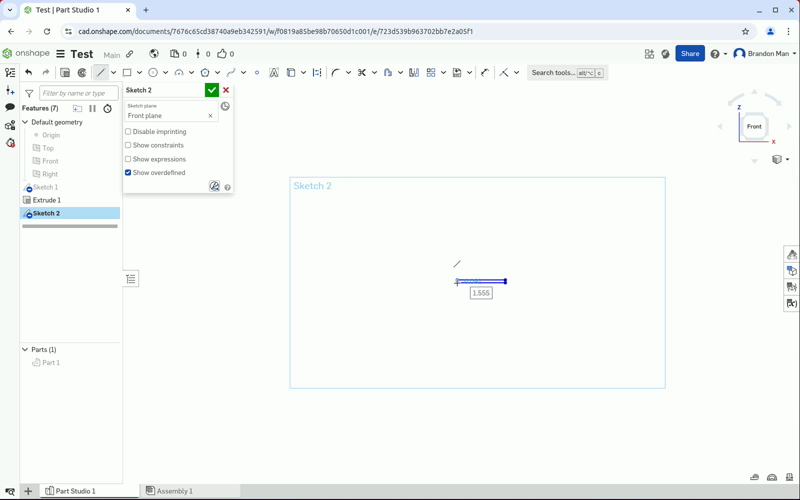
scroll(6)
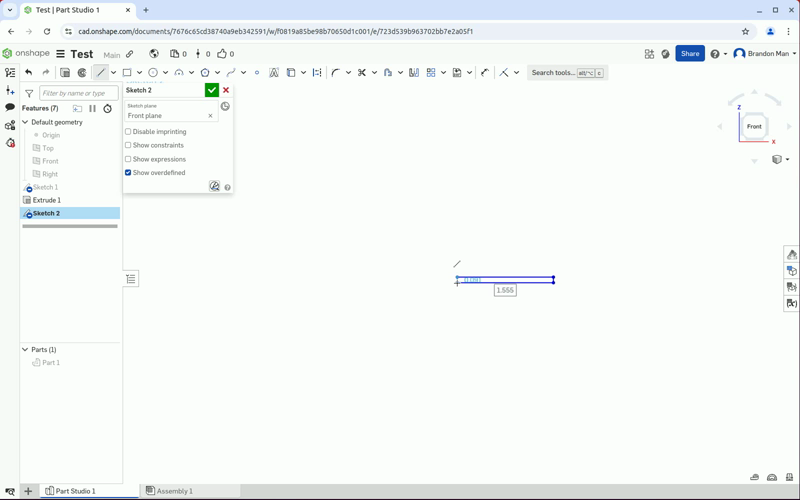
key_up(shift)
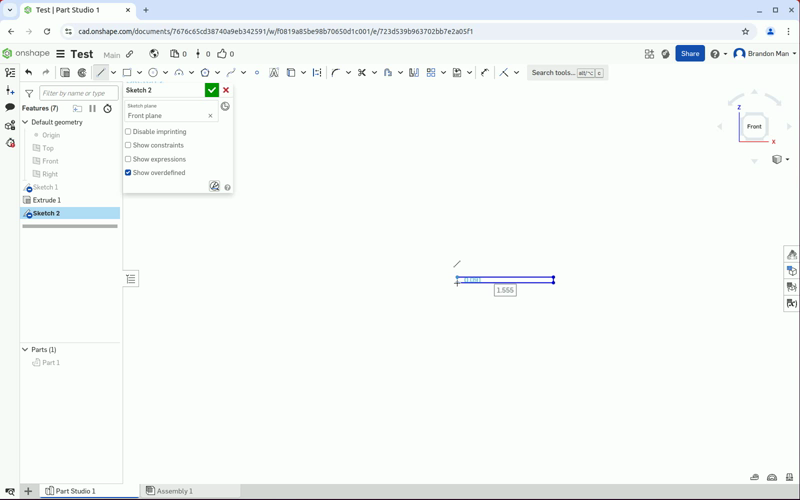
click(457, 282)
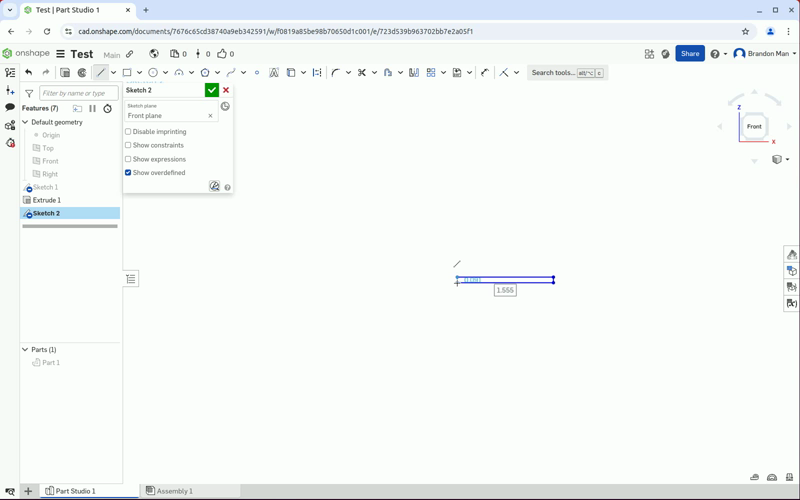
scroll(-6)
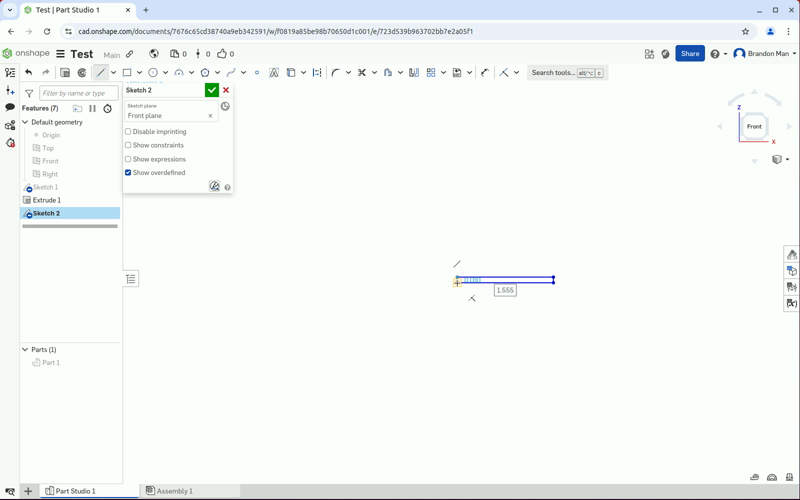
scroll(-6)
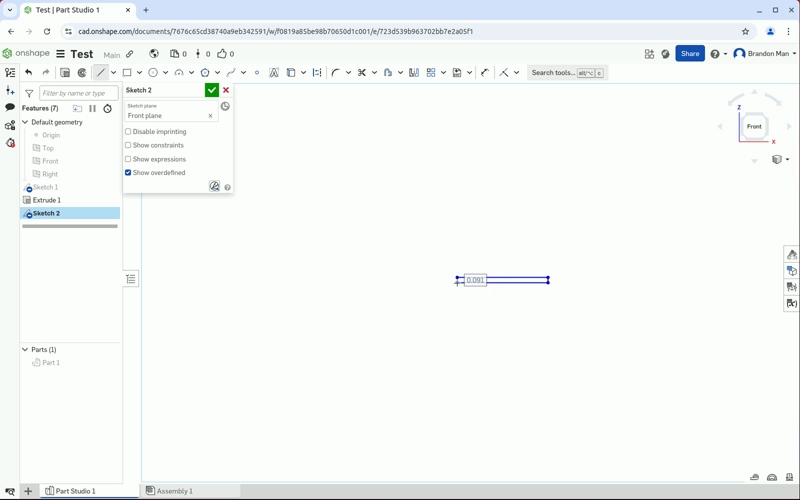
scroll(-6)
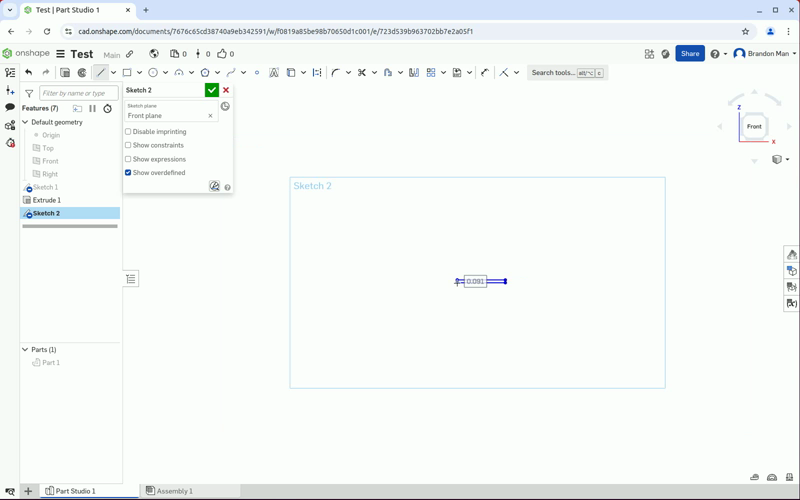
scroll(-6)
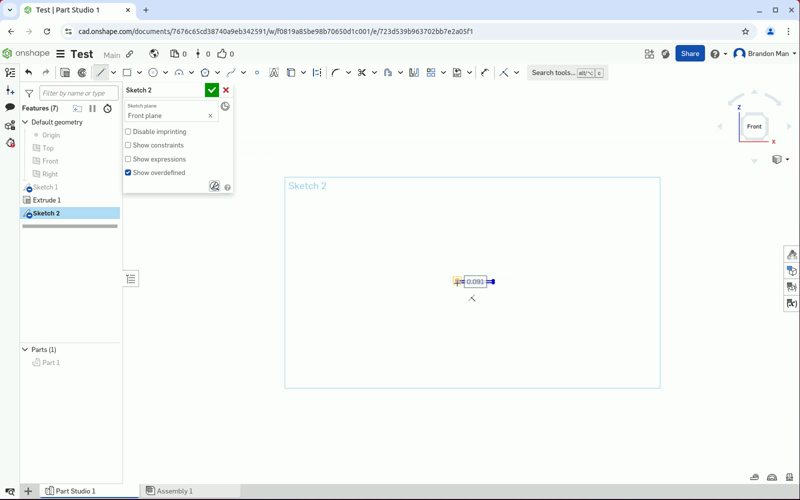
scroll(-6)
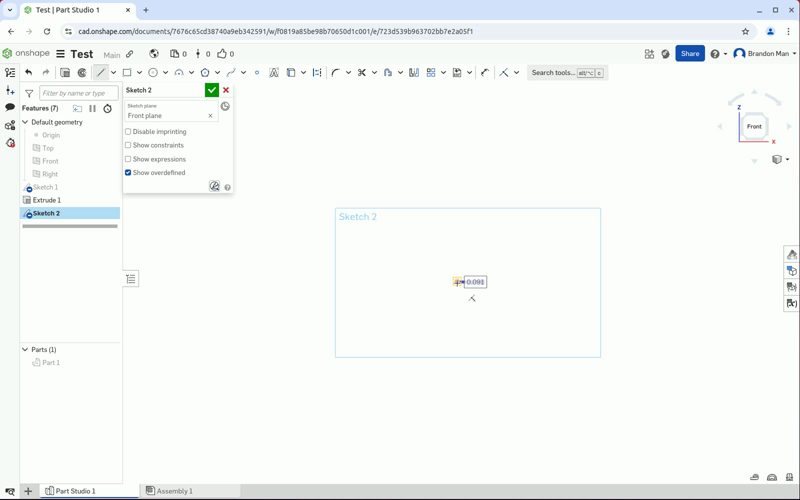
scroll(-6)
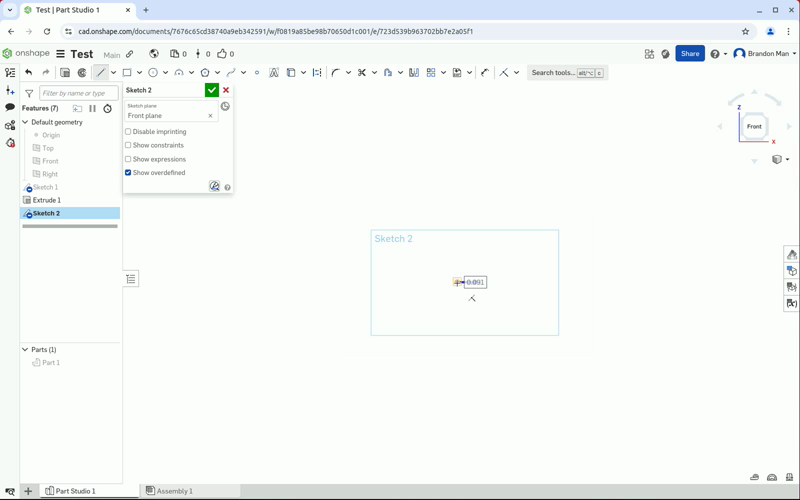
scroll(-6)
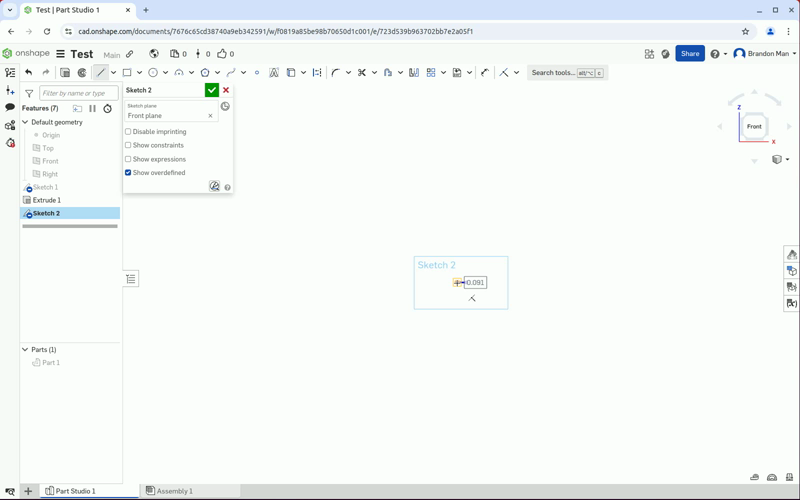
key(esc)
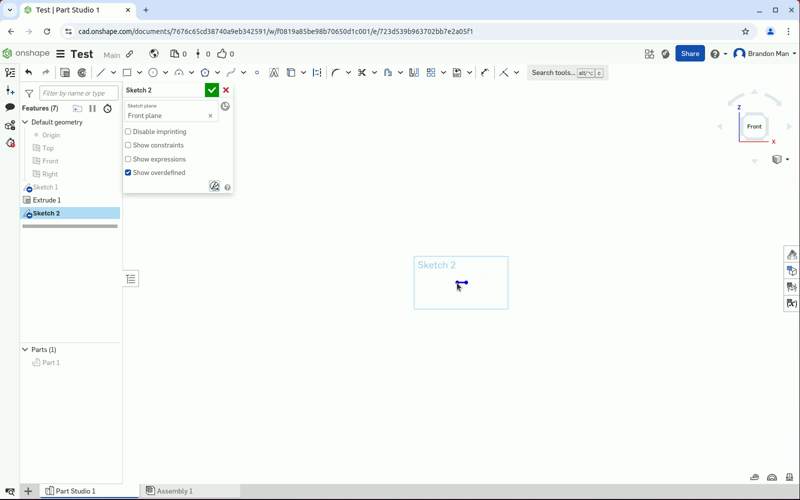
mouse_move(465, 282)
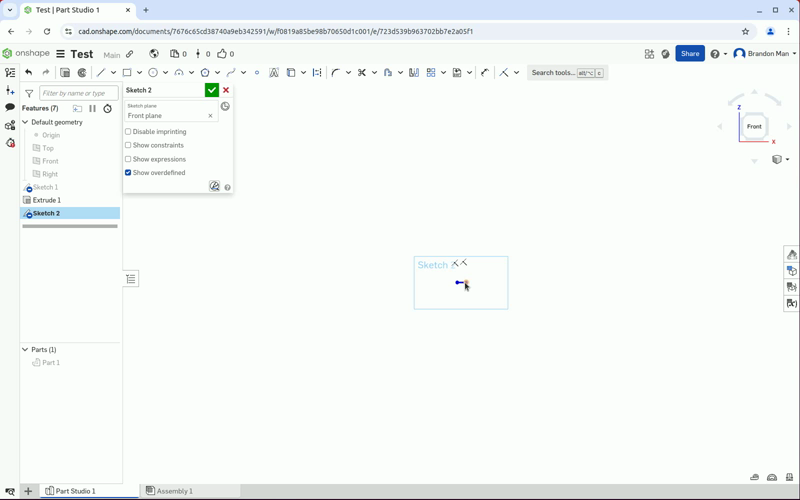
scroll(6)
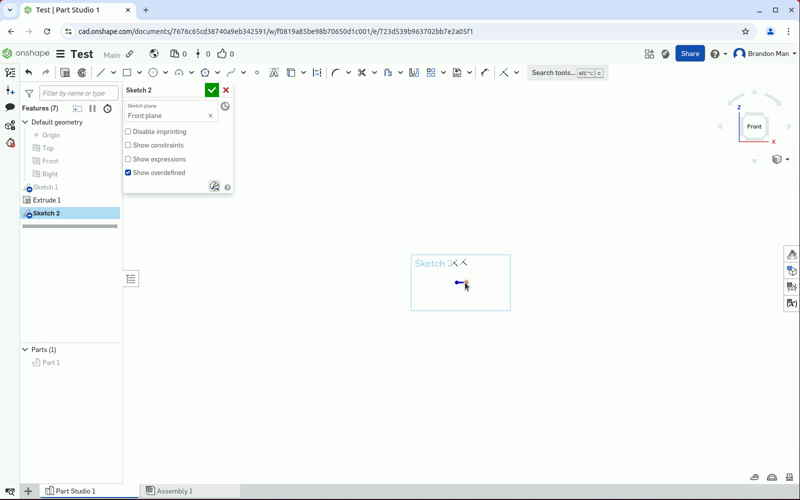
scroll(6)
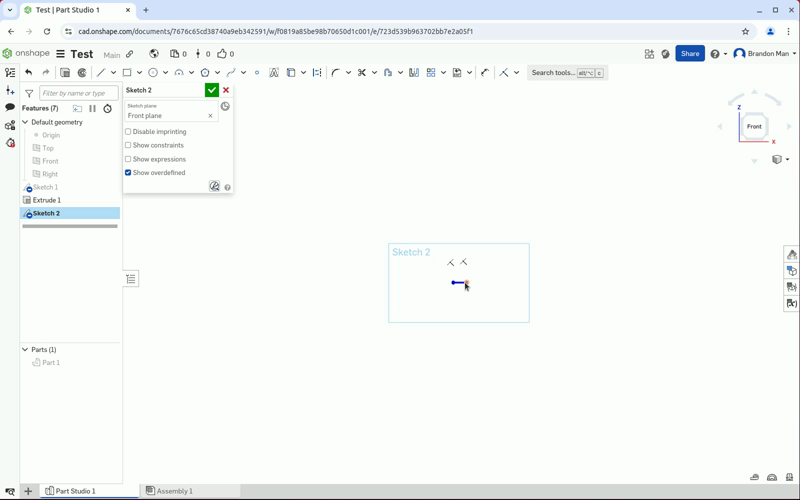
scroll(6)
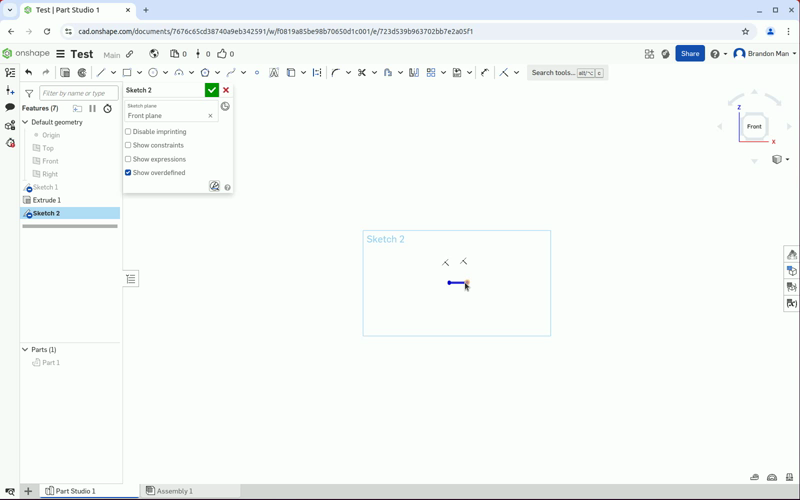
scroll(6)
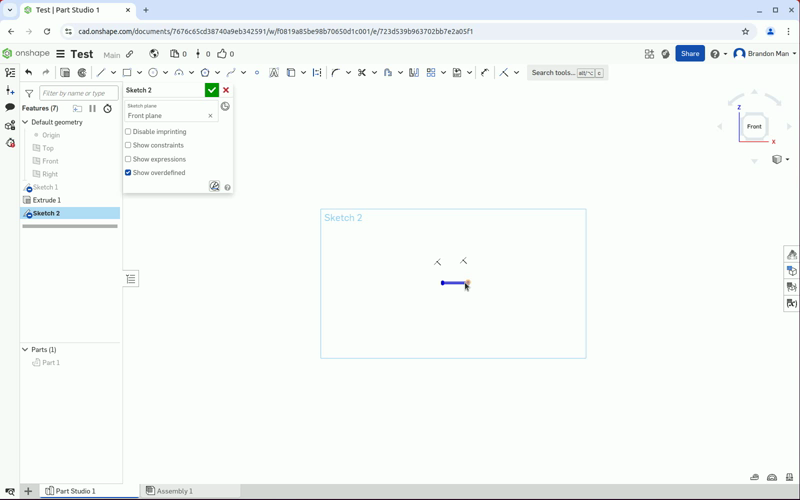
scroll(6)
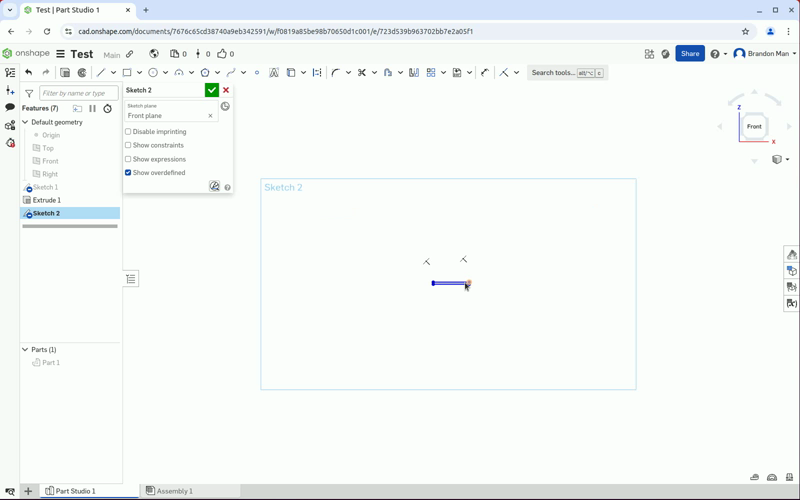
scroll(6)
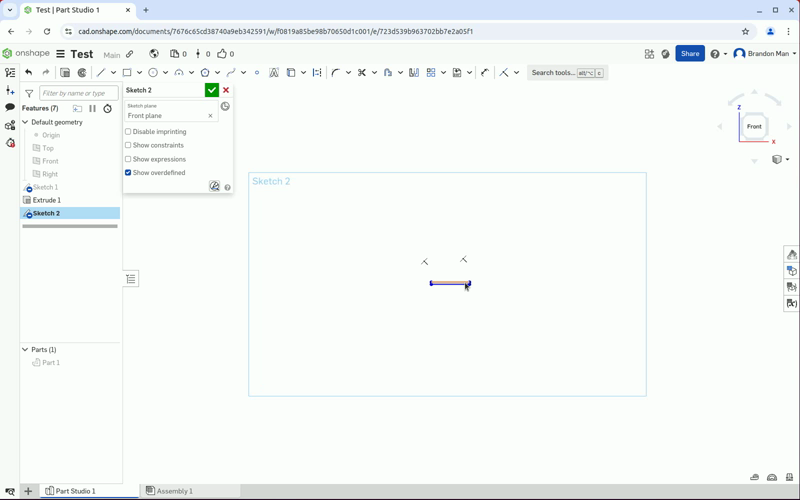
scroll(6)
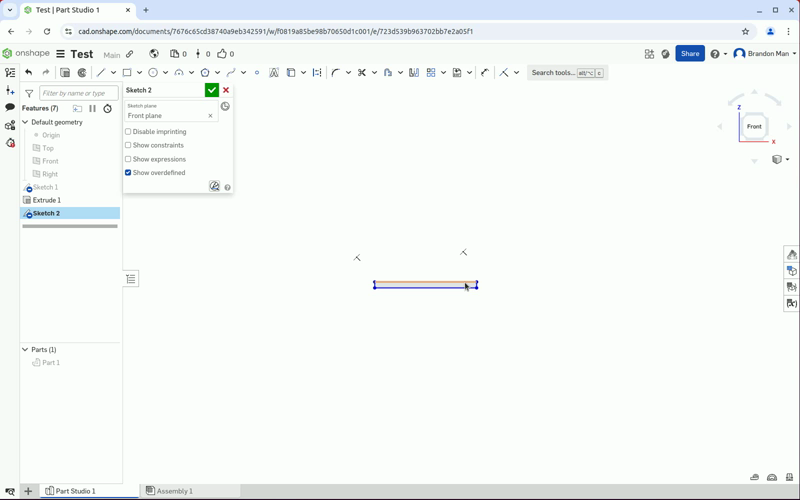
click(465, 282)
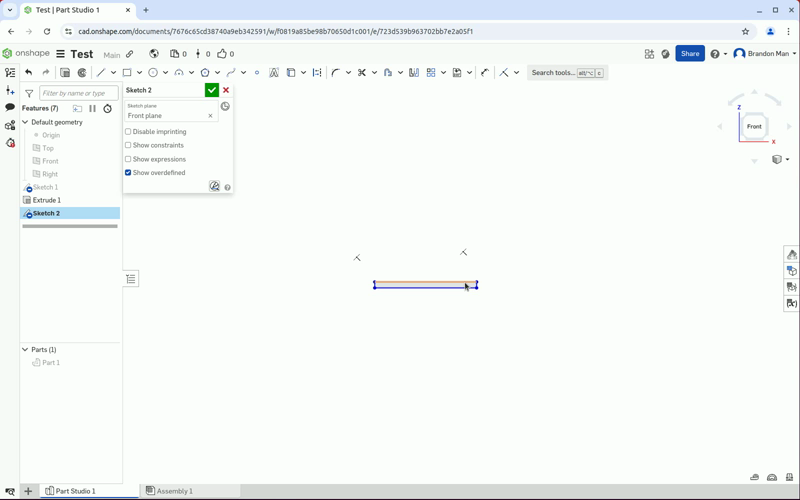
scroll(-6)
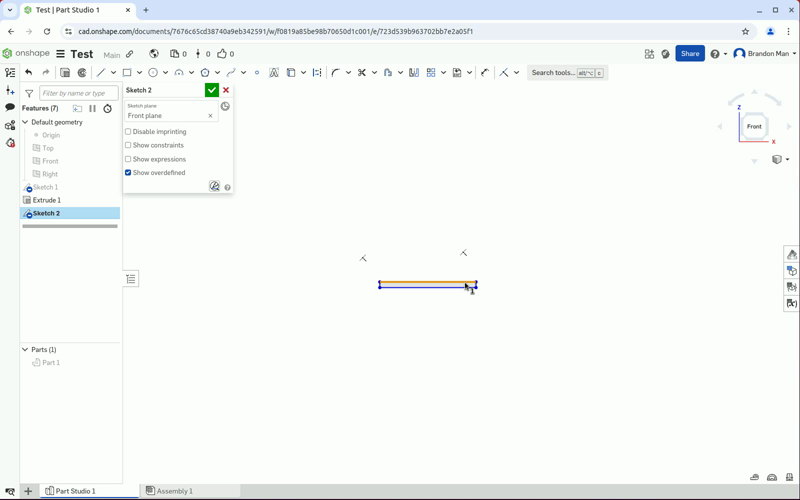
scroll(-6)
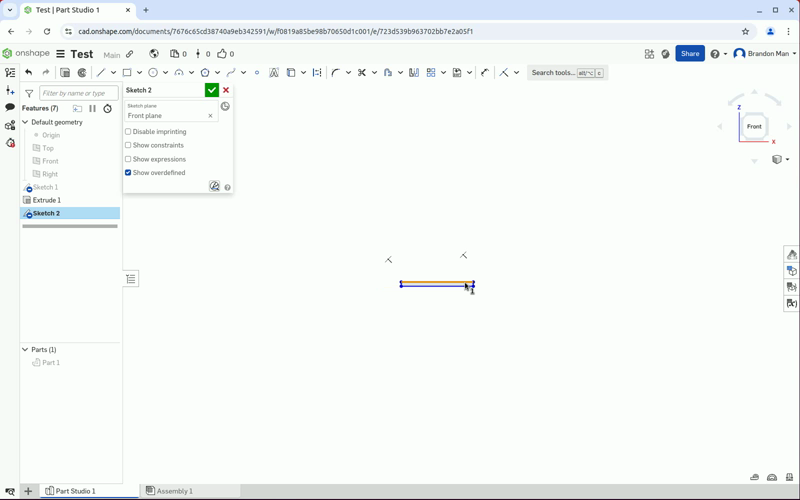
scroll(-6)
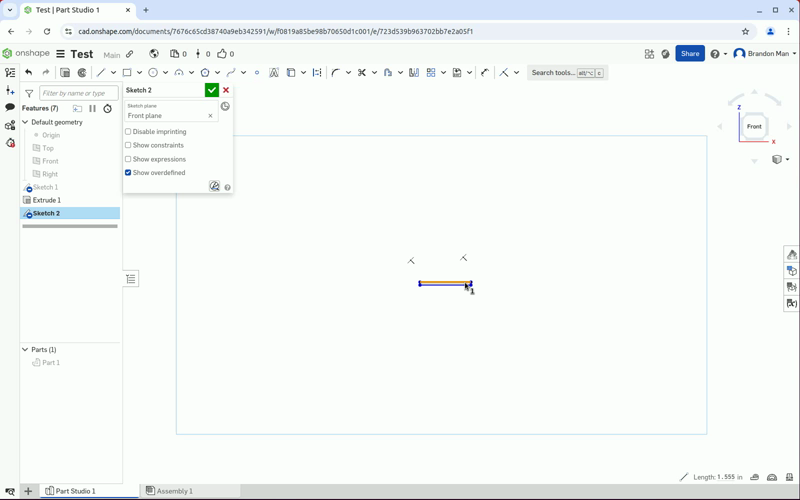
scroll(-6)
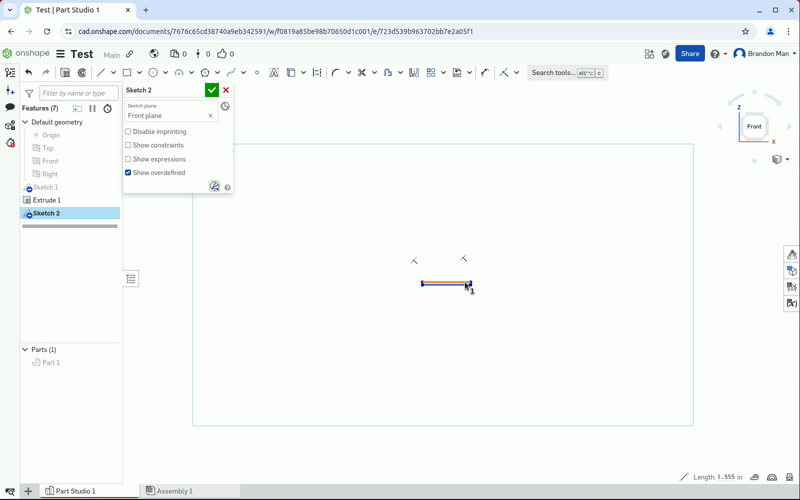
scroll(-6)
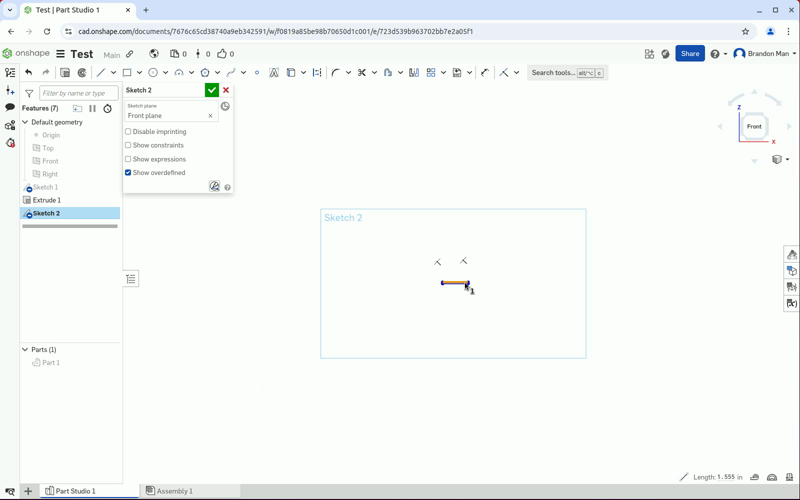
scroll(-6)
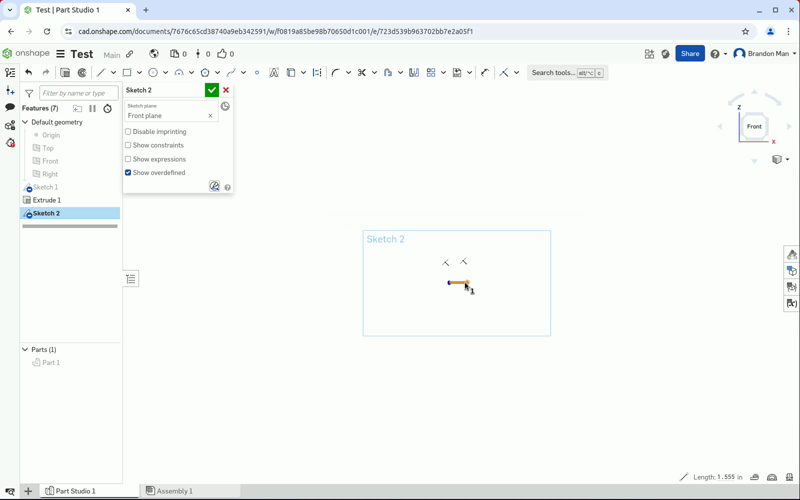
scroll(-6)
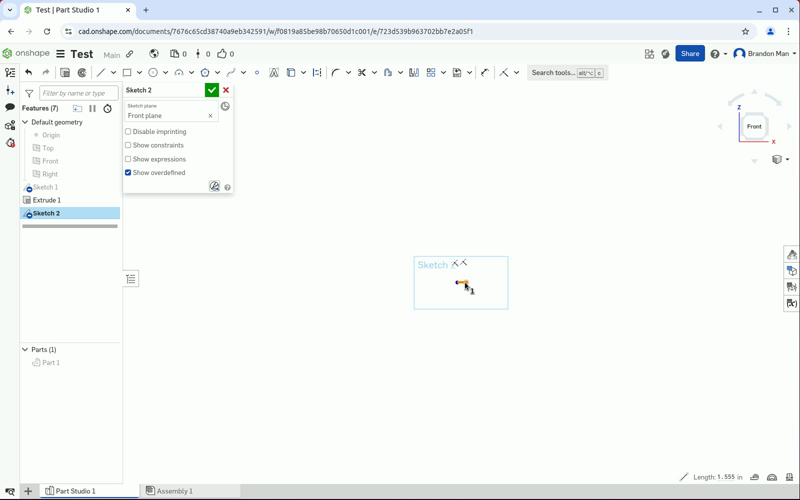
mouse_move(73, 352)
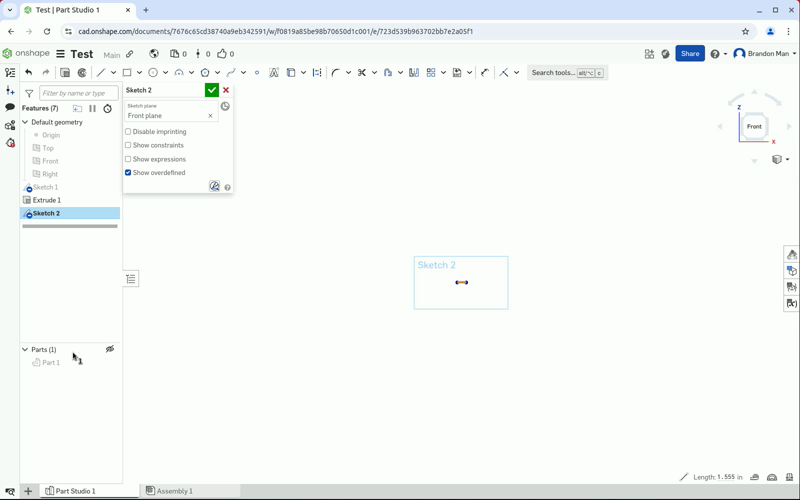
key(shift+y)
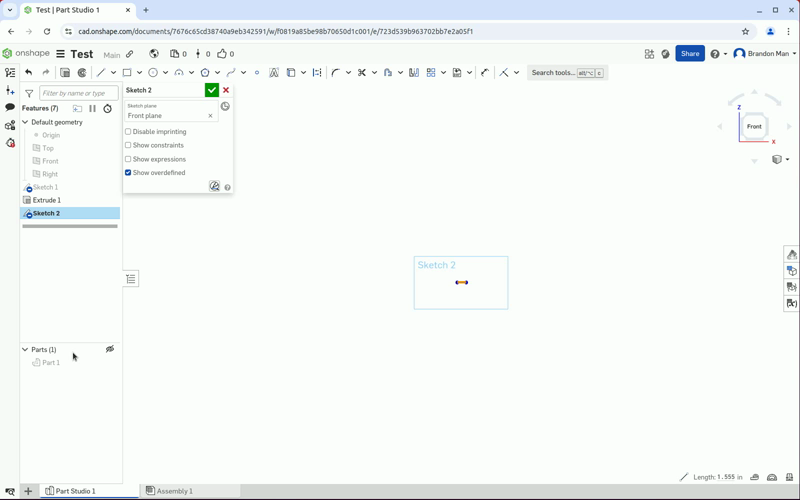
key(shift+e)
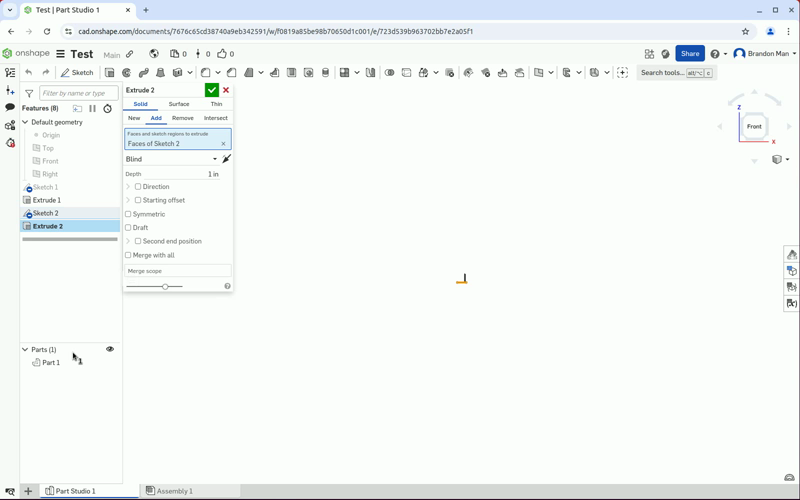
mouse_move(143, 106)
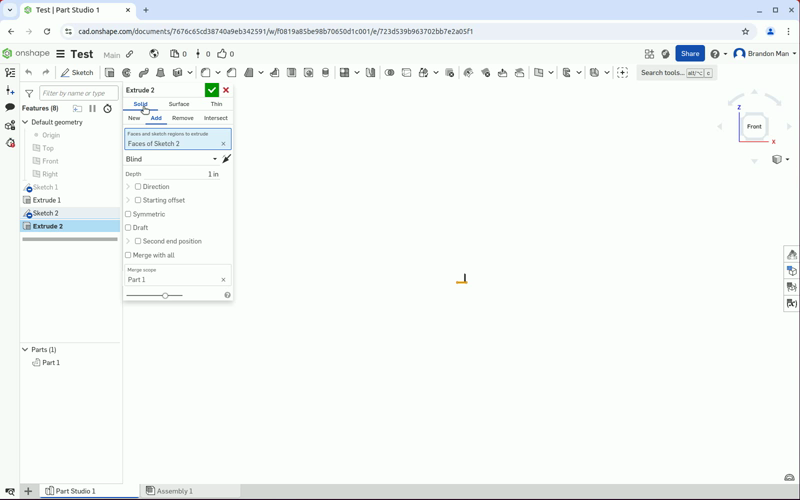
click(143, 106)
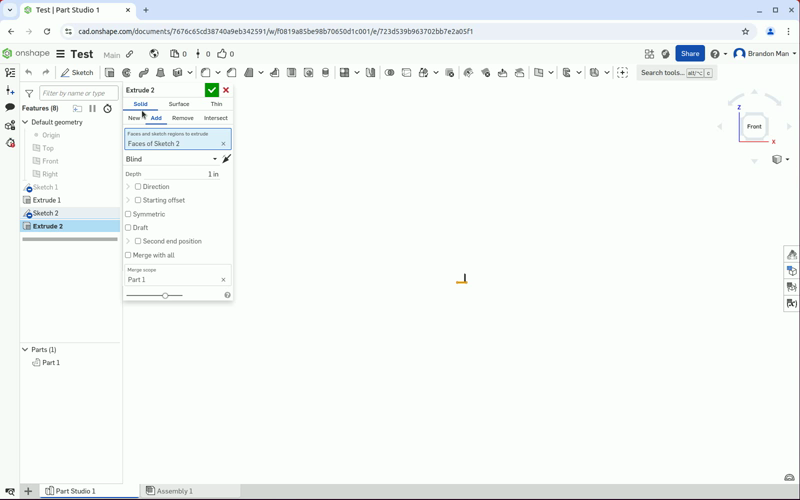
mouse_move(137, 120)
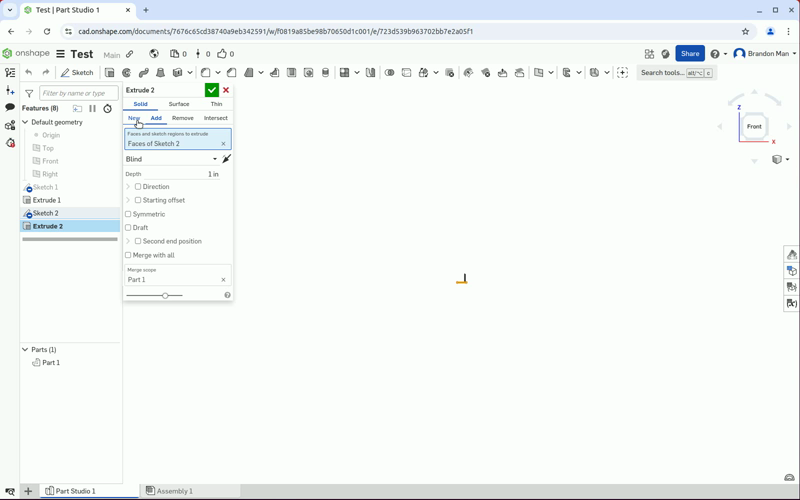
click(137, 120)
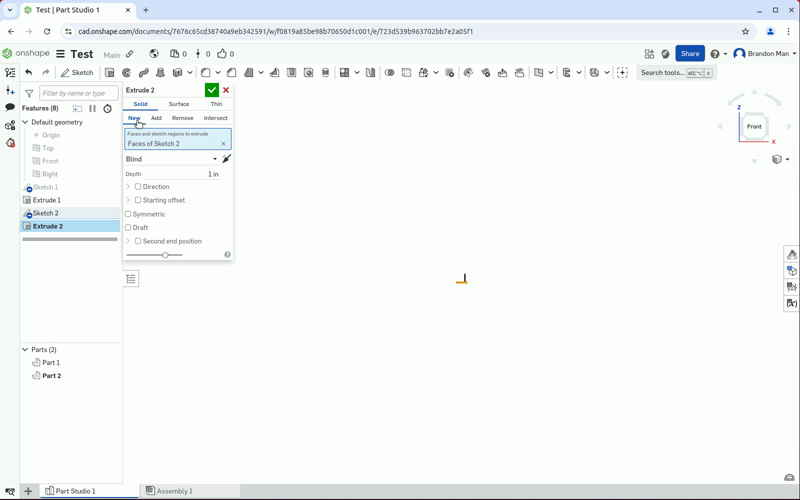
key(tab, 4)
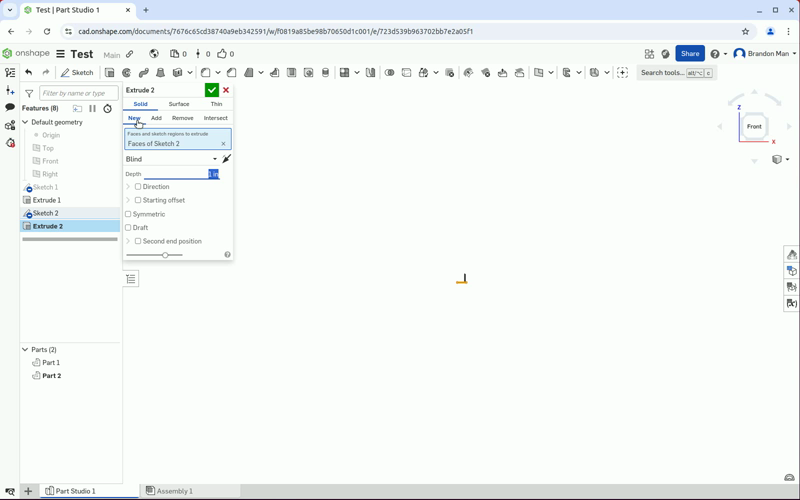
text(23.108)
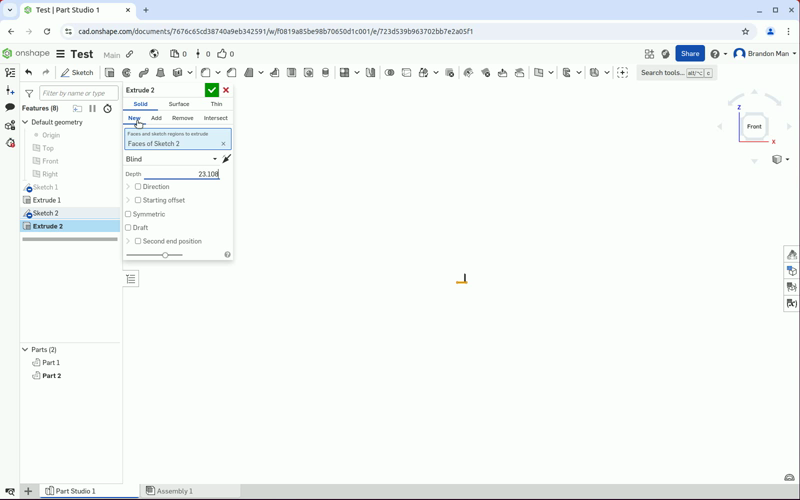
key(enter)
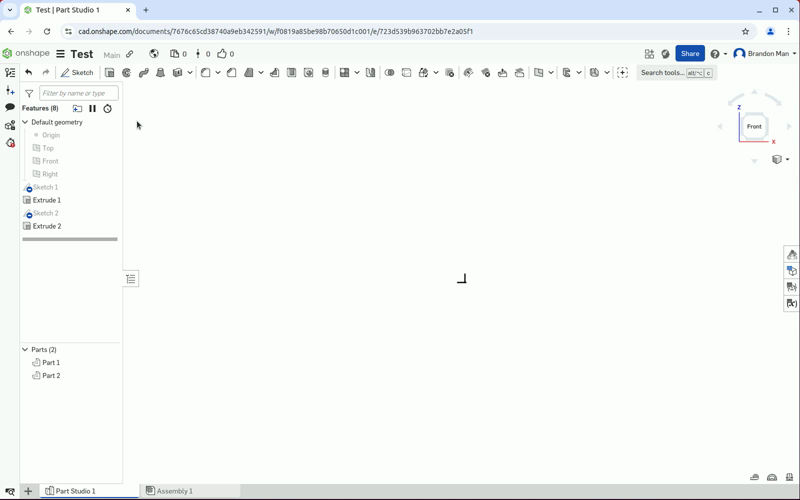
key(shift+h)
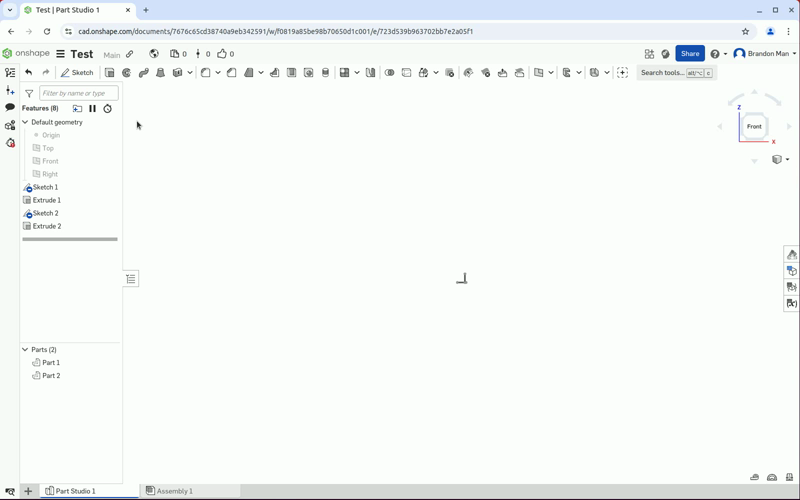
key(shift+h)
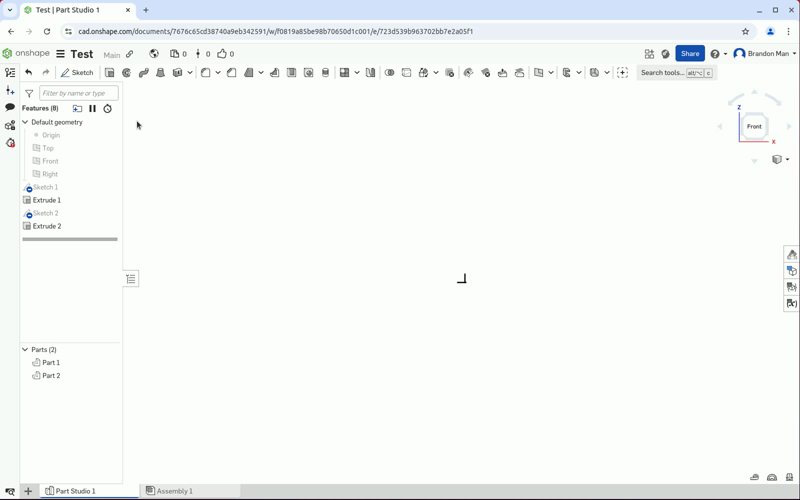
mouse_move(73, 189)
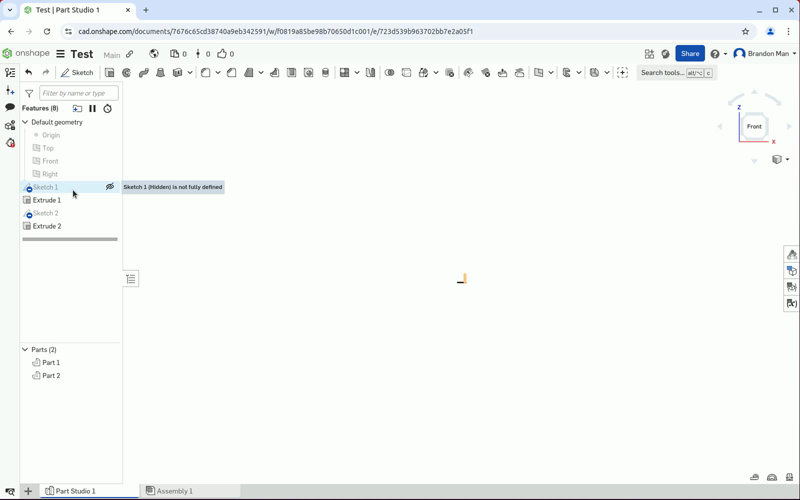
click(73, 189)
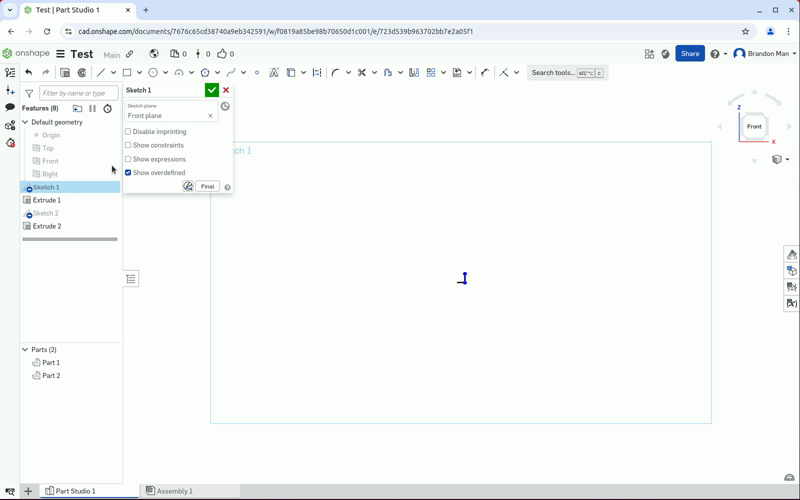
mouse_move(229, 92)
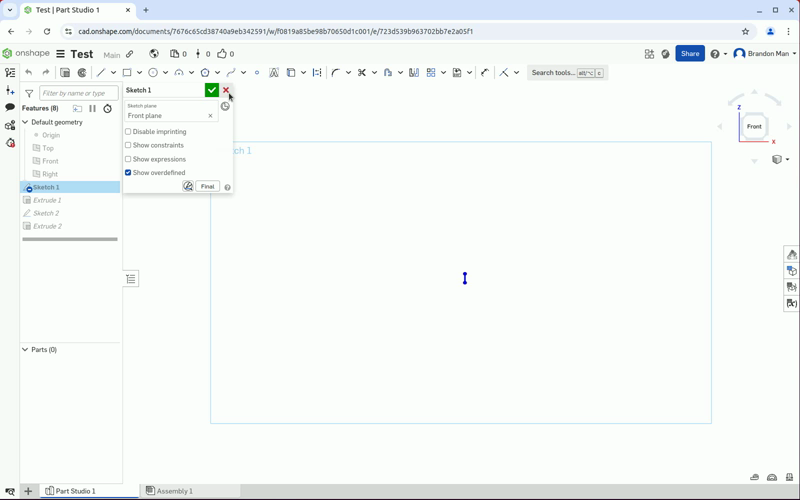
click(229, 92)
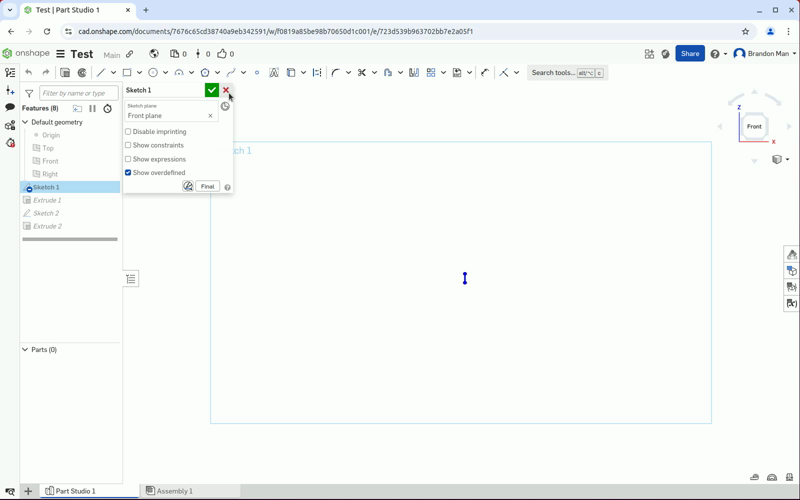
key(shift+s)
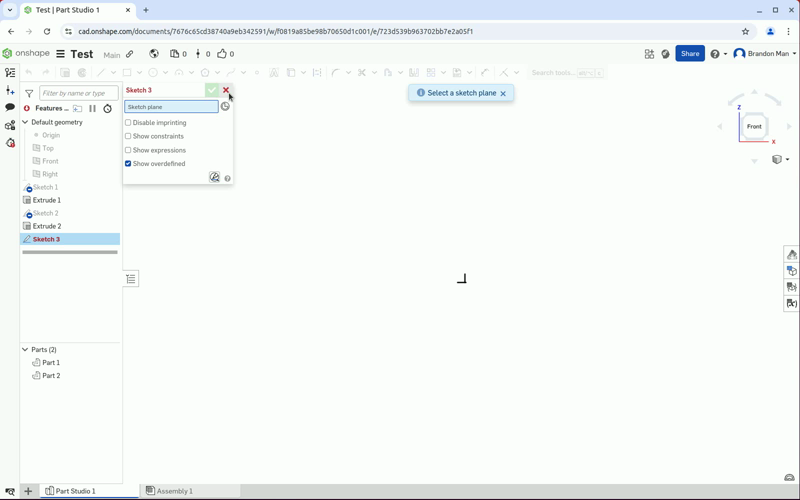
mouse_move(73, 163)
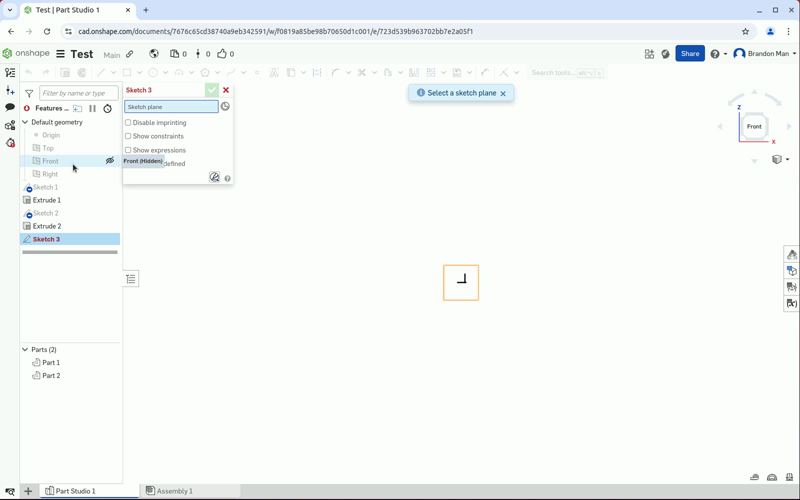
click(73, 163)
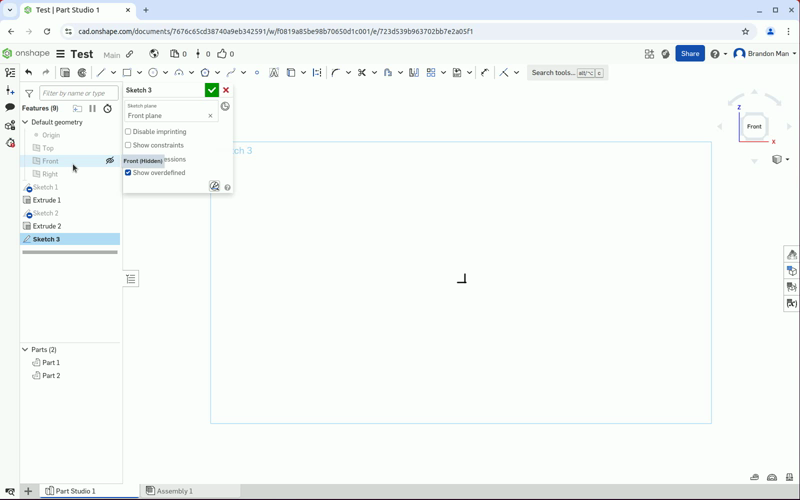
mouse_move(73, 352)
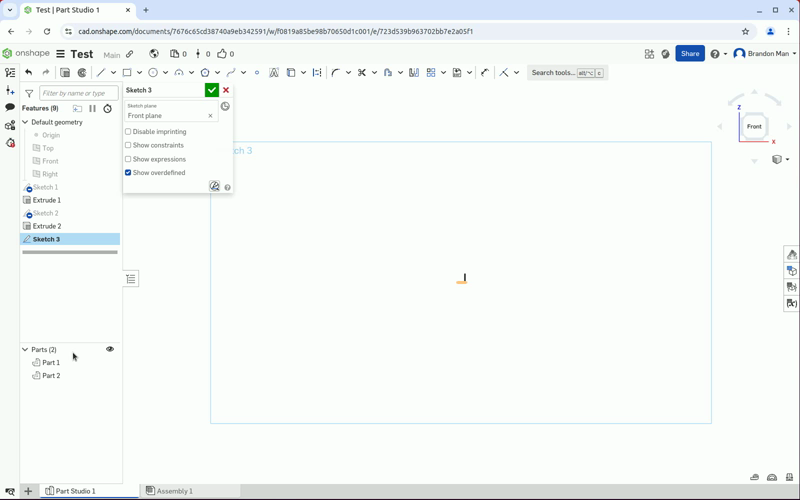
key(y)
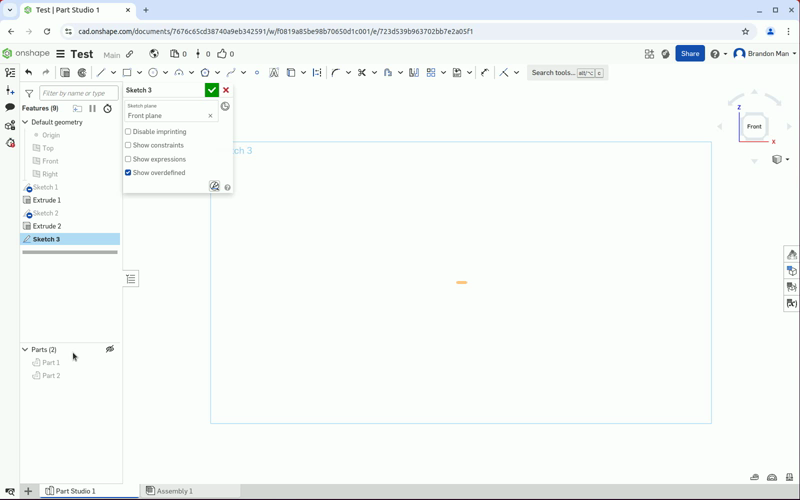
key(l)
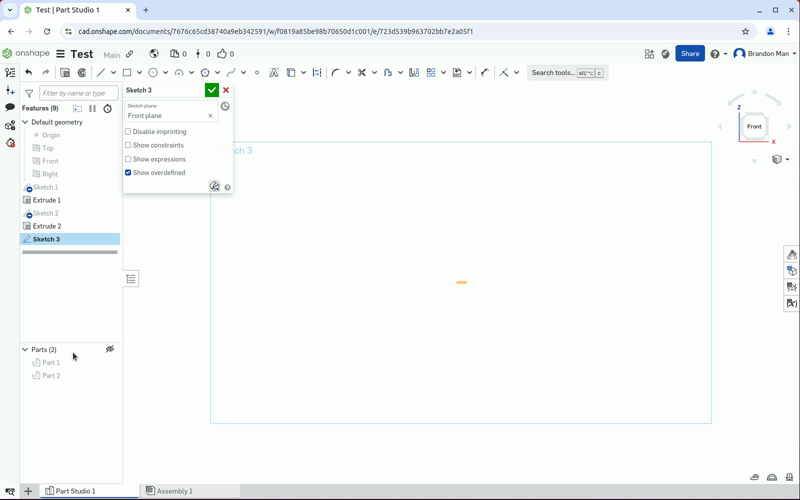
key_down(shift)
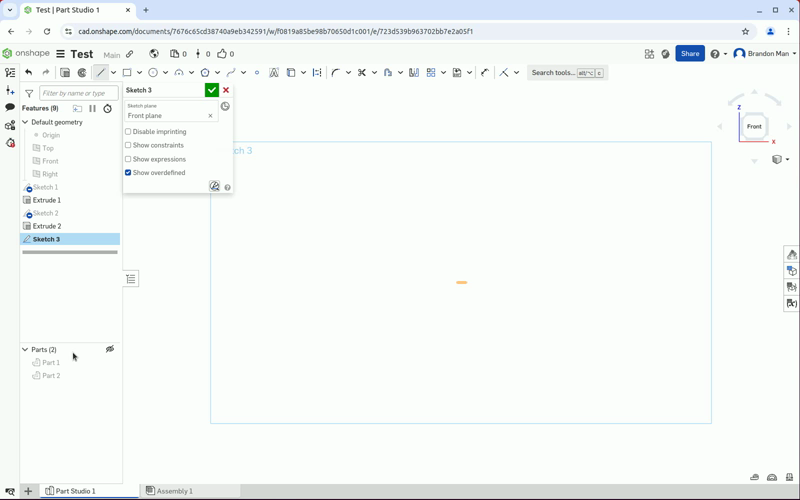
mouse_move(464, 282)
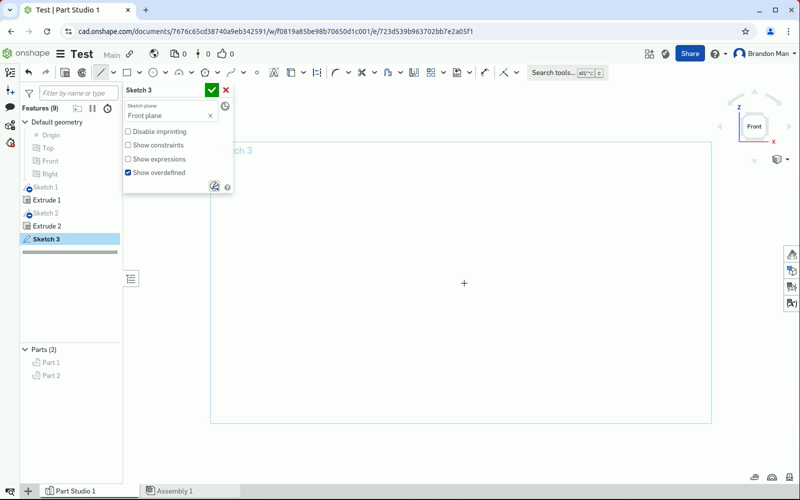
click(464, 282)
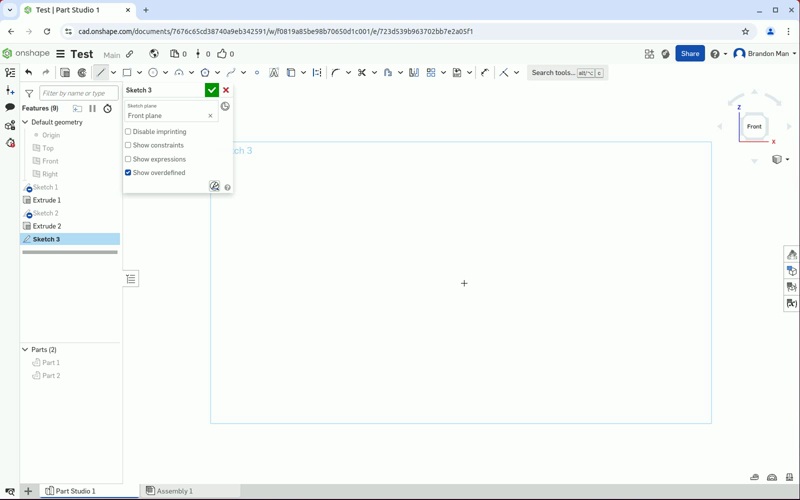
key_up(shift)
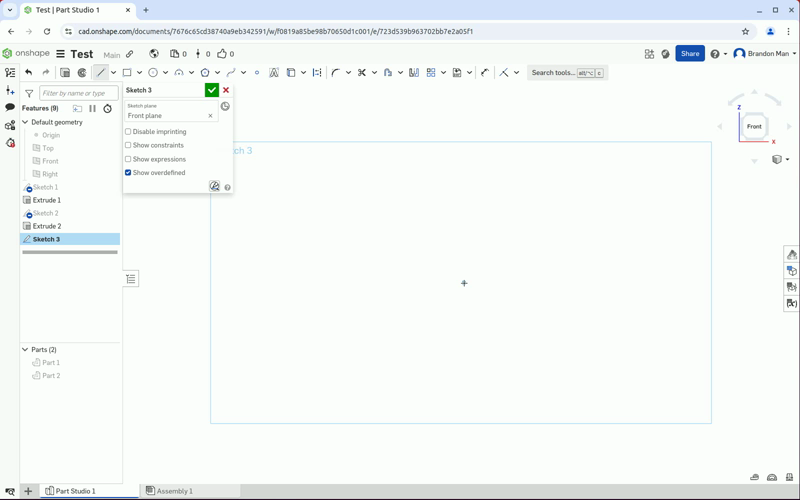
key_down(shift)
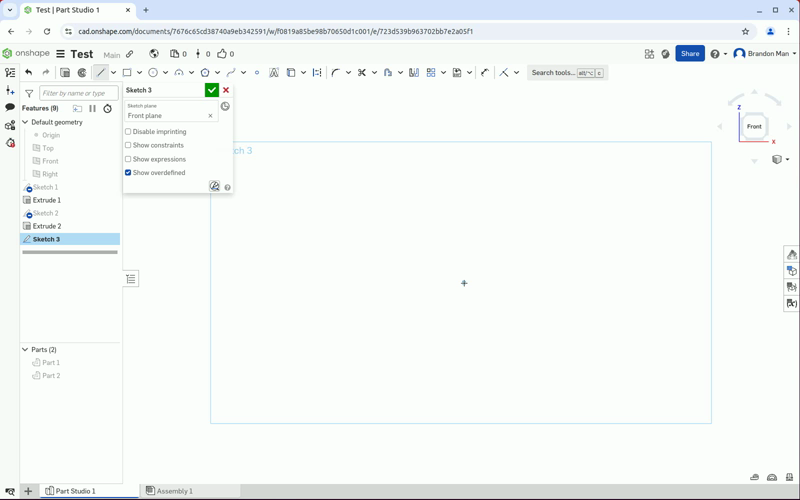
mouse_move(494, 282)
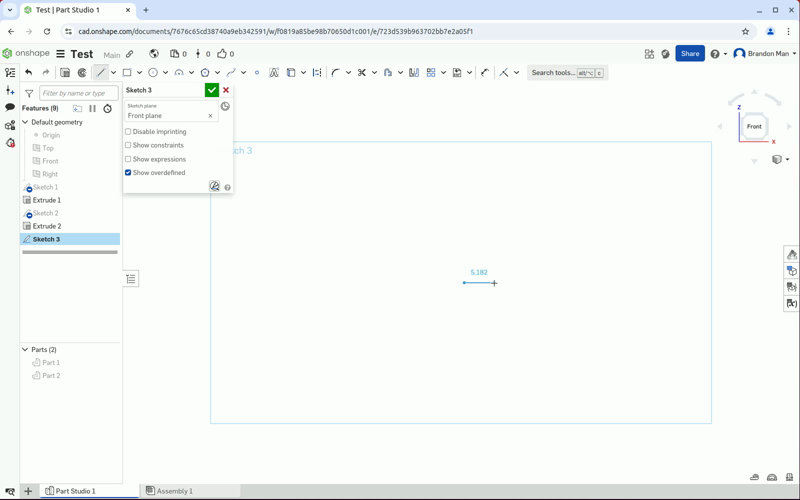
mouse_move(465, 282)
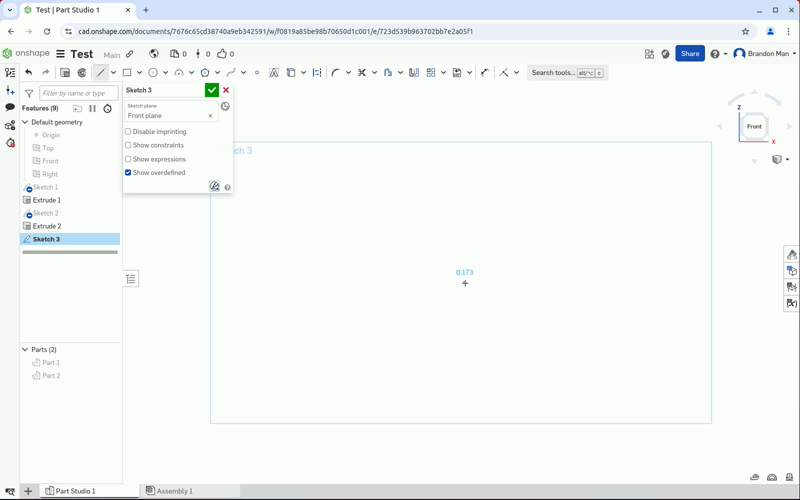
scroll(6)
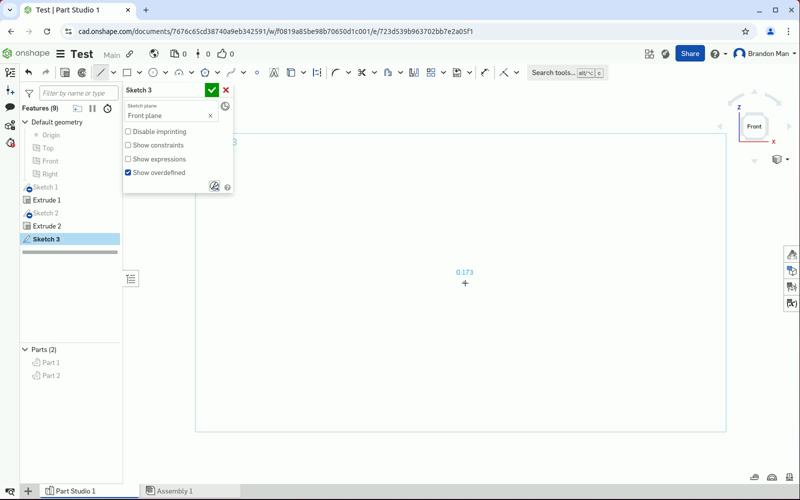
scroll(6)
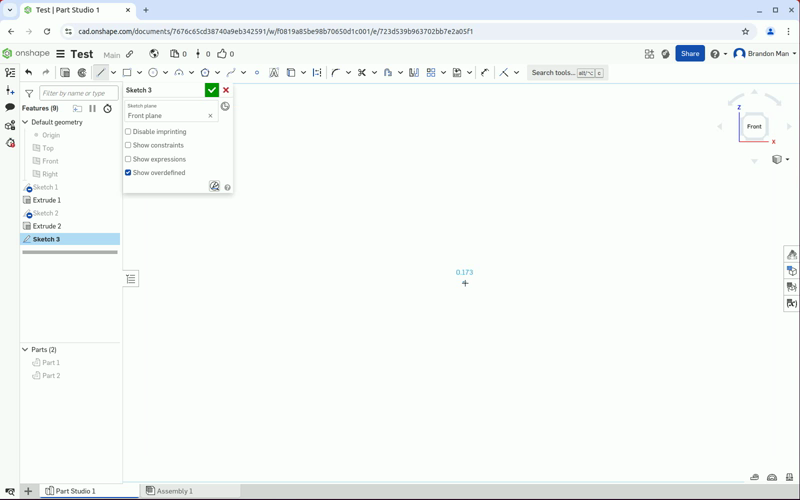
scroll(6)
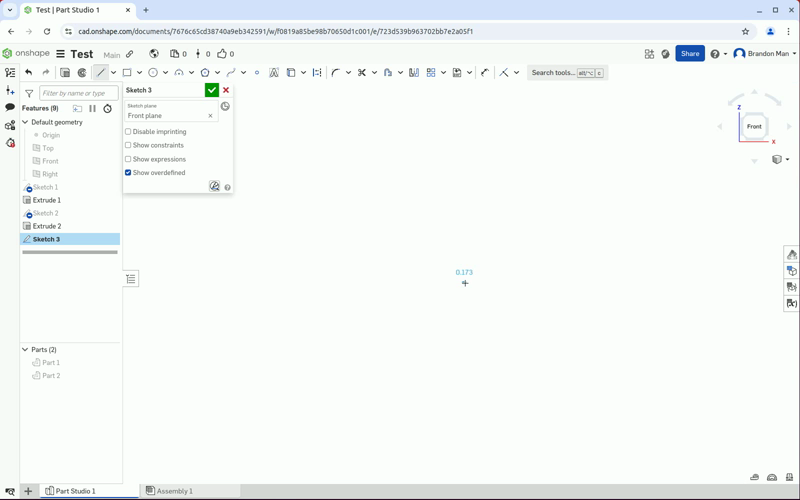
scroll(6)
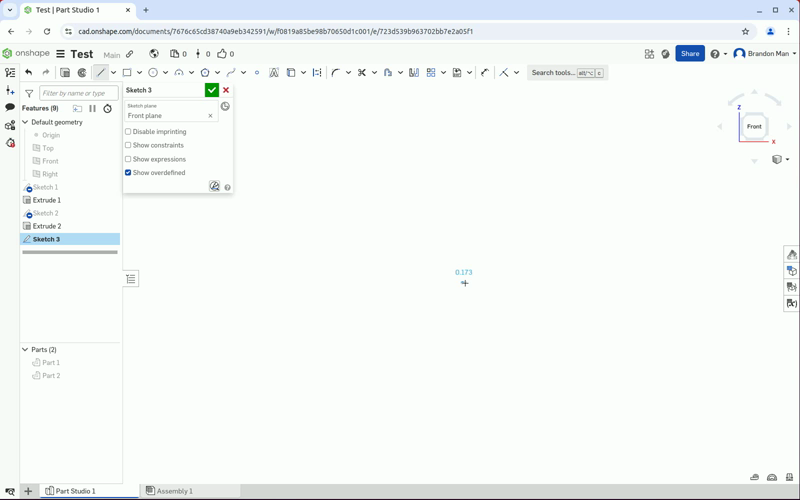
scroll(6)
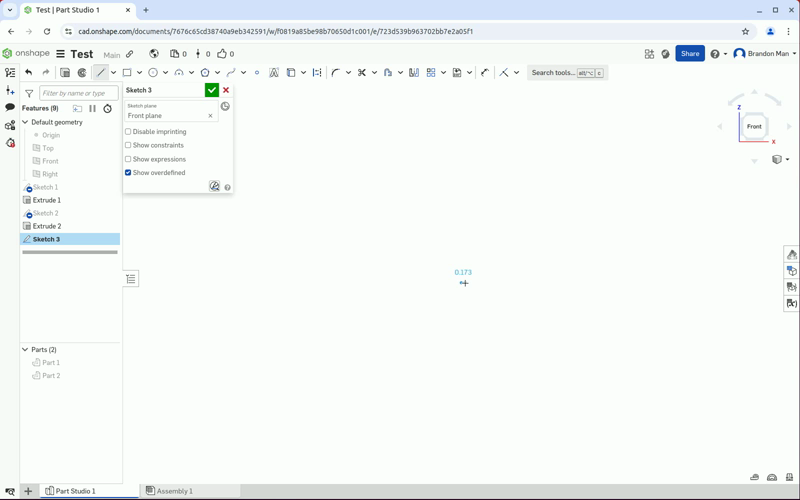
scroll(6)
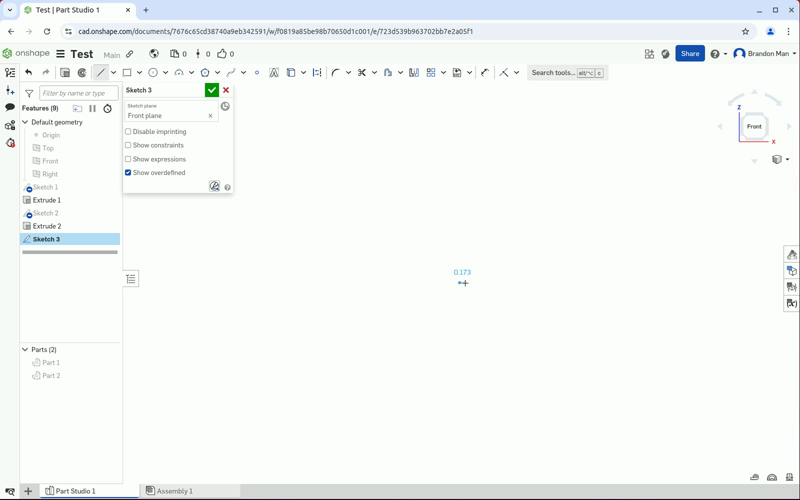
scroll(6)
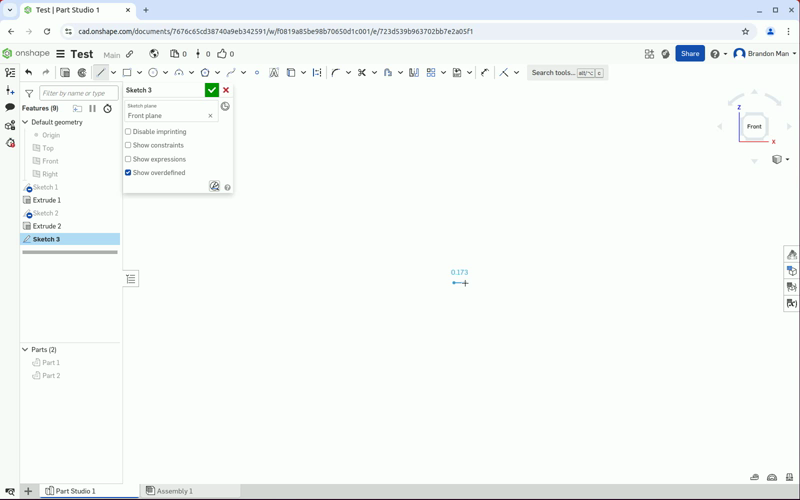
click(465, 282)
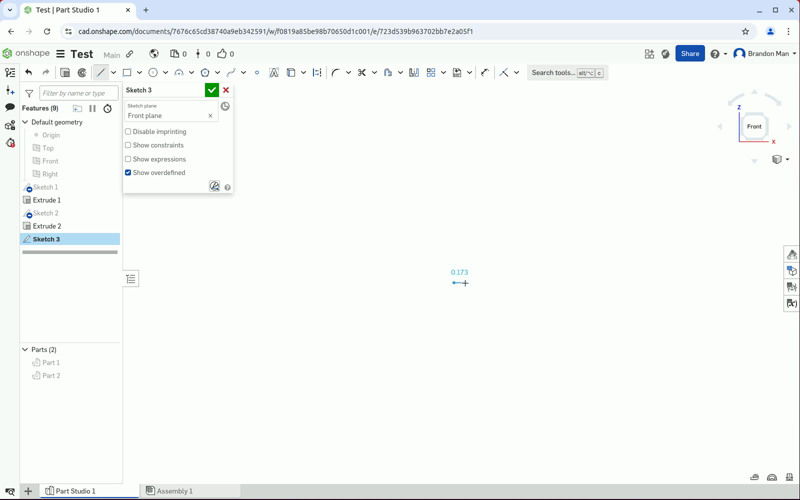
scroll(-6)
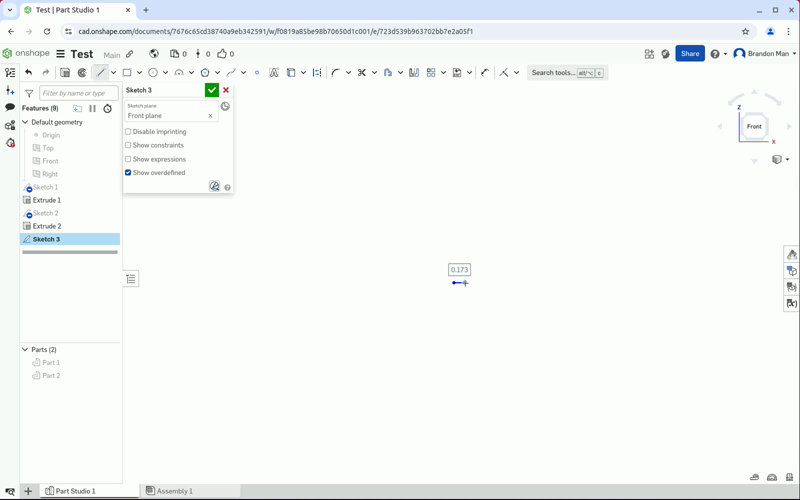
scroll(-6)
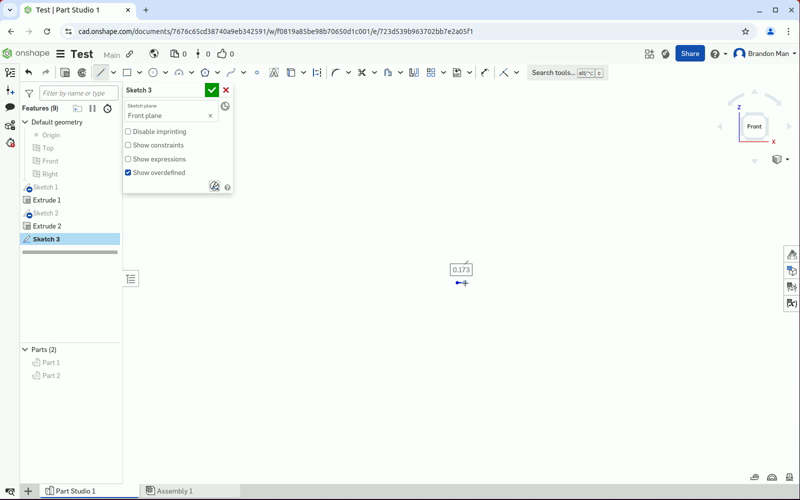
scroll(-6)
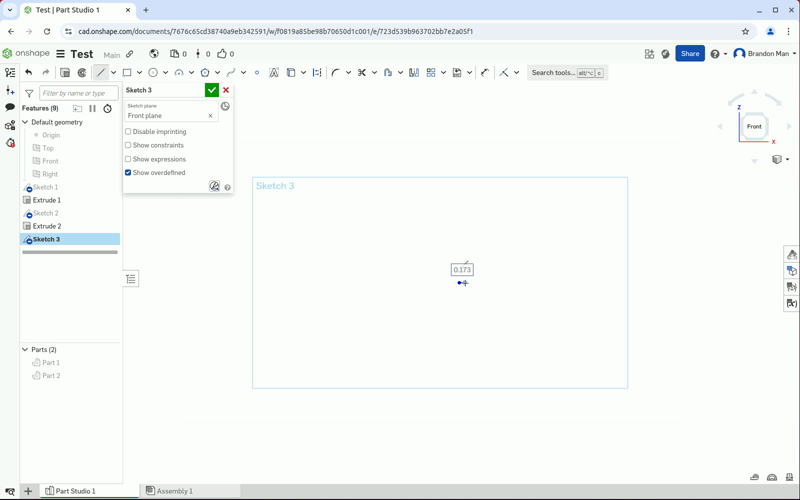
scroll(-6)
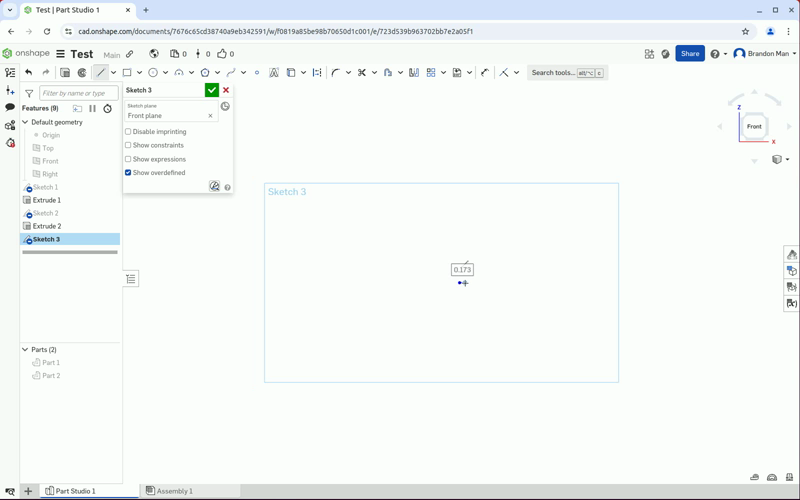
scroll(-6)
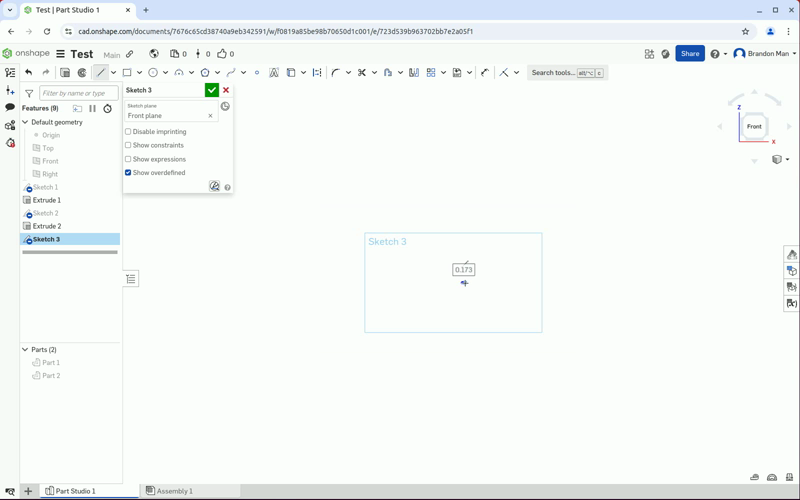
scroll(-6)
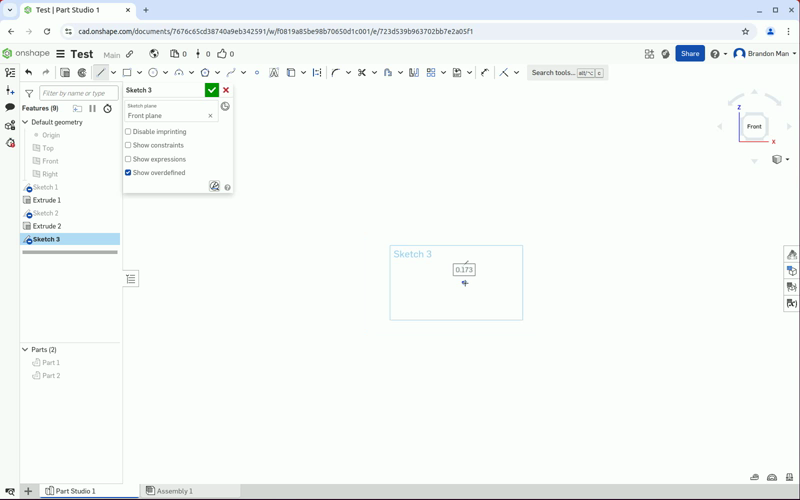
scroll(-6)
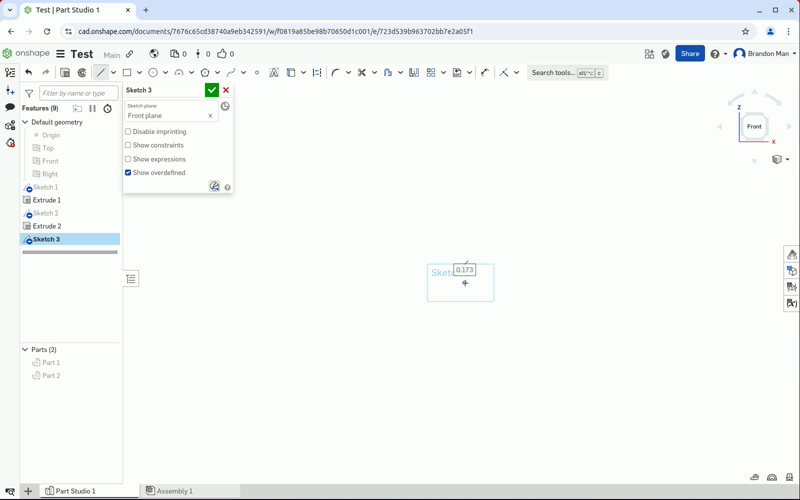
key_up(shift)
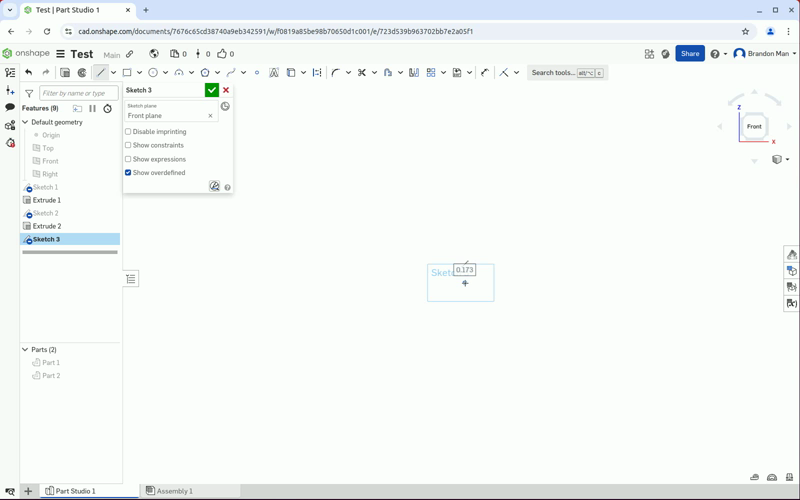
key_down(shift)
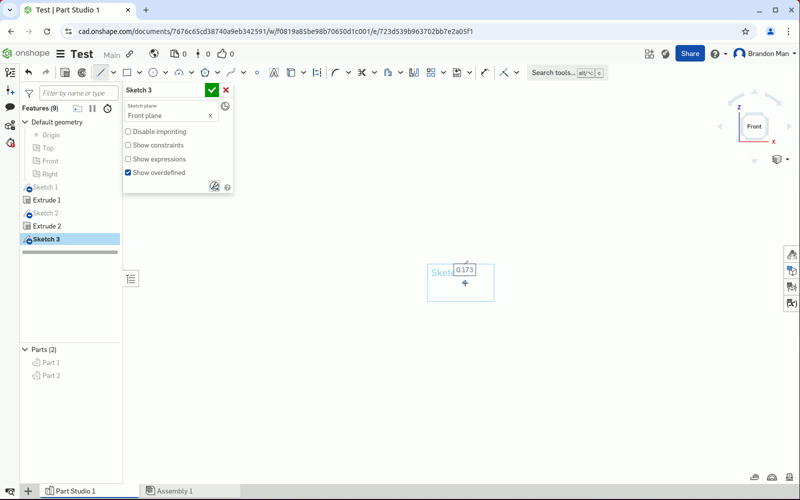
mouse_move(495, 282)
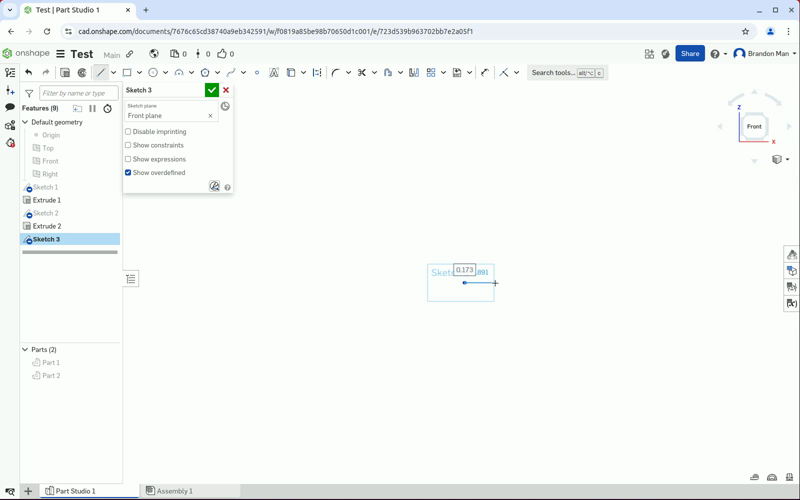
mouse_move(465, 281)
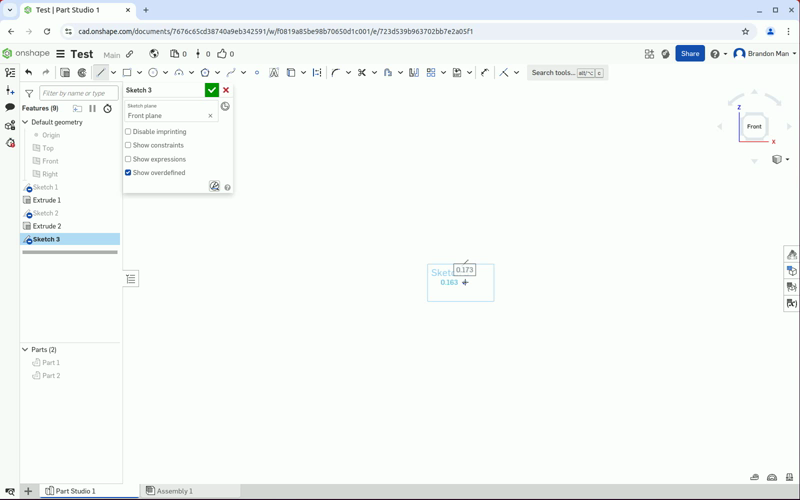
scroll(6)
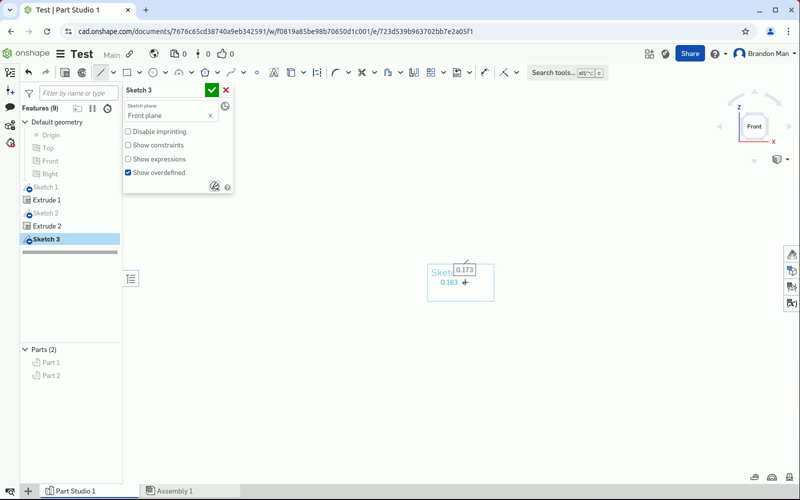
scroll(6)
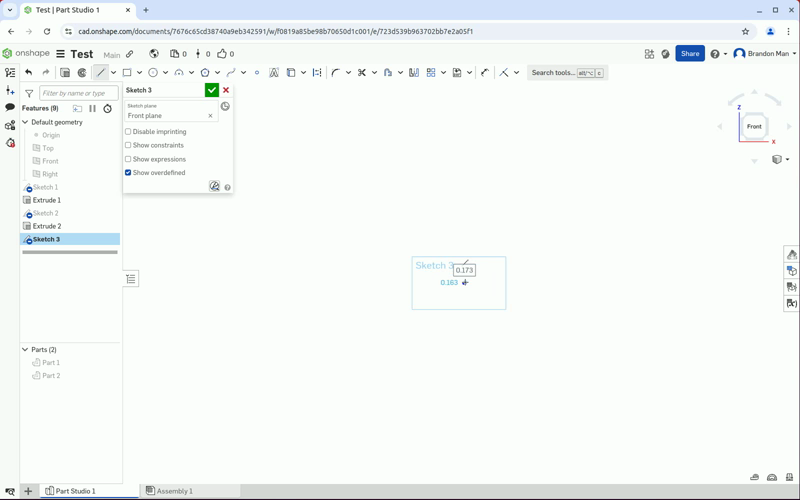
scroll(6)
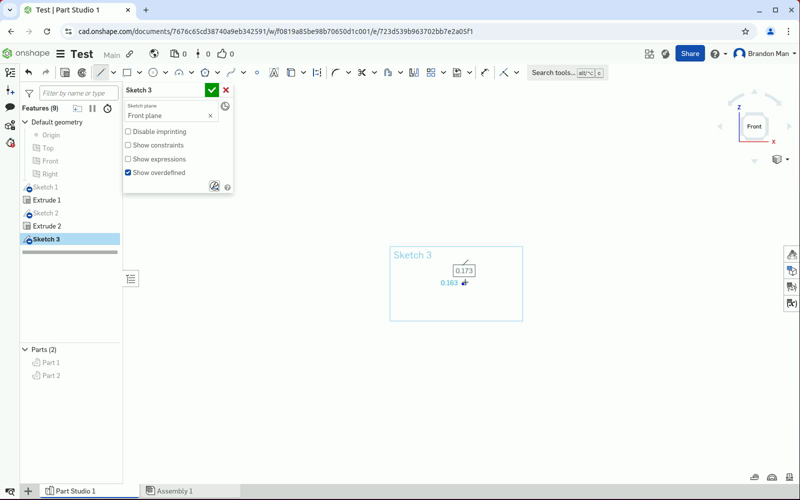
scroll(6)
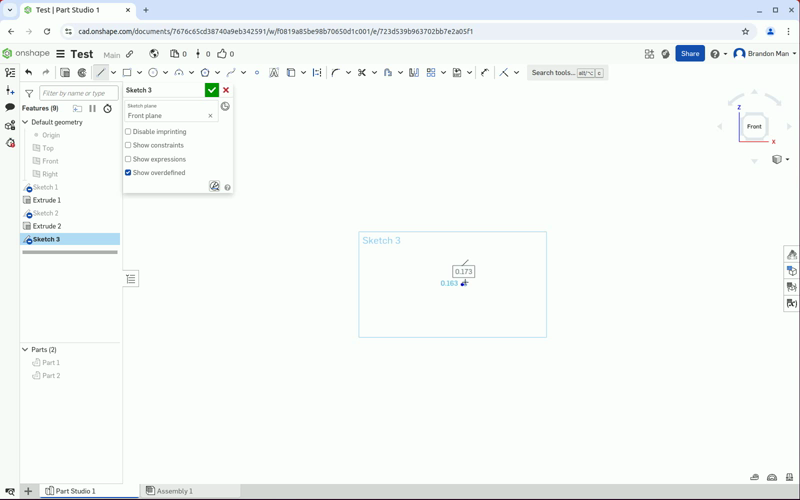
scroll(6)
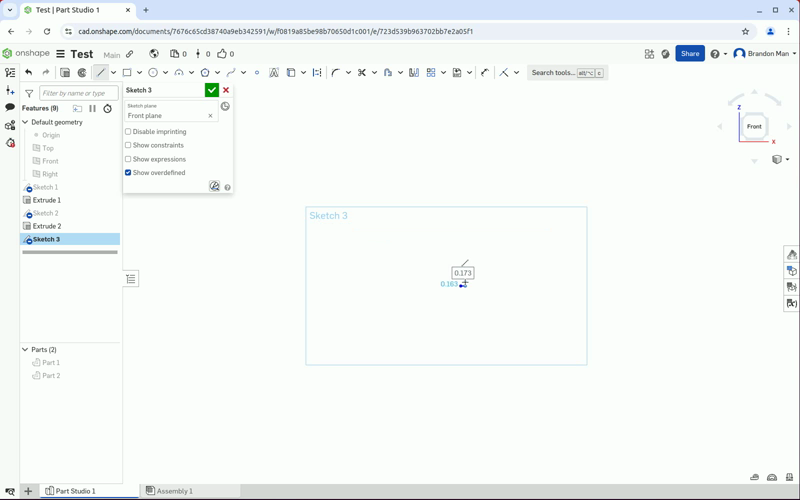
scroll(6)
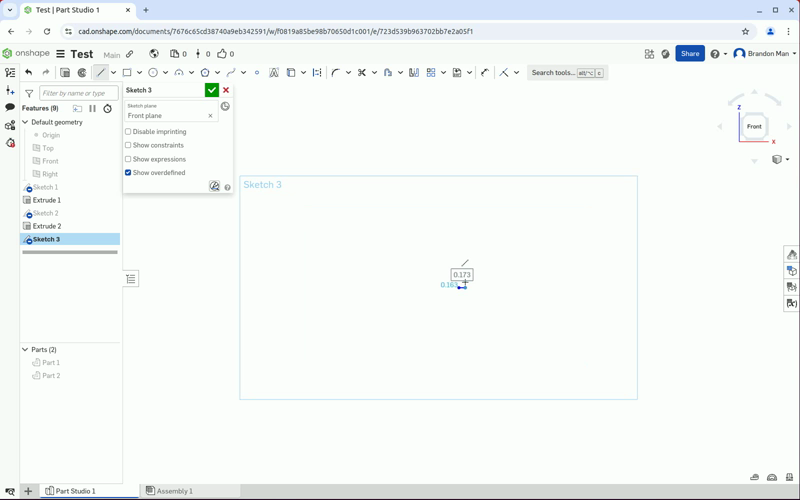
scroll(6)
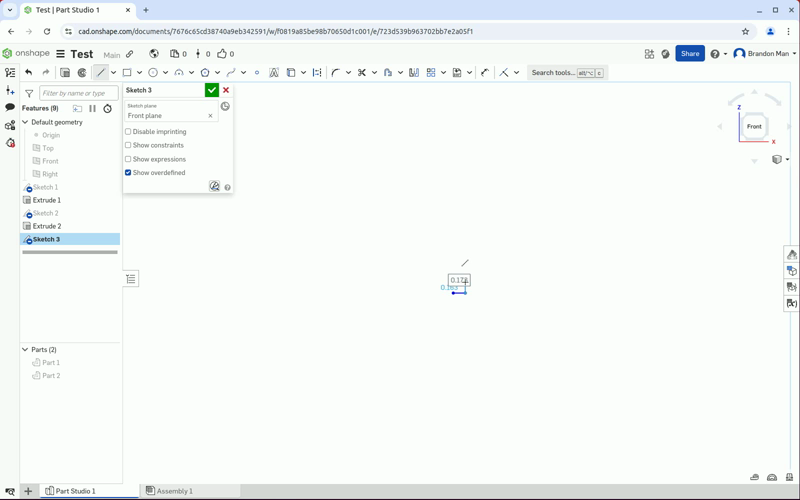
click(465, 281)
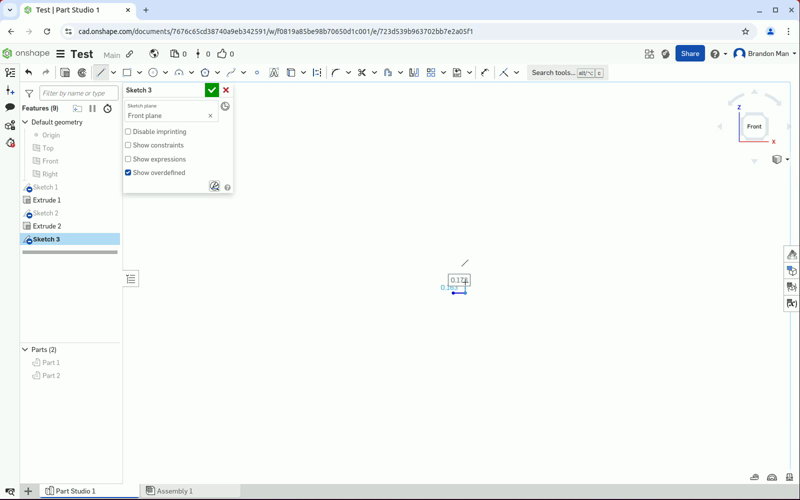
scroll(-6)
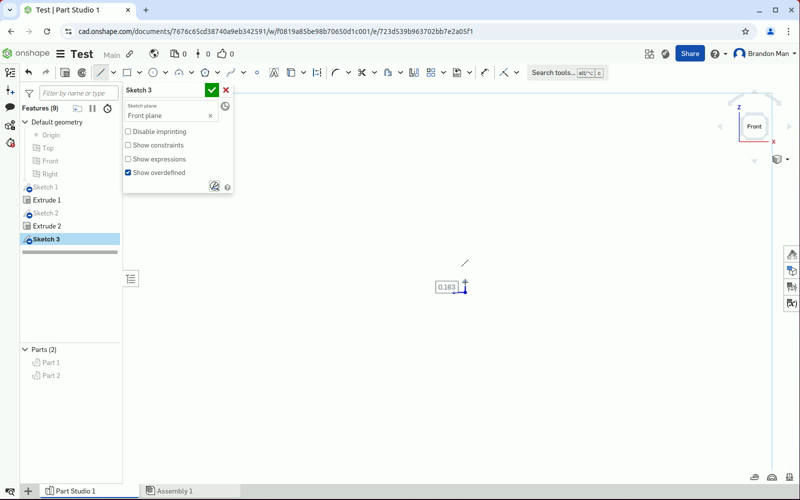
scroll(-6)
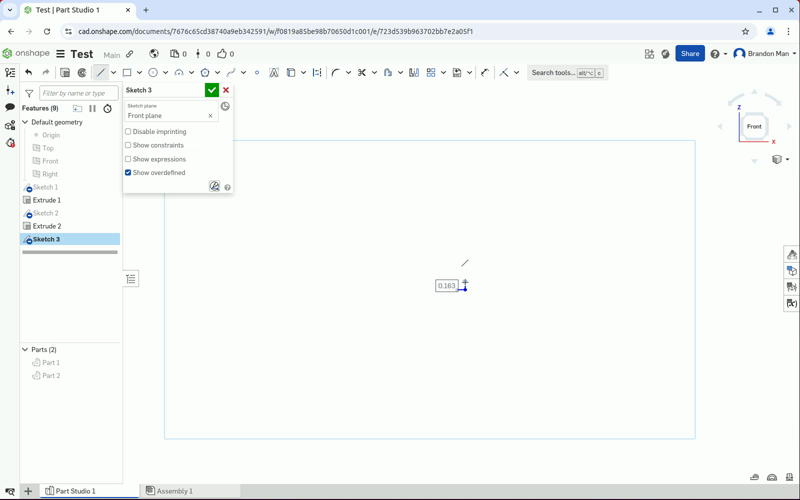
scroll(-6)
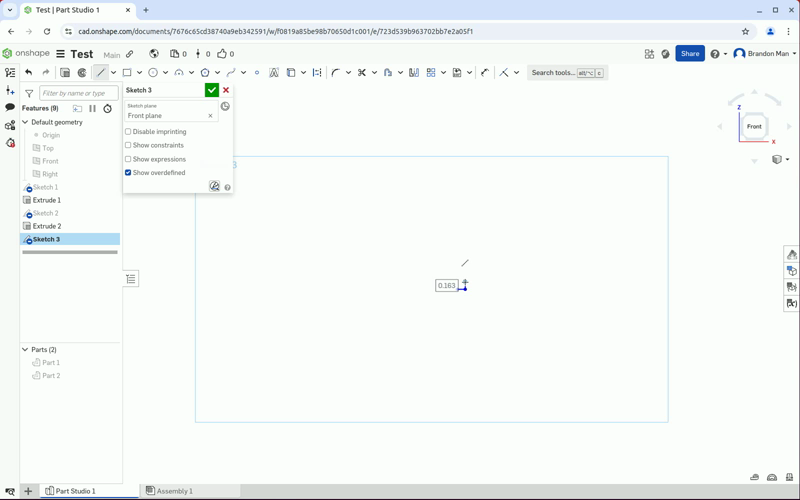
scroll(-6)
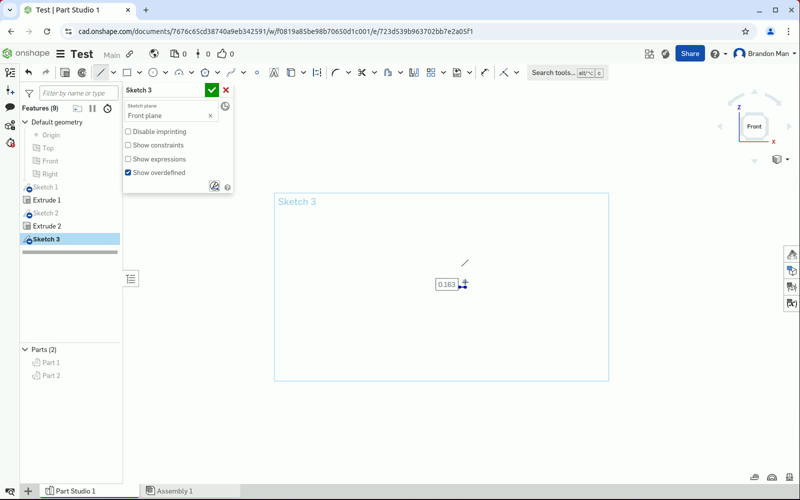
scroll(-6)
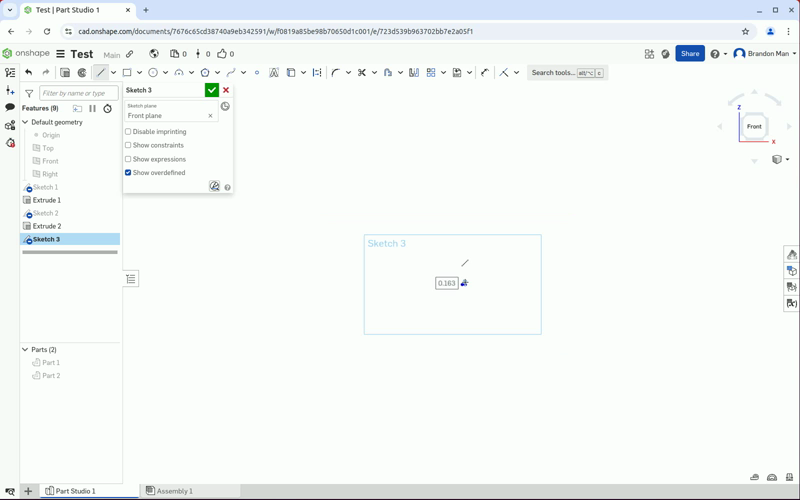
scroll(-6)
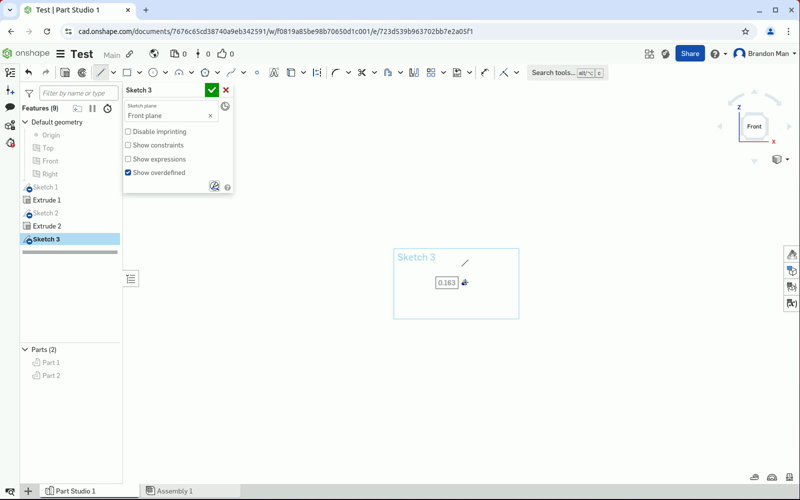
scroll(-6)
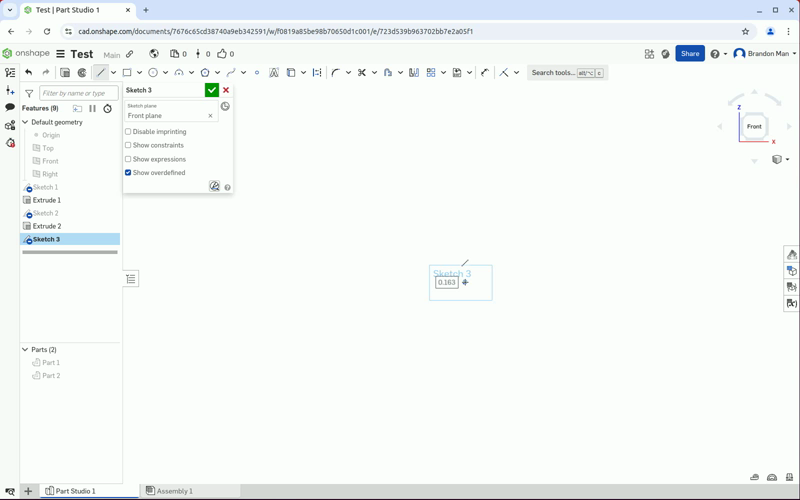
key_up(shift)
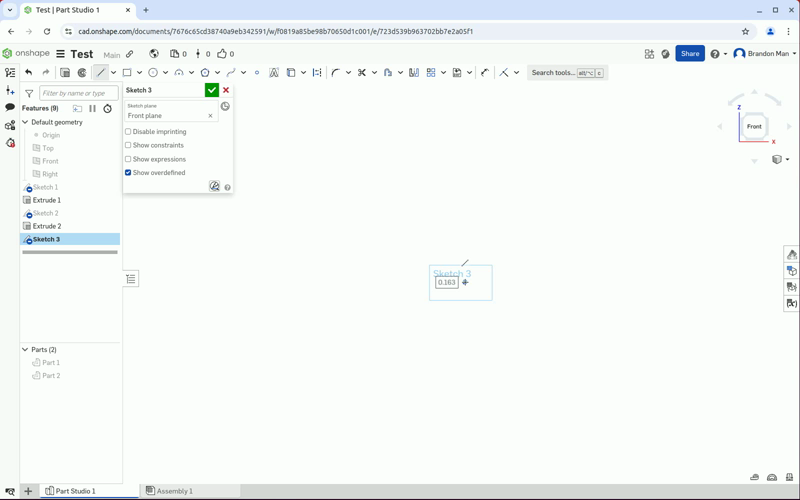
key_down(shift)
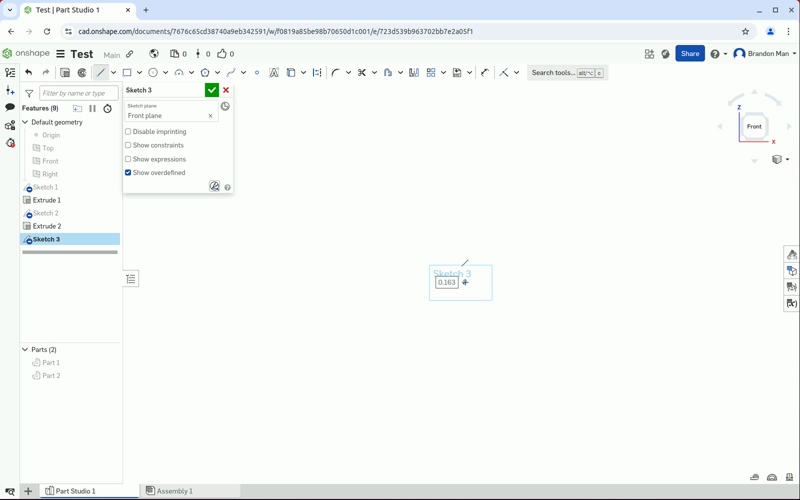
mouse_move(495, 281)
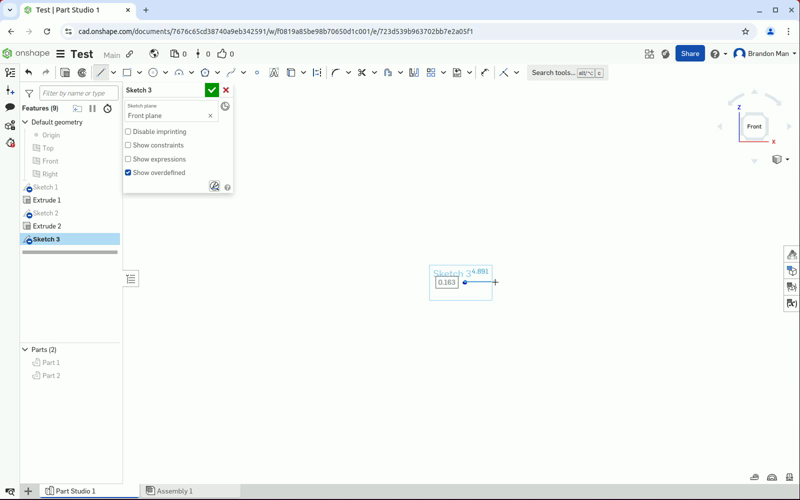
mouse_move(464, 281)
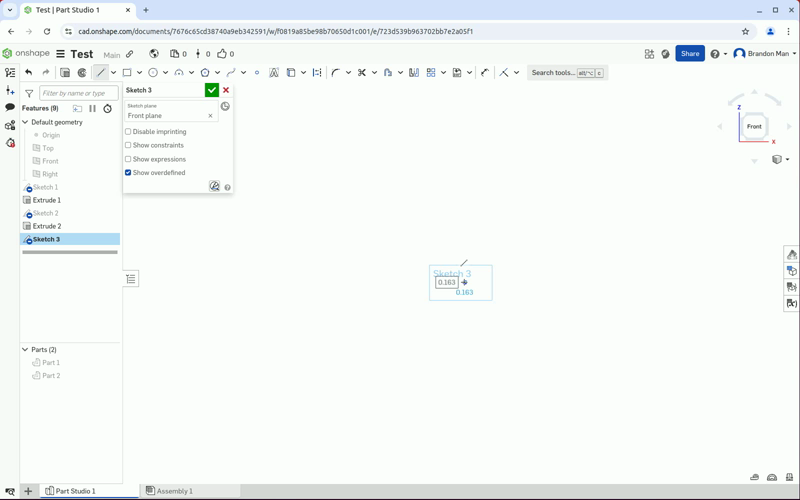
scroll(6)
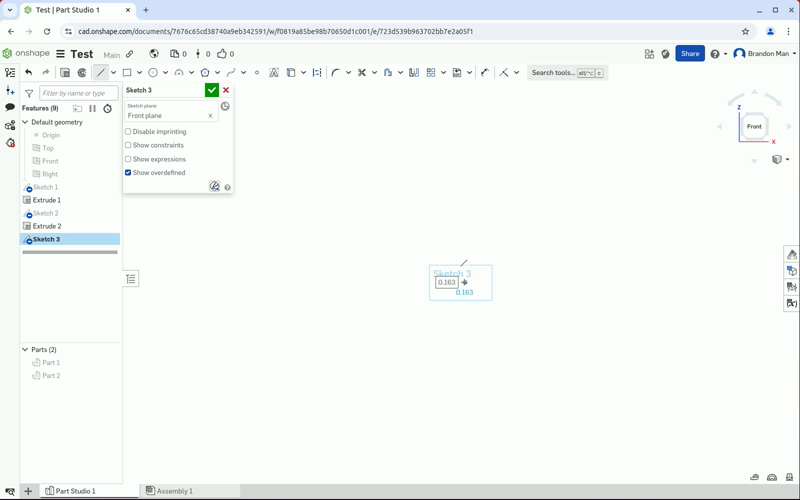
scroll(6)
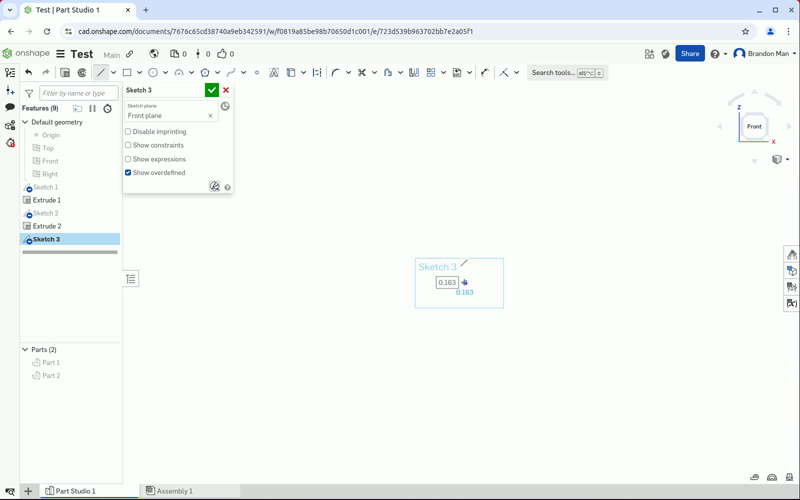
scroll(6)
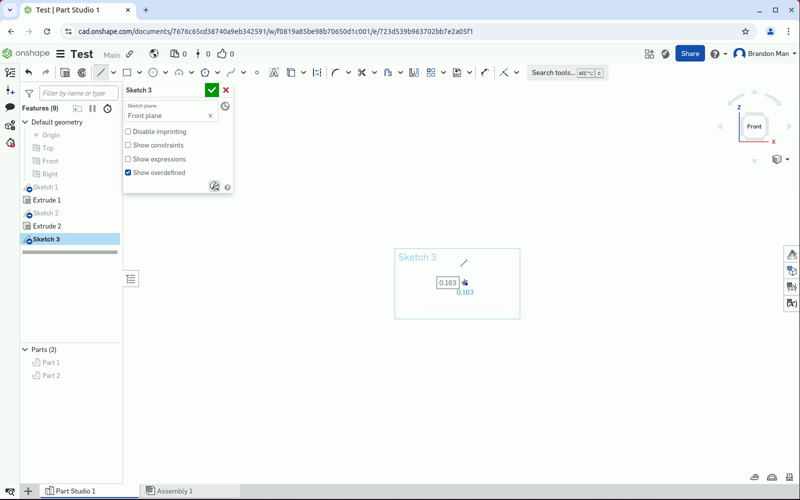
scroll(6)
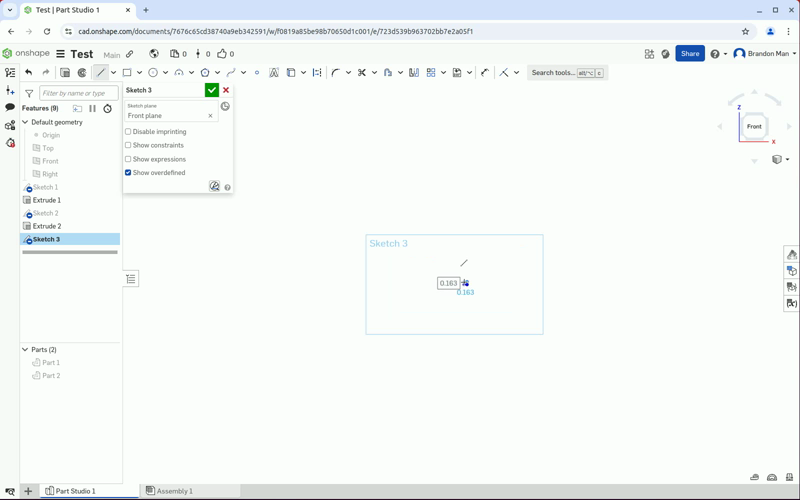
scroll(6)
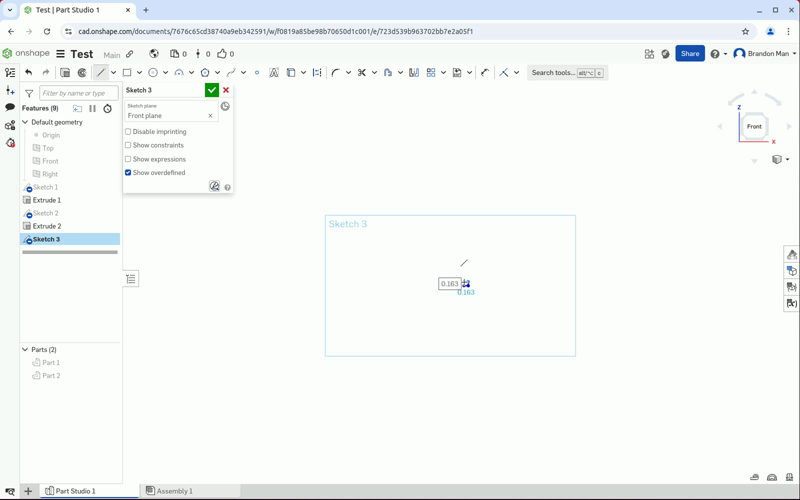
scroll(6)
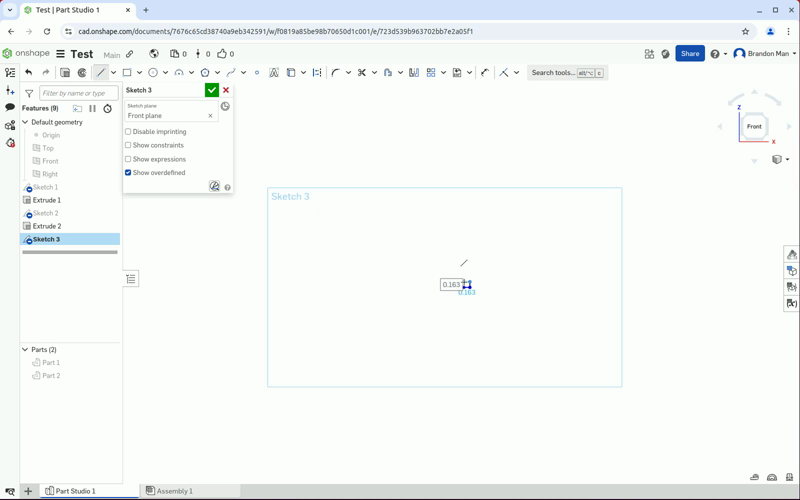
scroll(6)
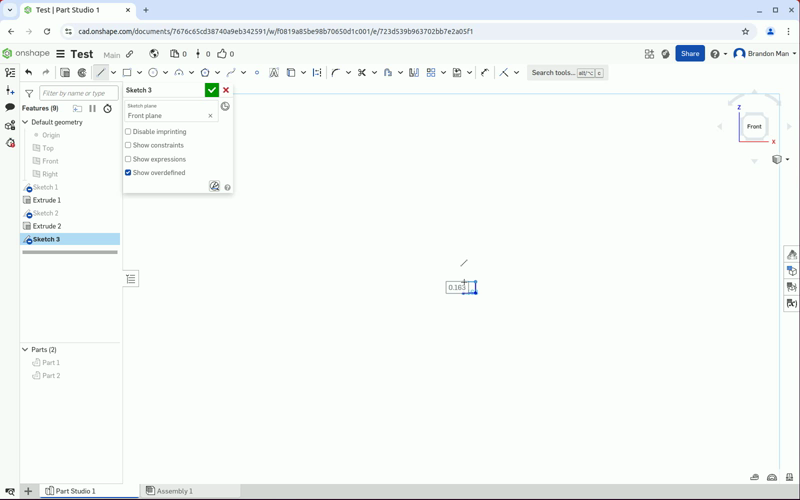
click(464, 281)
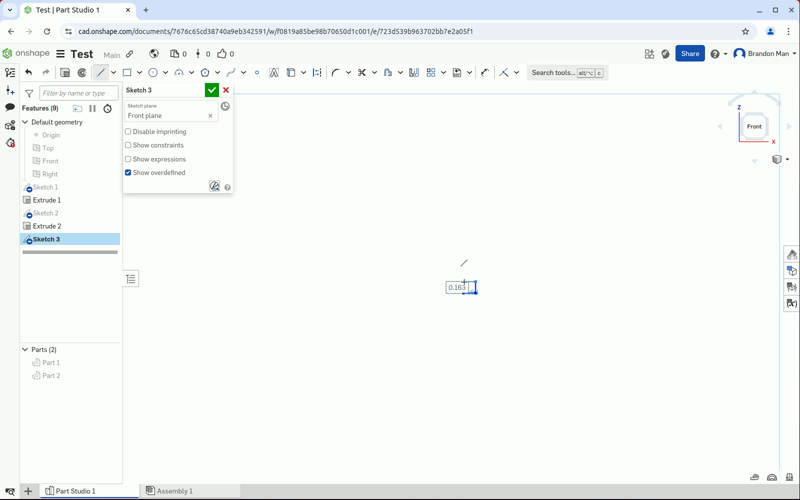
scroll(-6)
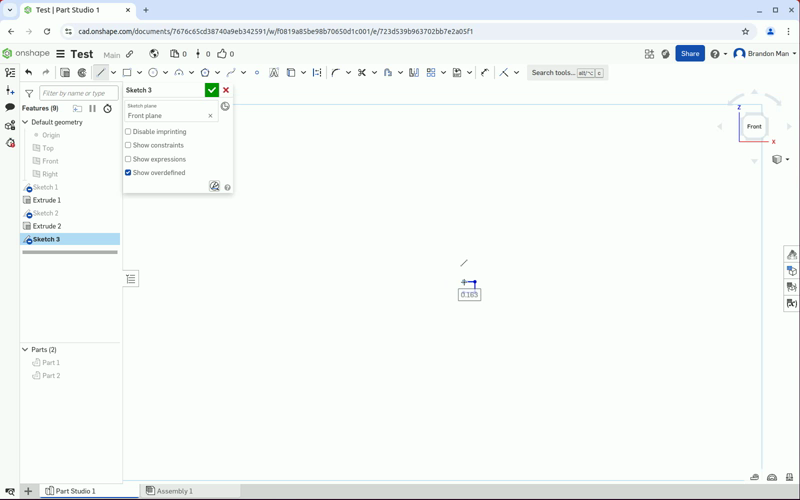
scroll(-6)
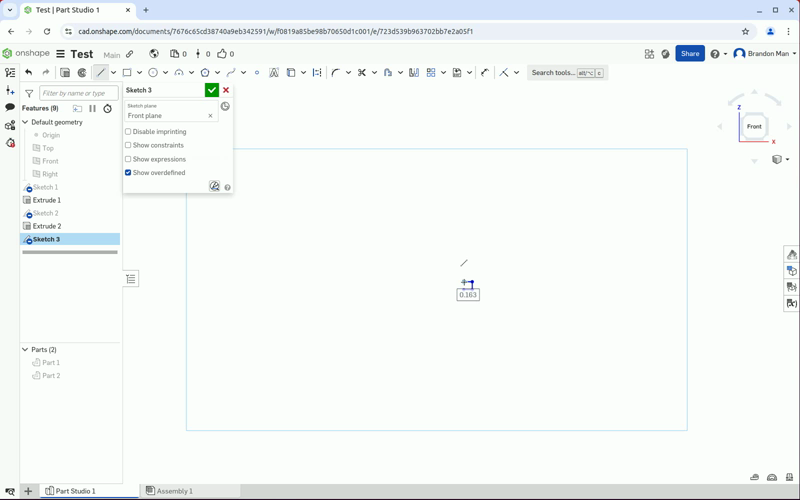
scroll(-6)
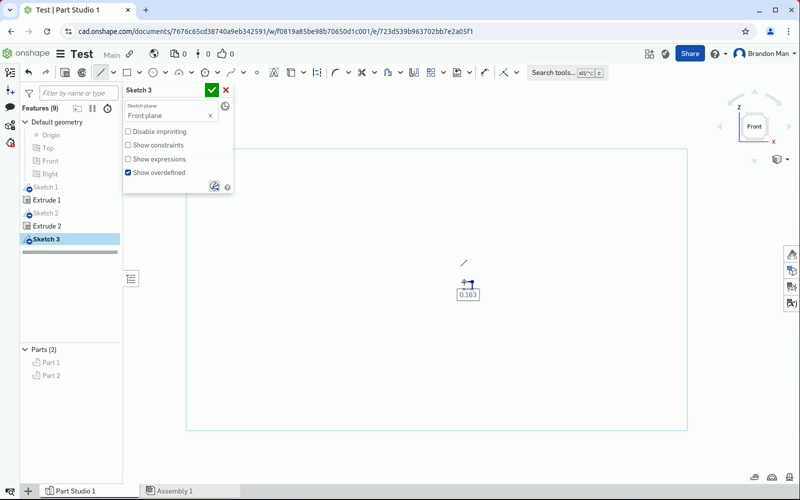
scroll(-6)
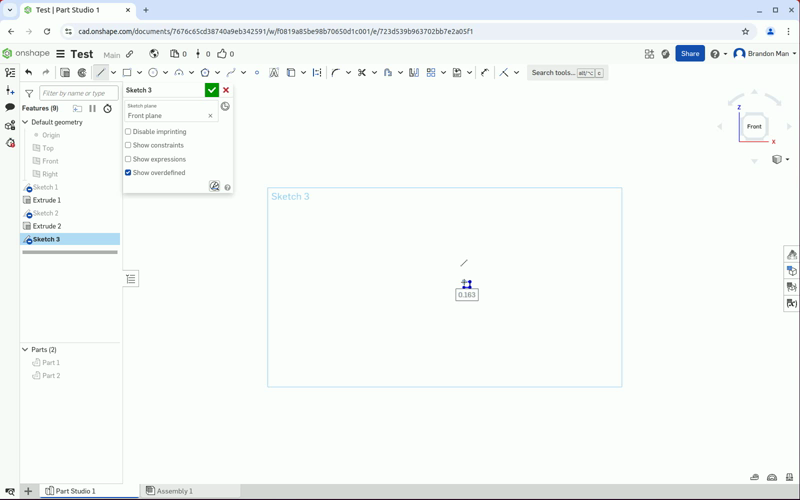
scroll(-6)
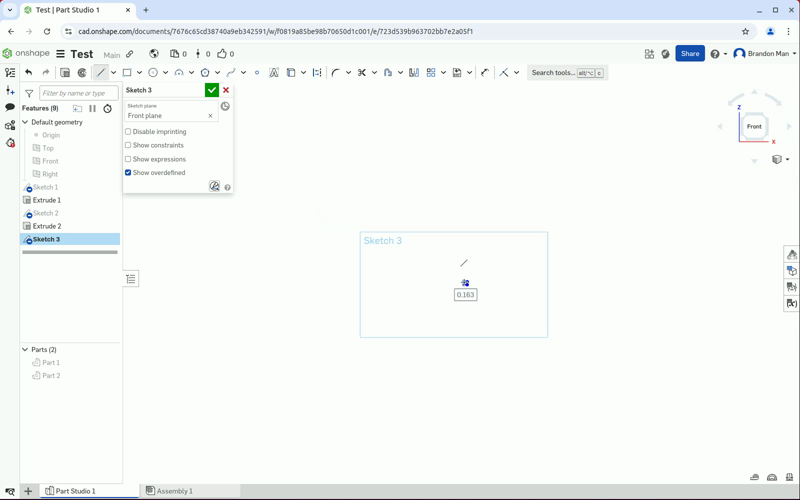
scroll(-6)
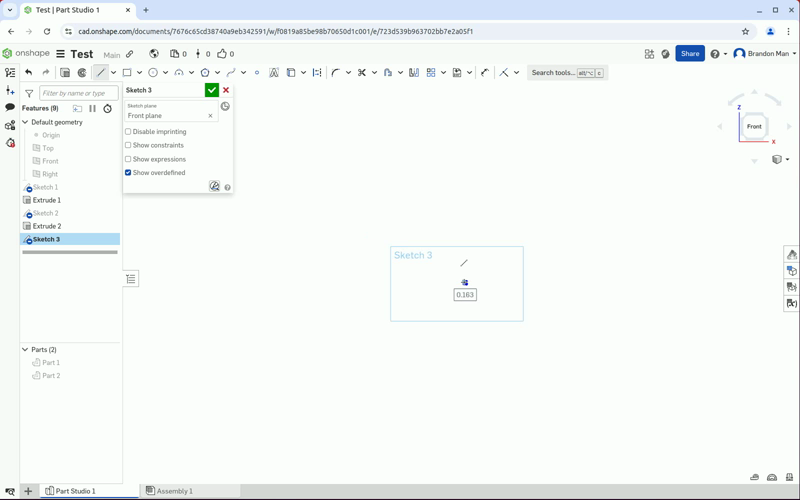
scroll(-6)
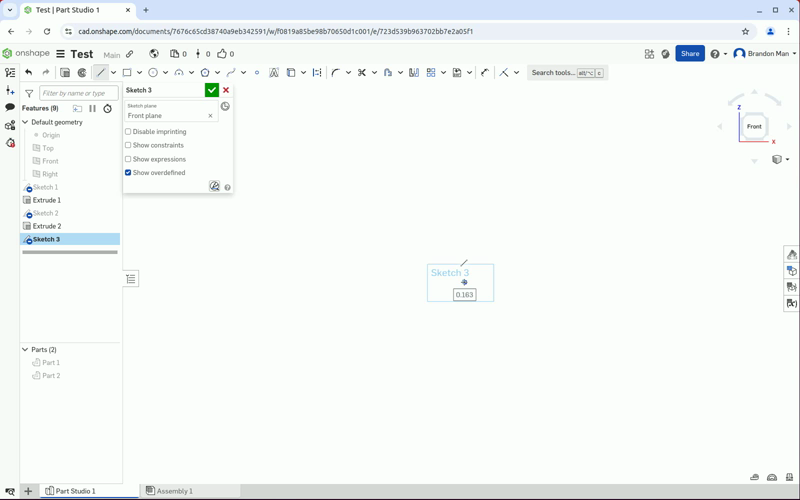
key_up(shift)
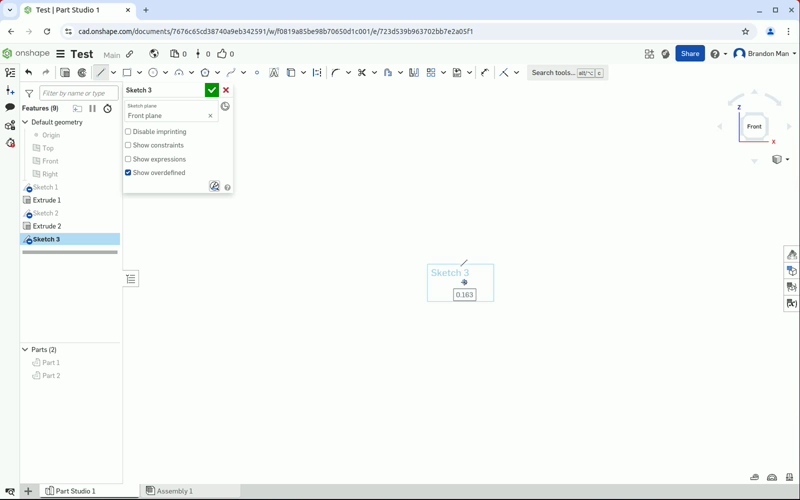
mouse_move(494, 281)
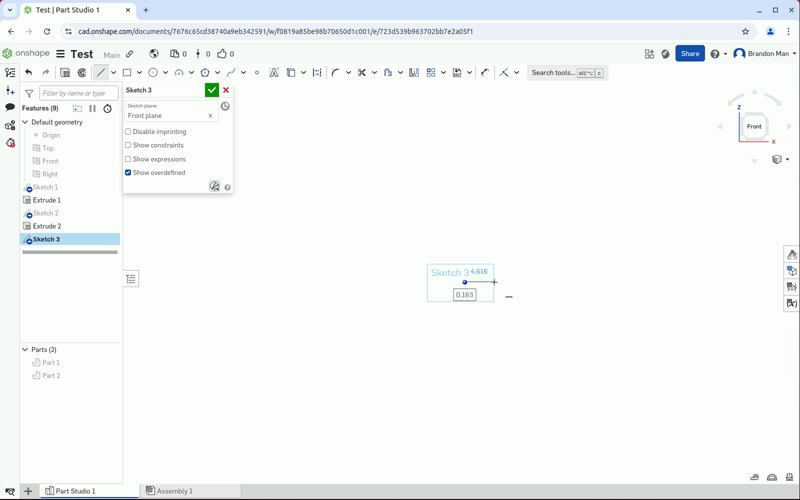
key_down(shift)
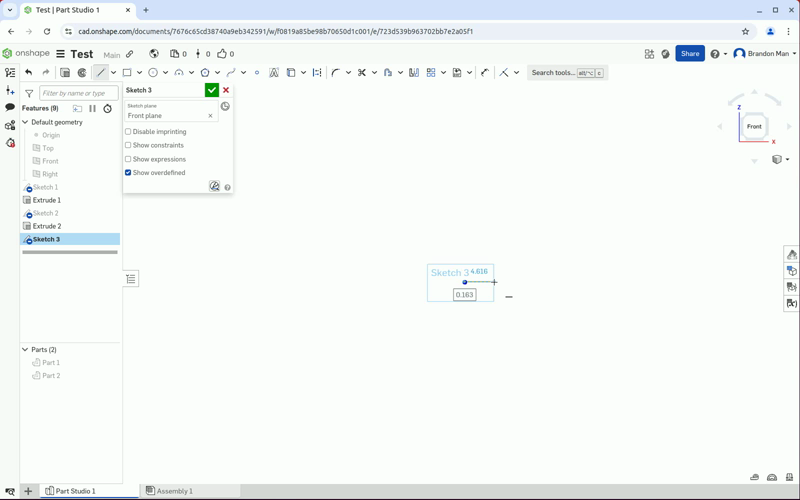
mouse_move(464, 282)
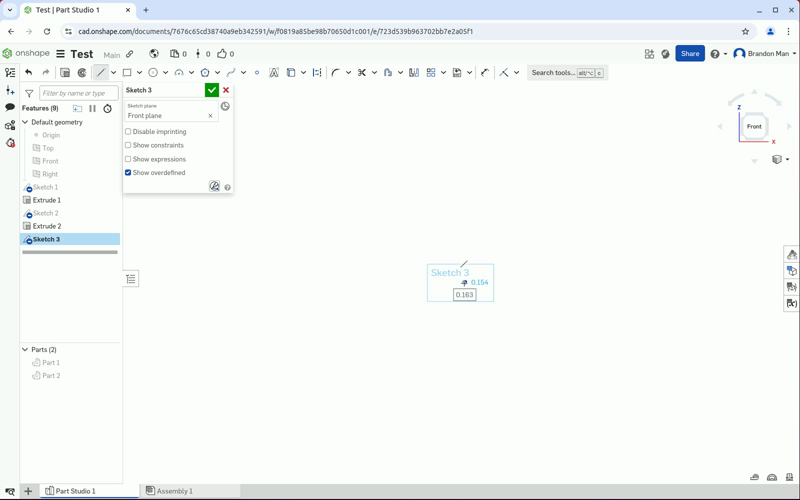
scroll(6)
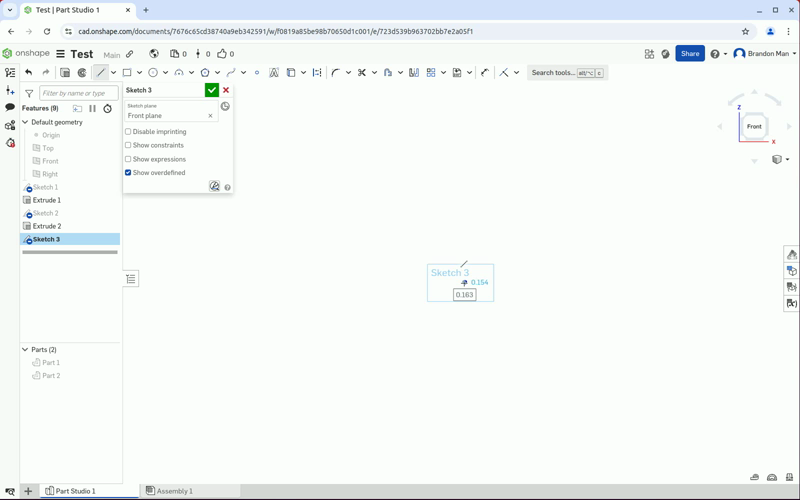
scroll(6)
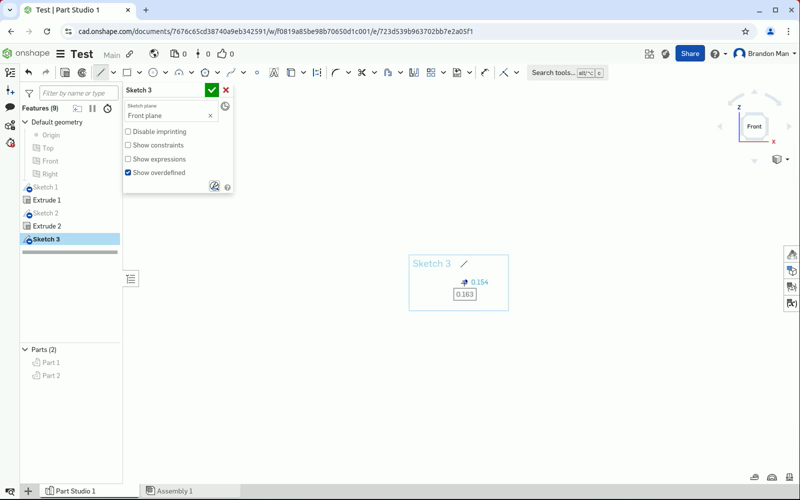
scroll(6)
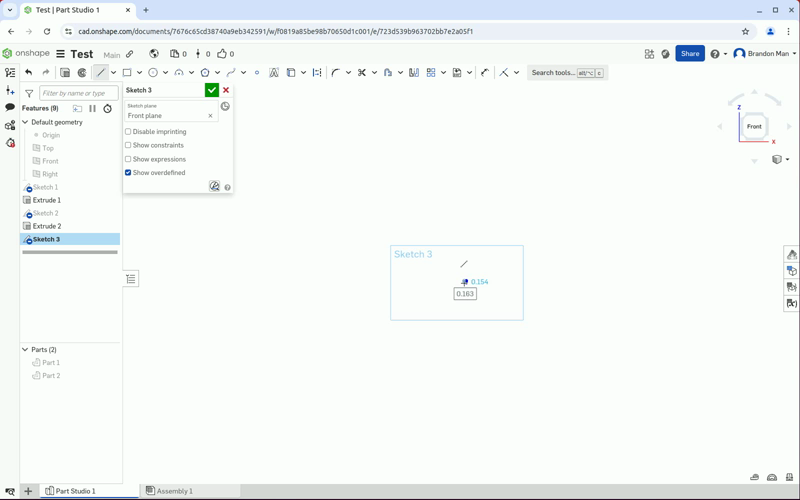
scroll(6)
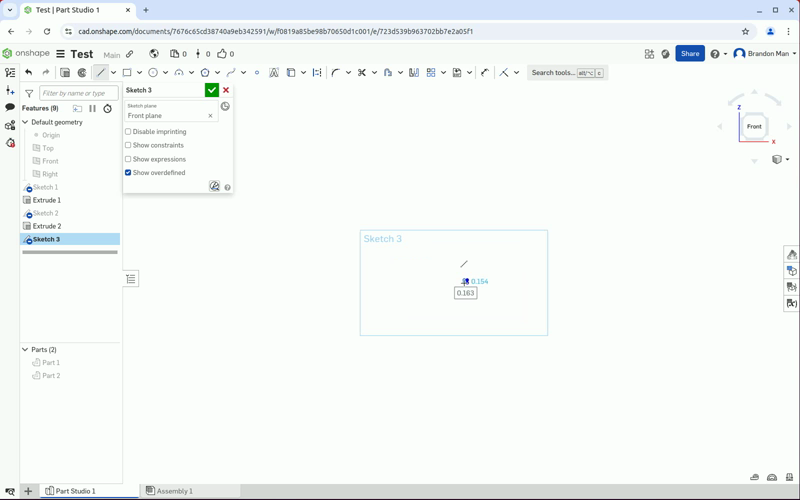
scroll(6)
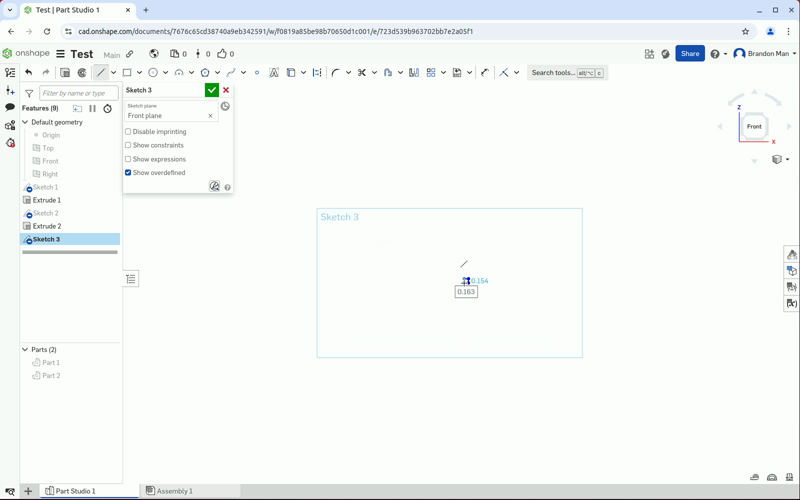
scroll(6)
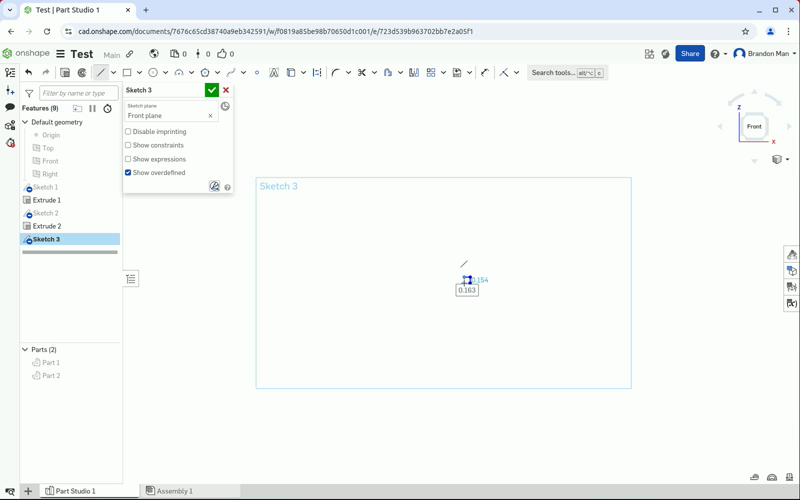
scroll(6)
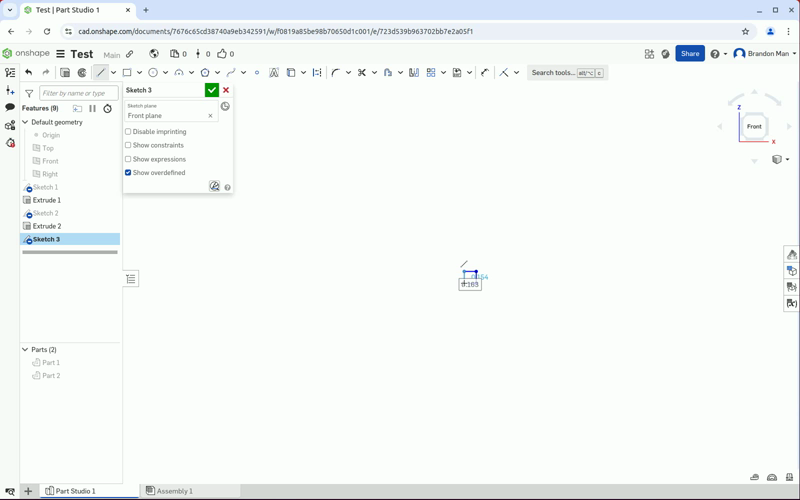
key_up(shift)
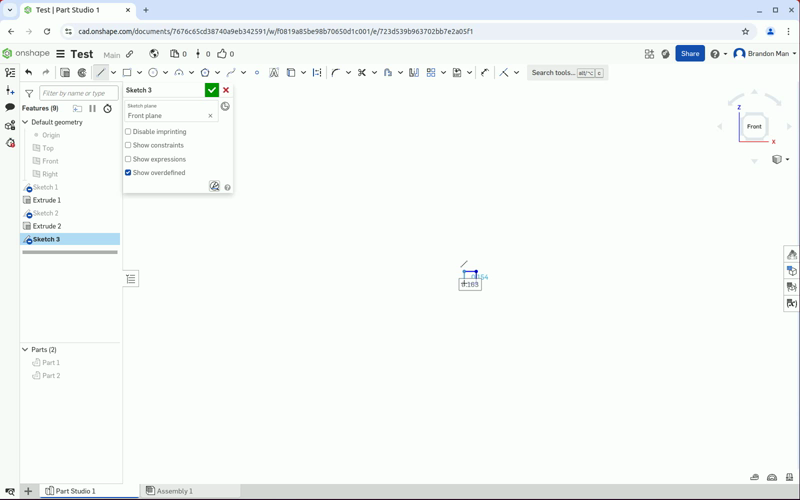
click(464, 282)
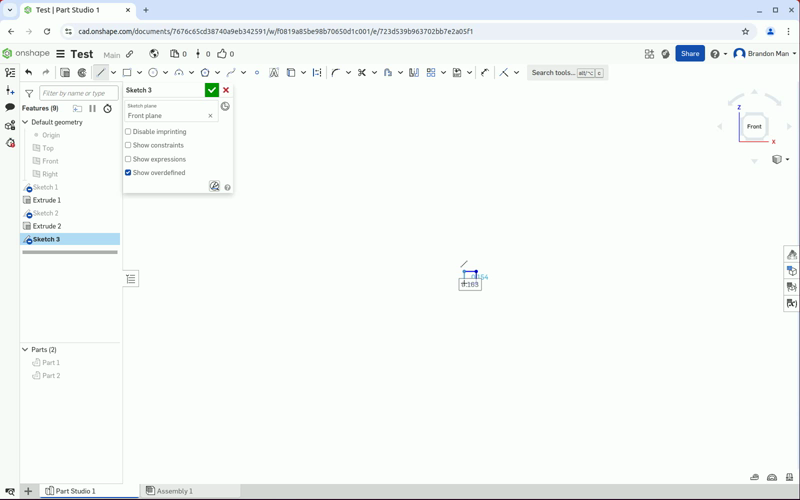
scroll(-6)
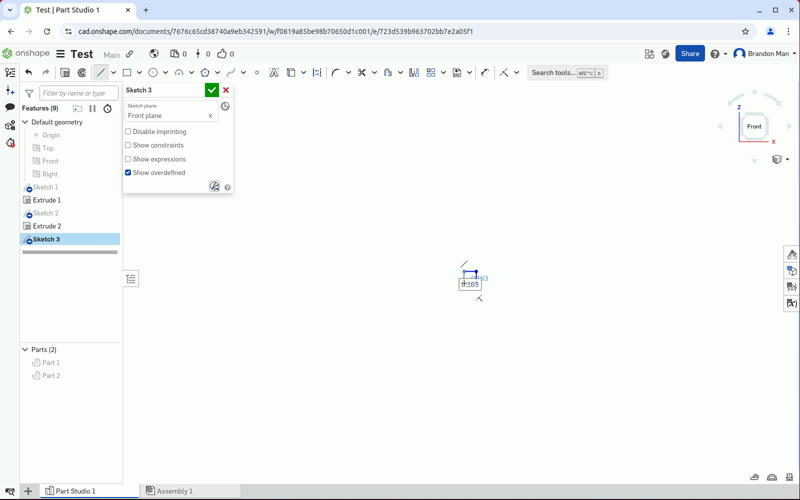
scroll(-6)
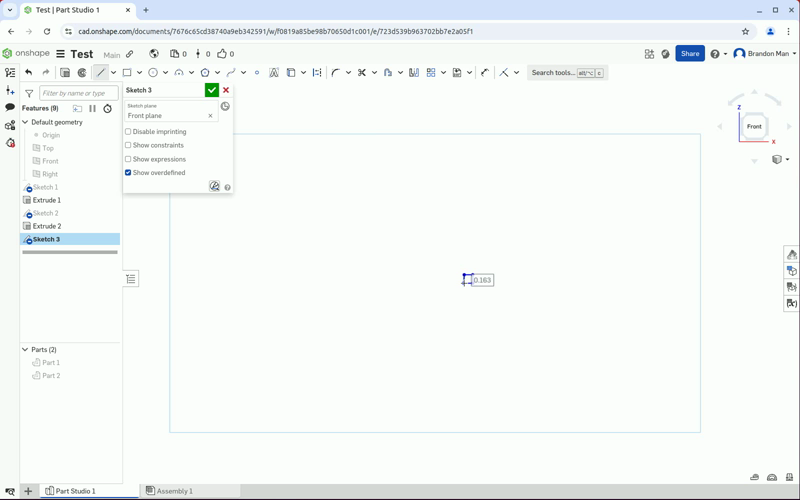
scroll(-6)
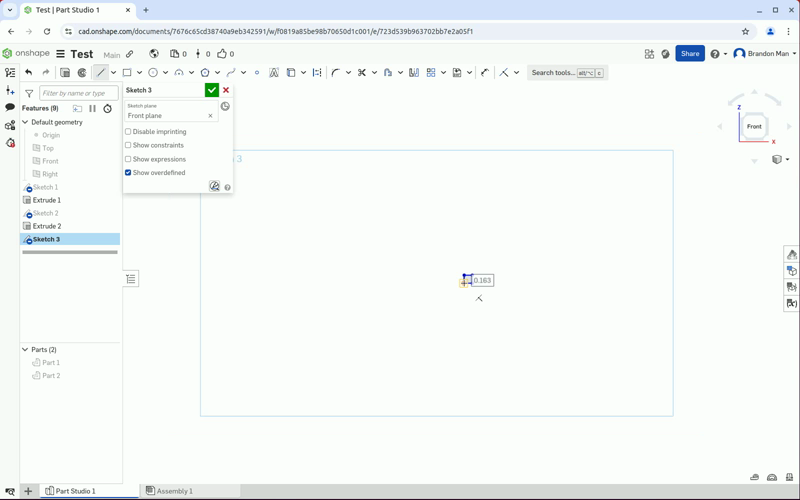
scroll(-6)
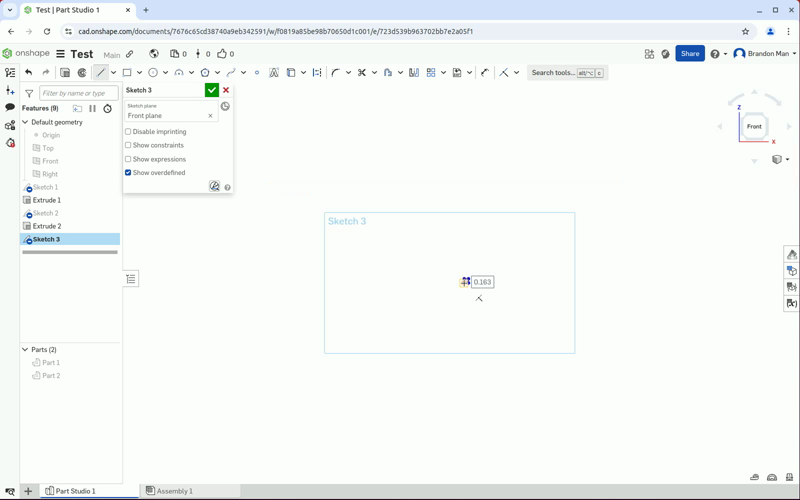
scroll(-6)
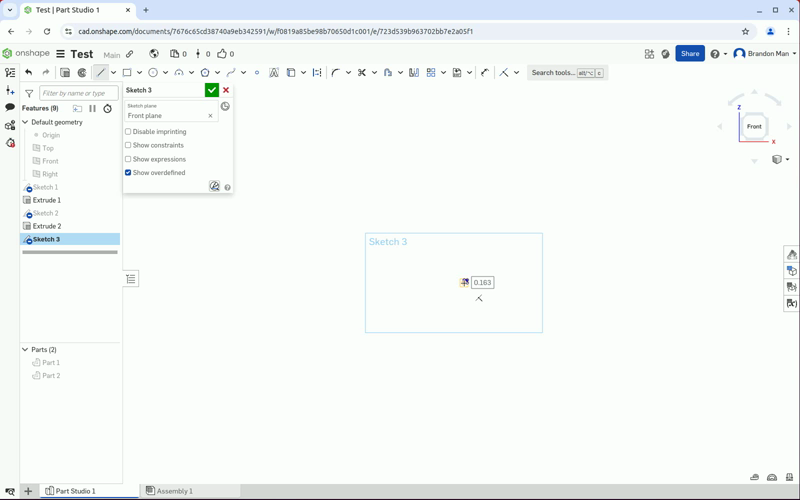
scroll(-6)
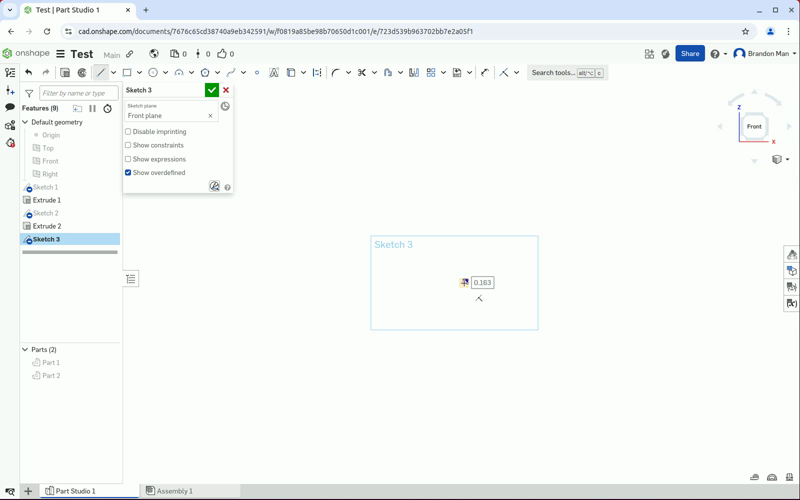
scroll(-6)
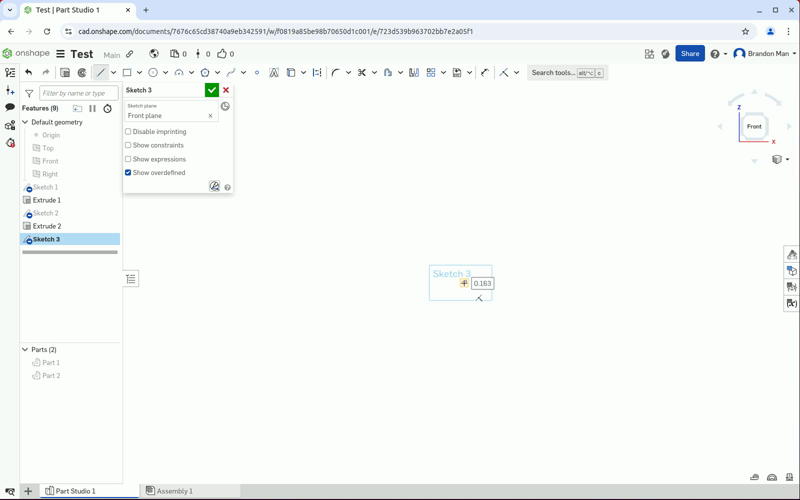
key(esc)
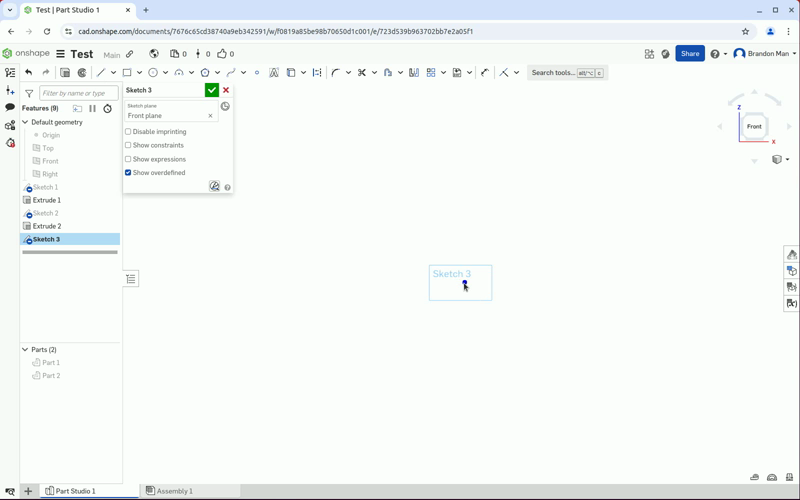
mouse_move(464, 282)
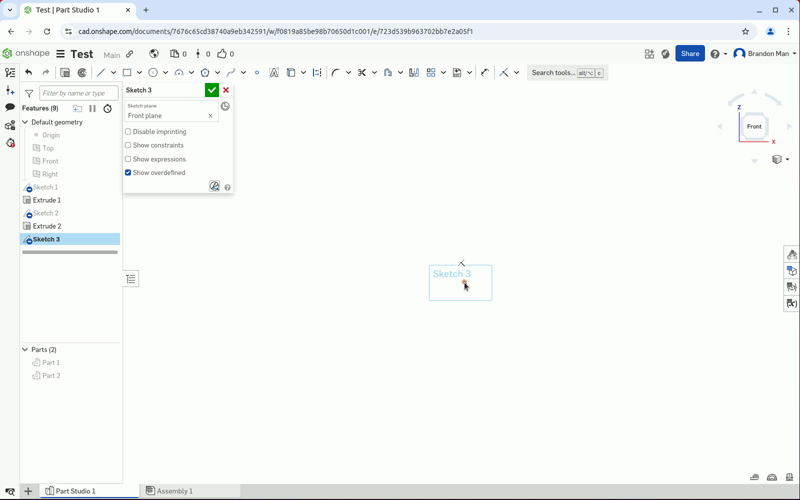
scroll(6)
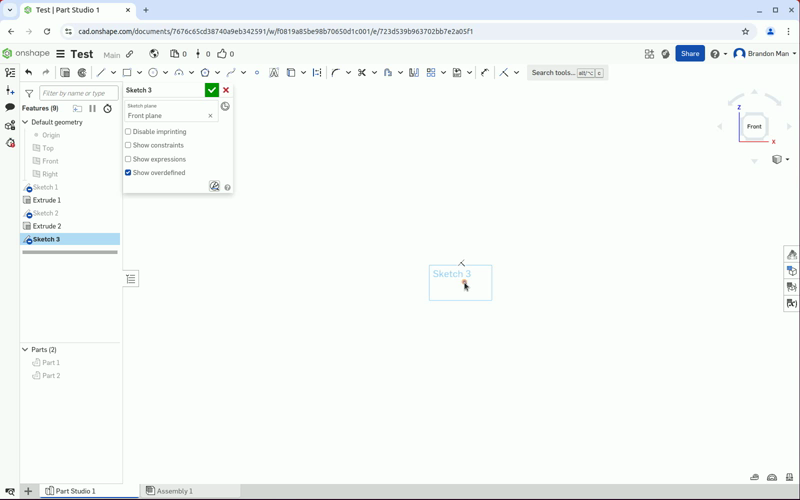
scroll(6)
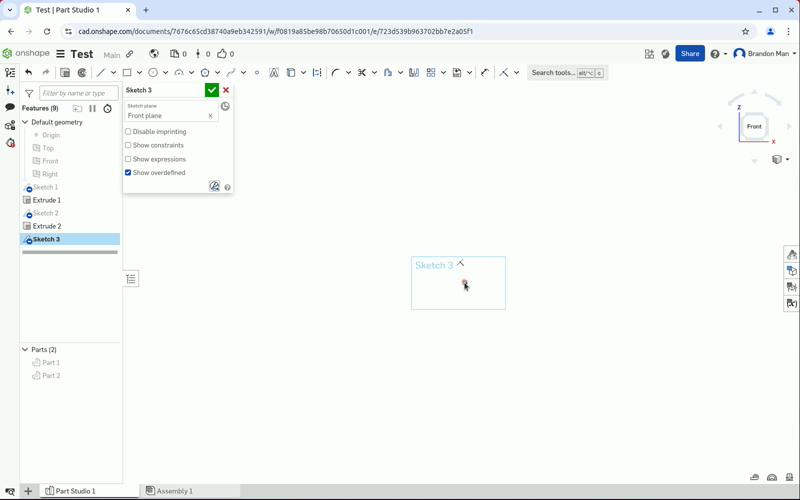
scroll(6)
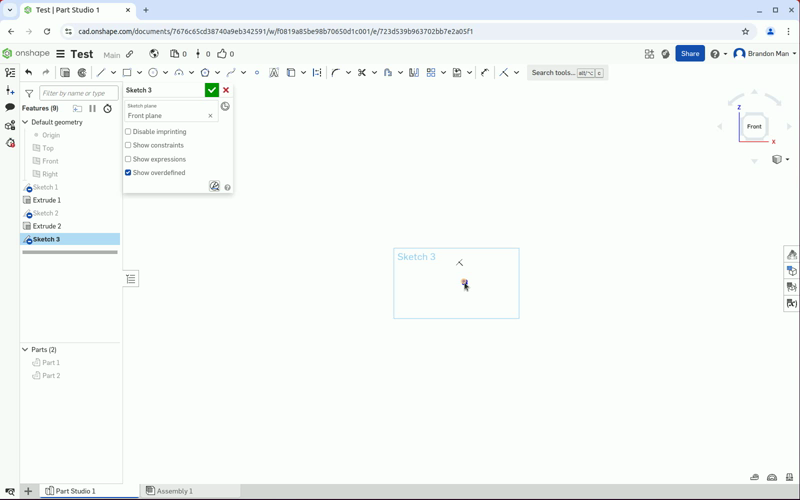
scroll(6)
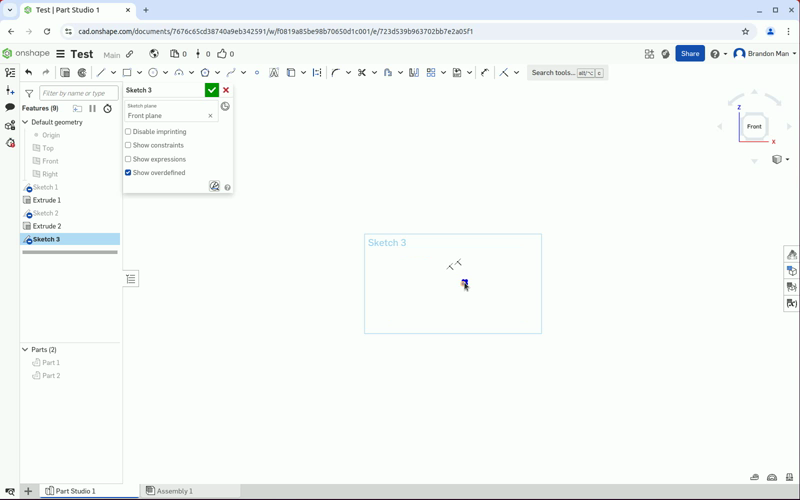
scroll(6)
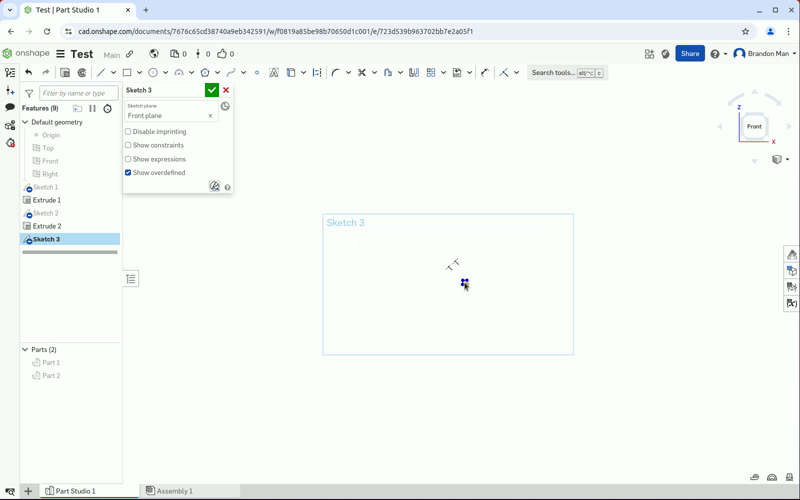
scroll(6)
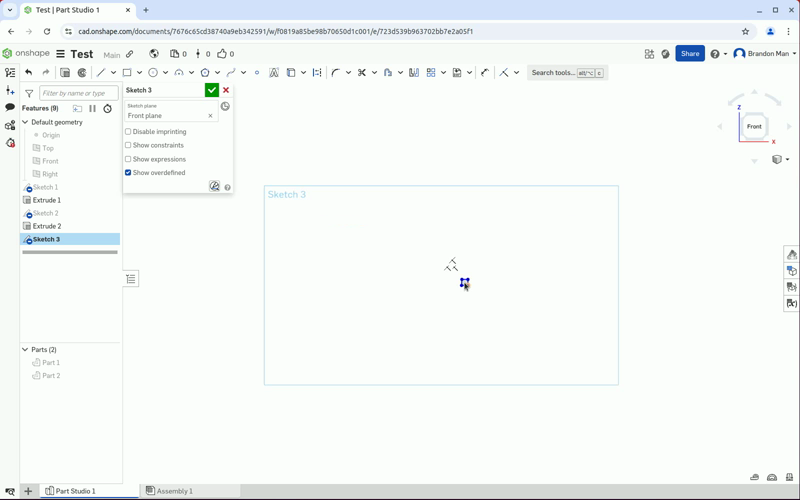
scroll(6)
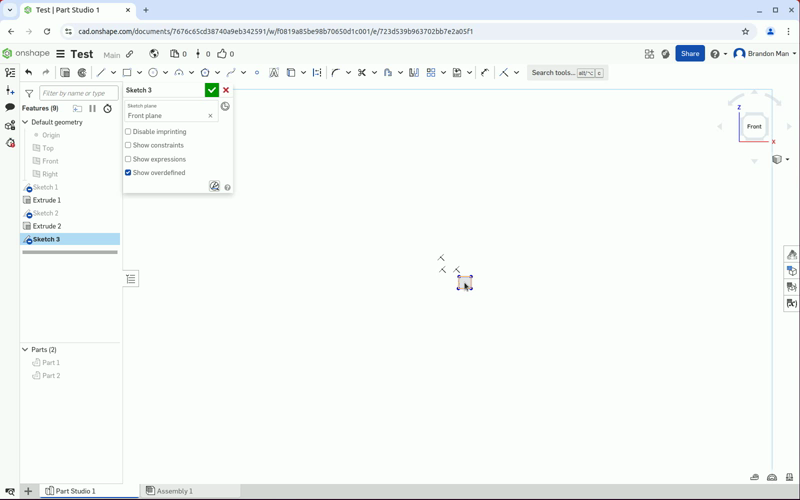
click(464, 282)
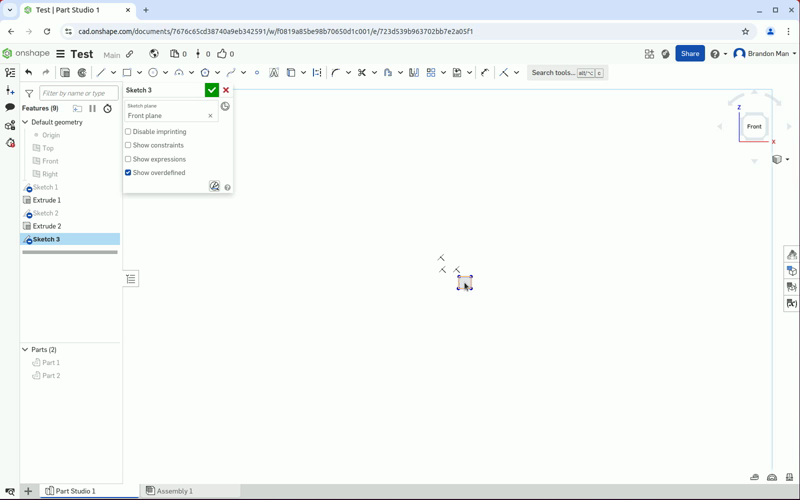
scroll(-6)
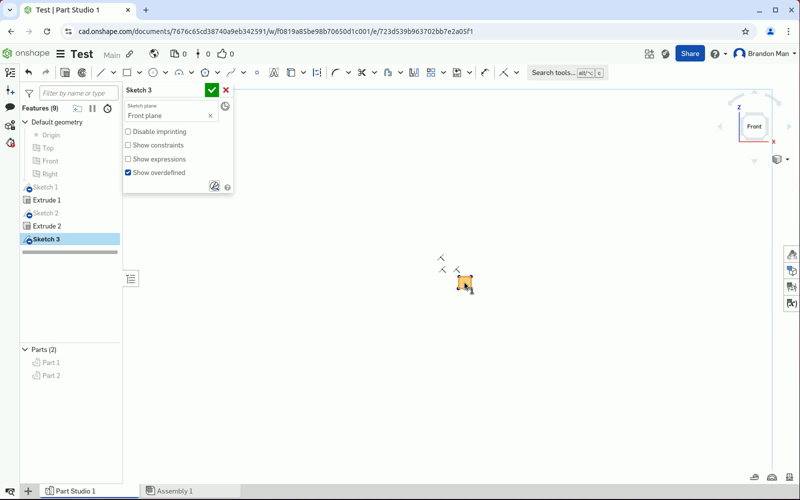
scroll(-6)
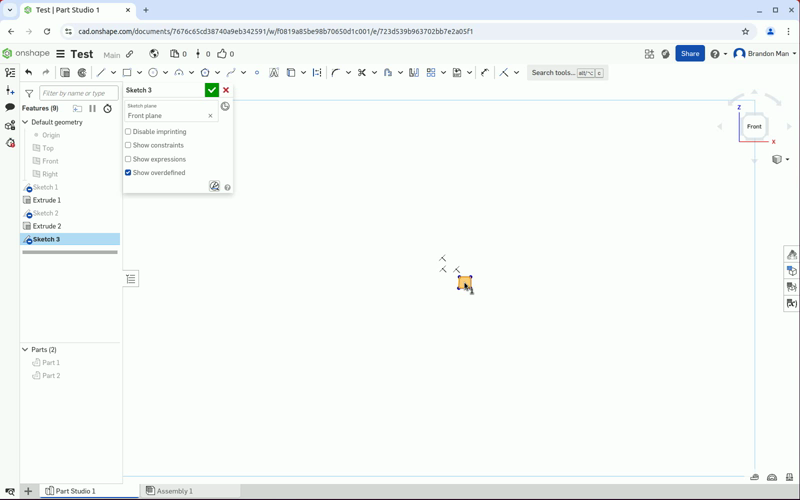
scroll(-6)
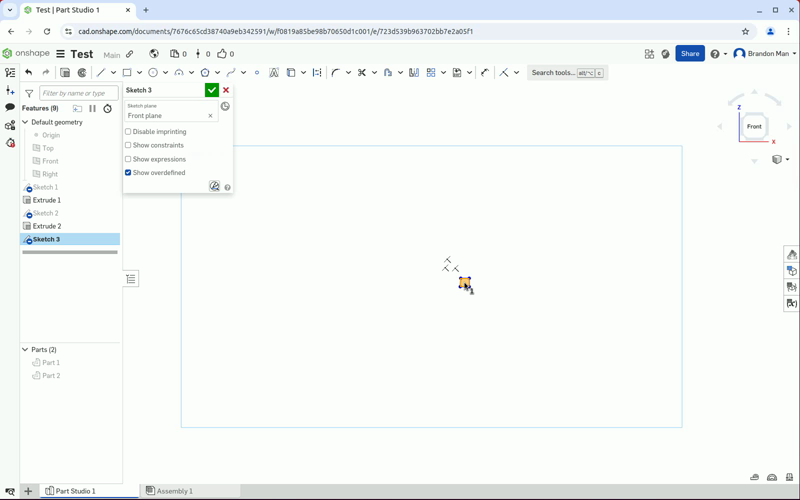
scroll(-6)
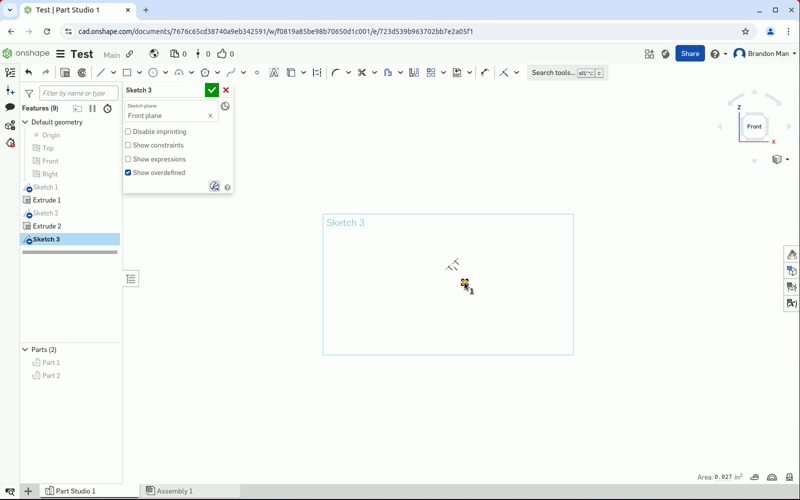
scroll(-6)
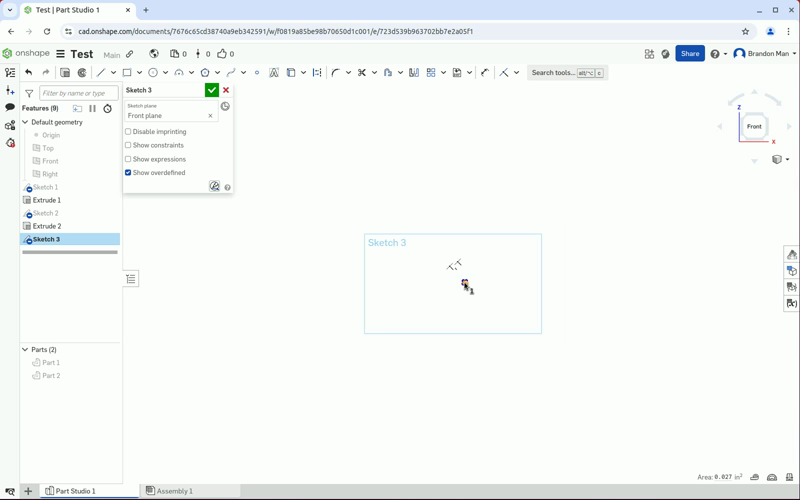
scroll(-6)
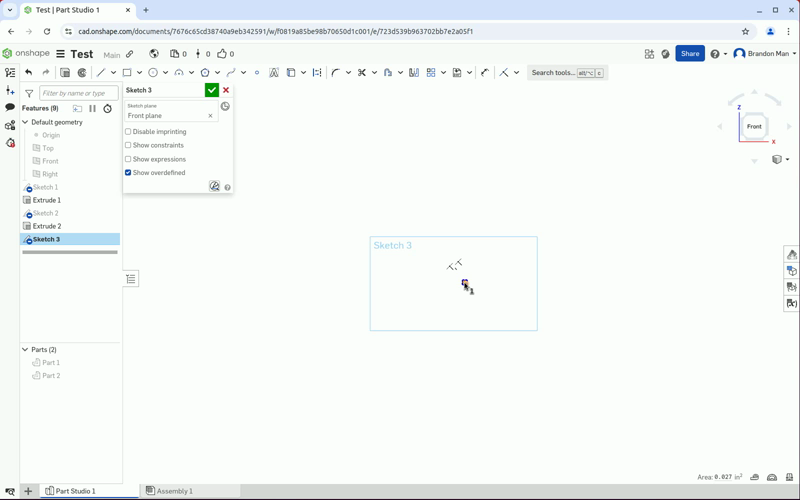
scroll(-6)
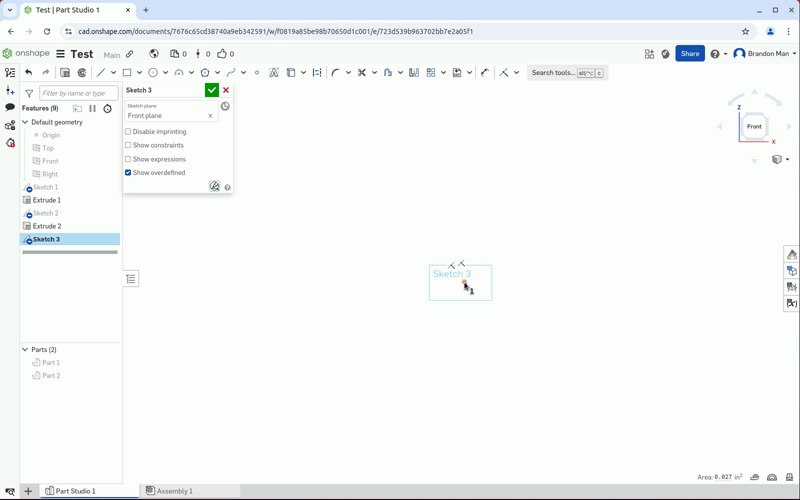
mouse_move(73, 352)
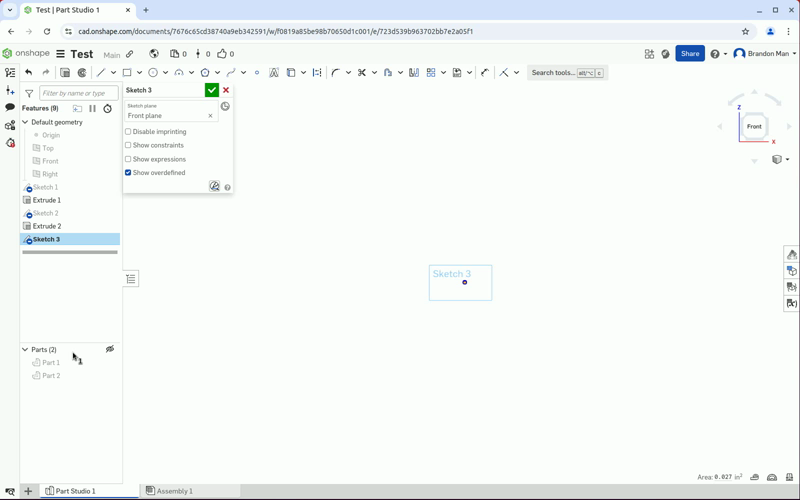
key(shift+y)
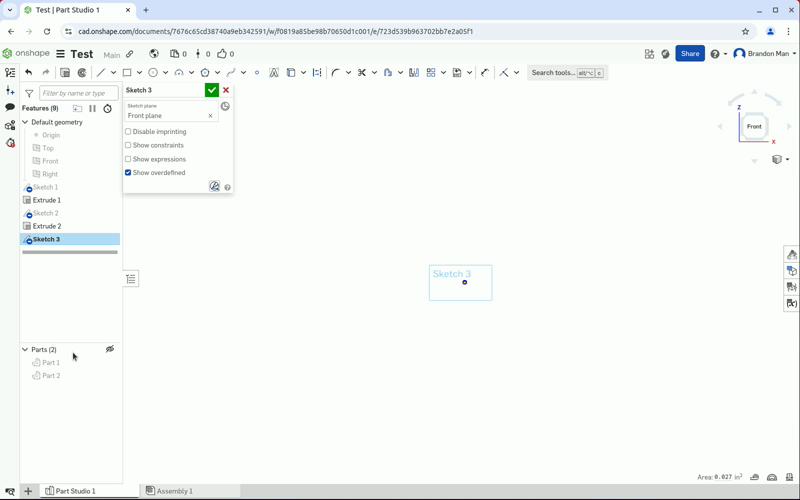
key(shift+e)
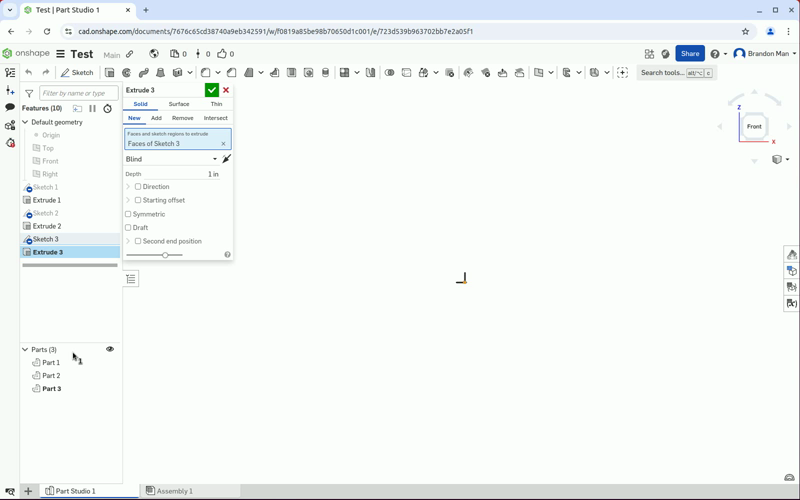
mouse_move(143, 106)
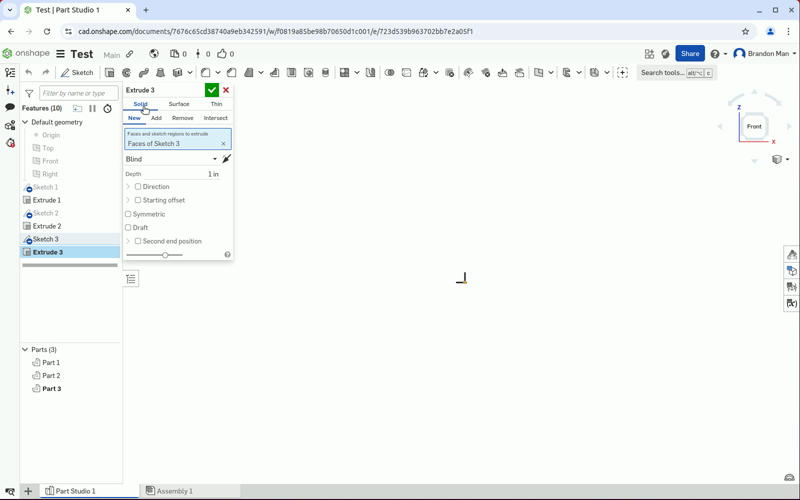
click(143, 106)
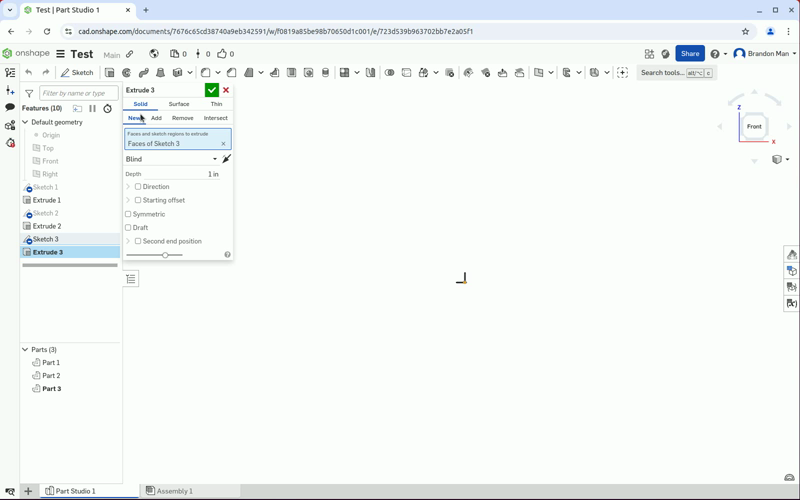
mouse_move(137, 120)
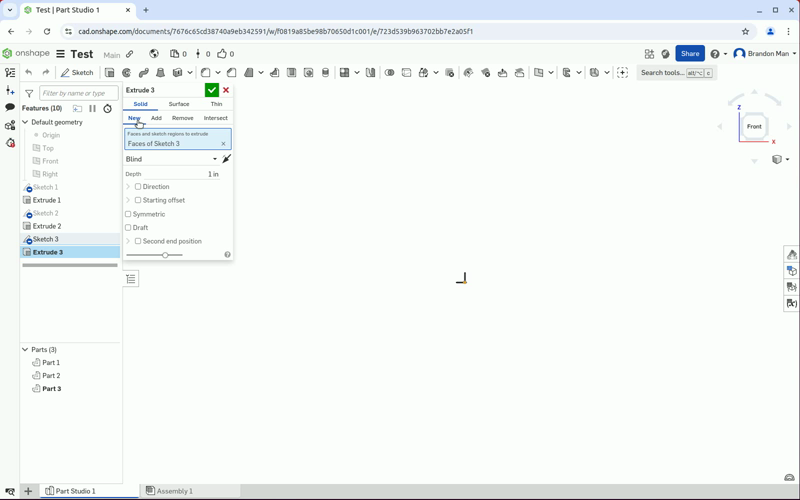
click(137, 120)
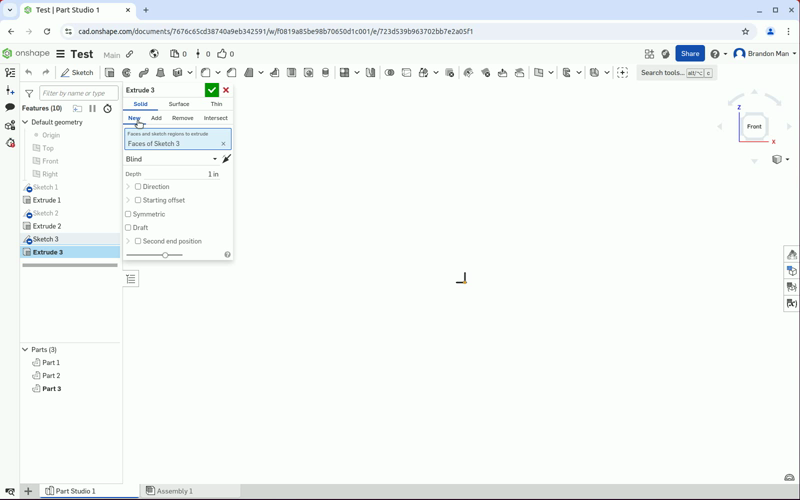
key(tab, 4)
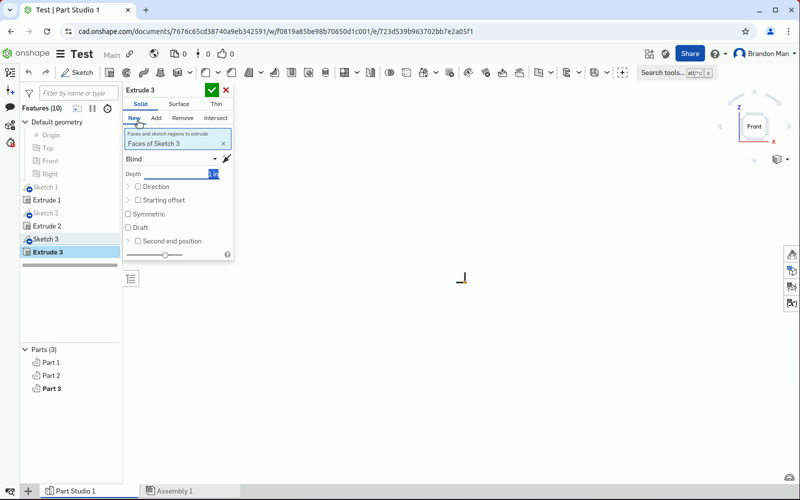
text(23.108)
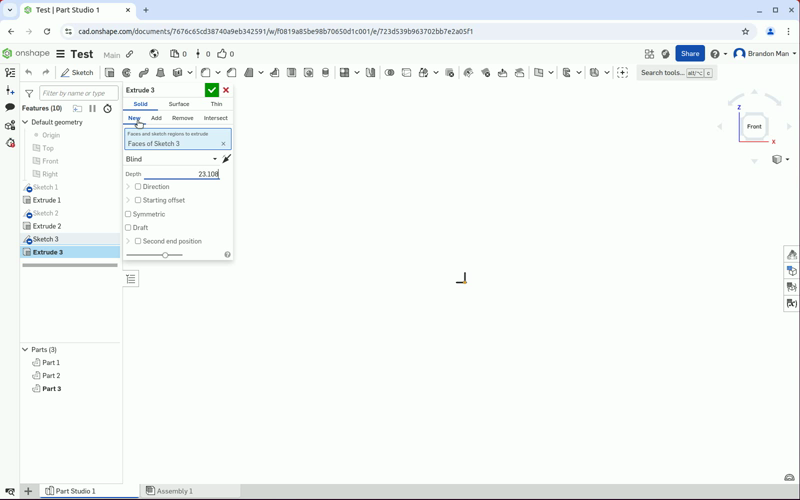
key(enter)
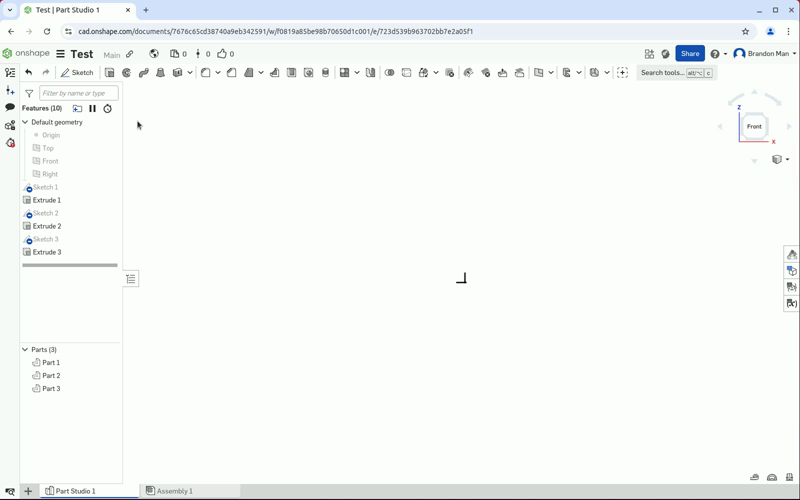
key(shift+h)
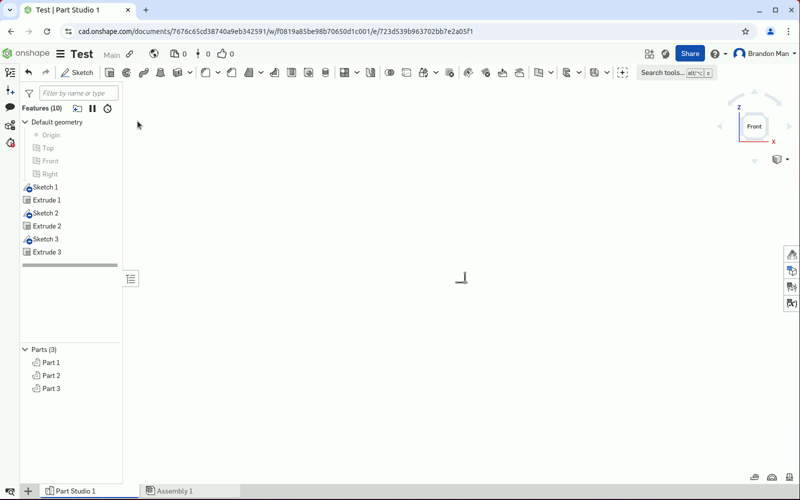
key(shift+h)
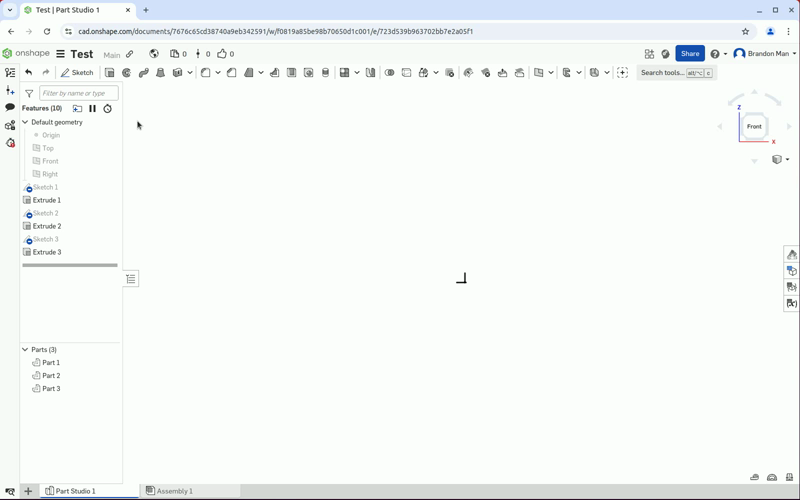
mouse_move(73, 189)
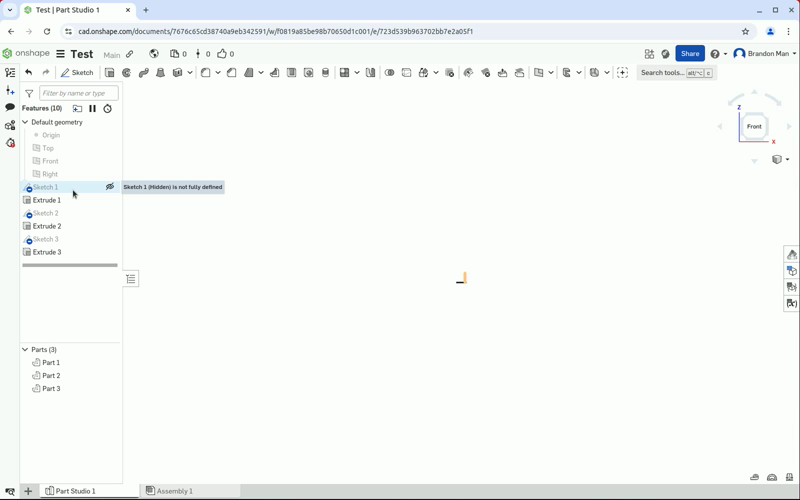
click(73, 189)
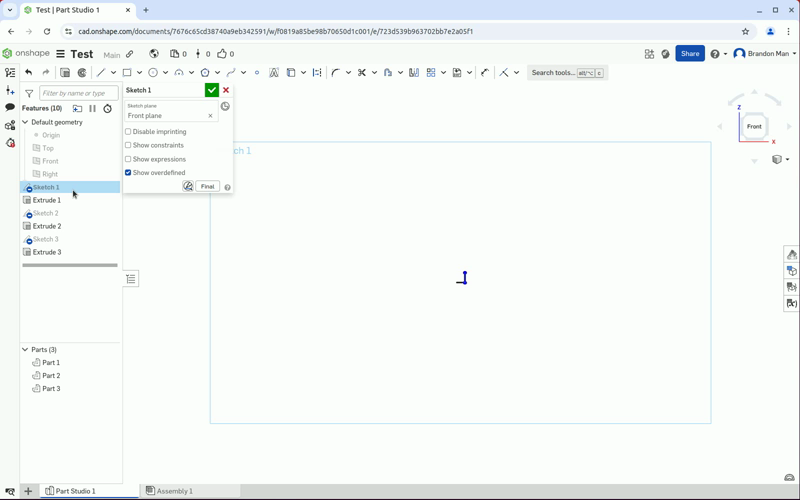
mouse_move(229, 92)
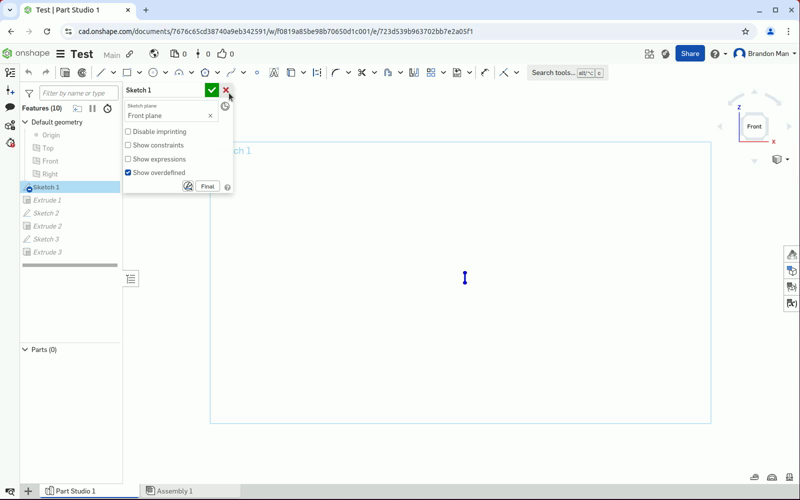
click(229, 92)
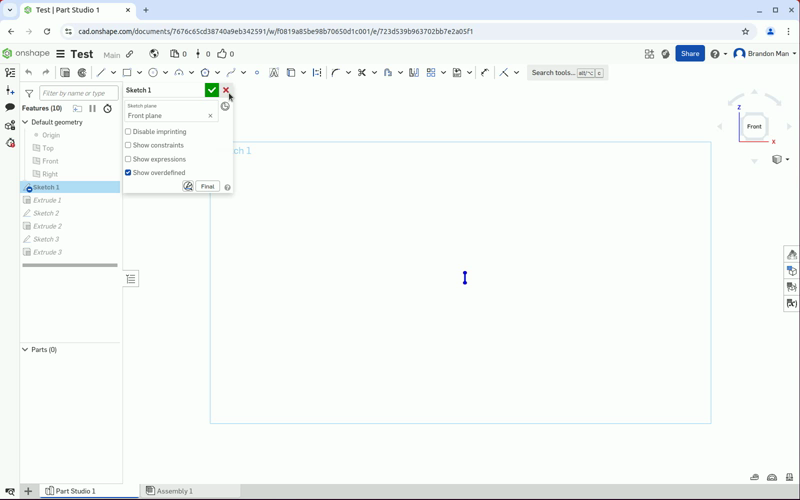
key(shift+s)
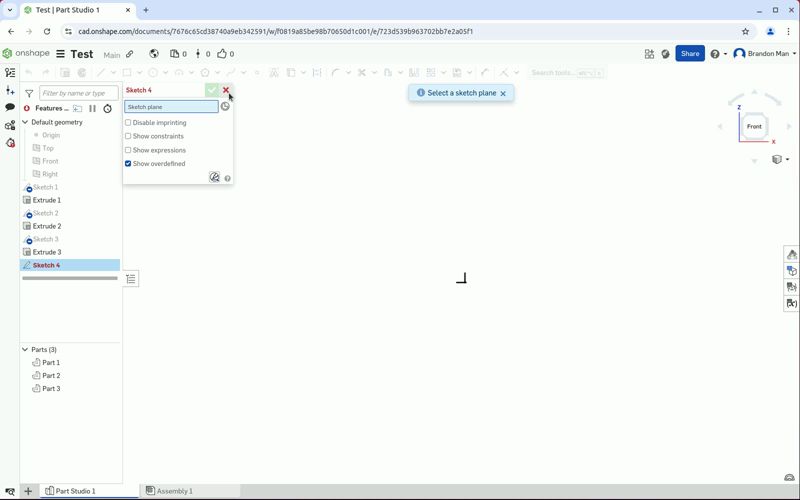
mouse_move(73, 163)
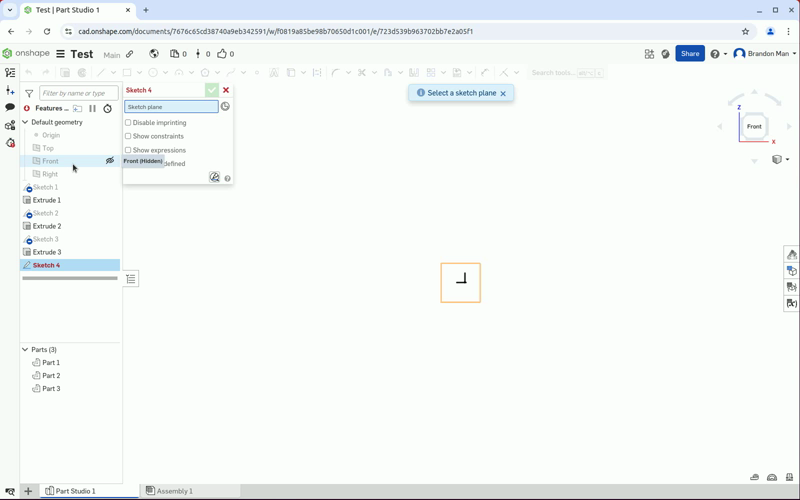
click(73, 163)
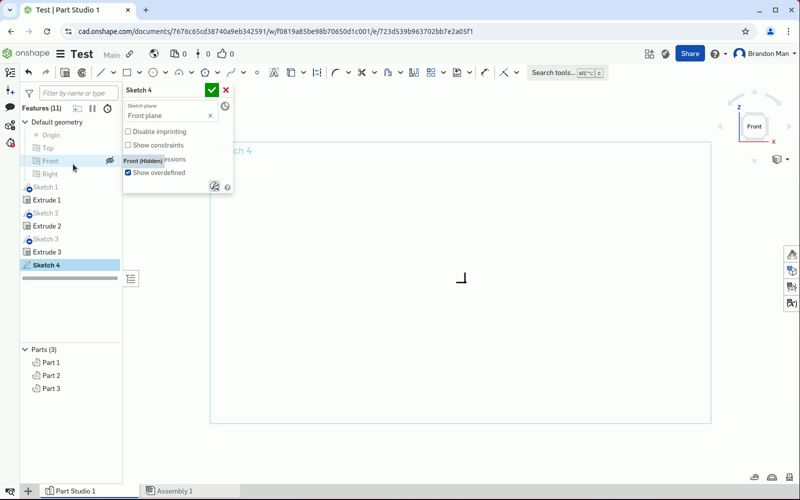
mouse_move(73, 352)
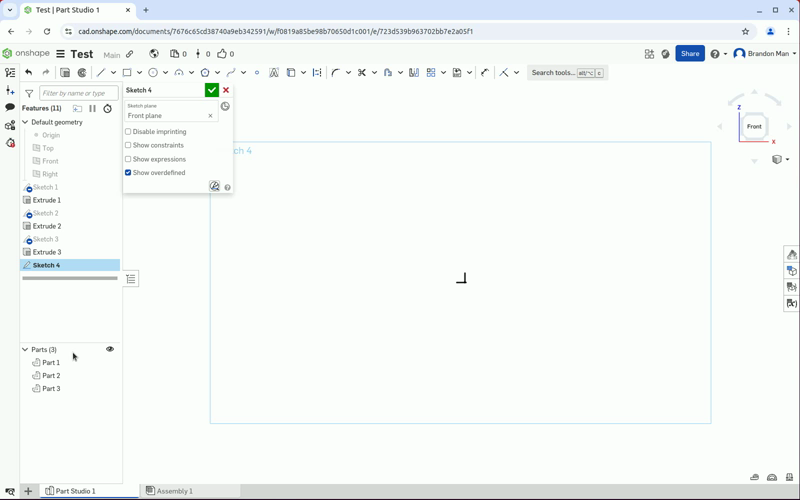
key(y)
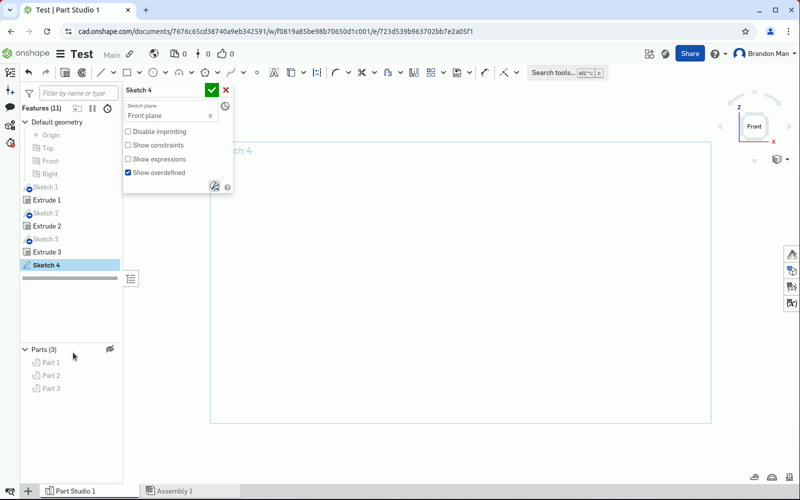
key(l)
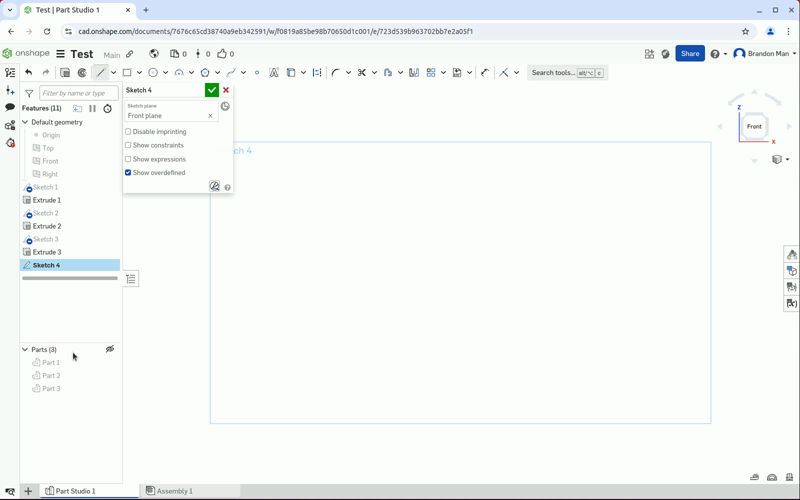
key_down(shift)
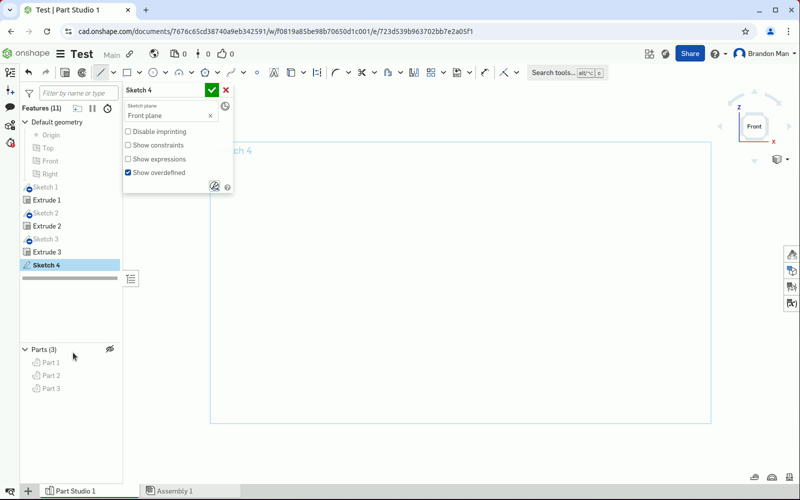
mouse_move(465, 284)
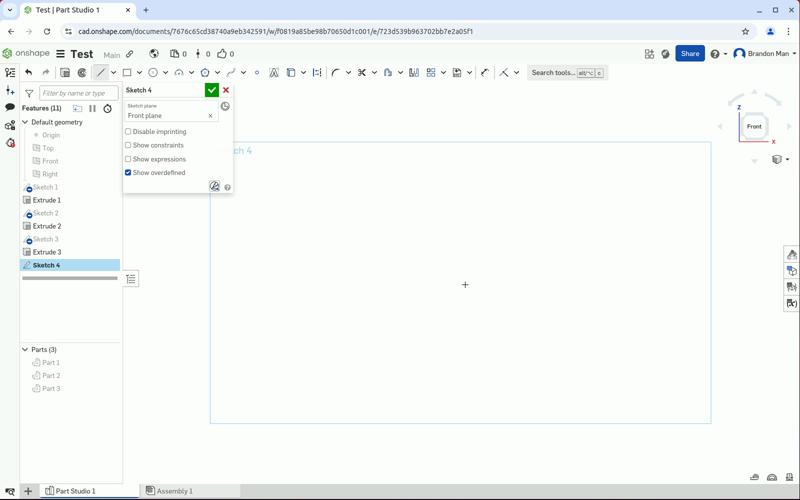
click(465, 284)
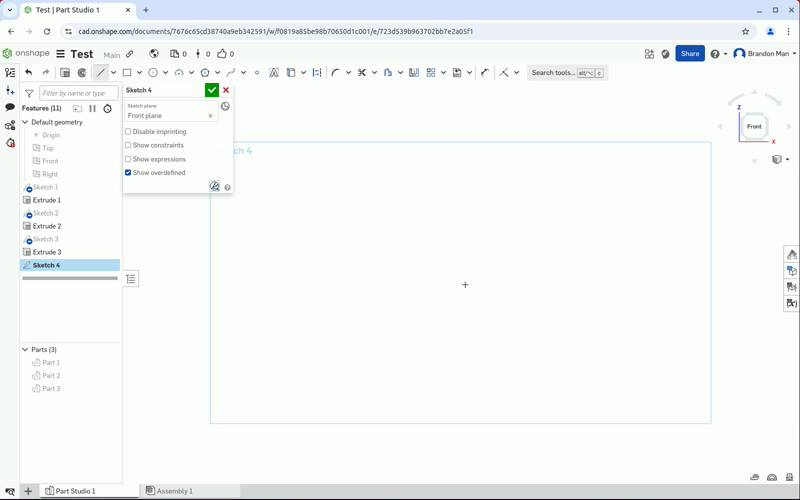
key_up(shift)
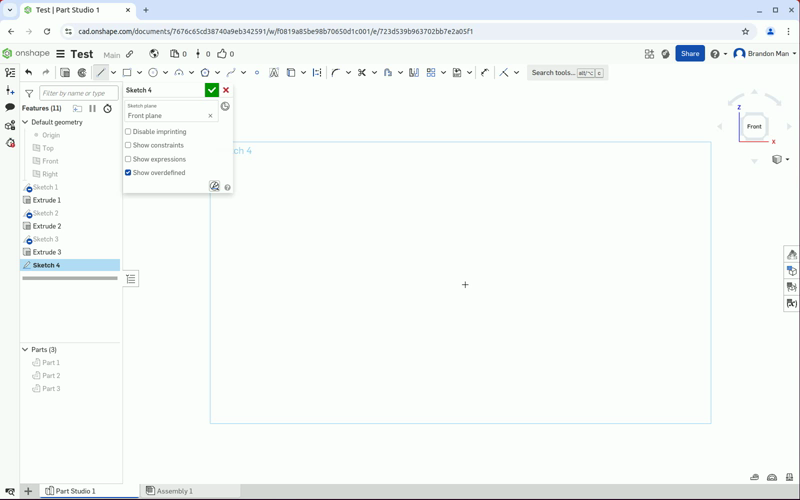
key_down(shift)
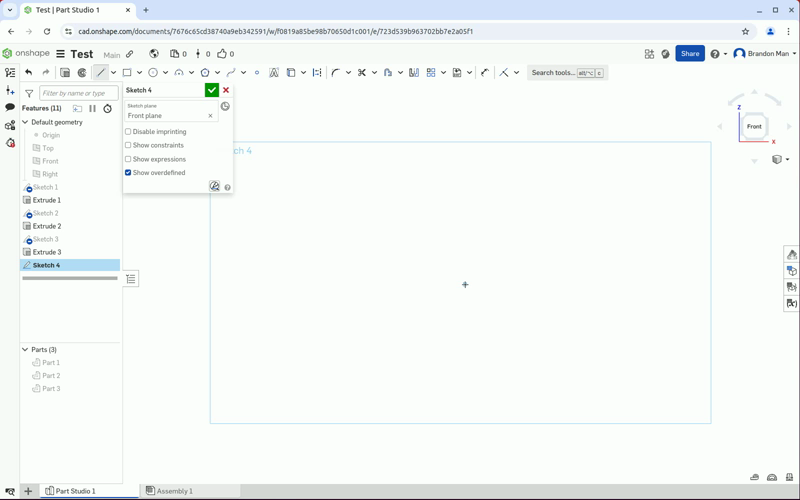
mouse_move(495, 284)
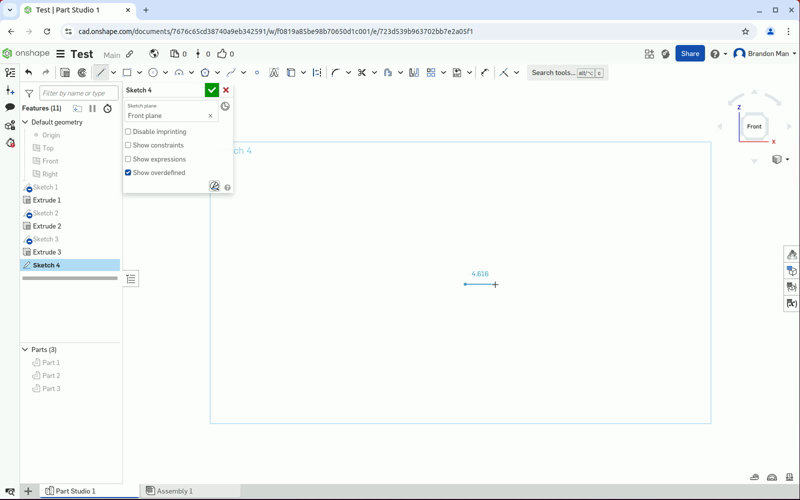
mouse_move(465, 284)
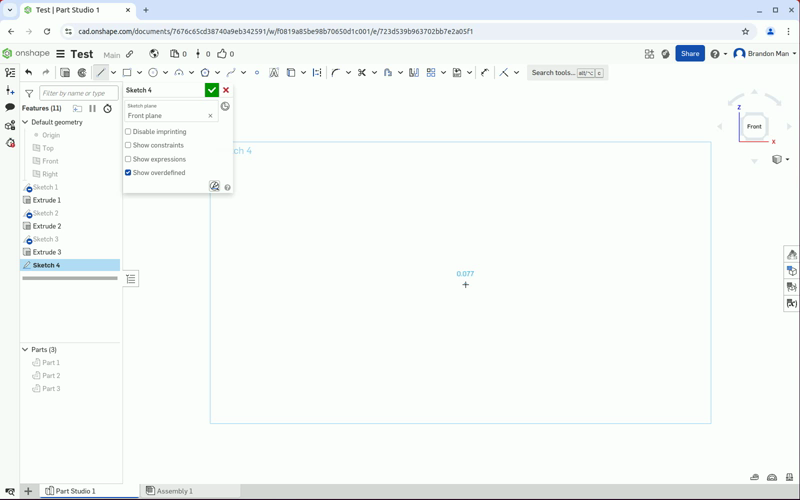
scroll(6)
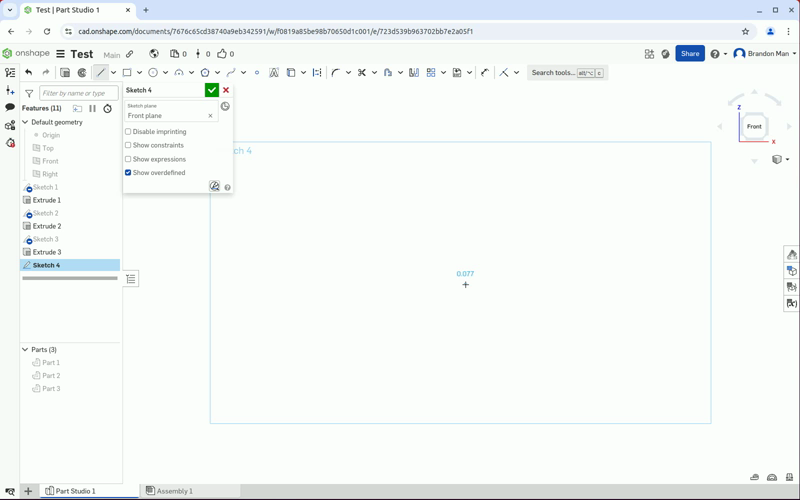
scroll(6)
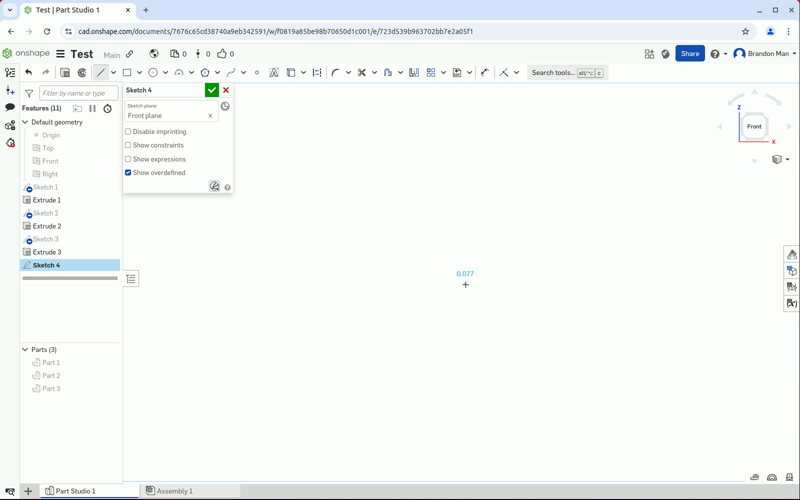
scroll(6)
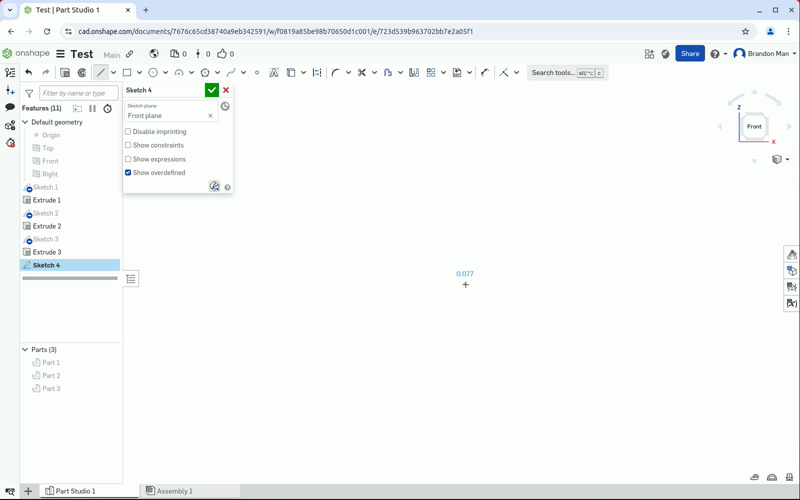
scroll(6)
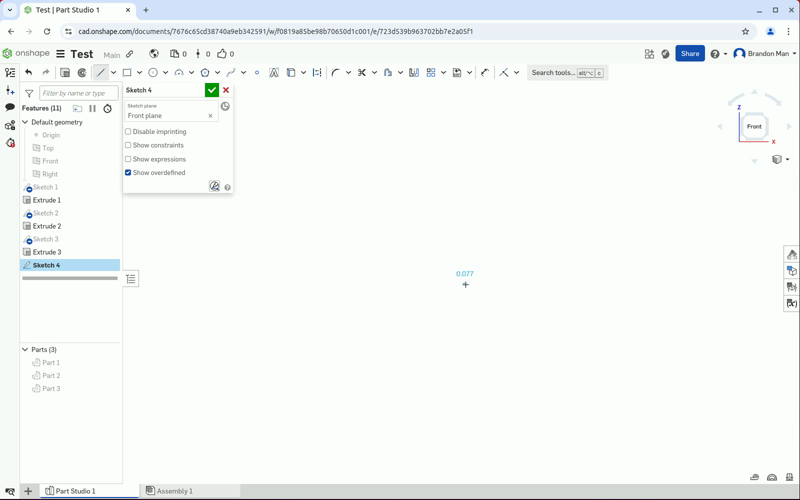
scroll(6)
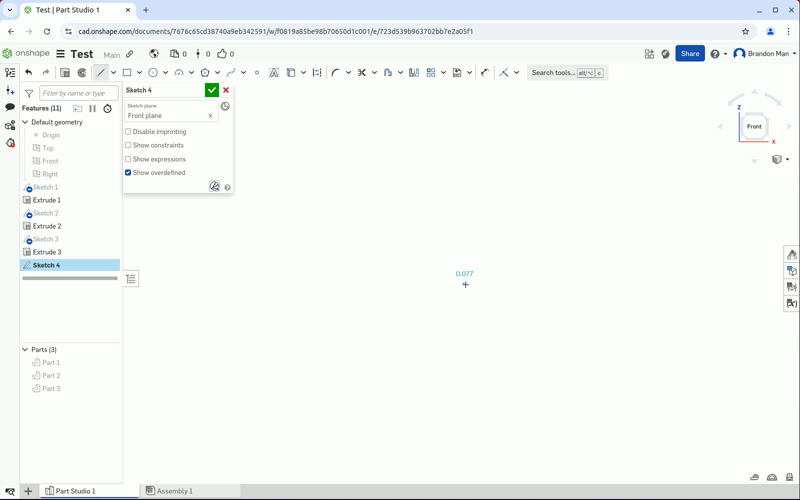
scroll(6)
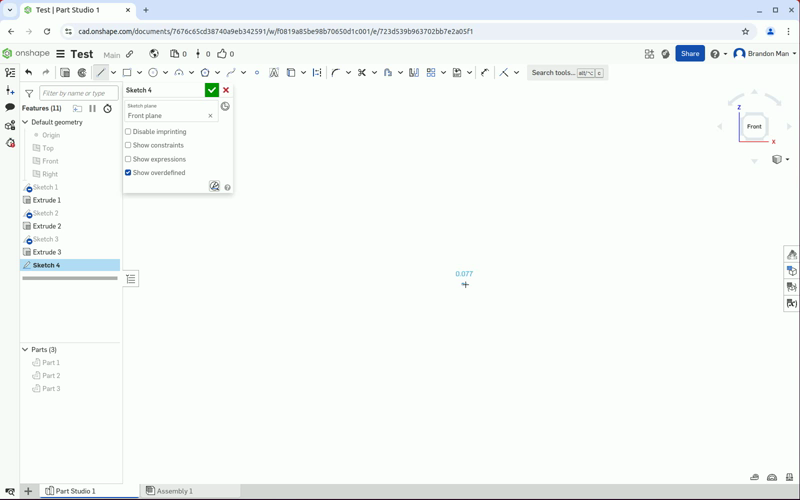
scroll(6)
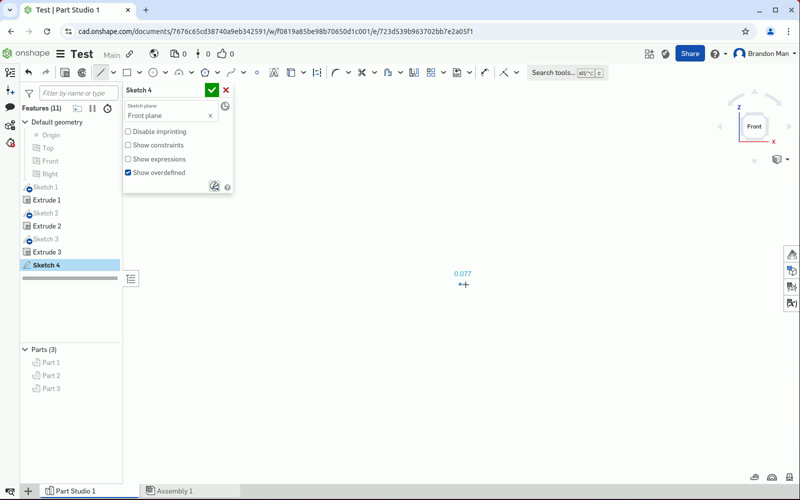
click(465, 284)
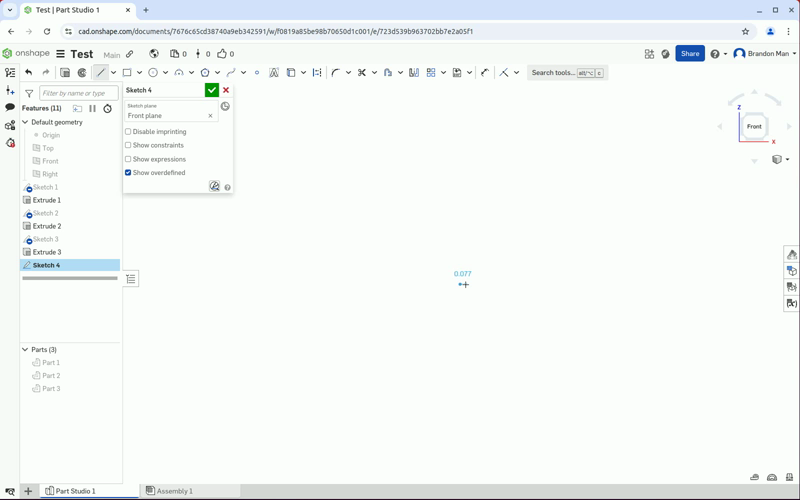
scroll(-6)
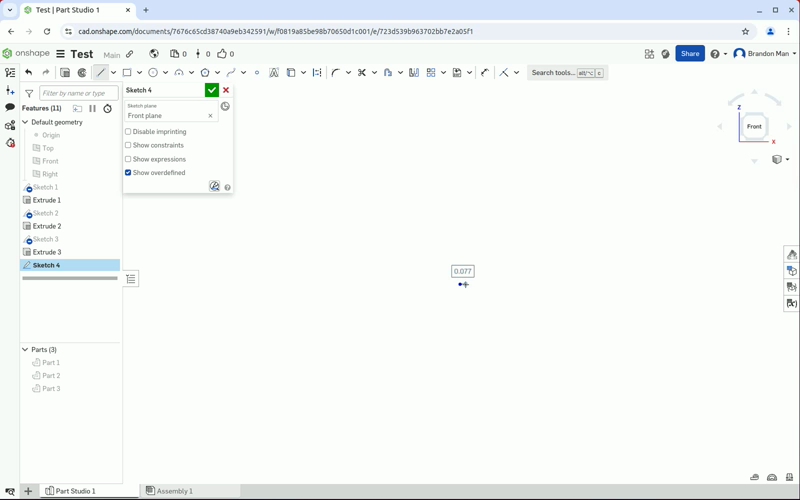
scroll(-6)
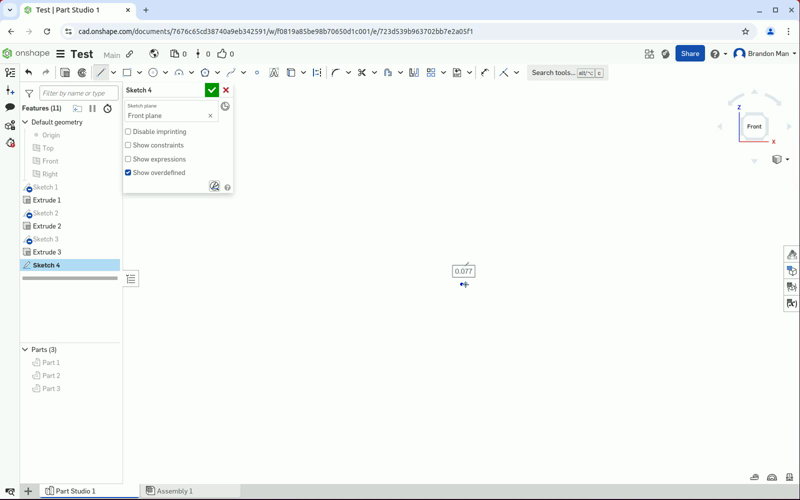
scroll(-6)
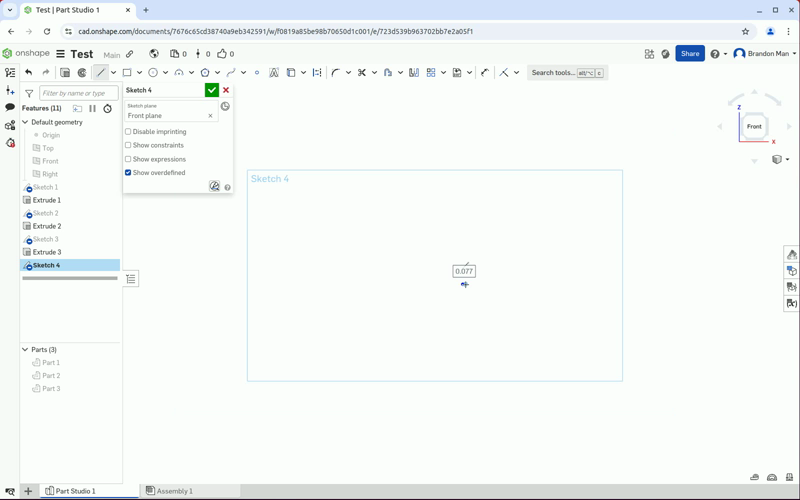
scroll(-6)
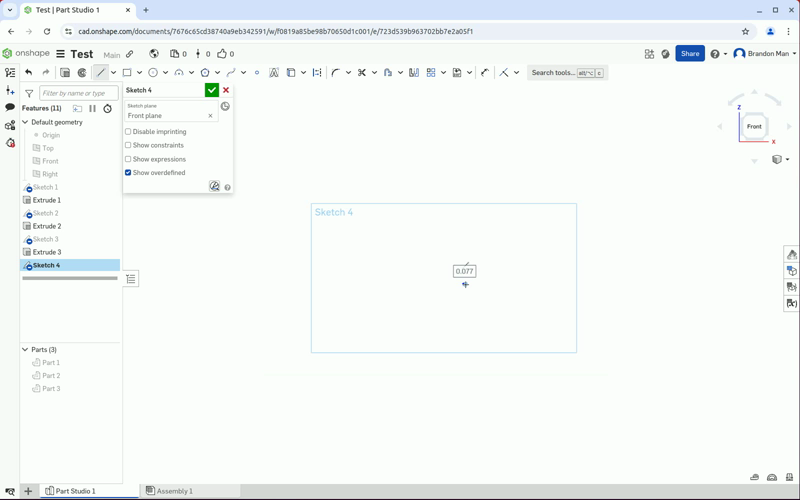
scroll(-6)
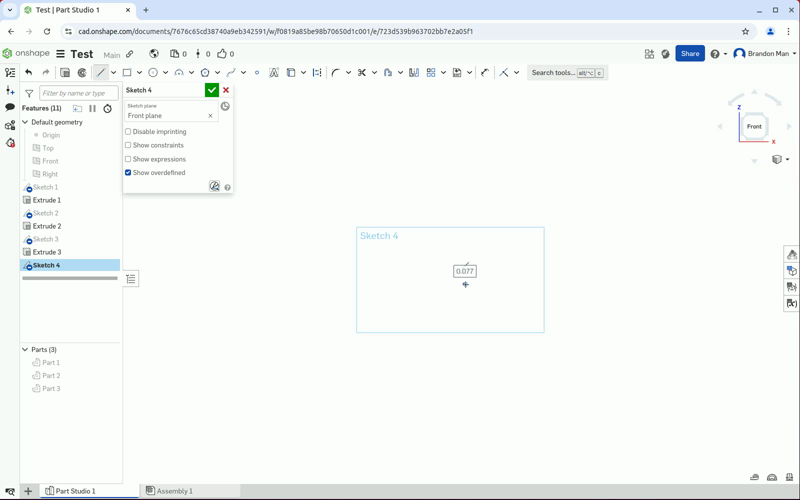
scroll(-6)
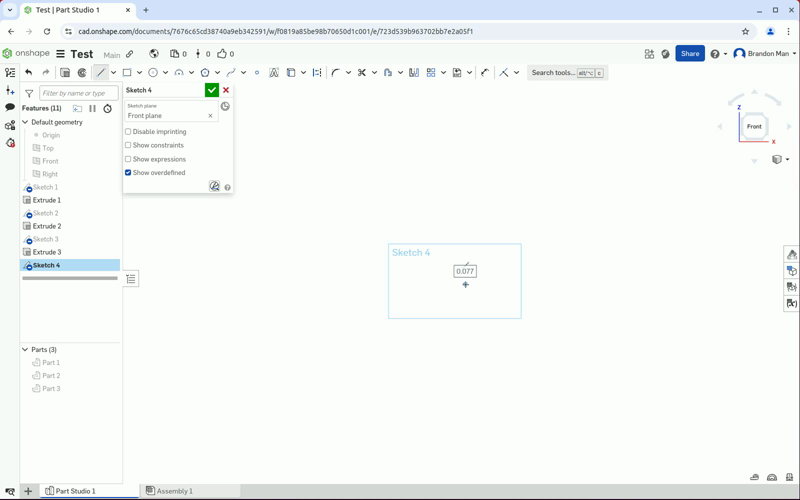
scroll(-6)
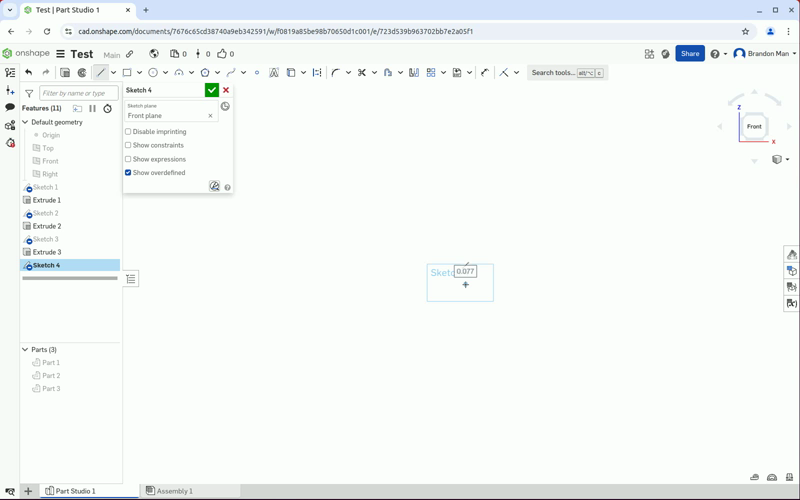
key_up(shift)
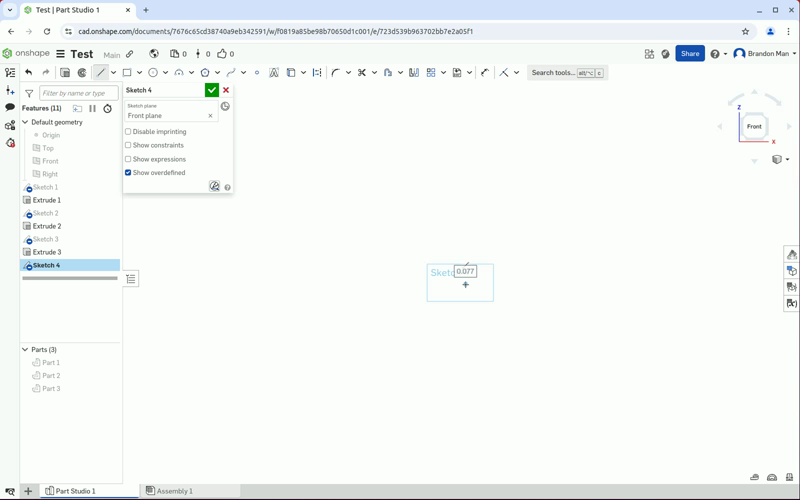
key_down(shift)
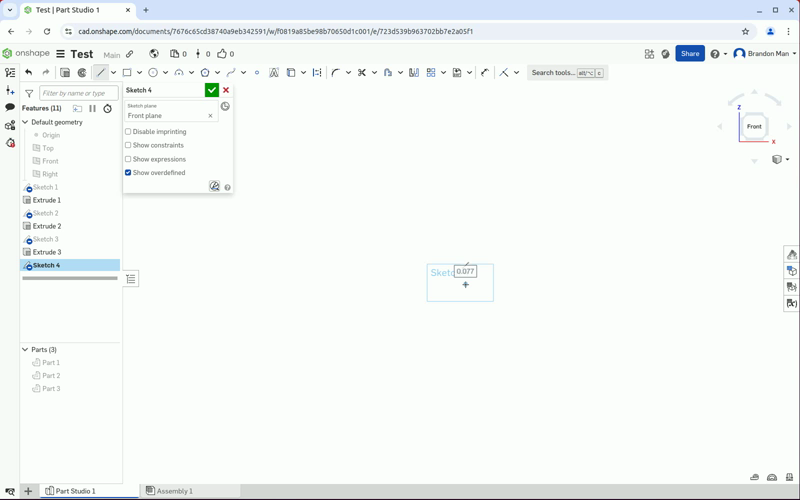
mouse_move(495, 284)
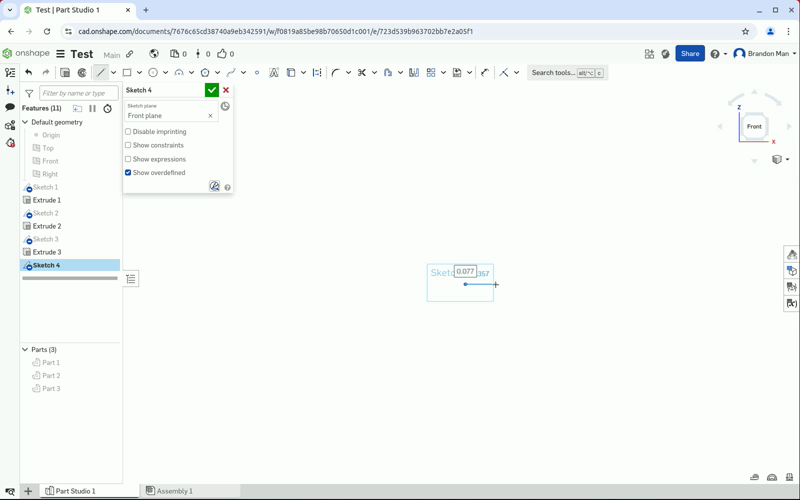
mouse_move(465, 272)
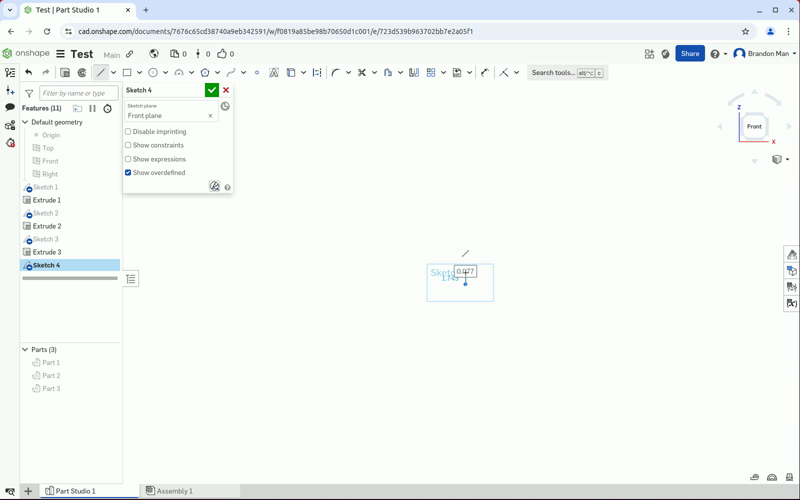
click(465, 272)
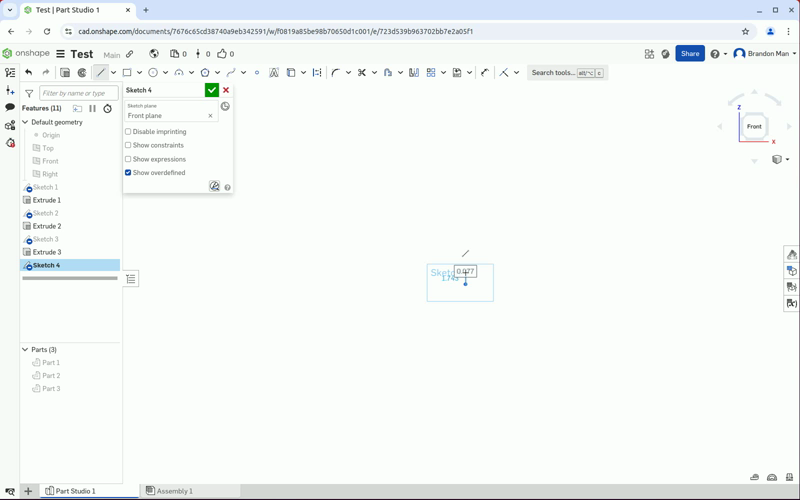
key_up(shift)
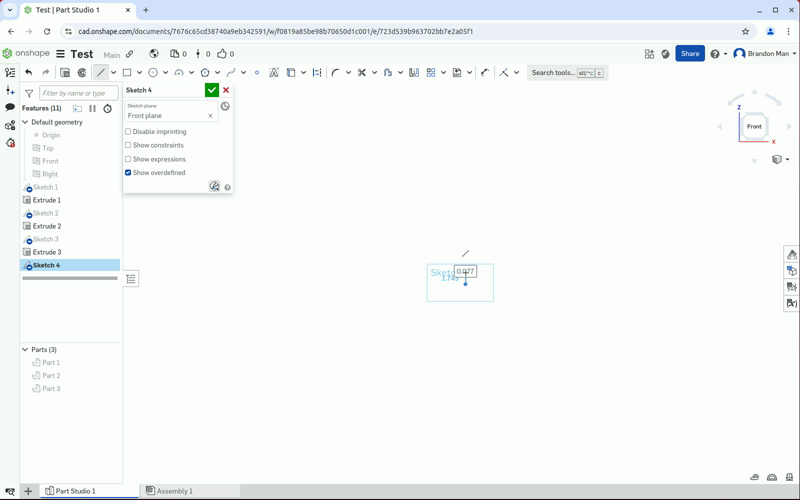
key_down(shift)
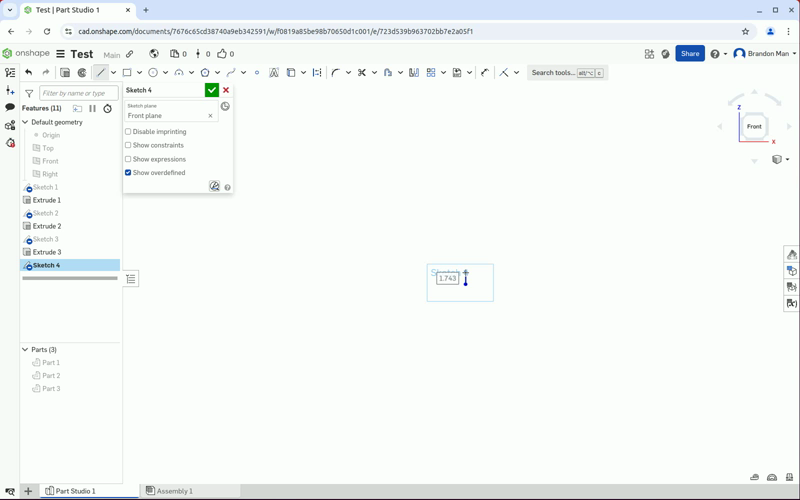
mouse_move(495, 272)
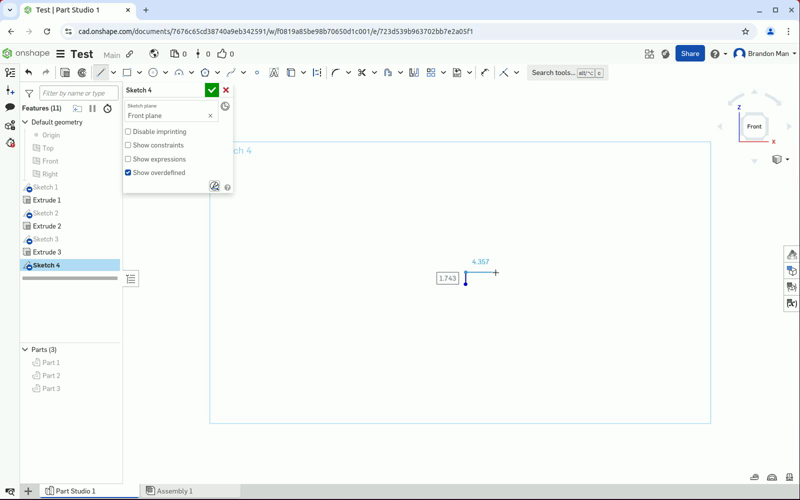
mouse_move(465, 272)
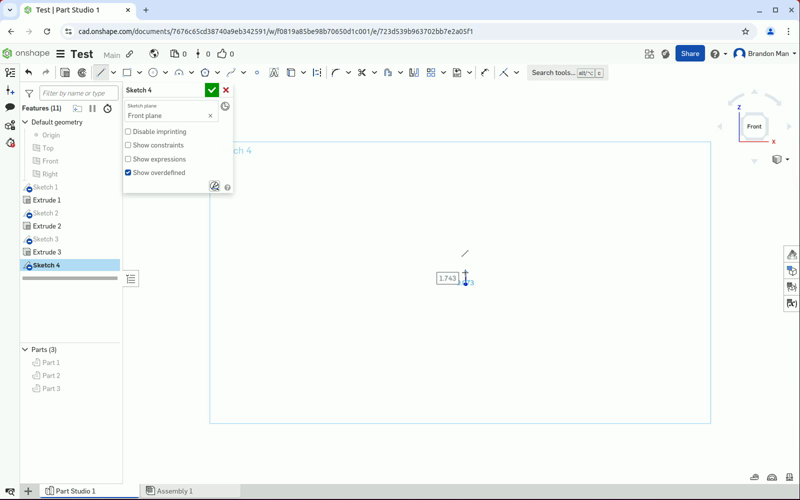
scroll(6)
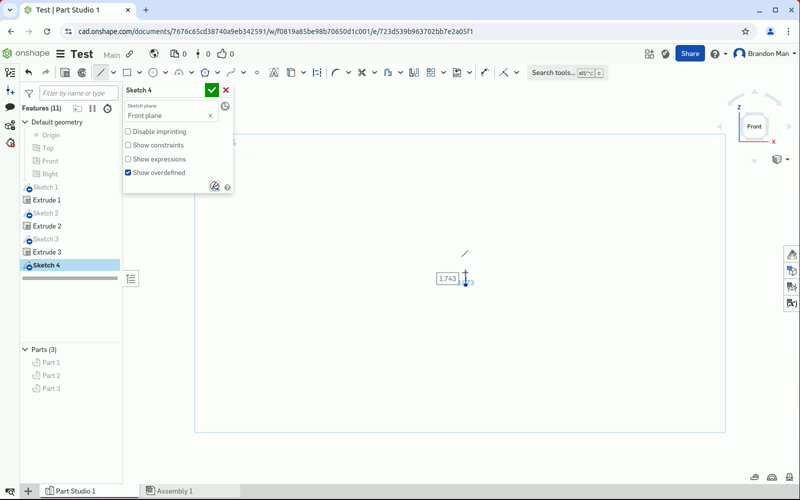
scroll(6)
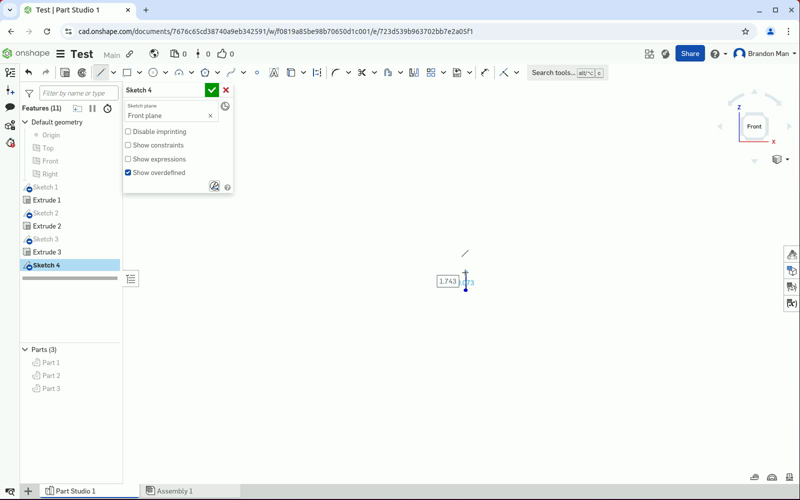
scroll(6)
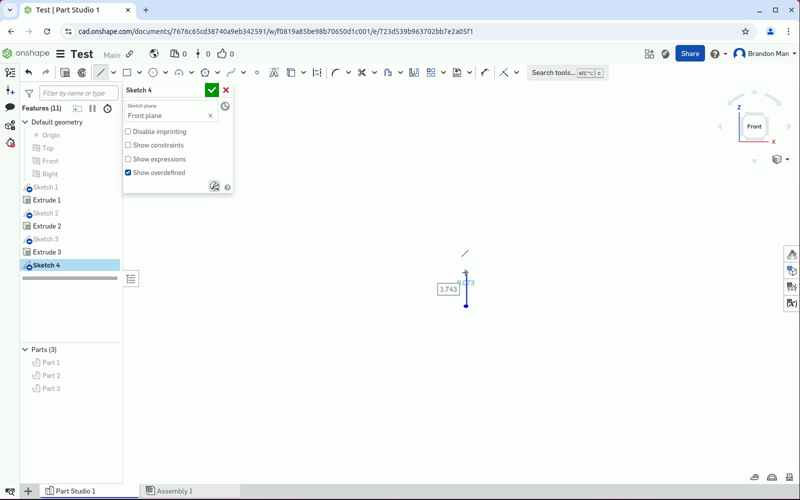
scroll(6)
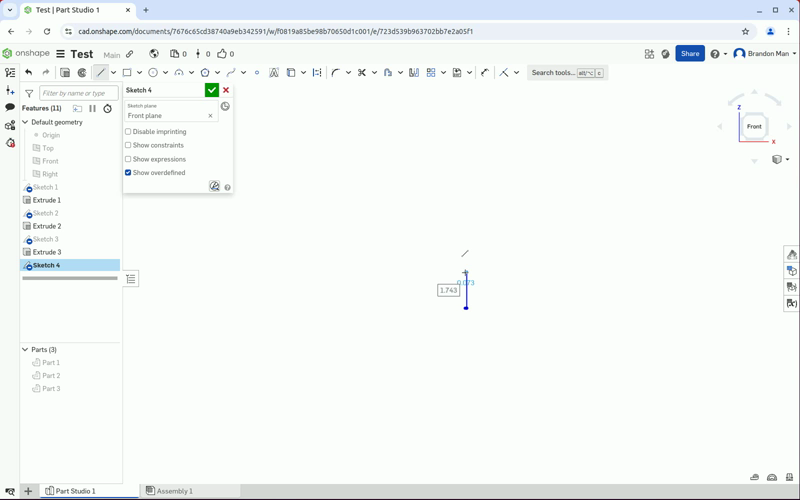
scroll(6)
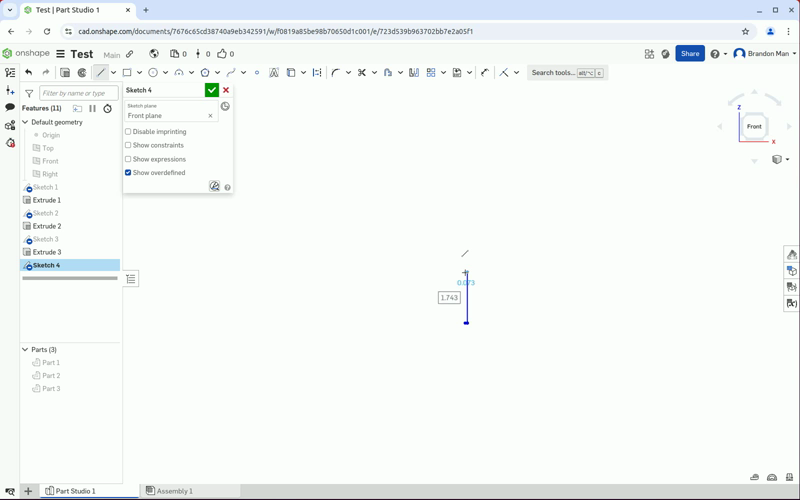
scroll(6)
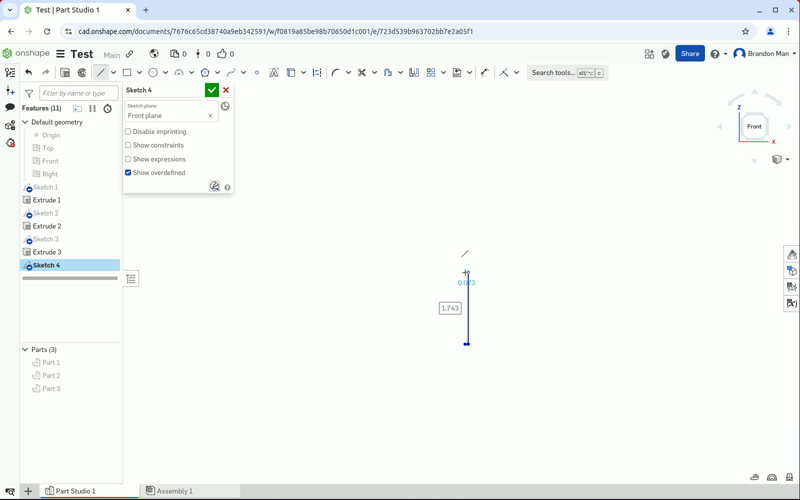
scroll(6)
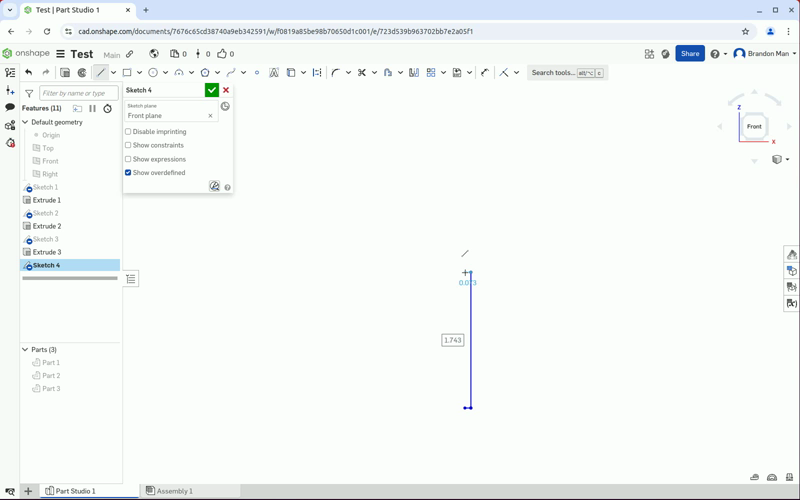
click(465, 272)
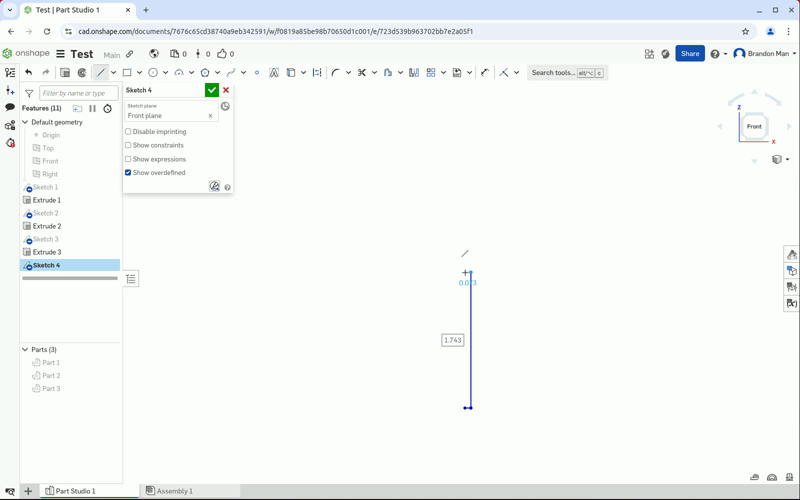
scroll(-6)
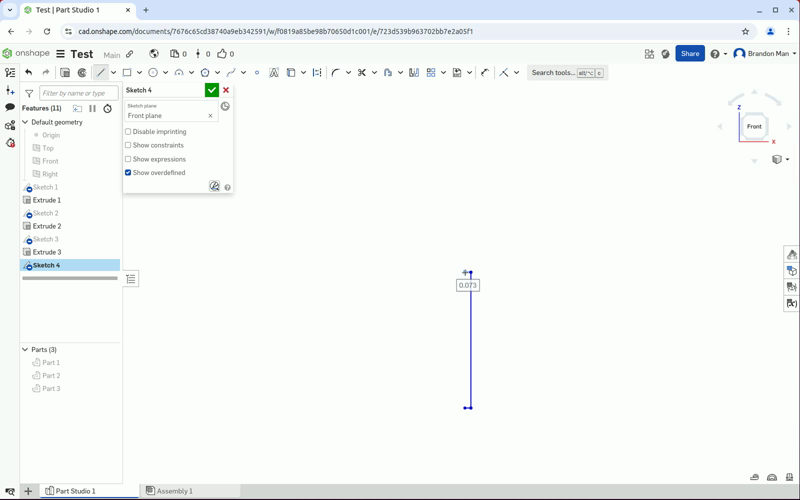
scroll(-6)
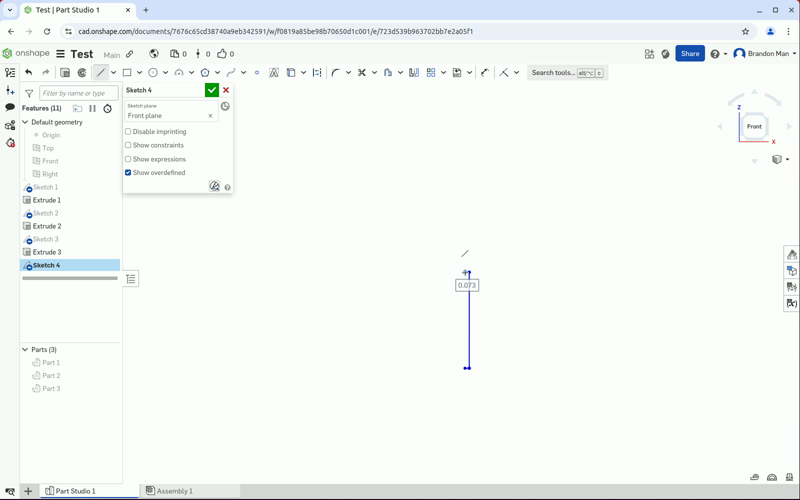
scroll(-6)
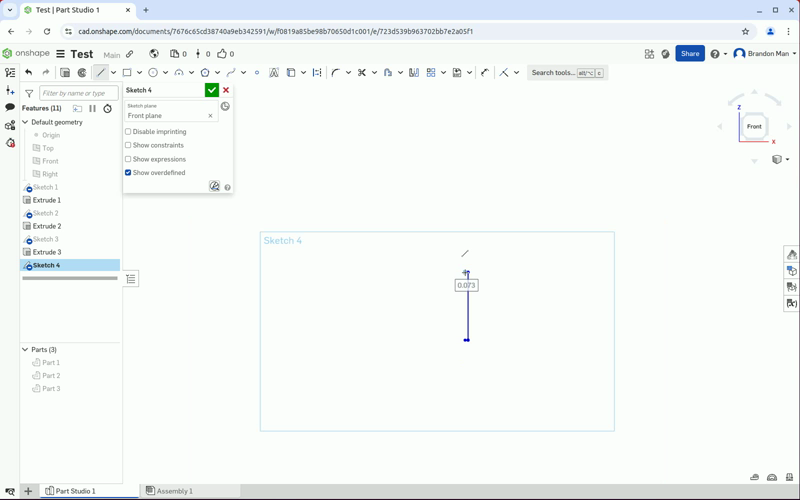
scroll(-6)
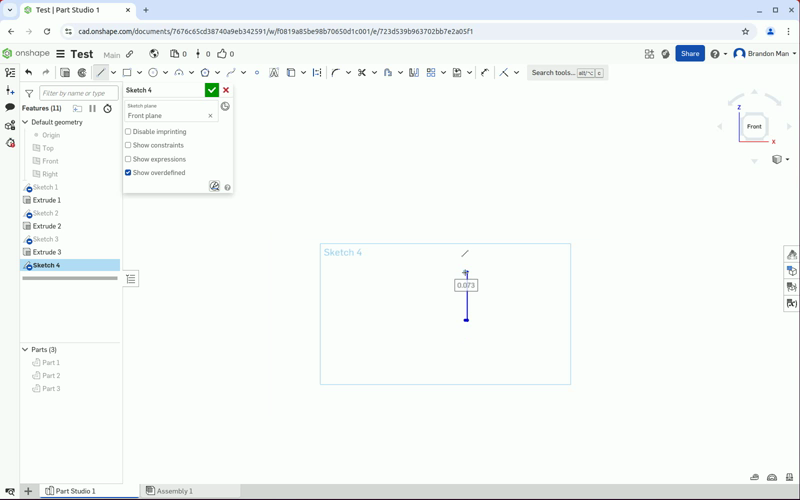
scroll(-6)
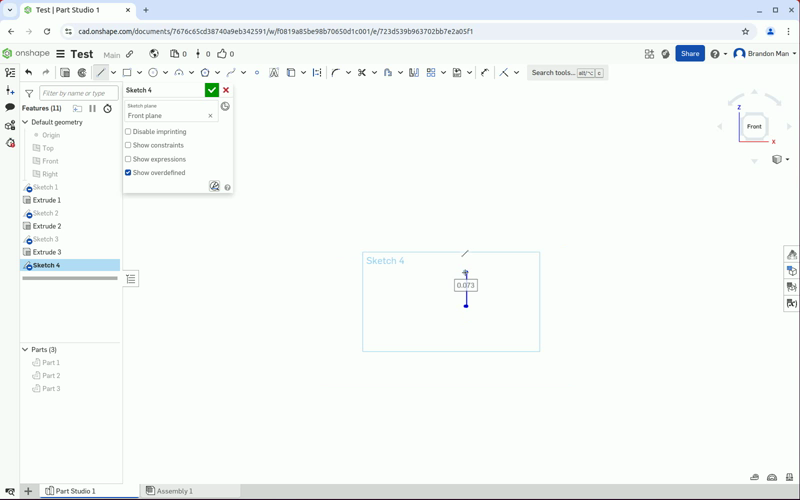
scroll(-6)
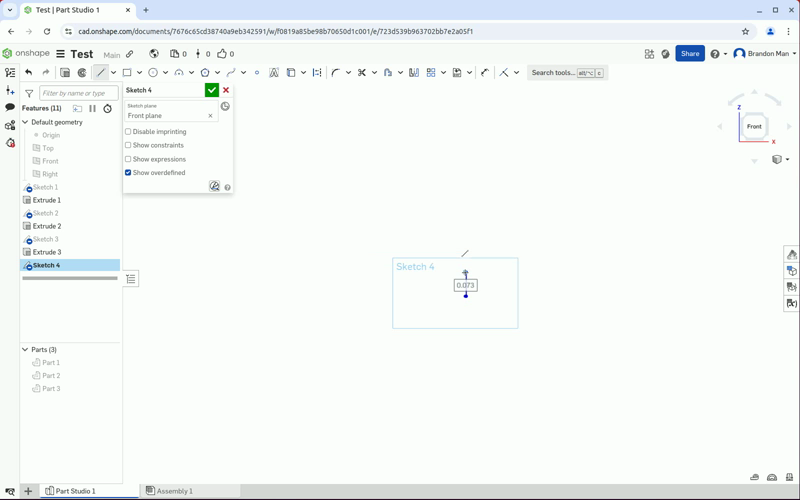
scroll(-6)
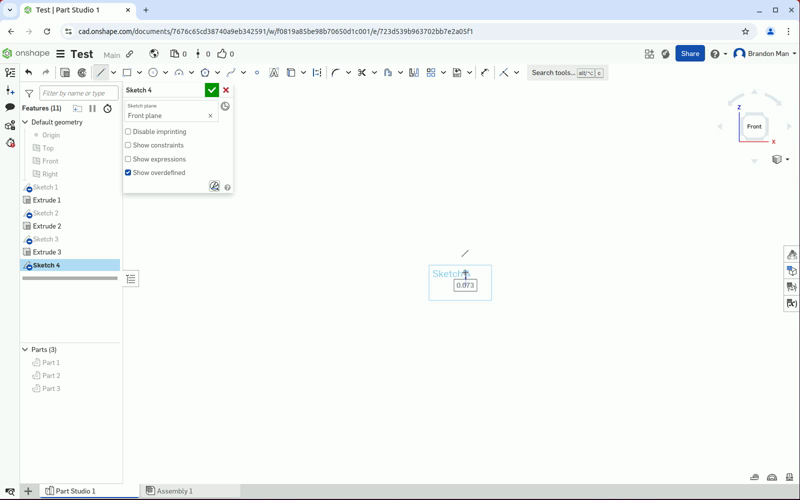
key_up(shift)
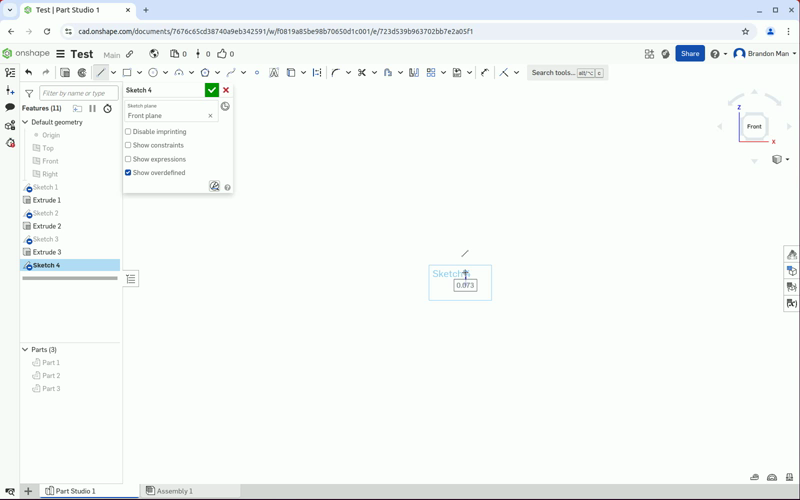
mouse_move(495, 272)
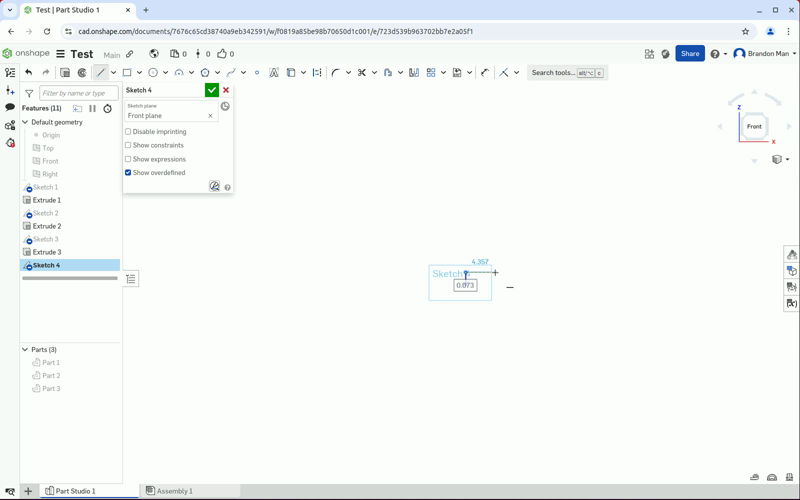
key_down(shift)
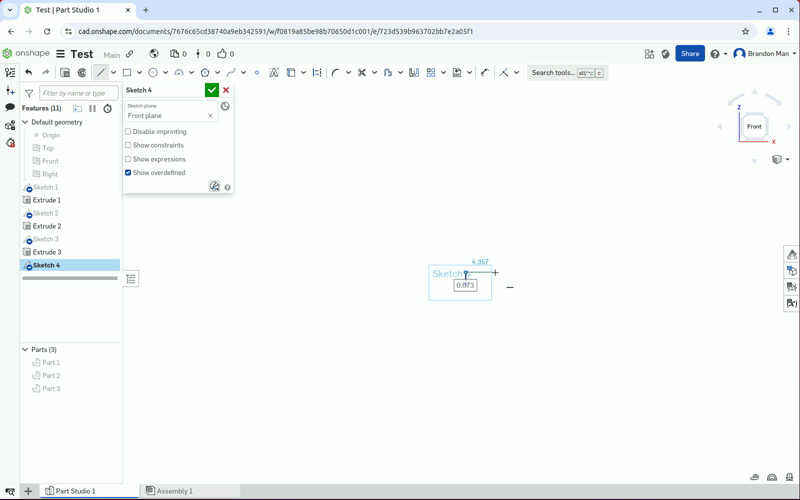
mouse_move(465, 284)
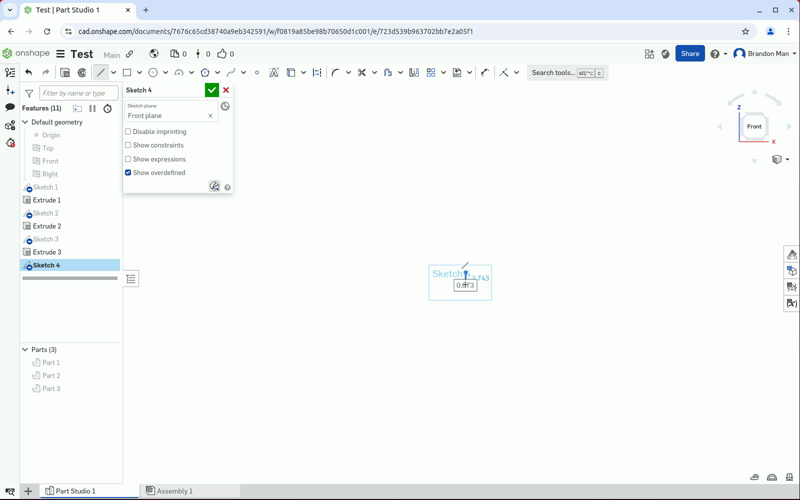
scroll(6)
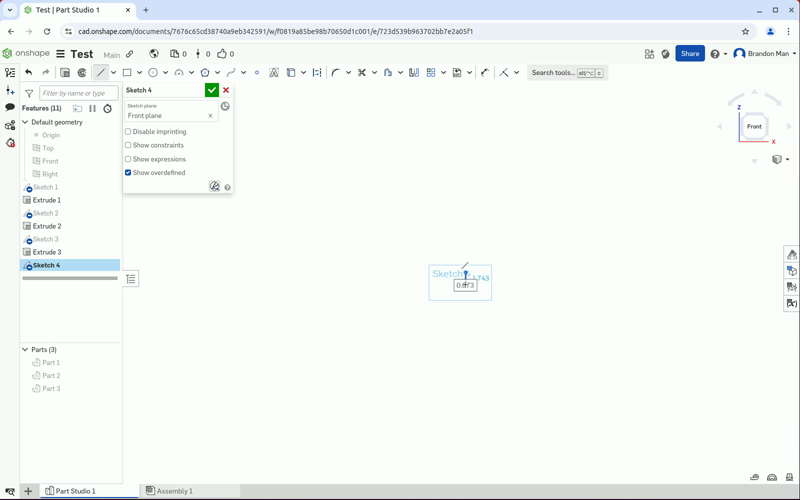
scroll(6)
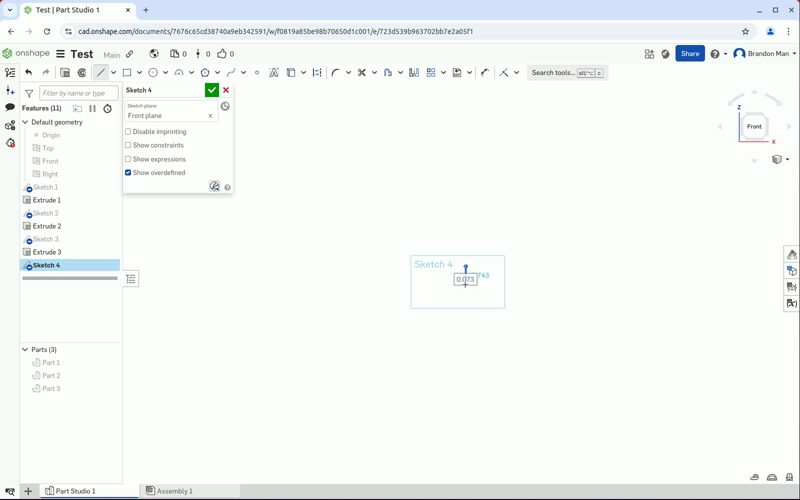
scroll(6)
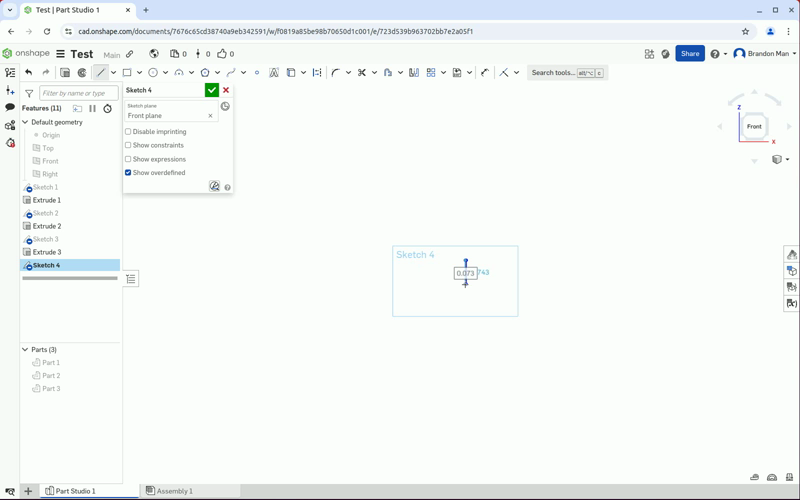
scroll(6)
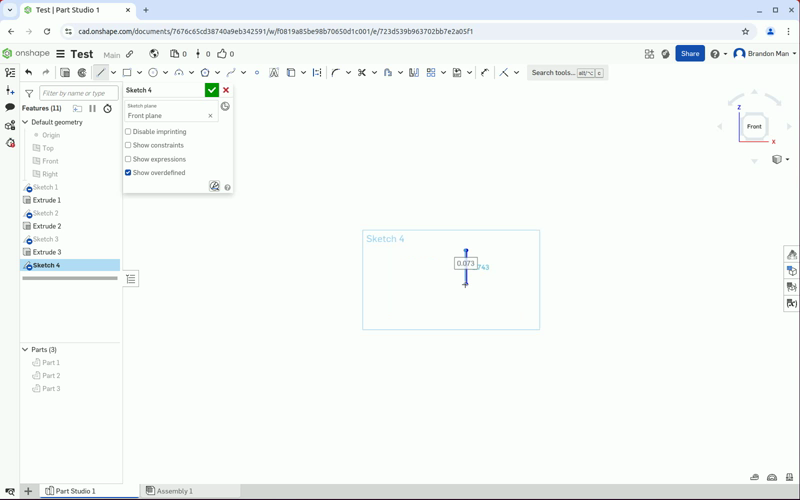
scroll(6)
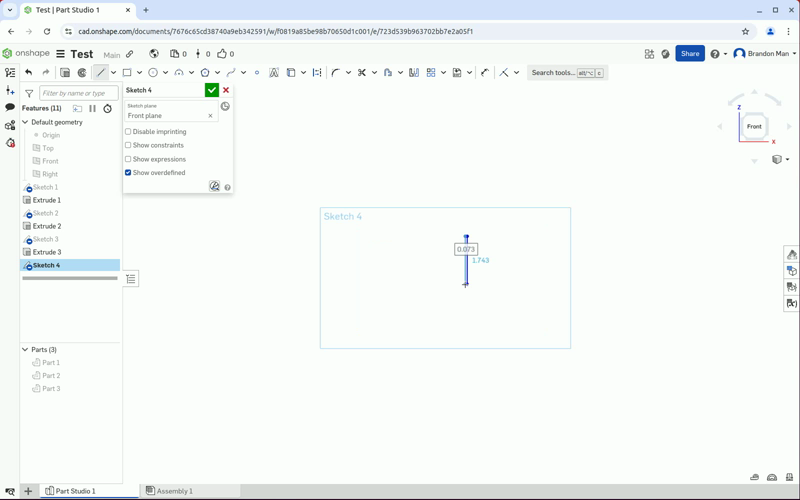
scroll(6)
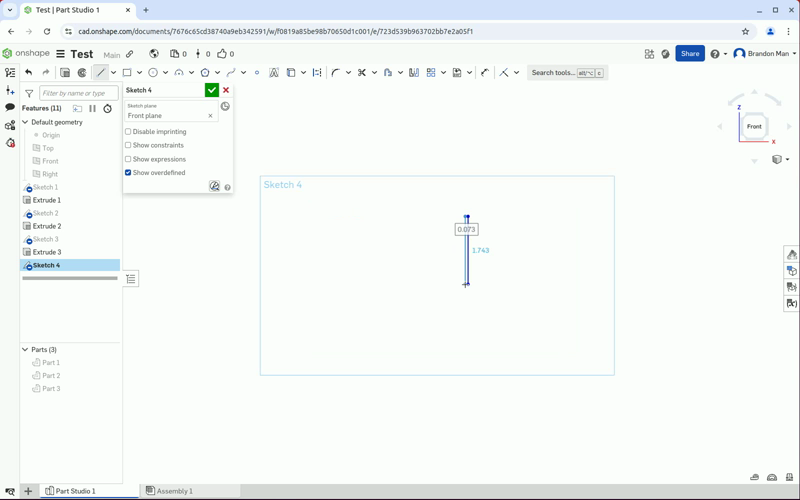
scroll(6)
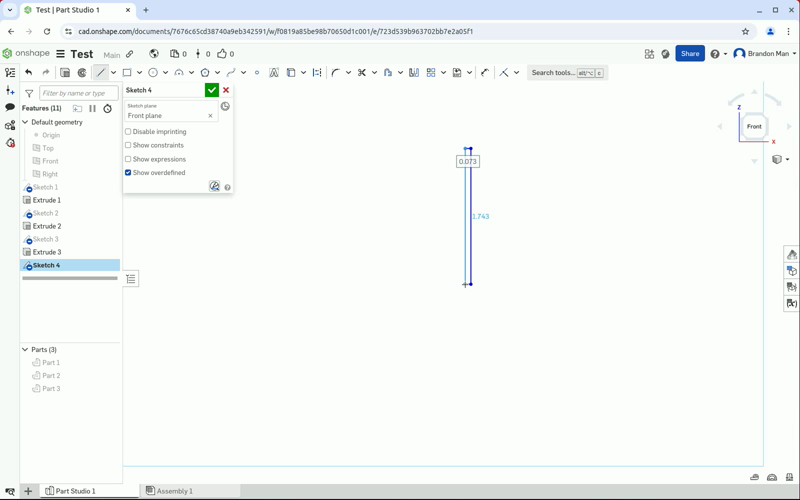
key_up(shift)
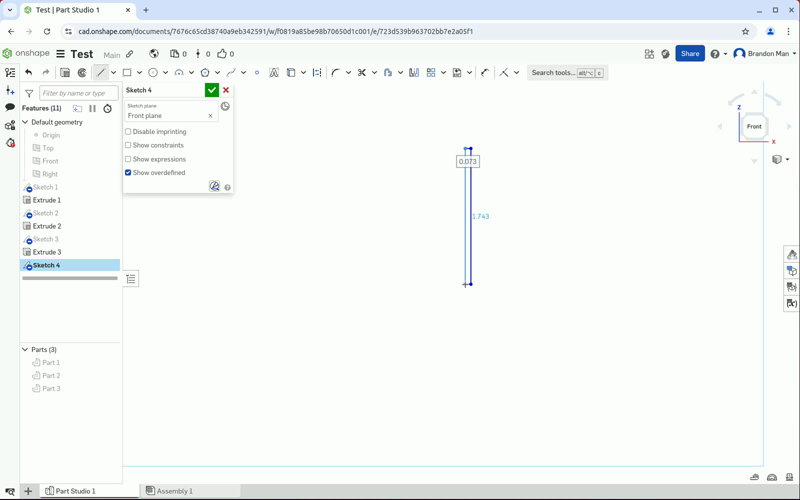
click(465, 284)
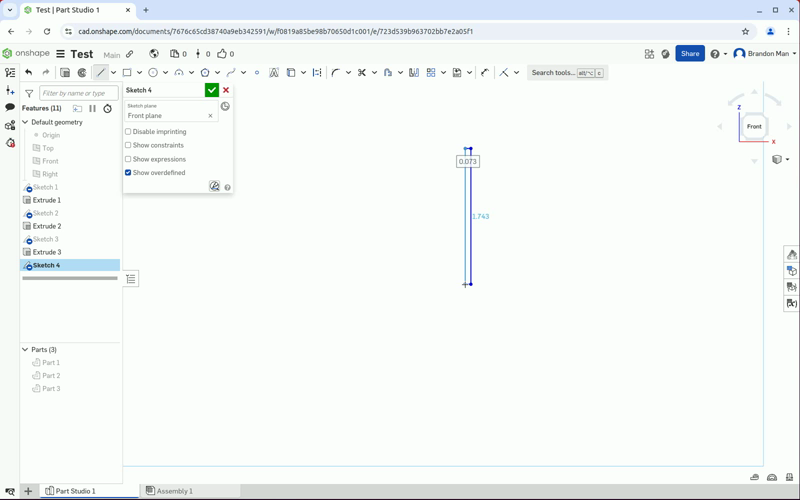
scroll(-6)
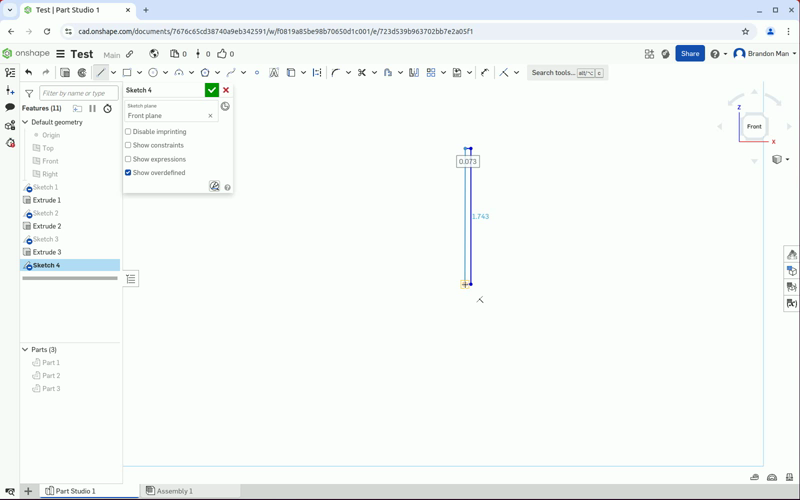
scroll(-6)
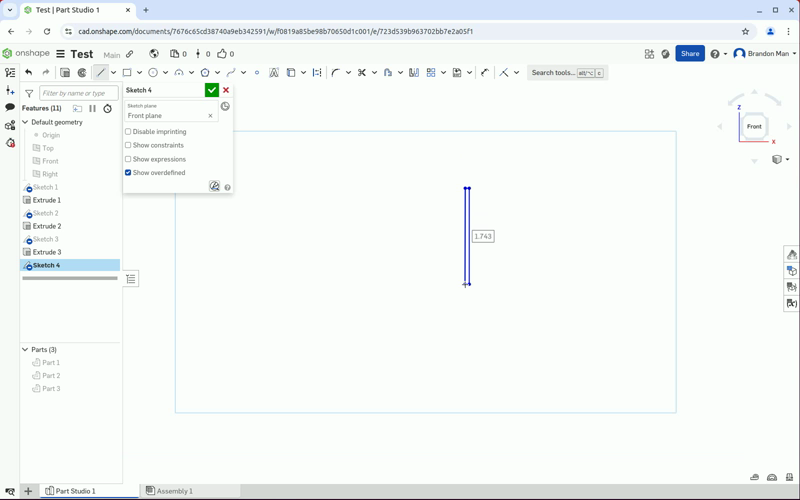
scroll(-6)
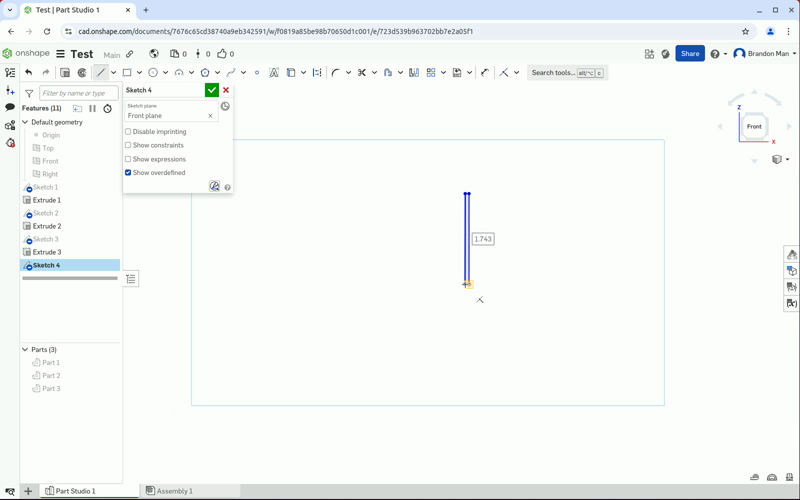
scroll(-6)
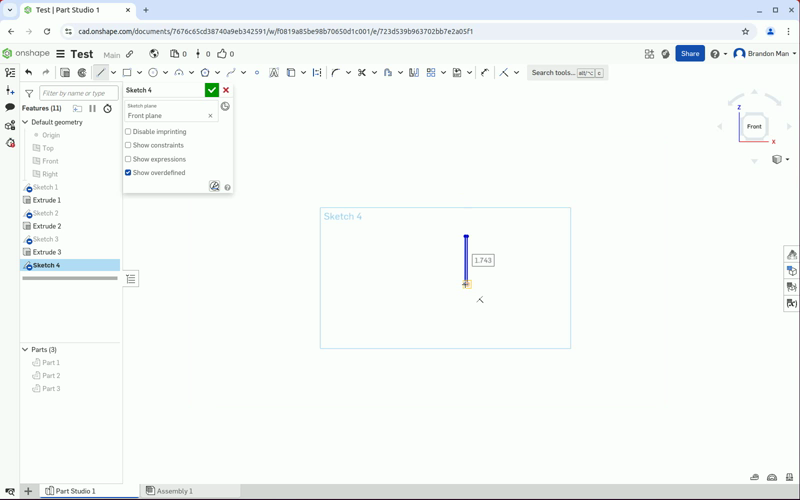
scroll(-6)
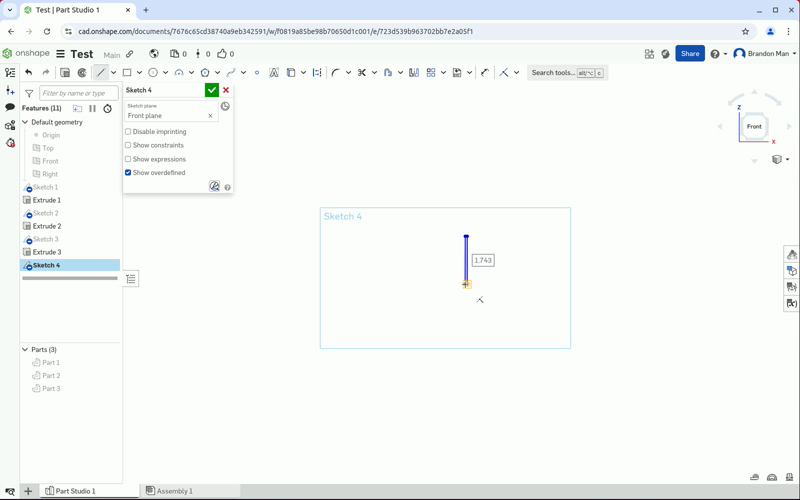
scroll(-6)
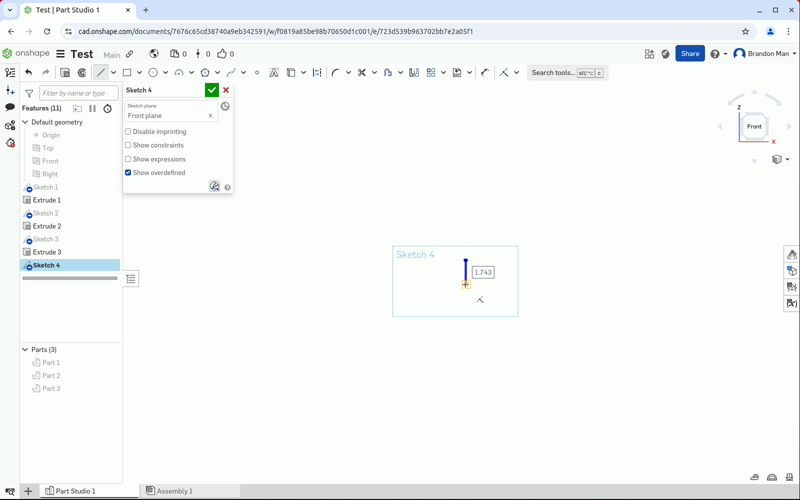
scroll(-6)
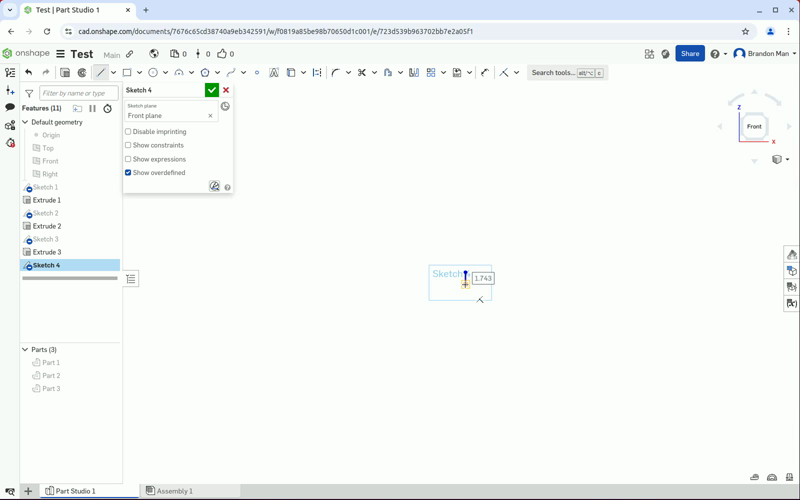
key(esc)
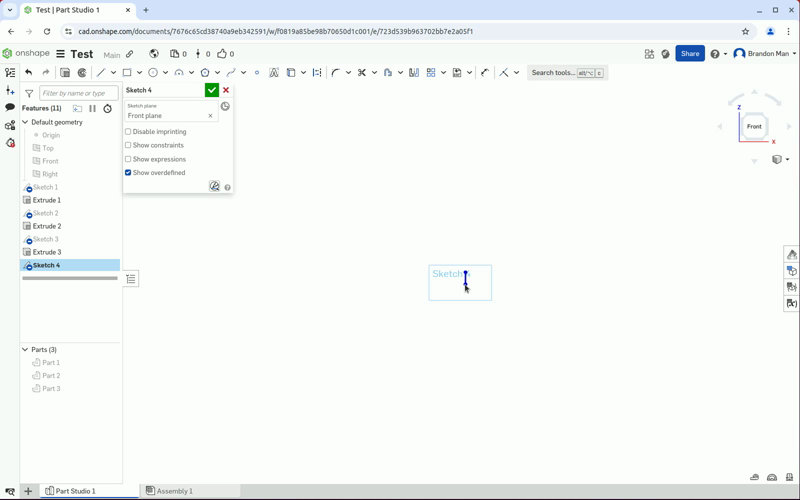
mouse_move(465, 276)
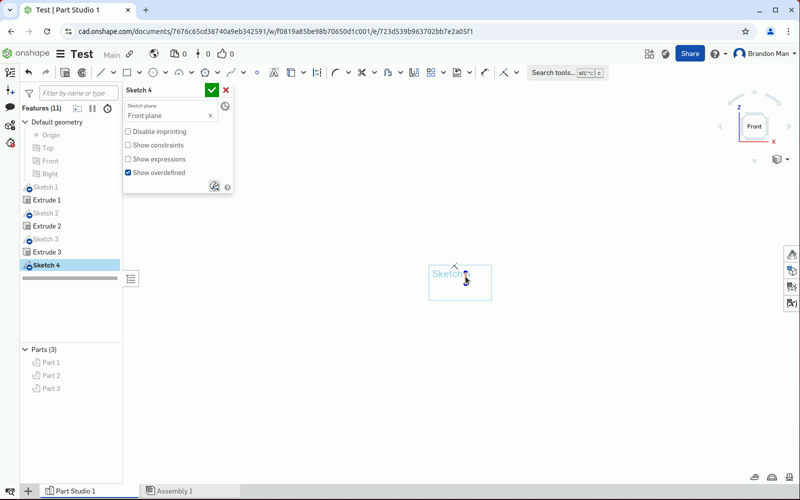
scroll(6)
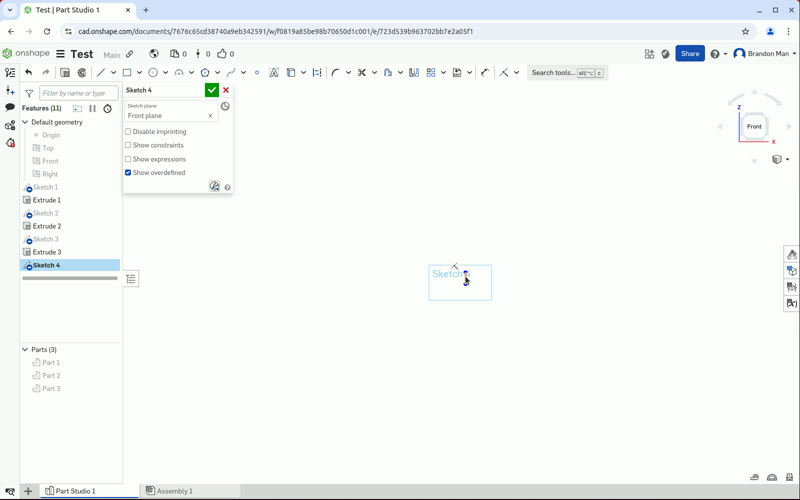
scroll(6)
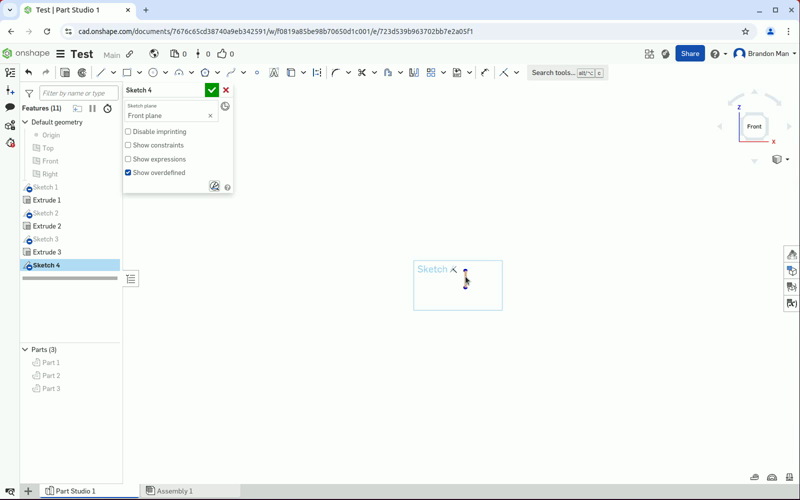
scroll(6)
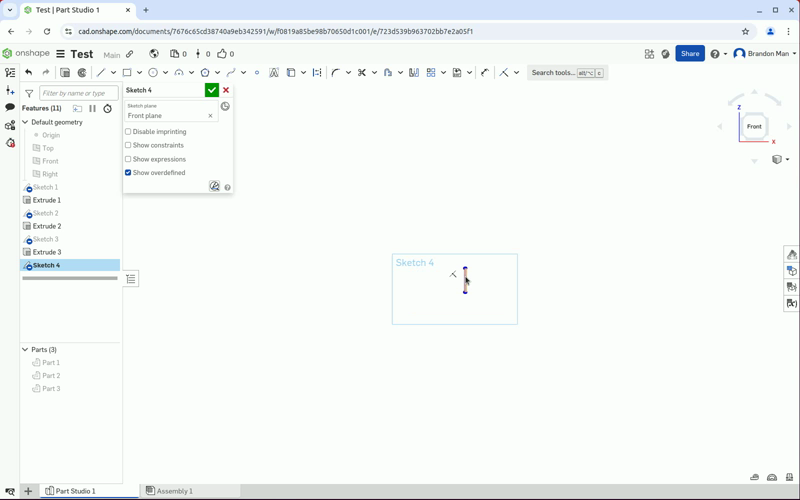
scroll(6)
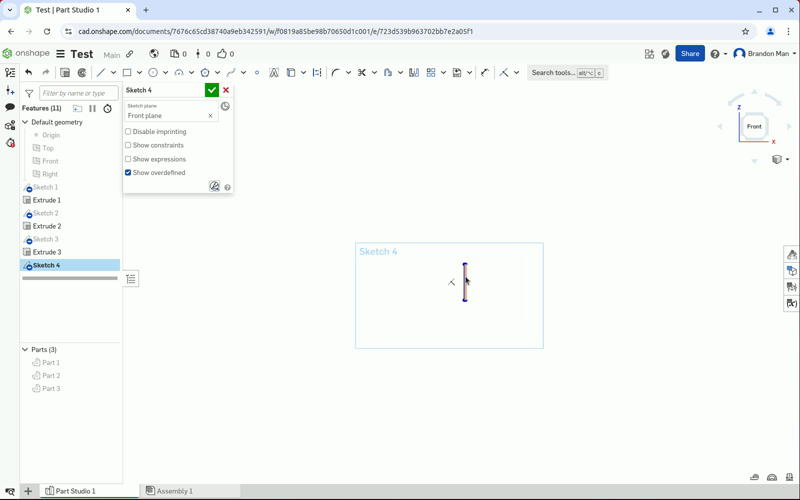
scroll(6)
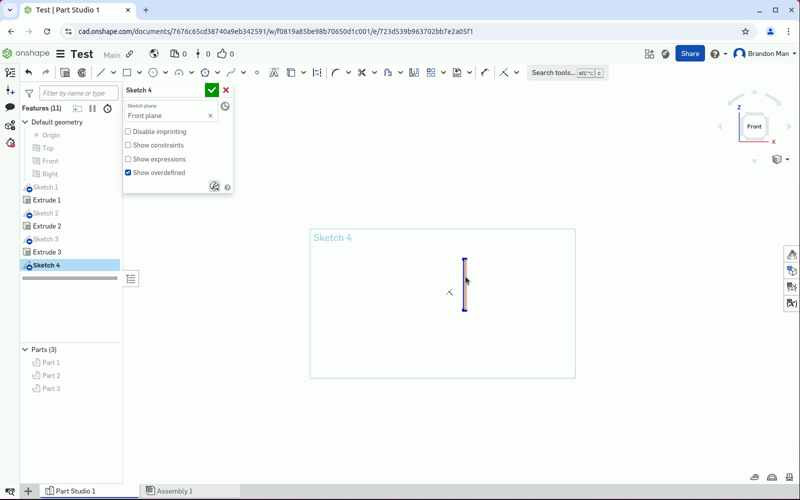
scroll(6)
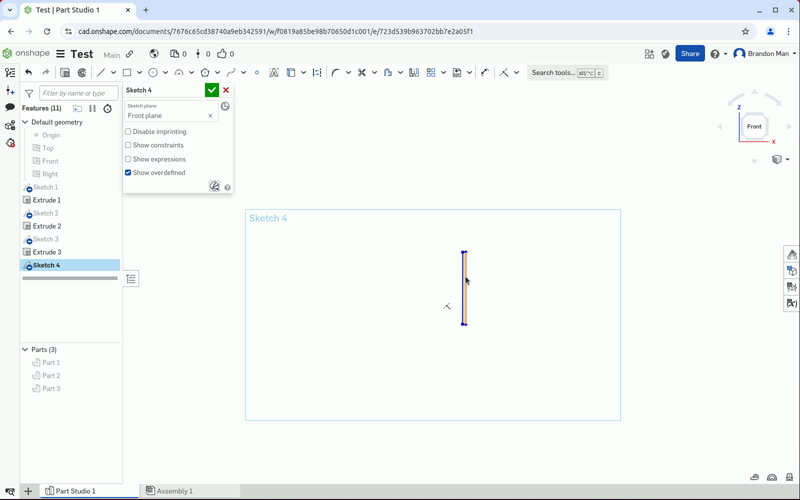
scroll(6)
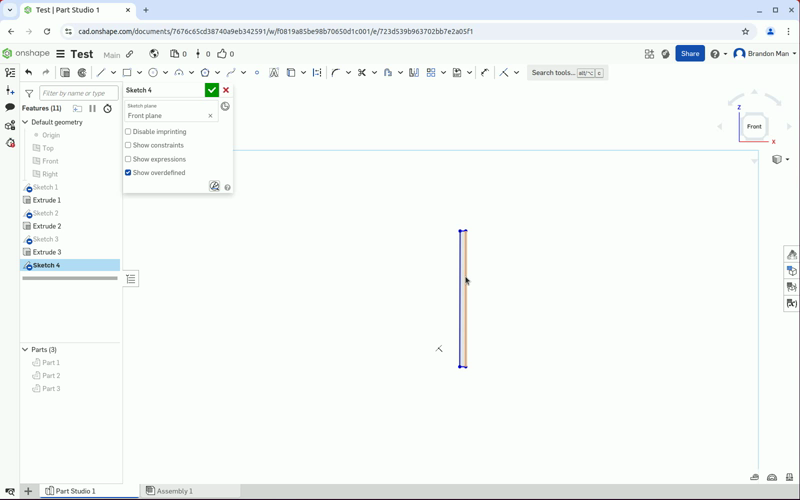
click(465, 276)
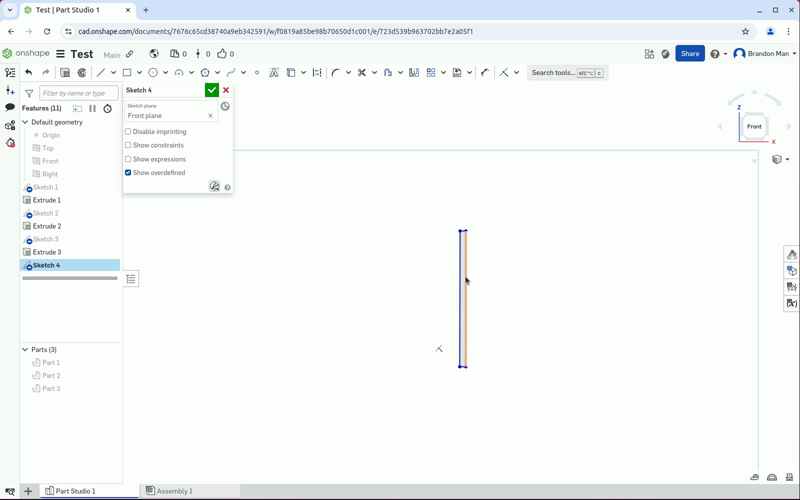
scroll(-6)
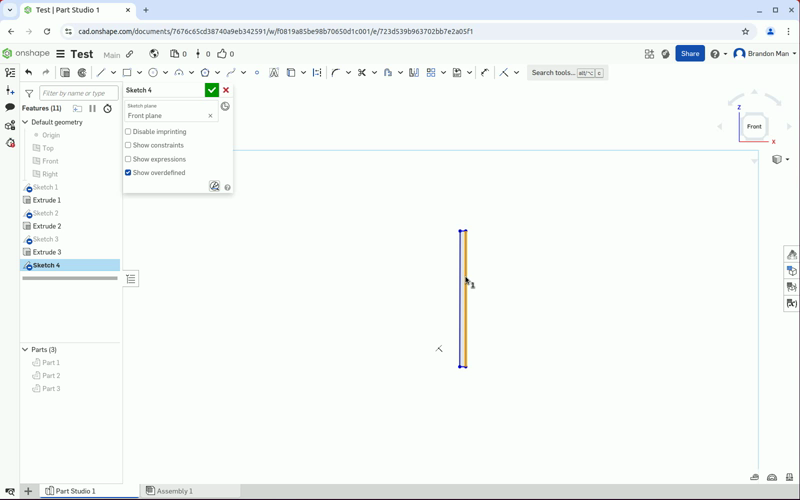
scroll(-6)
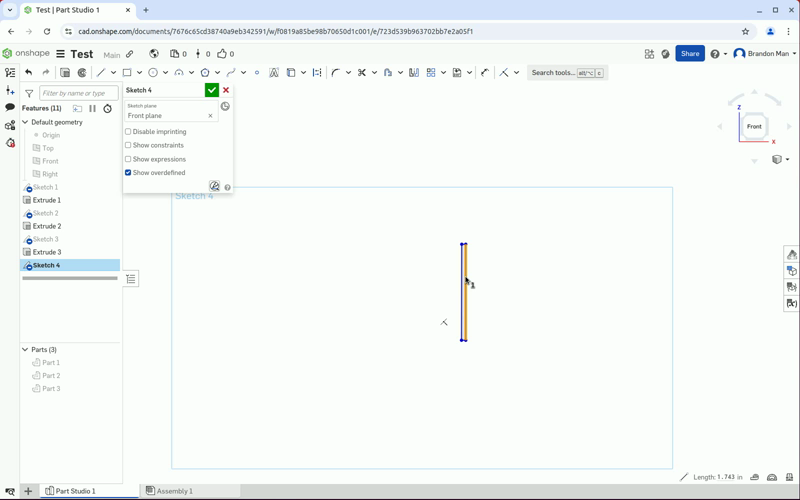
scroll(-6)
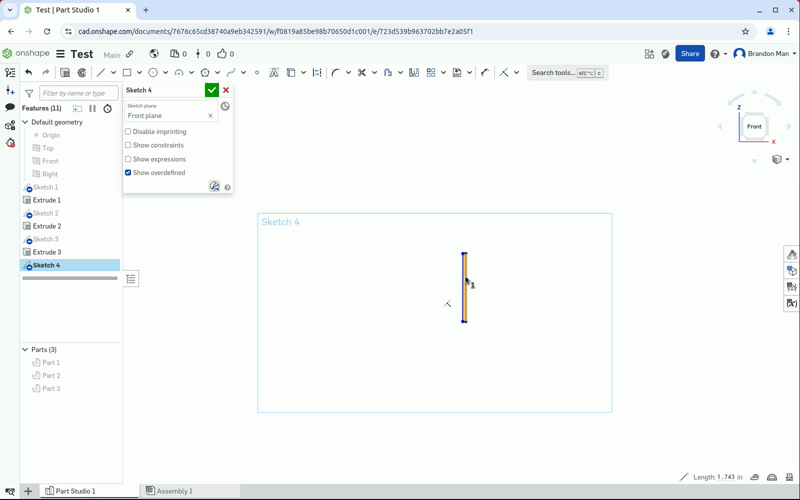
scroll(-6)
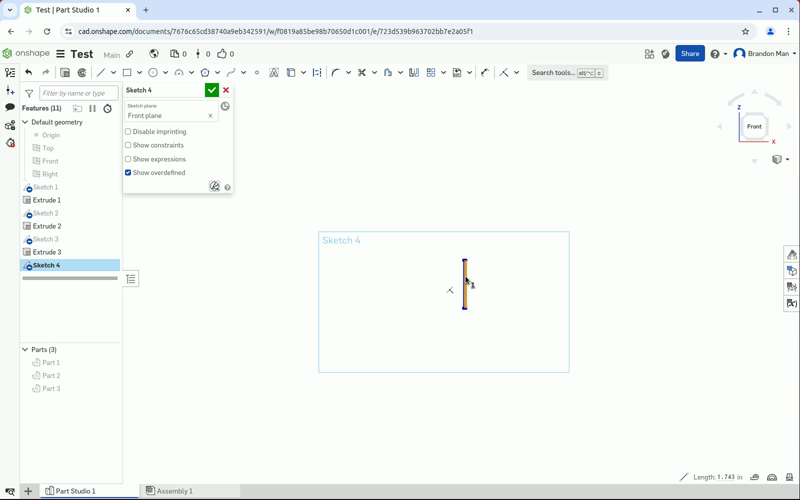
scroll(-6)
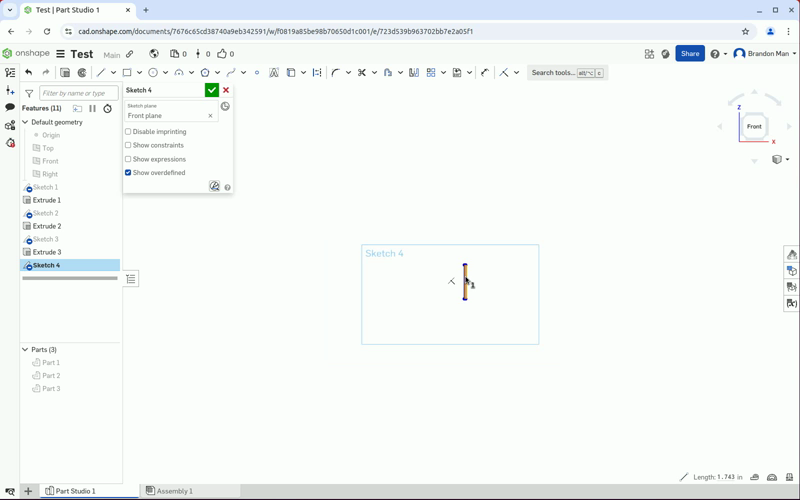
scroll(-6)
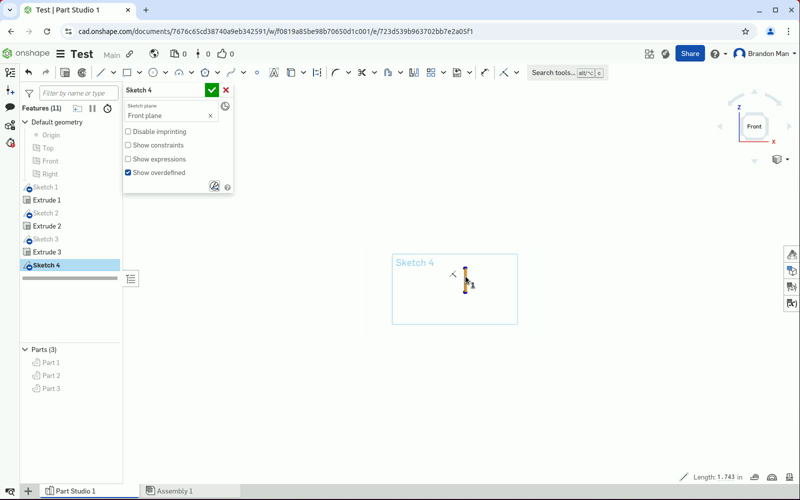
scroll(-6)
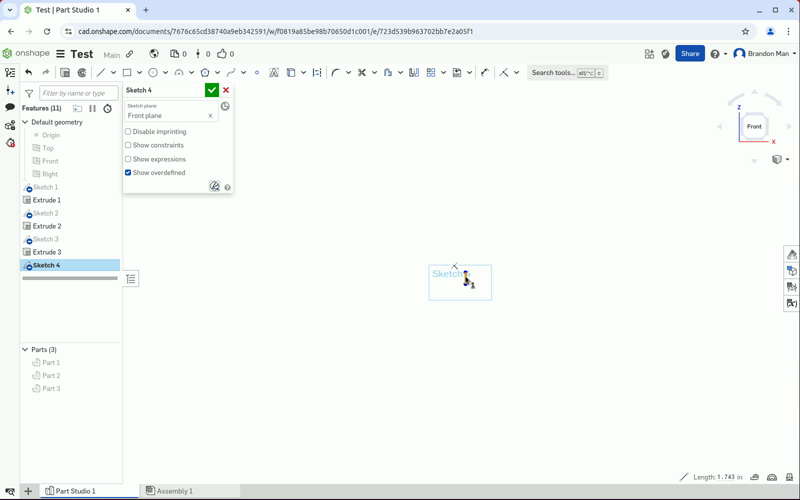
mouse_move(73, 352)
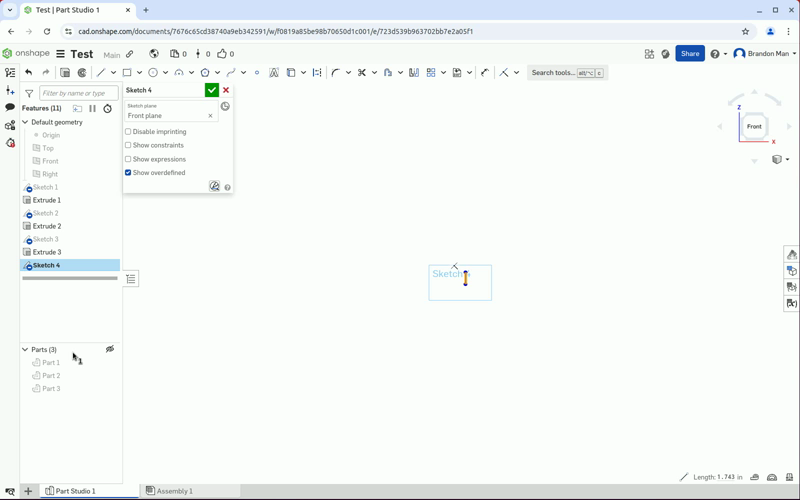
key(shift+y)
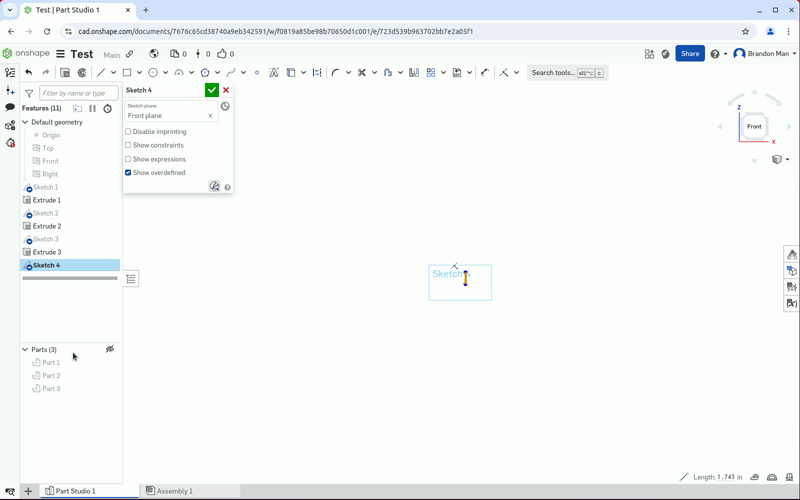
key(shift+e)
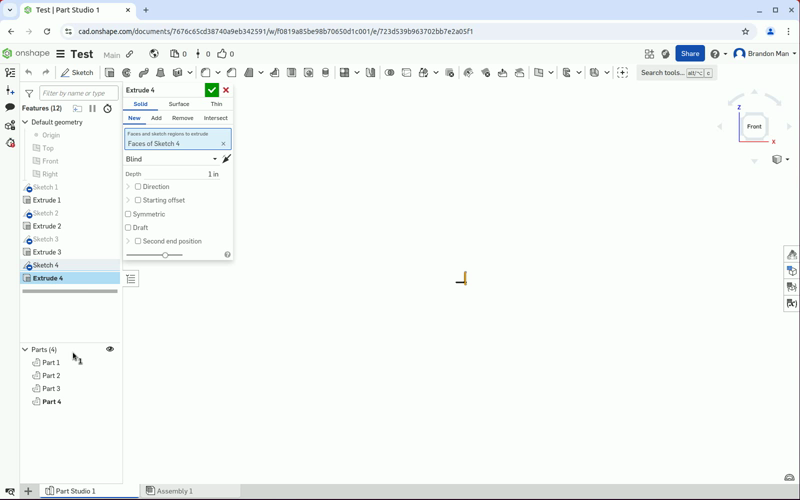
mouse_move(143, 106)
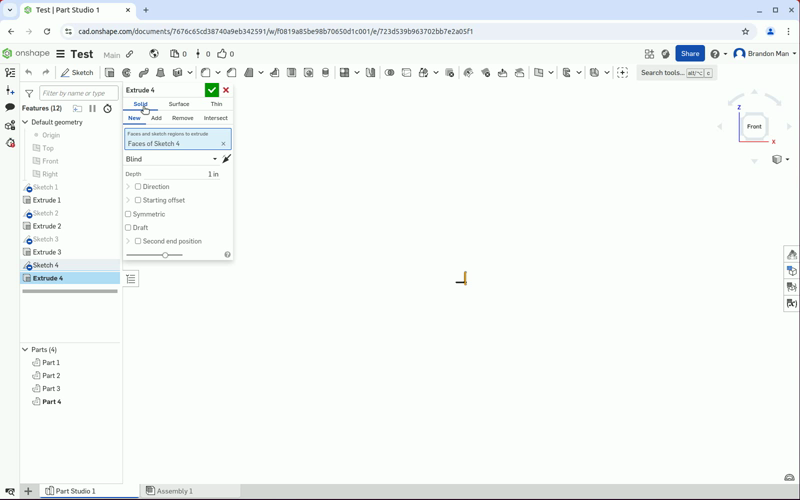
click(143, 106)
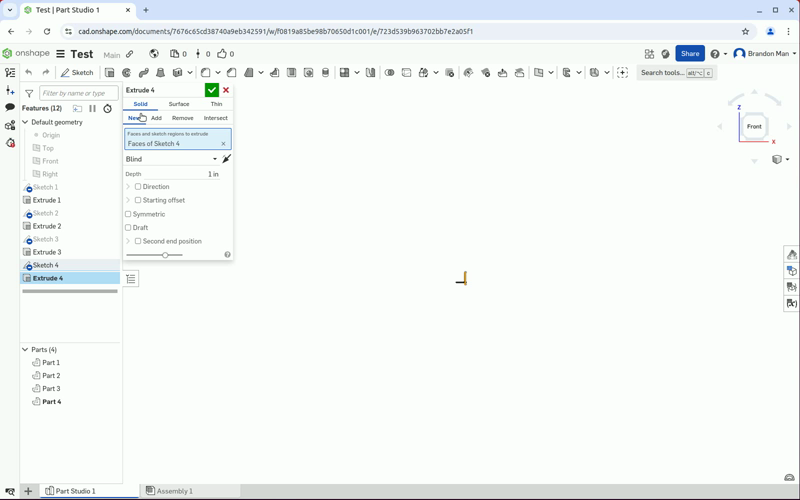
mouse_move(137, 120)
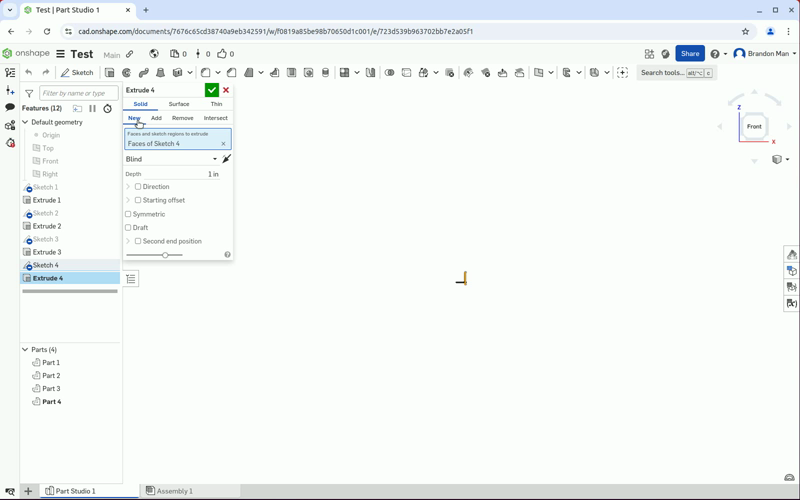
click(137, 120)
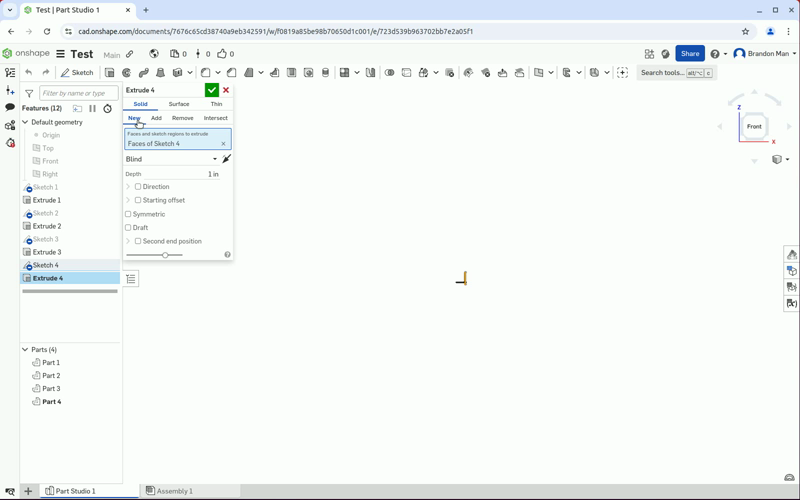
key(tab, 4)
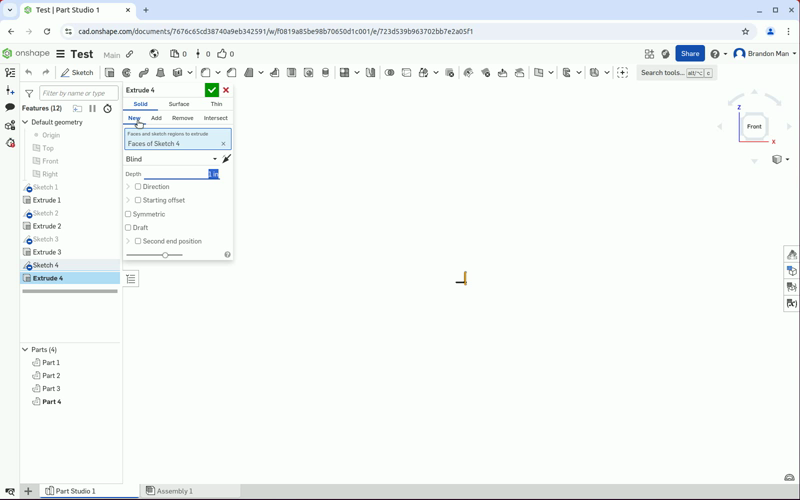
text(17.331)
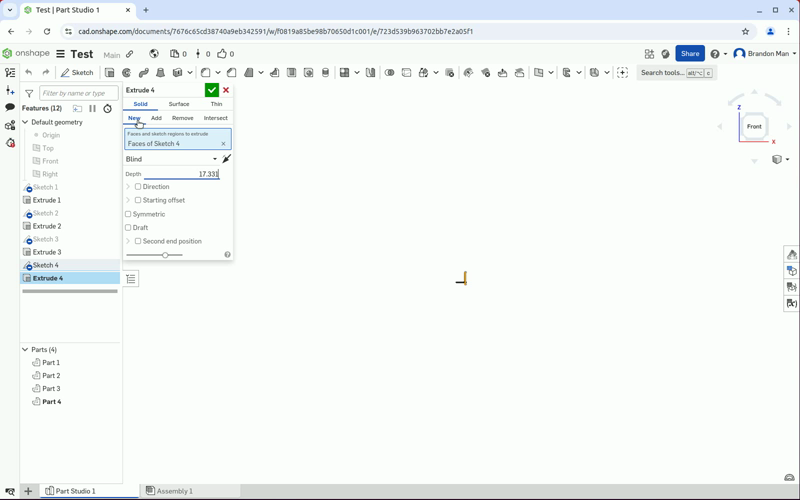
key(enter)
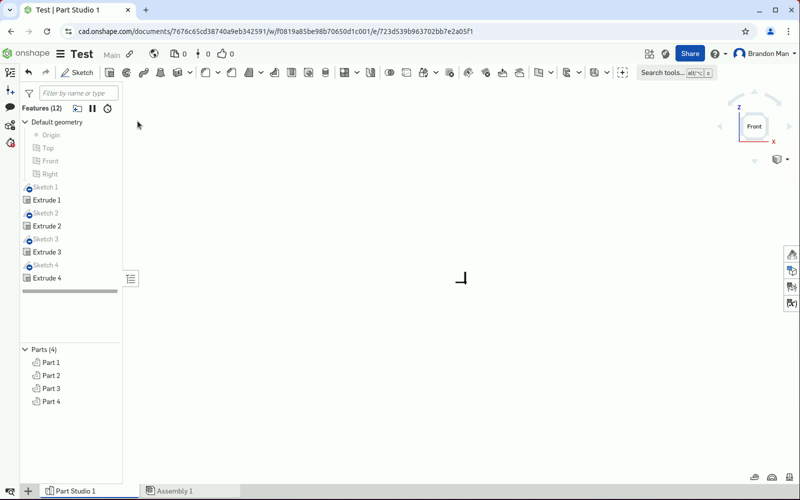
key(shift+h)
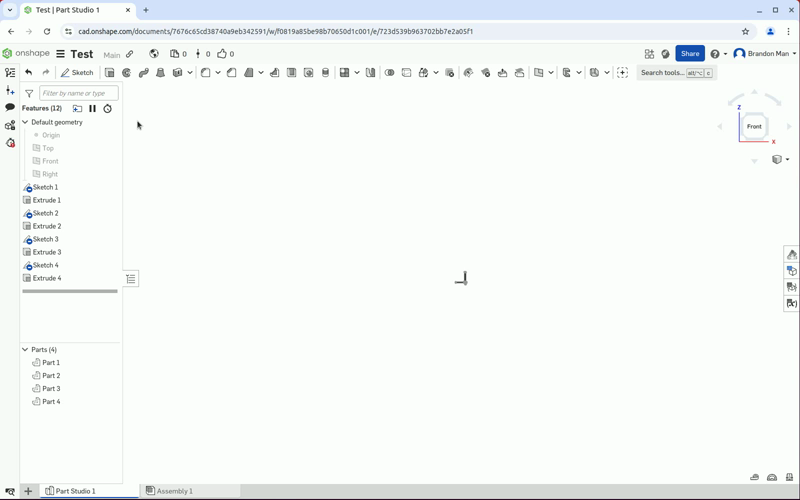
key(shift+h)
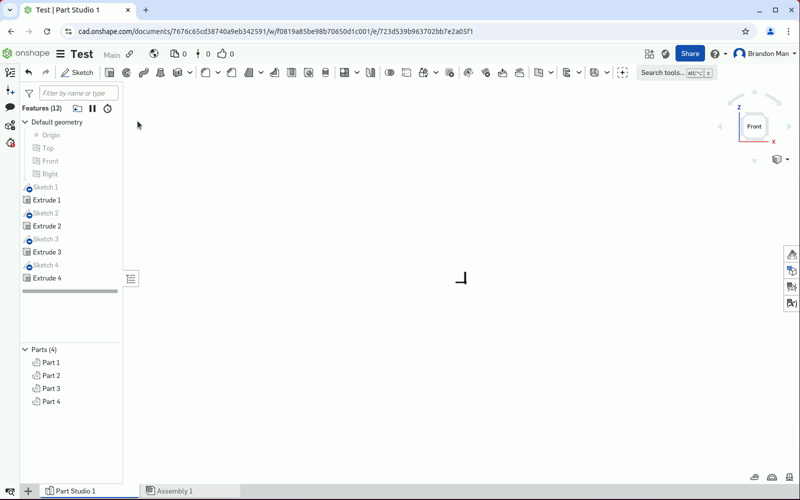
mouse_move(73, 189)
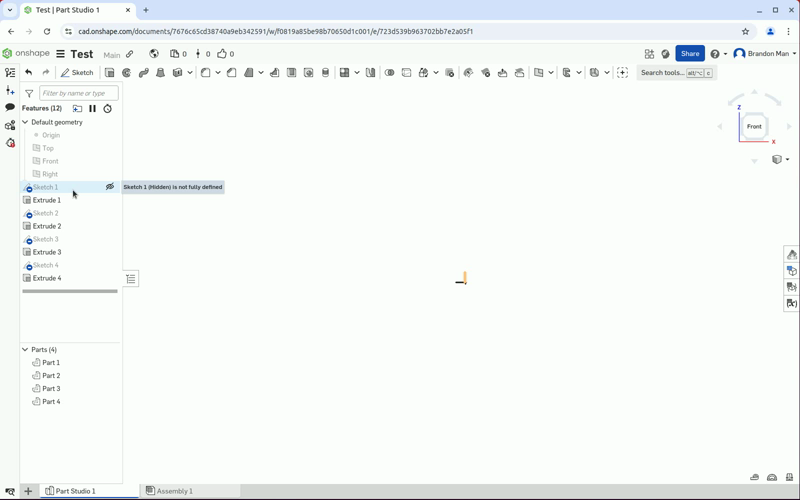
click(73, 189)
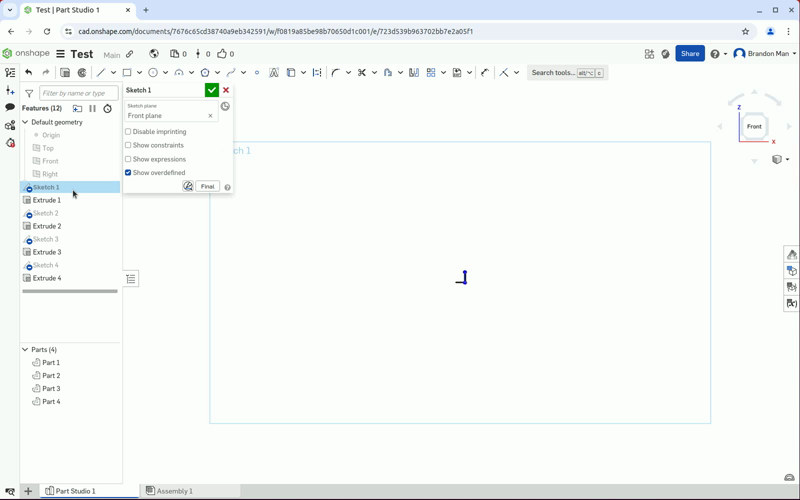
mouse_move(229, 92)
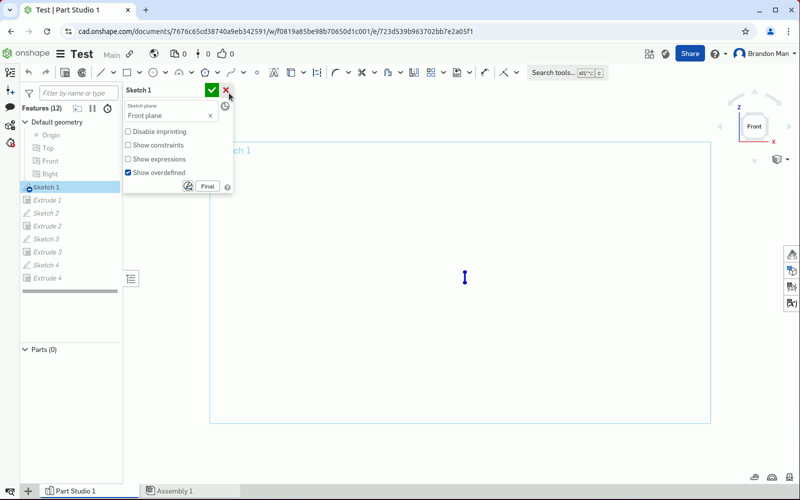
click(229, 92)
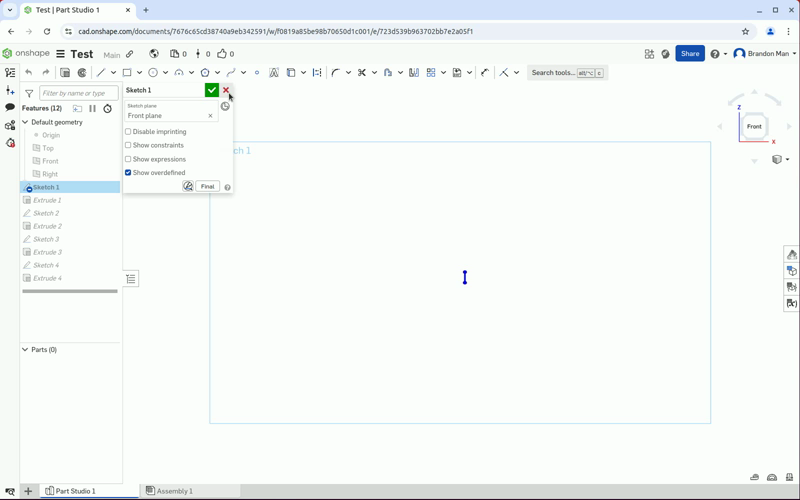
key(shift+s)
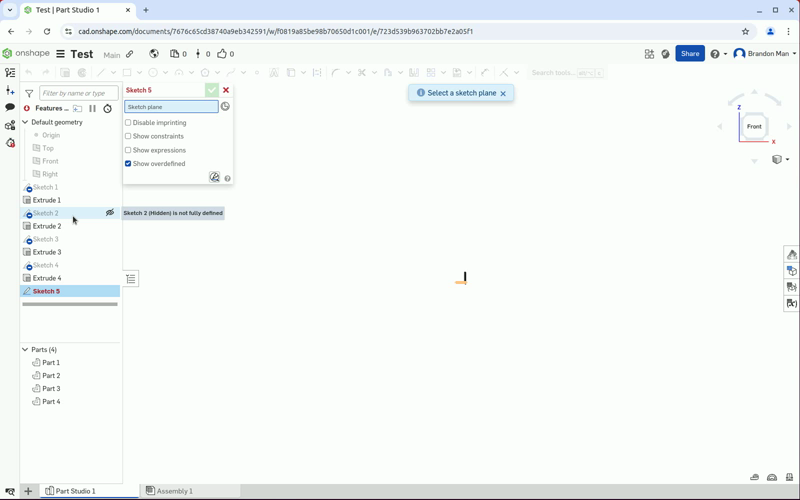
scroll(3)
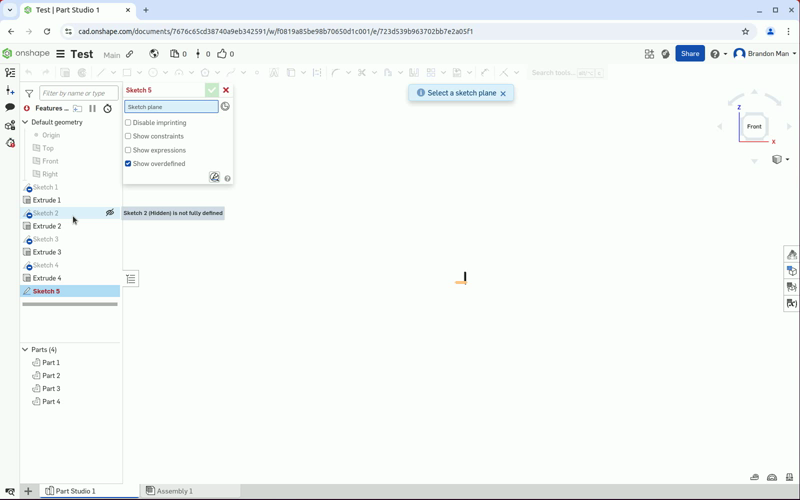
mouse_move(73, 163)
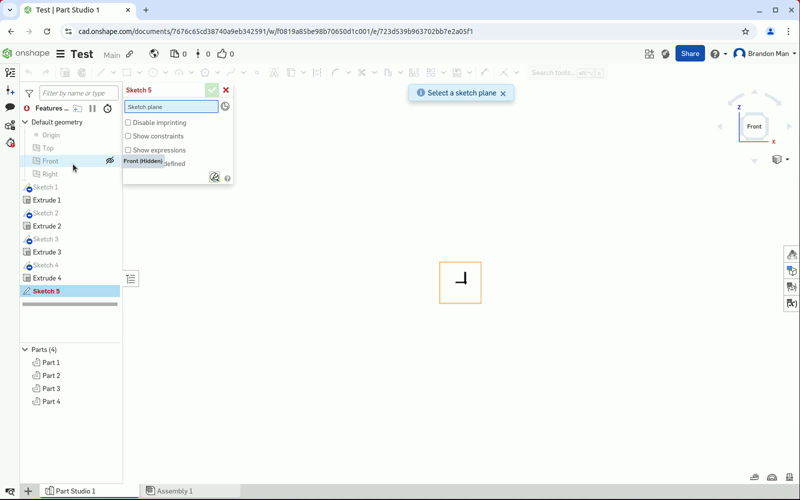
click(73, 163)
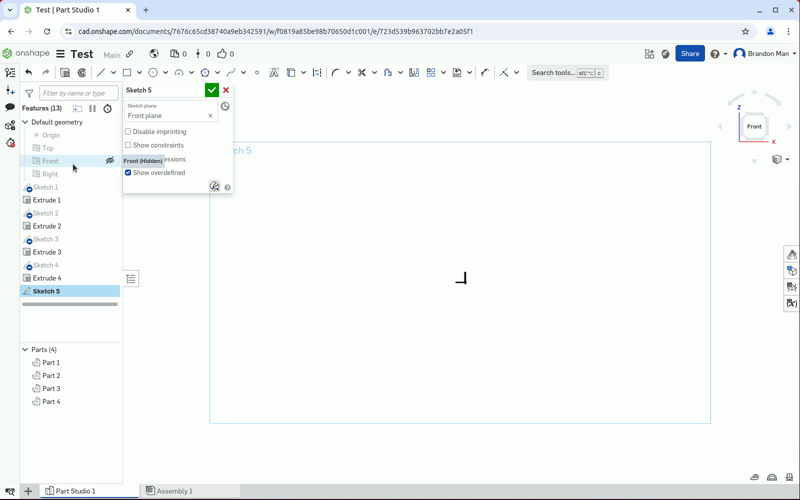
mouse_move(73, 352)
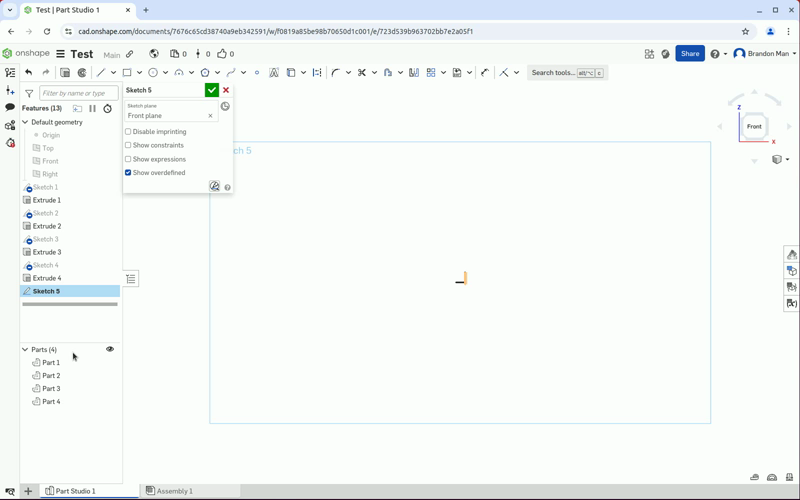
key(y)
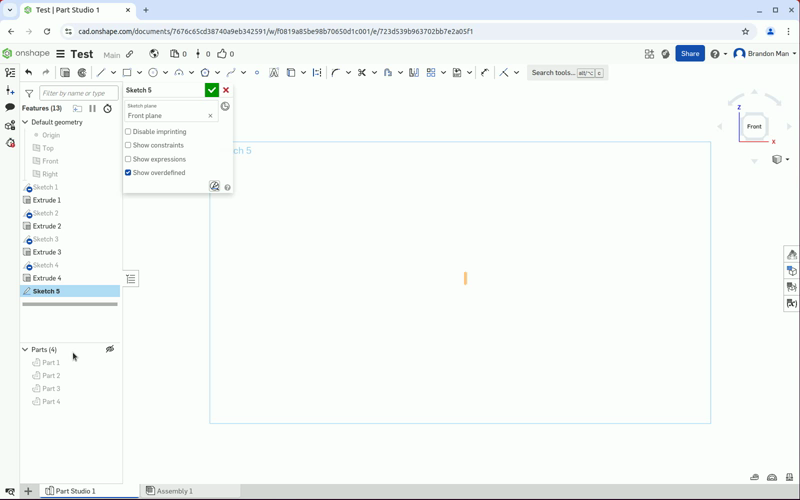
key(l)
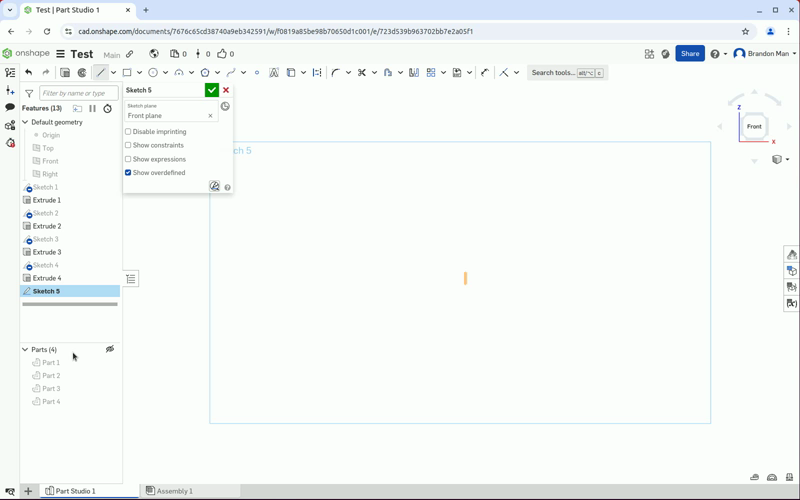
key_down(shift)
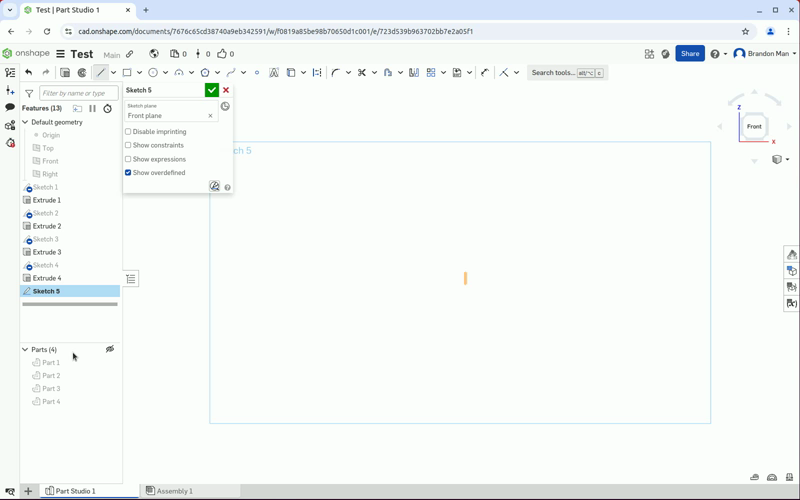
mouse_move(456, 284)
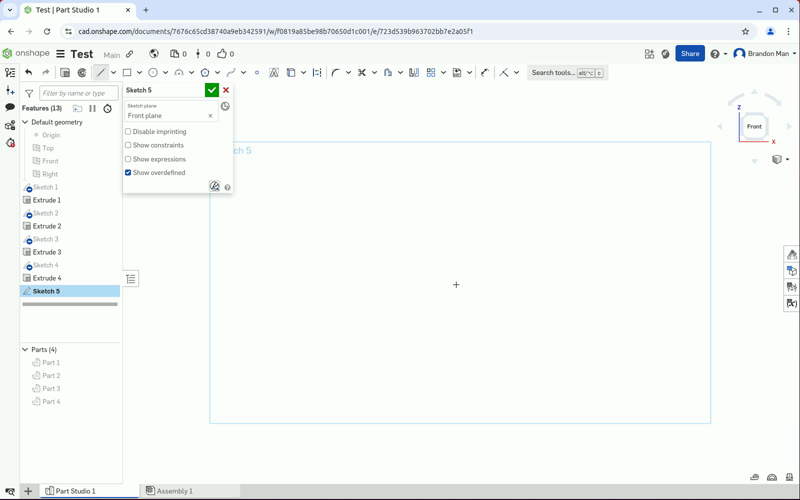
click(456, 284)
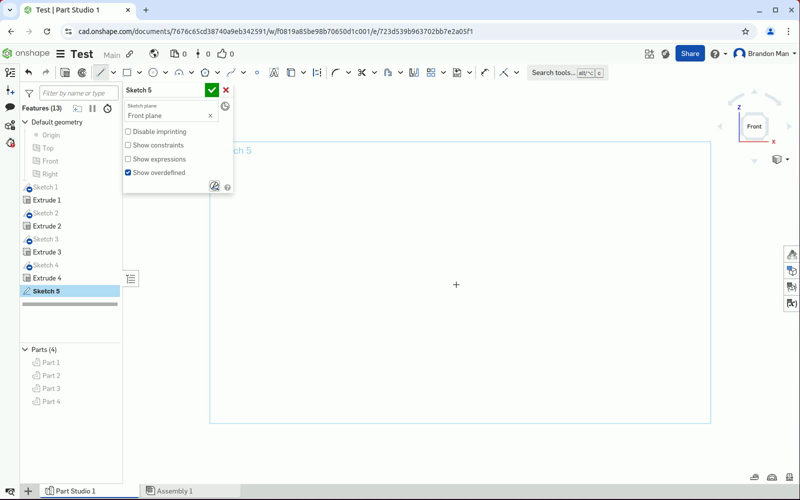
key_up(shift)
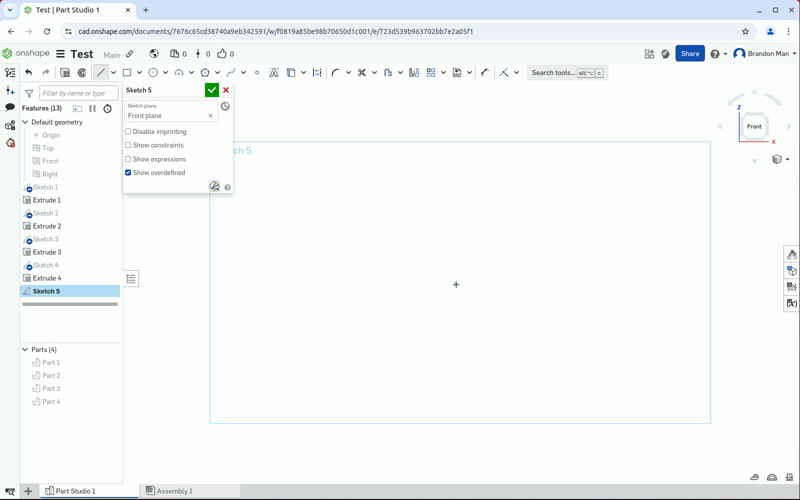
key_down(shift)
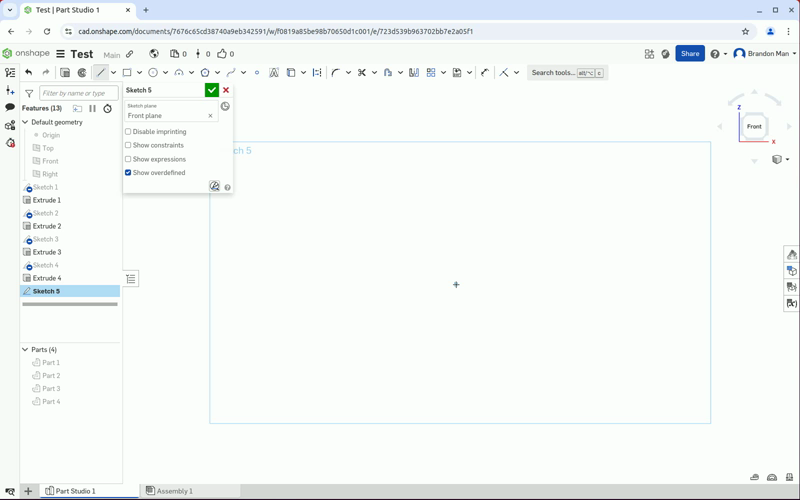
mouse_move(486, 284)
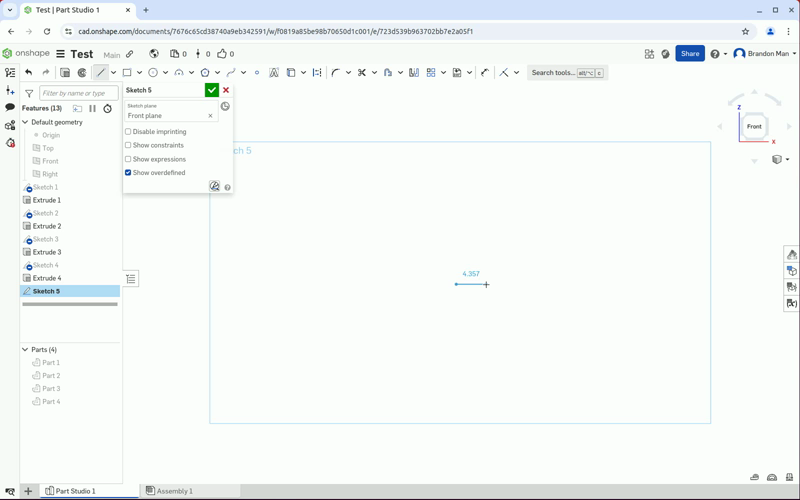
mouse_move(467, 284)
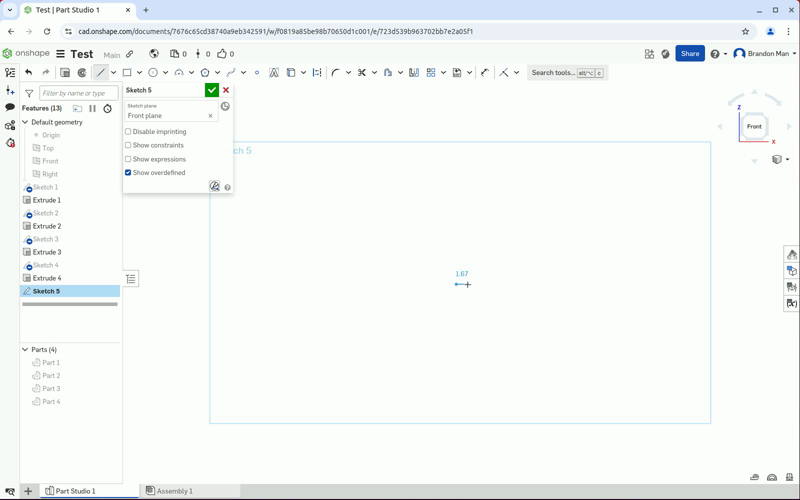
click(467, 284)
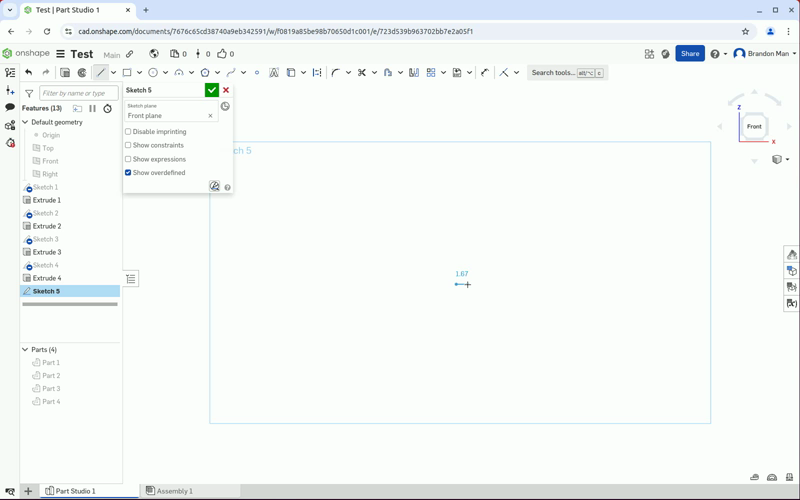
key_up(shift)
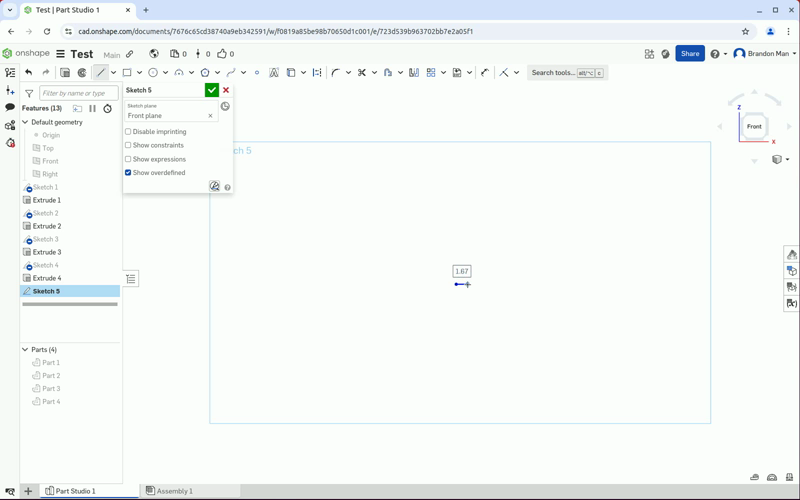
key_down(shift)
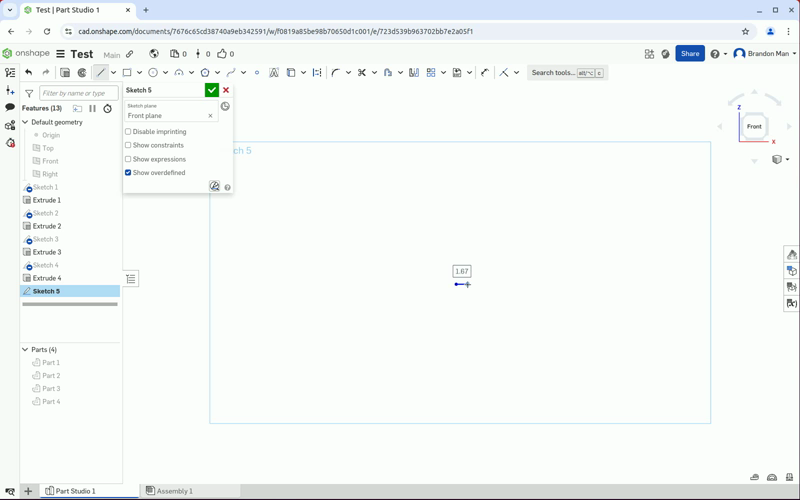
mouse_move(497, 284)
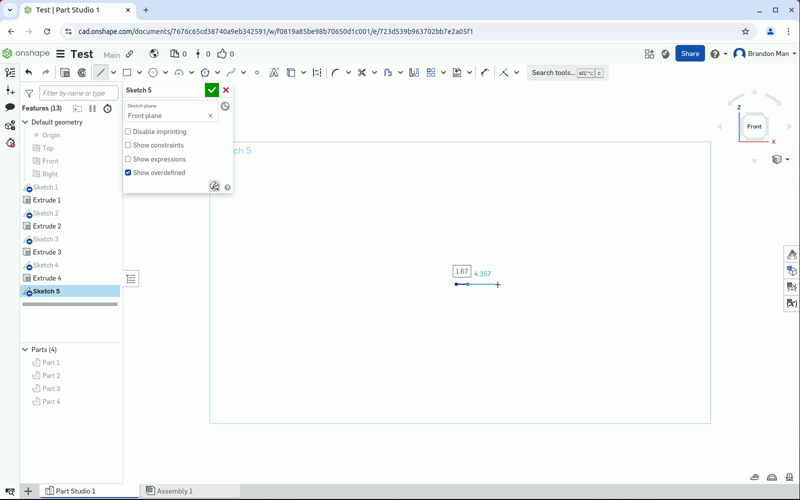
mouse_move(467, 283)
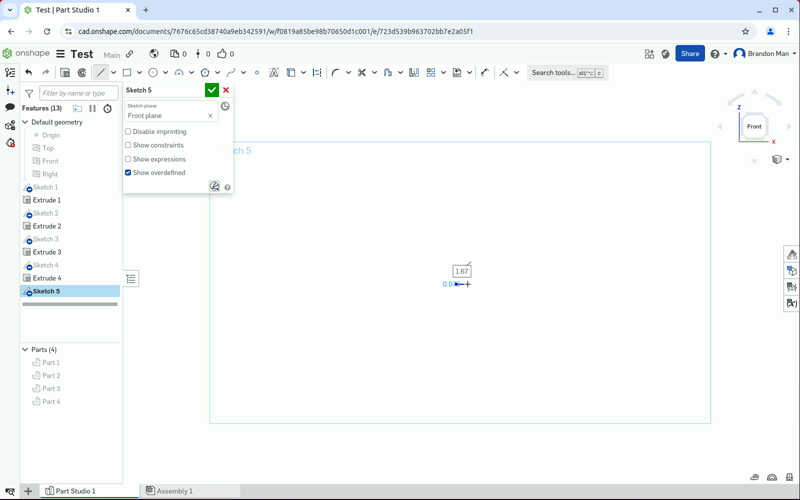
scroll(6)
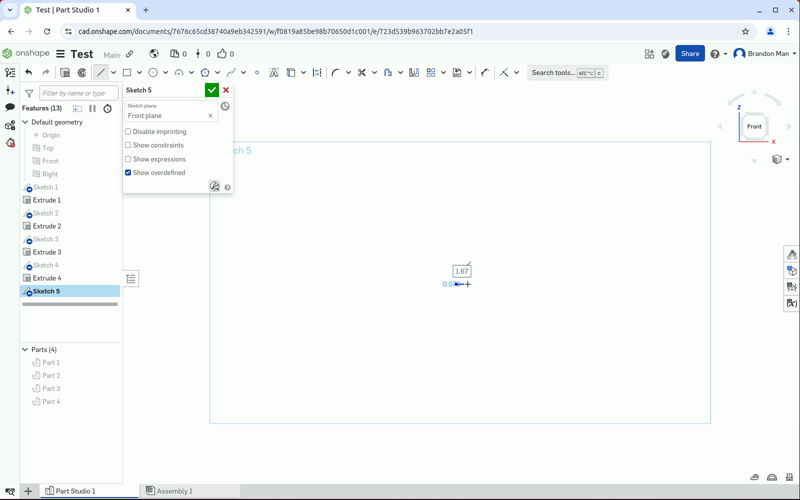
scroll(6)
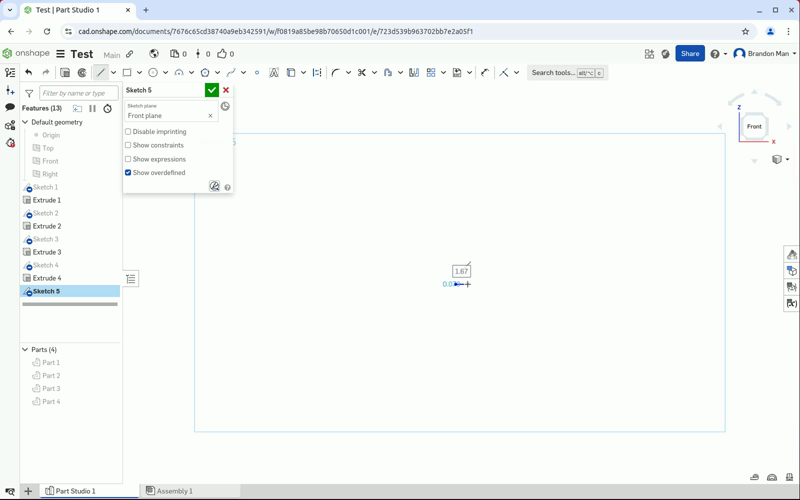
scroll(6)
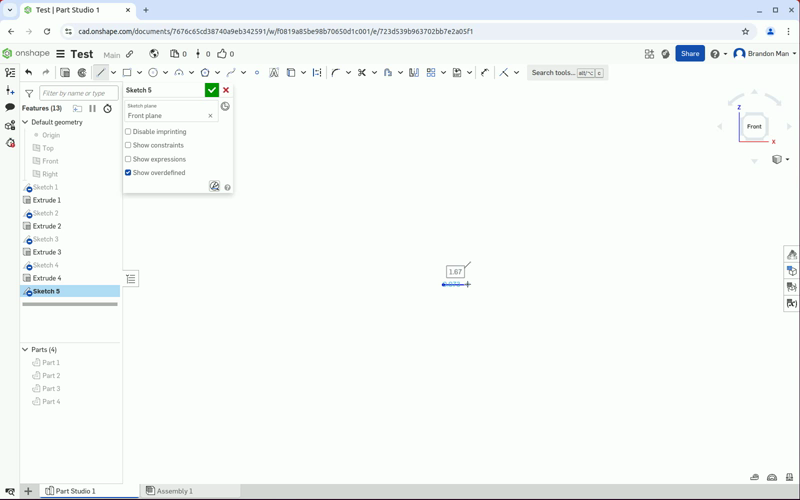
scroll(6)
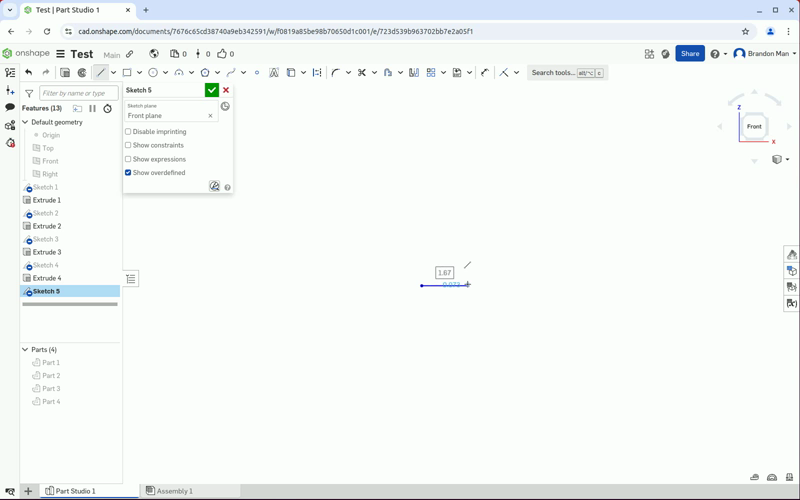
scroll(6)
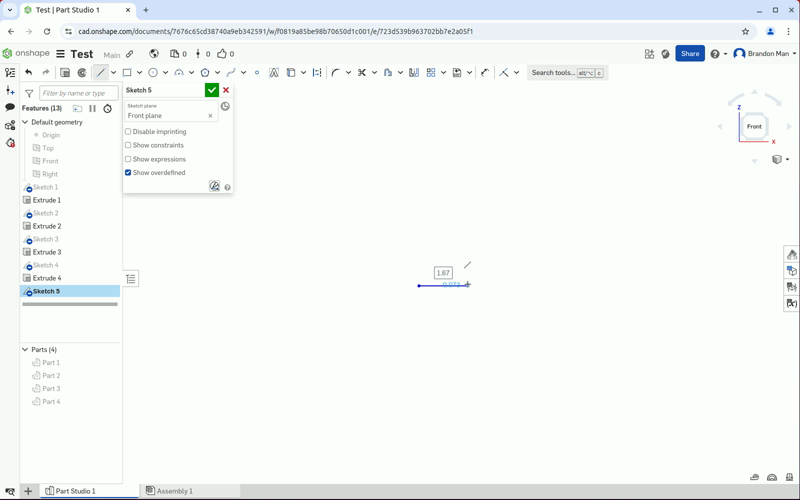
scroll(6)
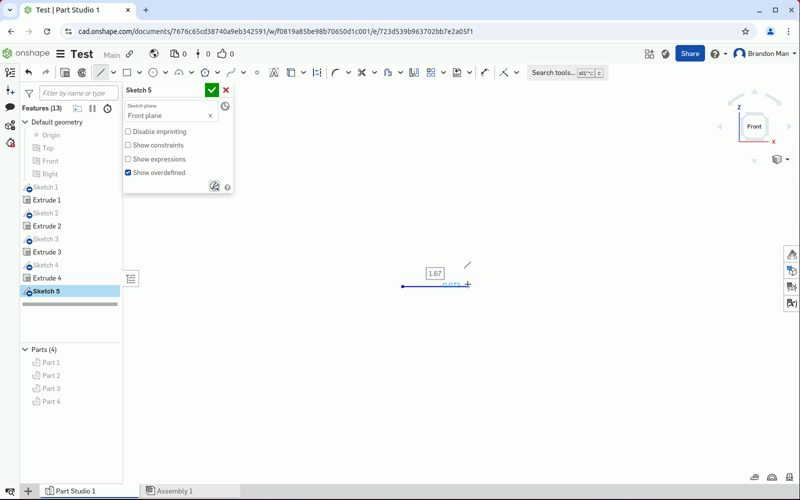
scroll(6)
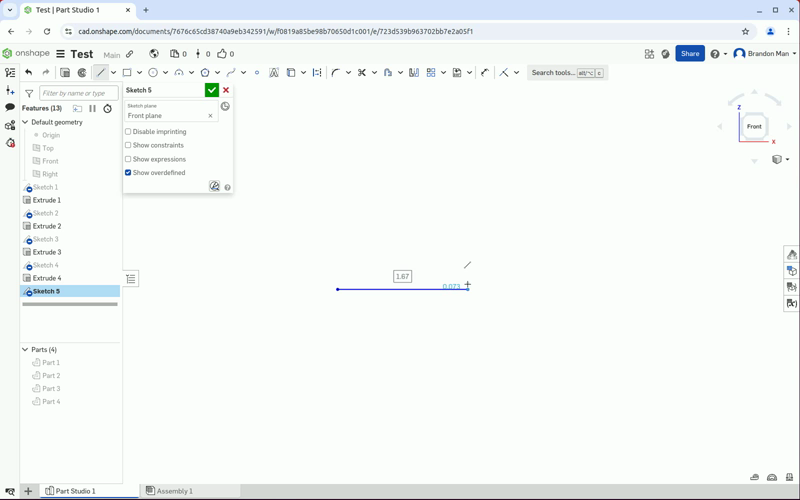
click(467, 283)
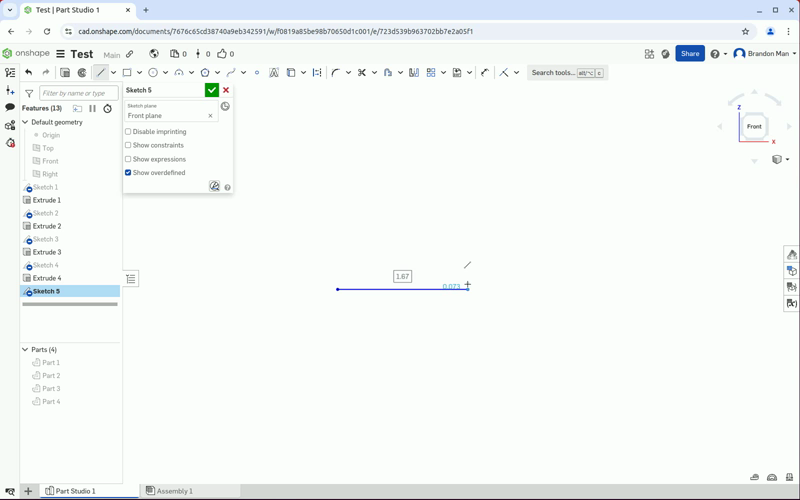
scroll(-6)
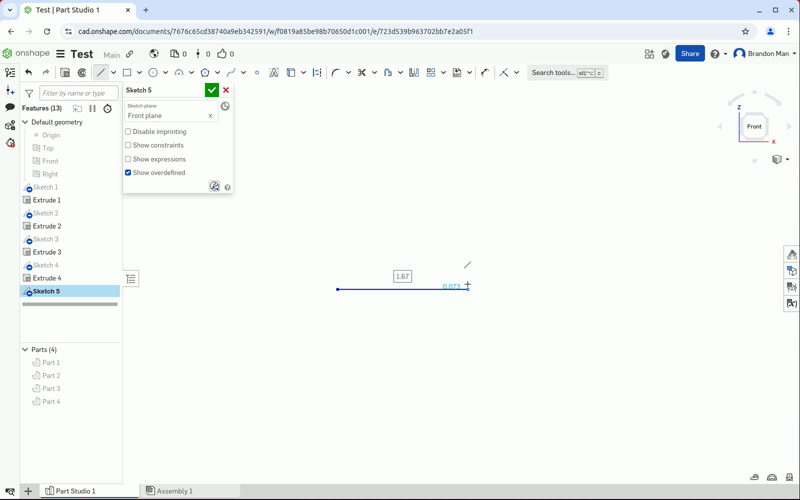
scroll(-6)
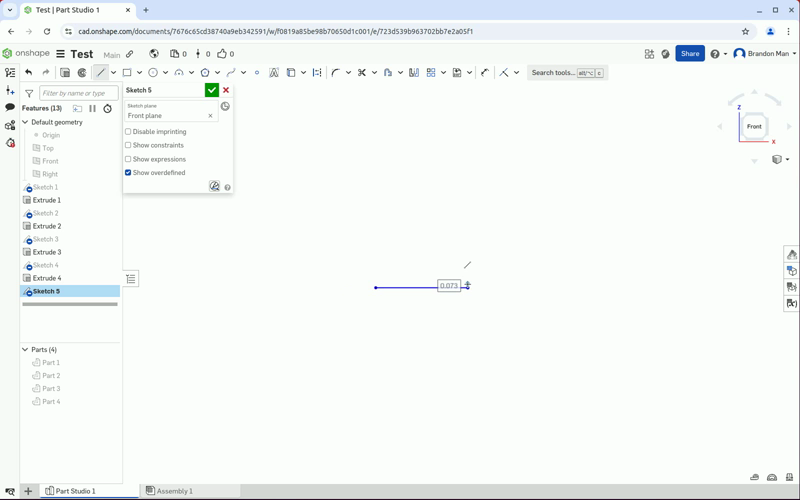
scroll(-6)
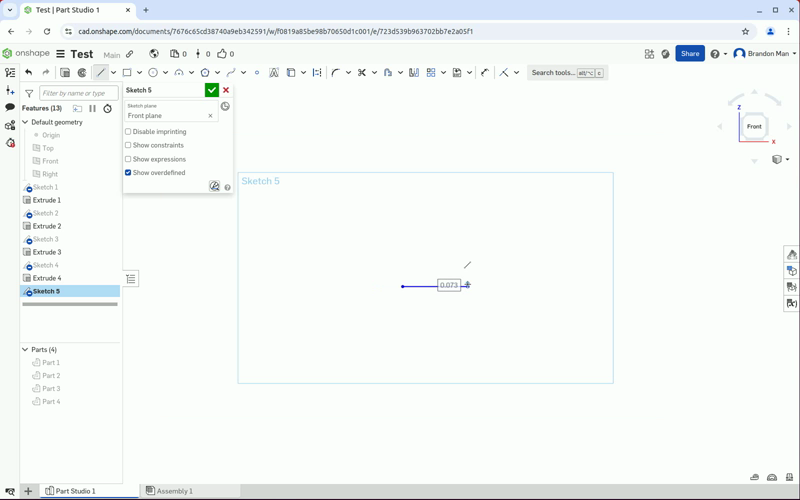
scroll(-6)
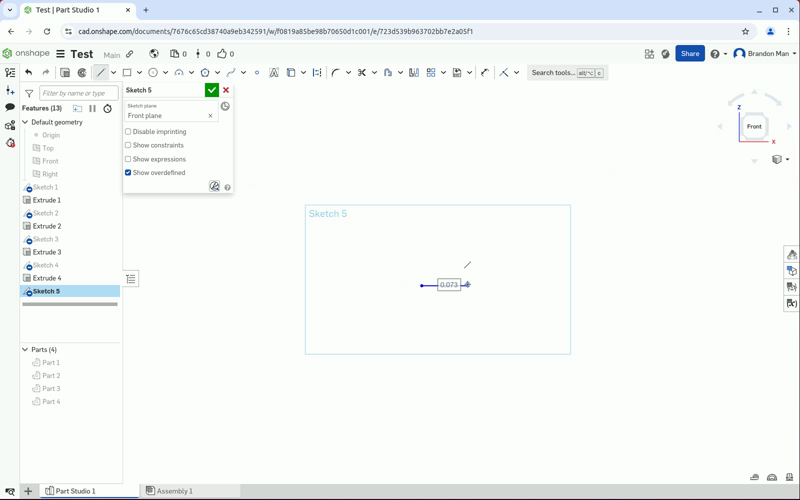
scroll(-6)
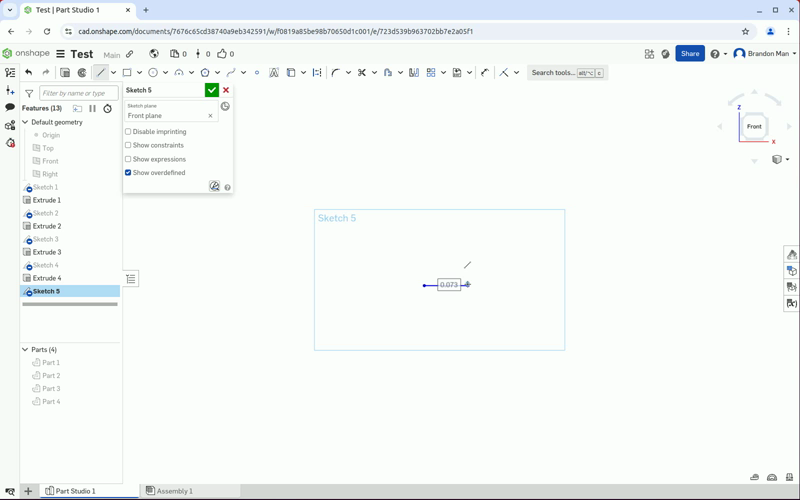
scroll(-6)
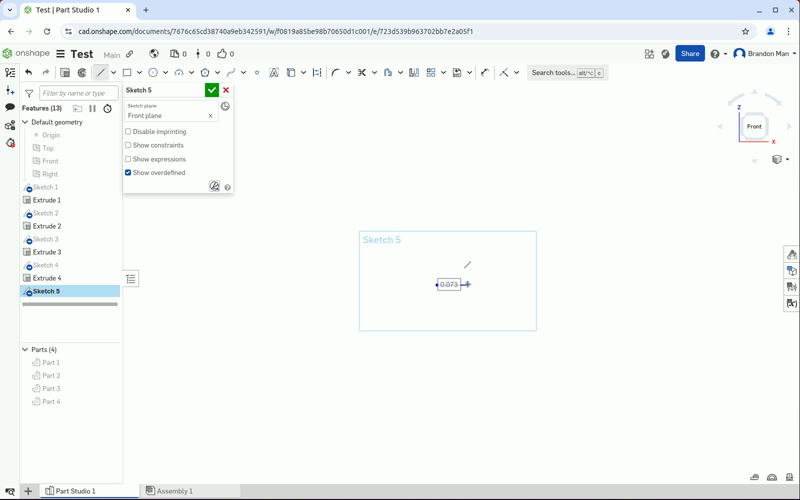
scroll(-6)
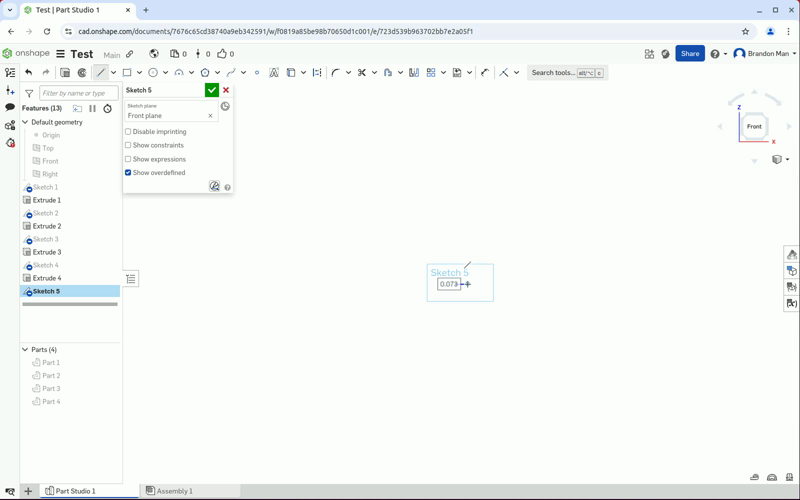
key_up(shift)
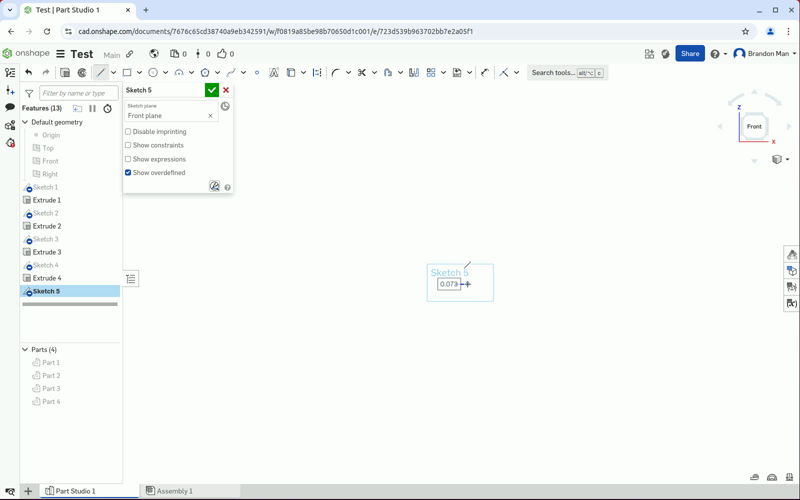
key_down(shift)
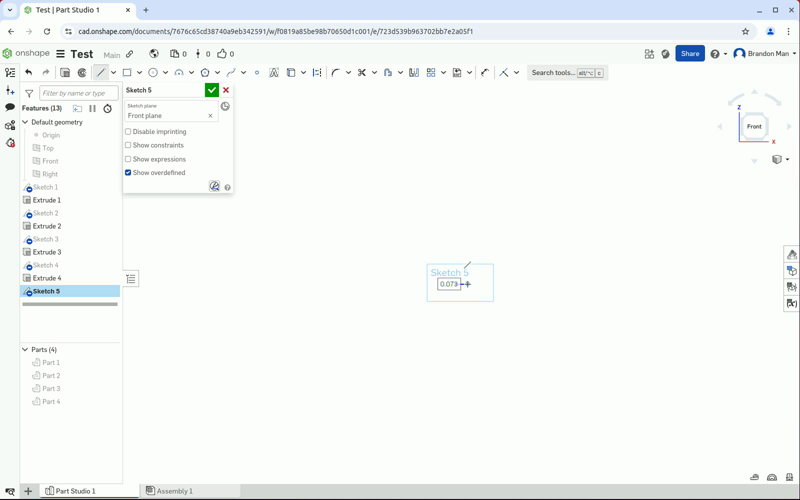
mouse_move(497, 283)
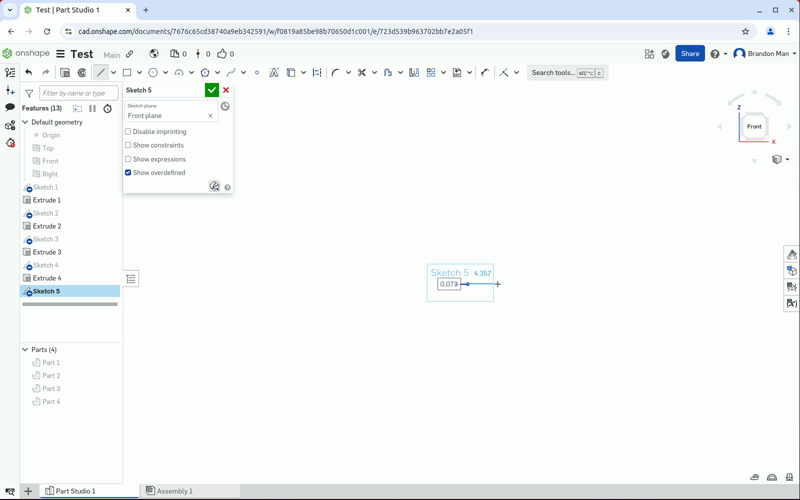
mouse_move(456, 283)
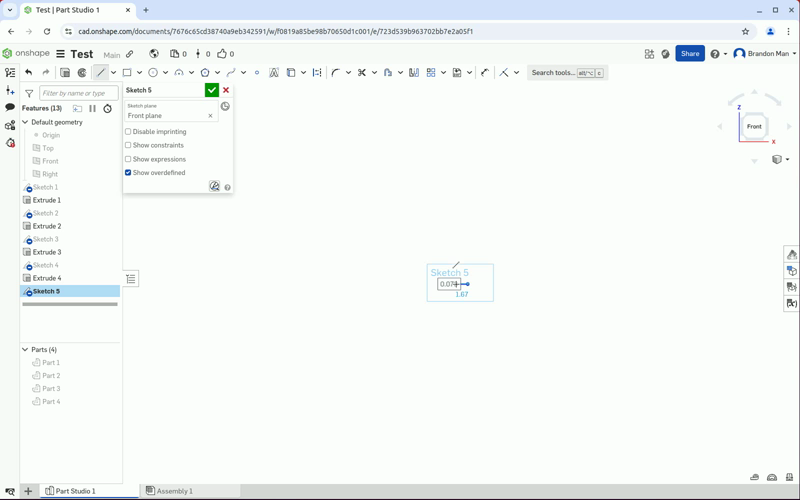
scroll(6)
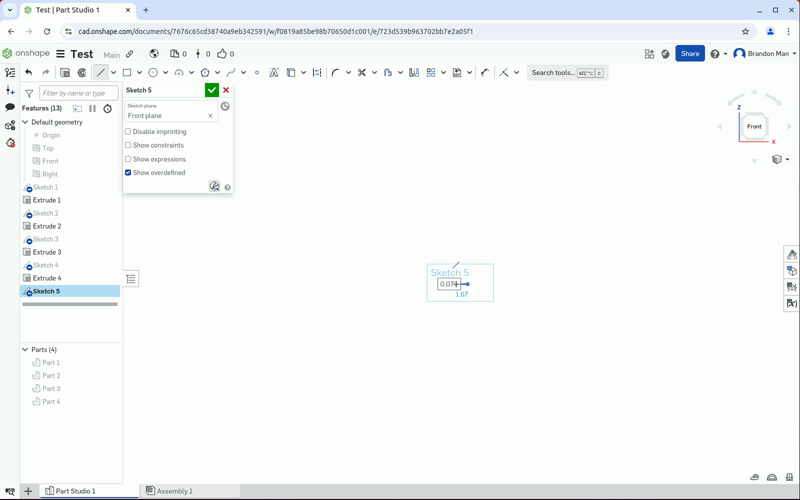
scroll(6)
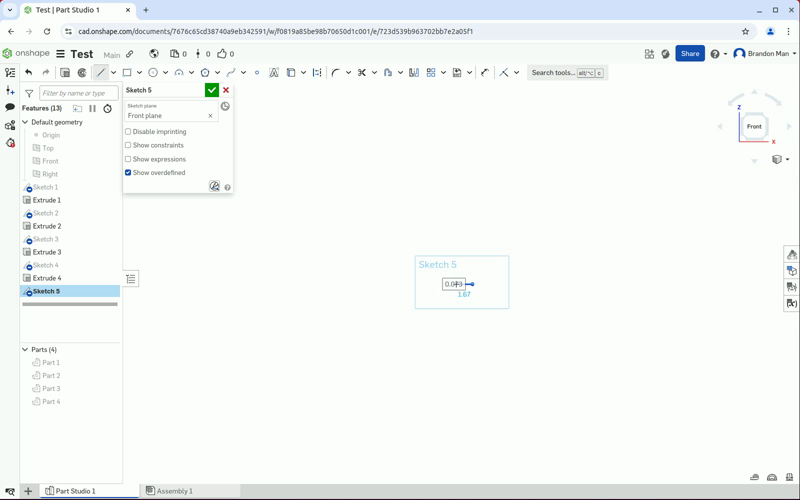
scroll(6)
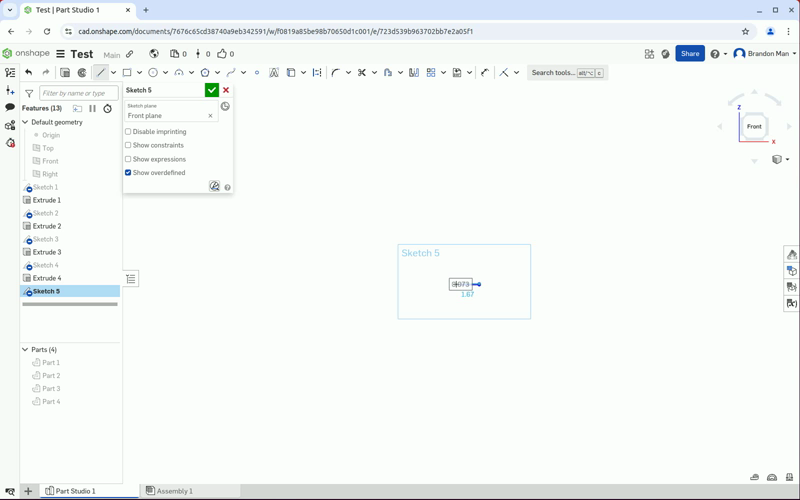
scroll(6)
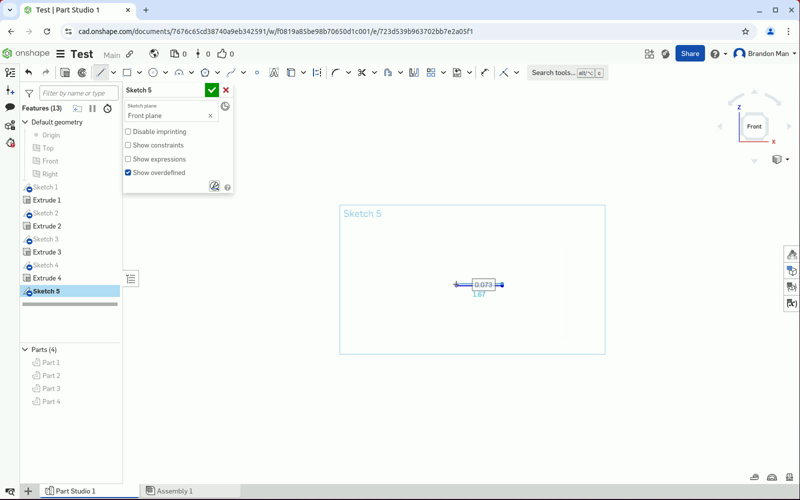
scroll(6)
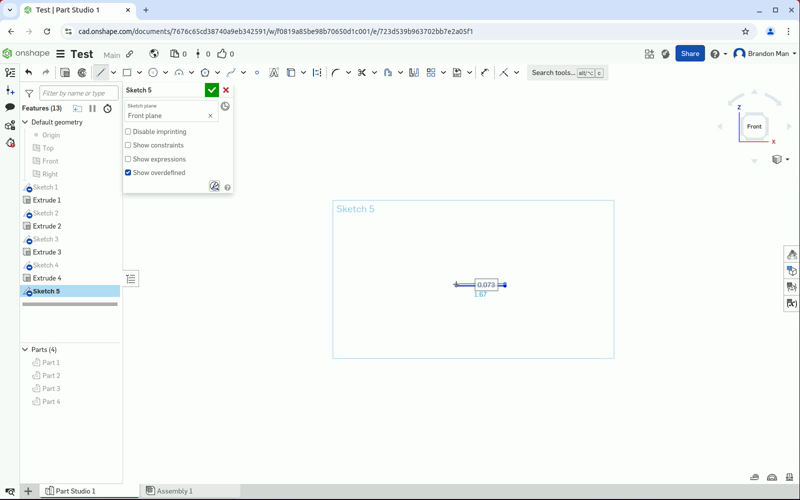
scroll(6)
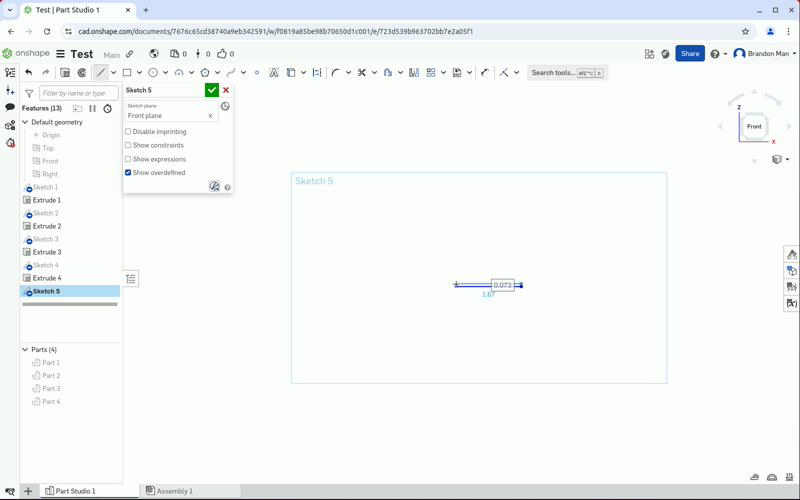
scroll(6)
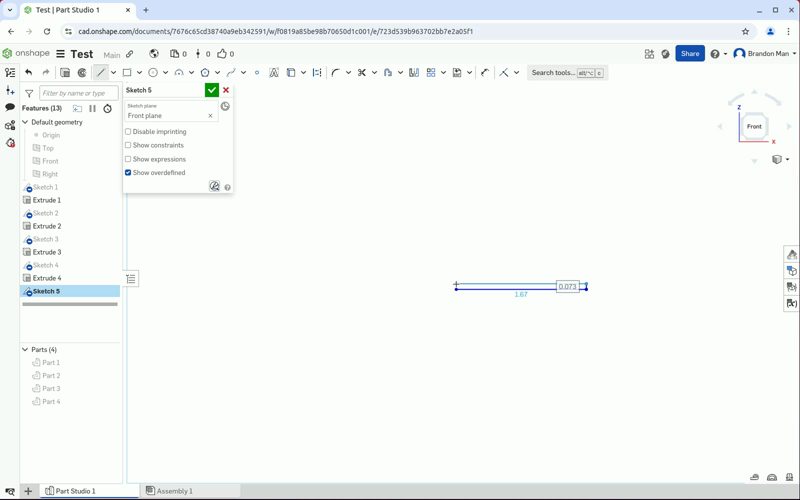
click(456, 283)
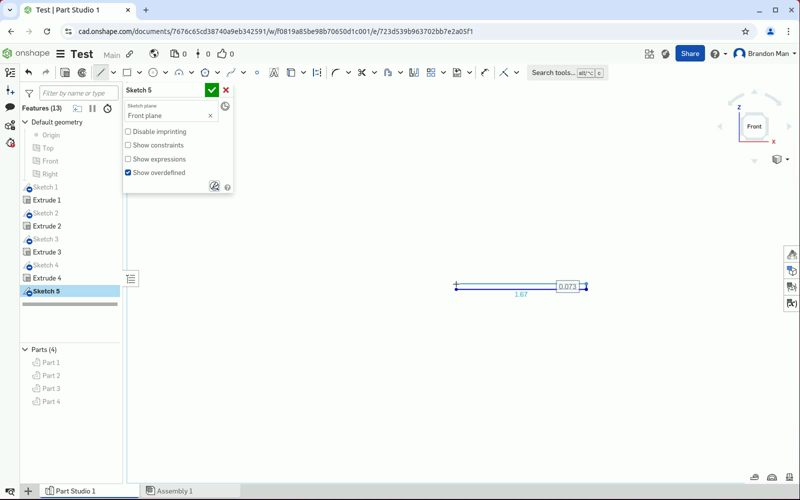
scroll(-6)
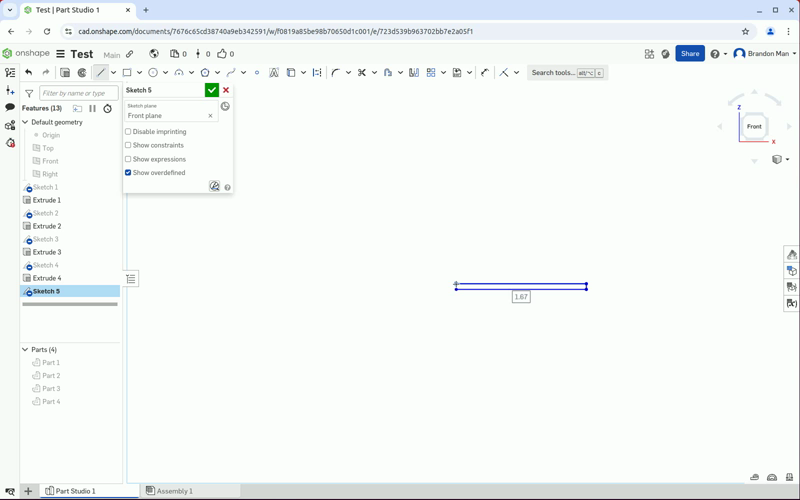
scroll(-6)
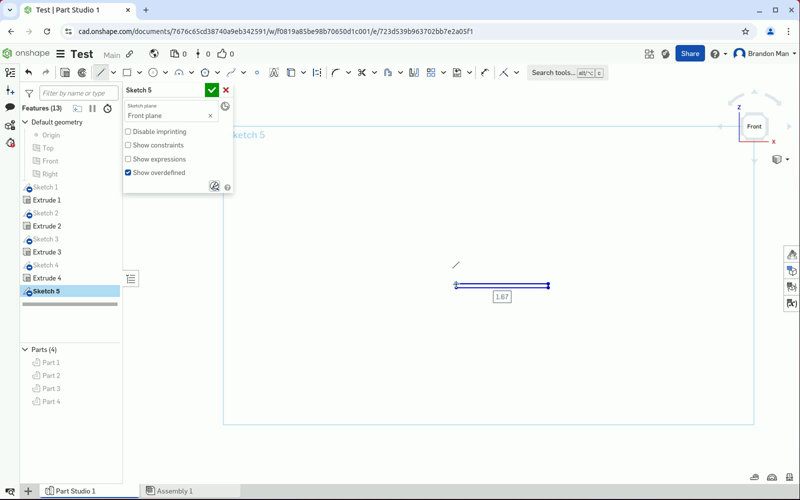
scroll(-6)
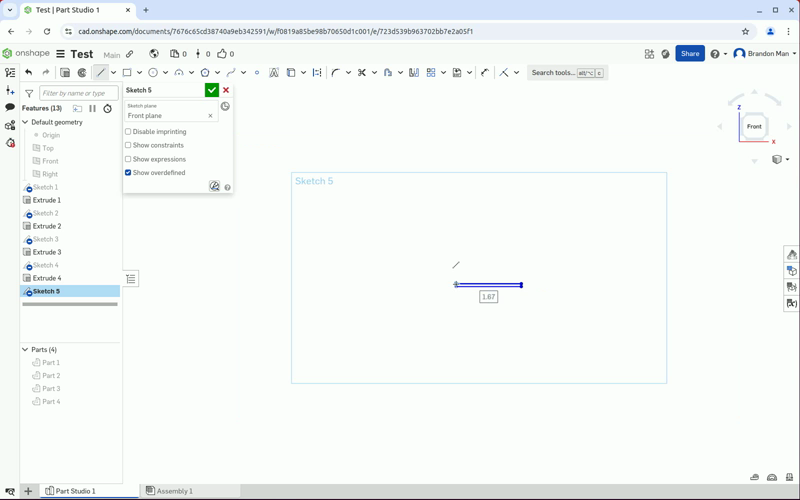
scroll(-6)
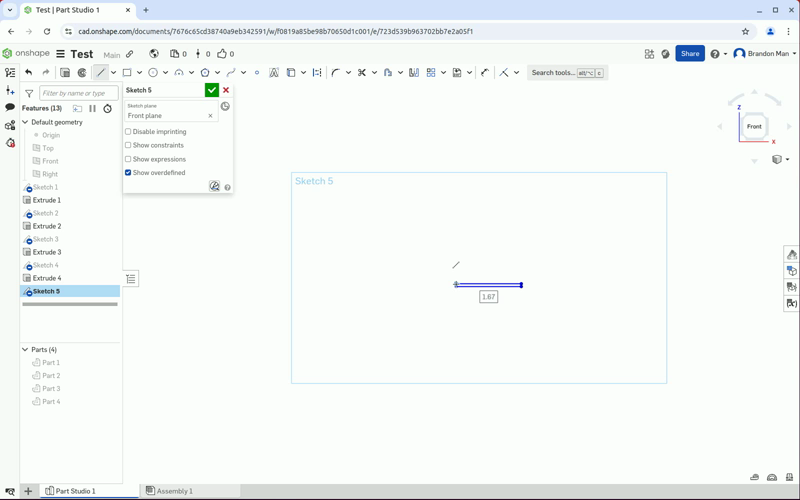
scroll(-6)
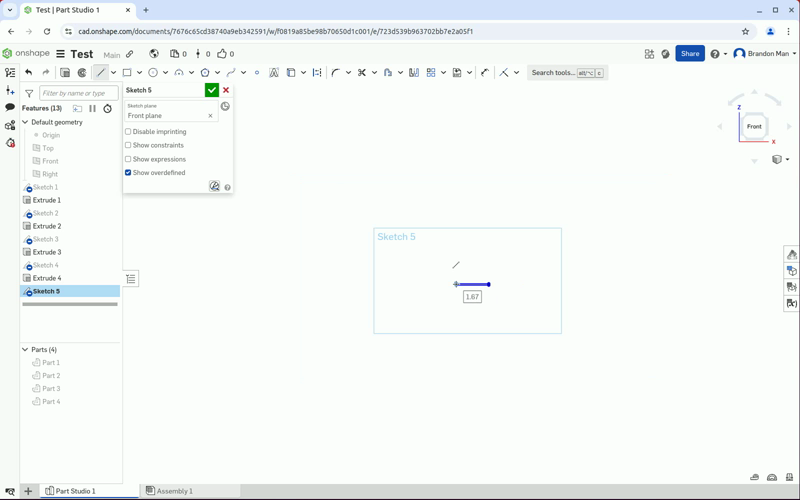
scroll(-6)
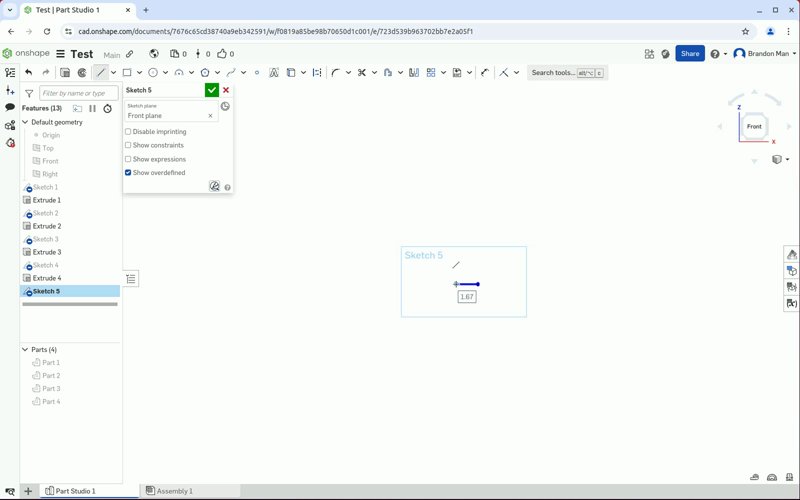
scroll(-6)
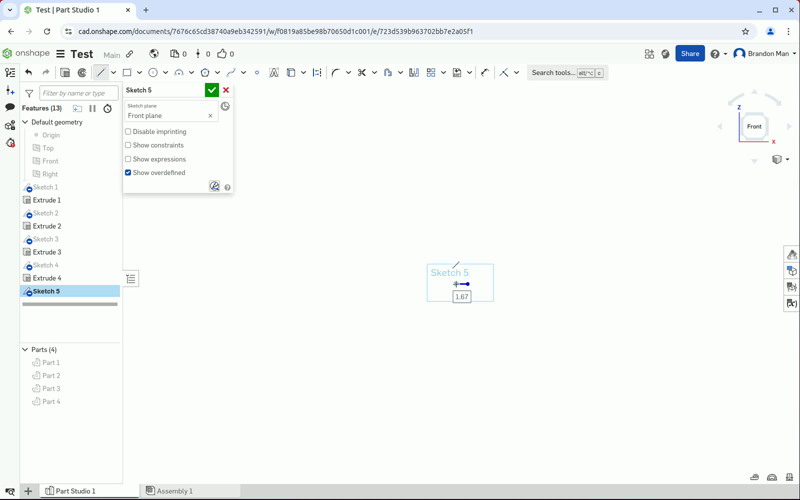
key_up(shift)
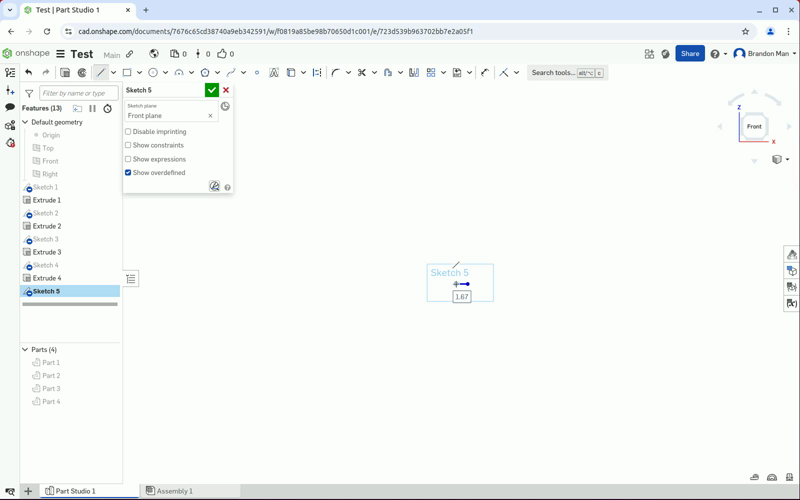
mouse_move(486, 283)
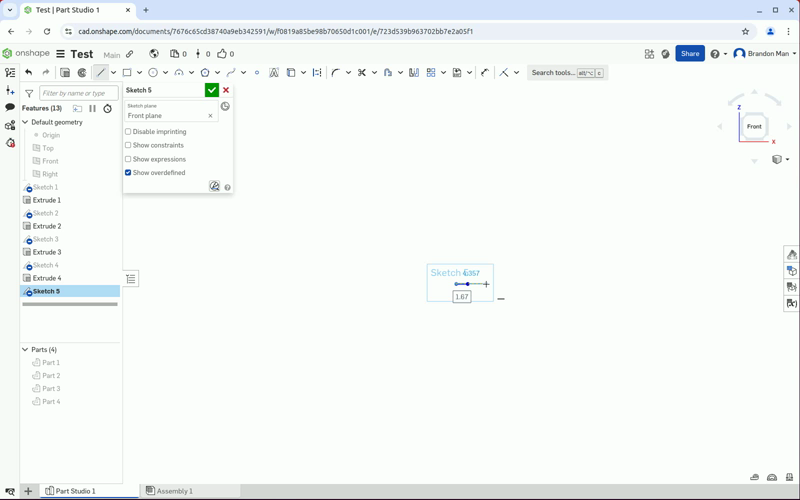
key_down(shift)
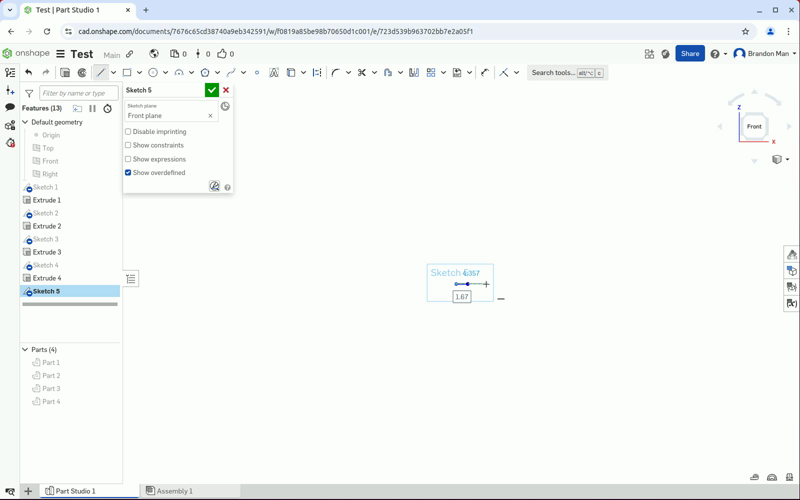
mouse_move(456, 284)
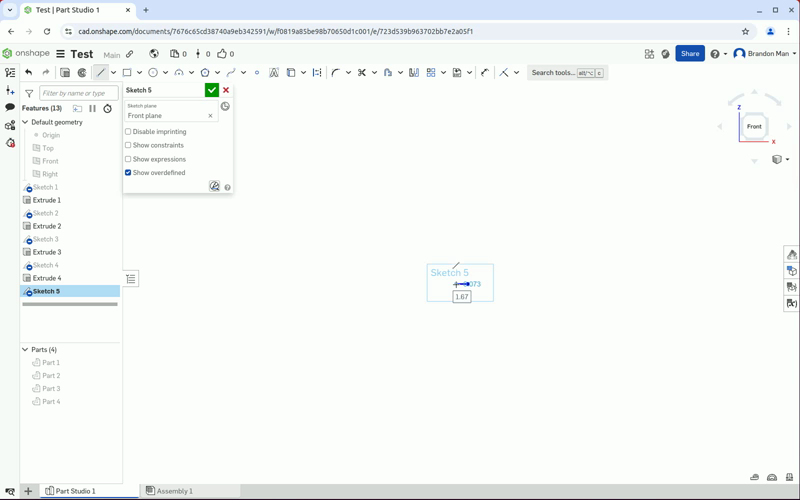
scroll(6)
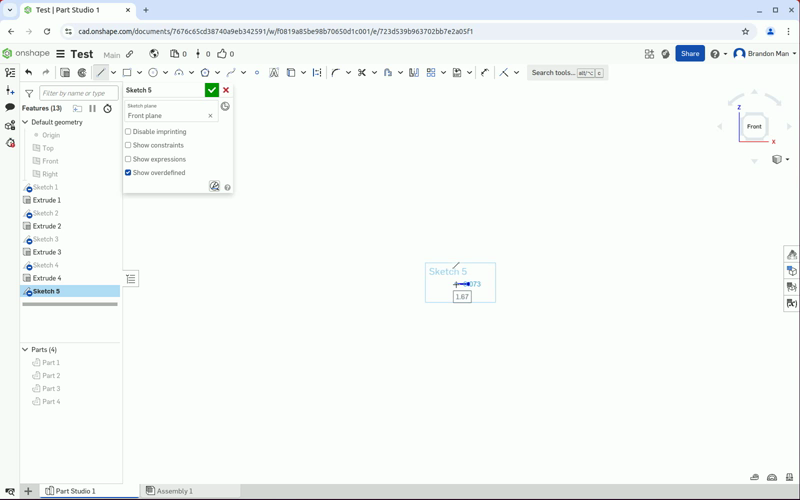
scroll(6)
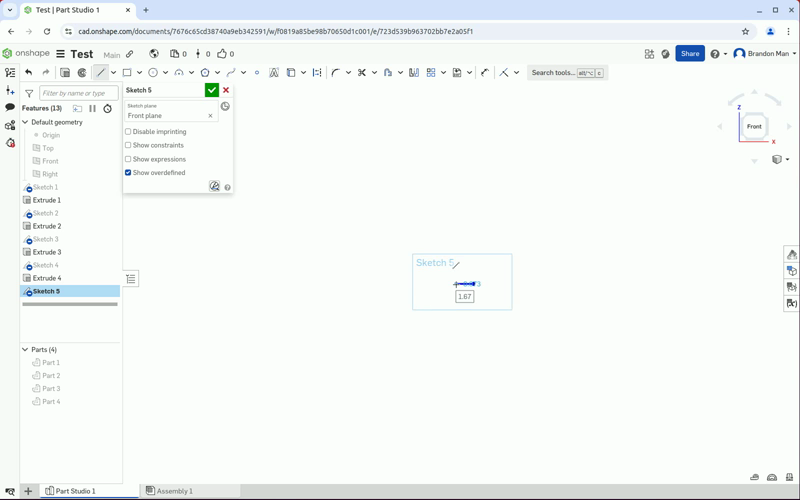
scroll(6)
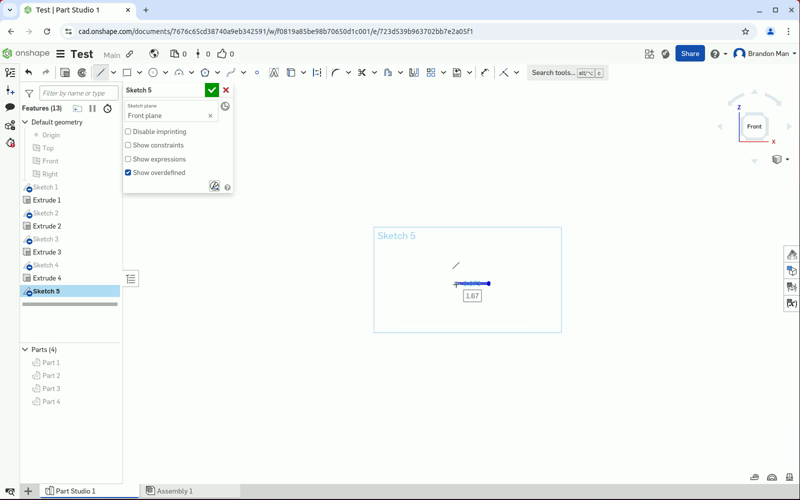
scroll(6)
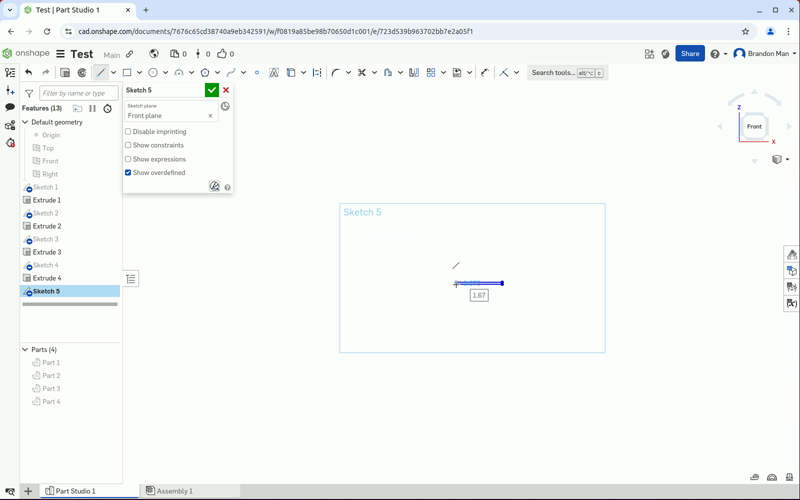
scroll(6)
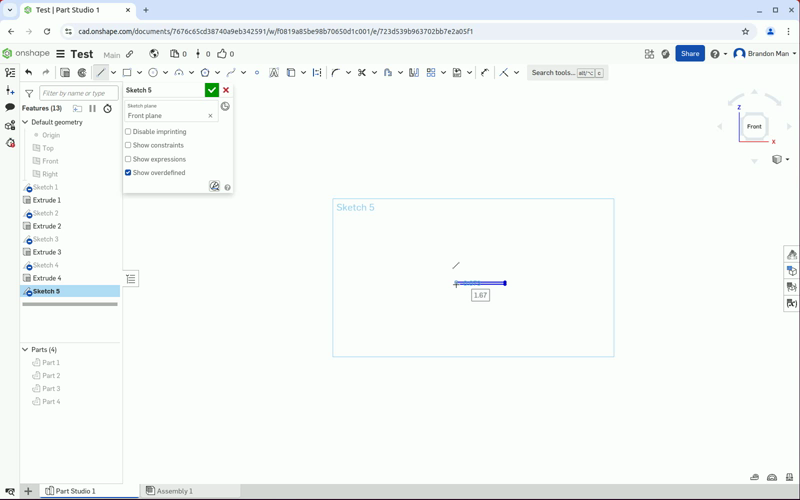
scroll(6)
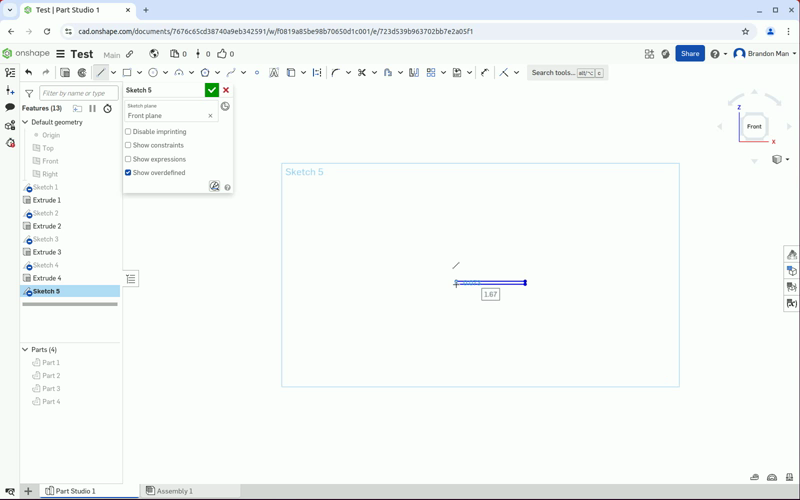
scroll(6)
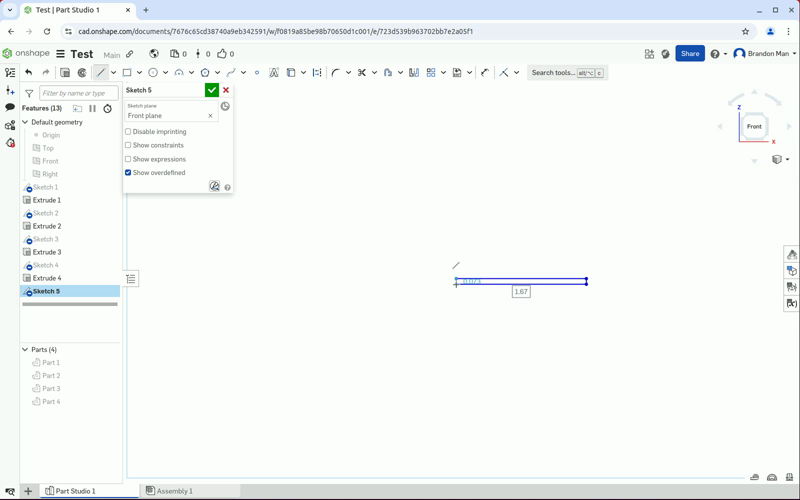
key_up(shift)
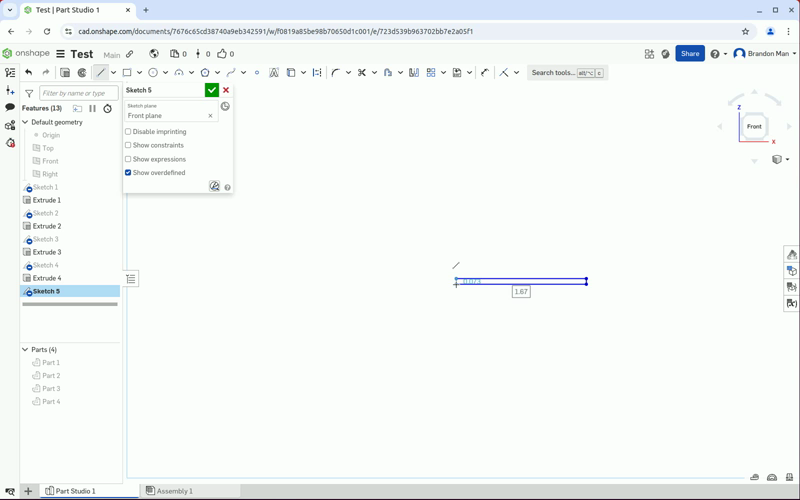
click(456, 284)
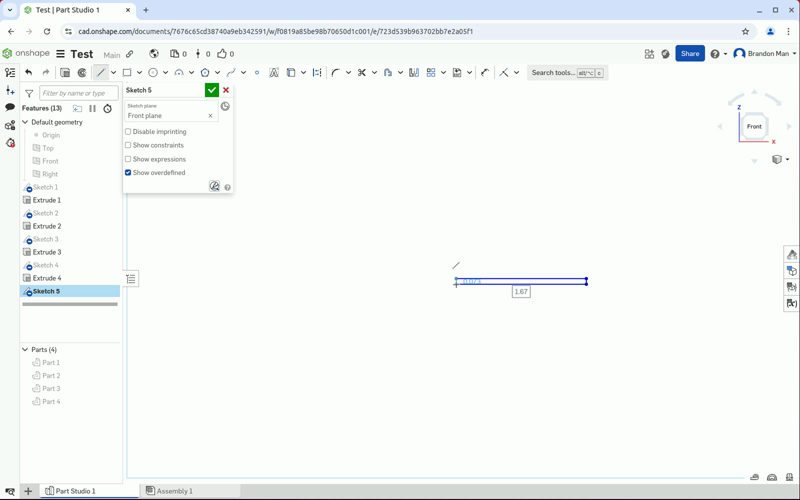
scroll(-6)
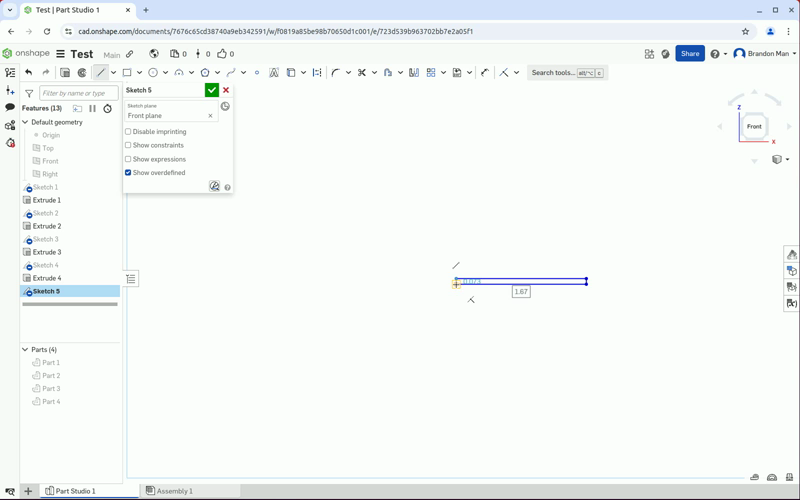
scroll(-6)
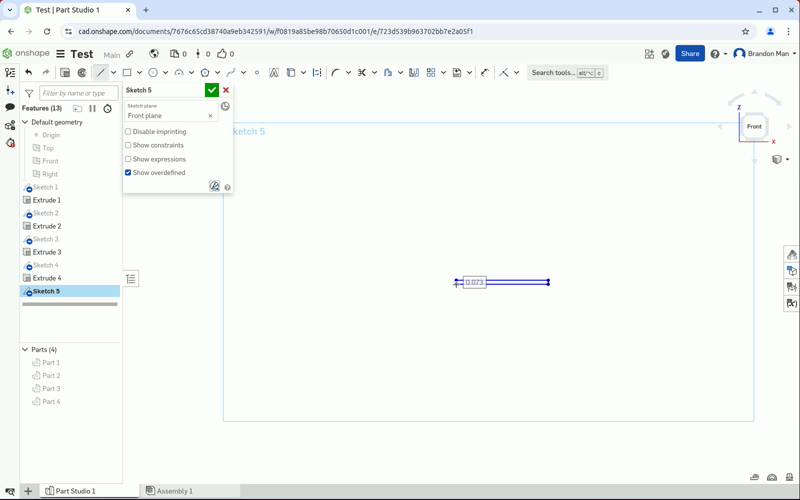
scroll(-6)
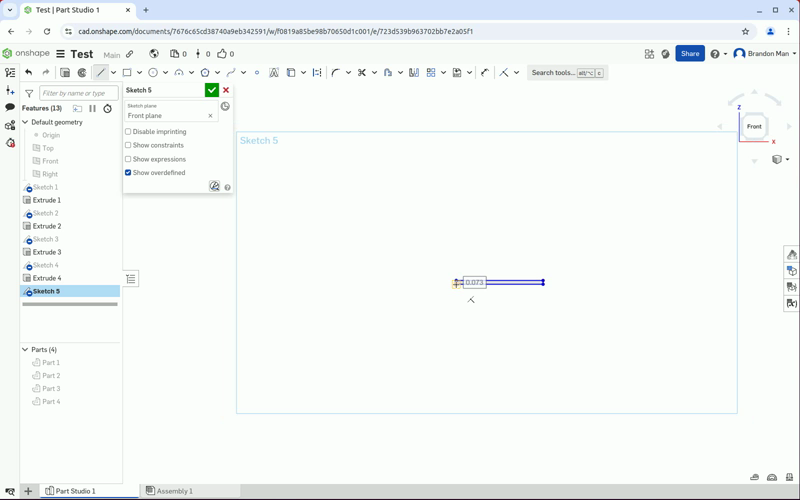
scroll(-6)
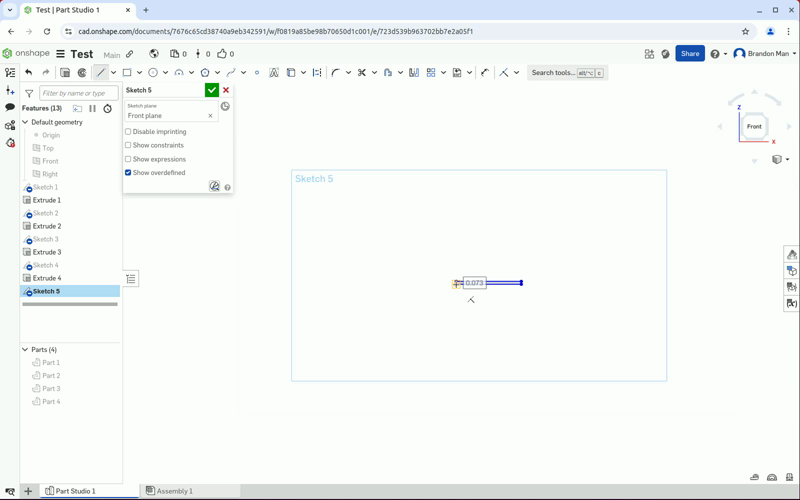
scroll(-6)
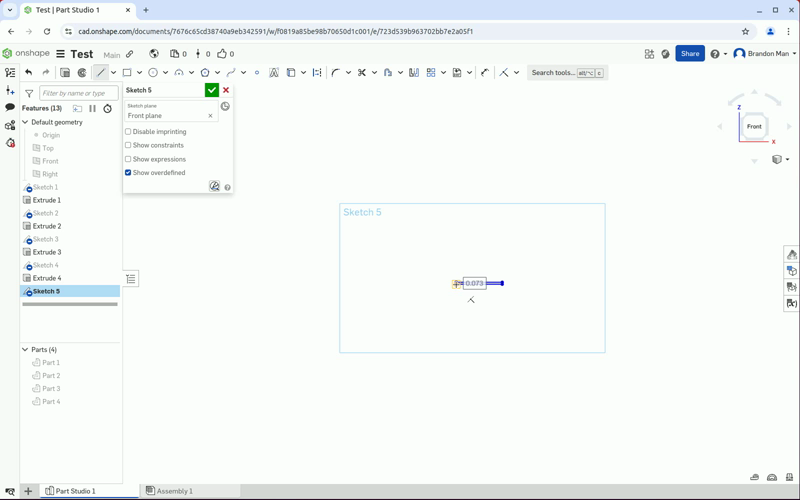
scroll(-6)
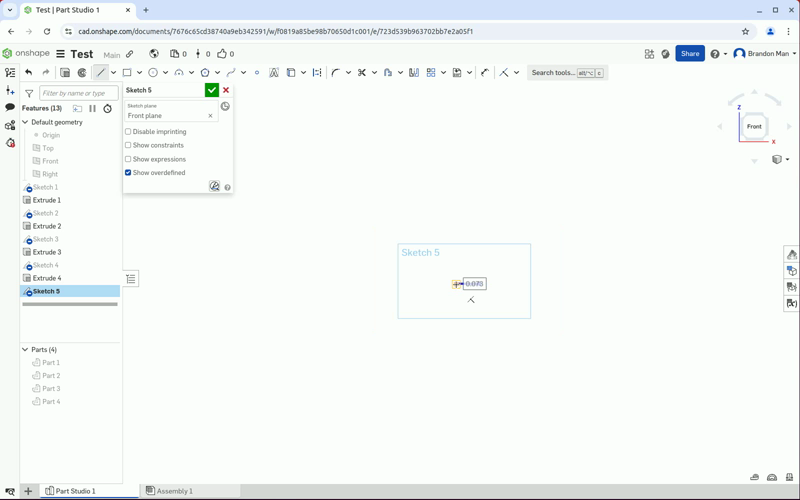
scroll(-6)
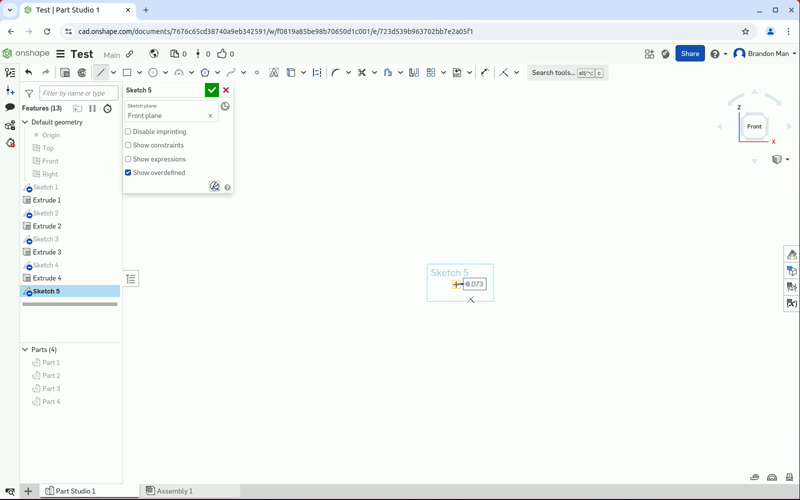
key(esc)
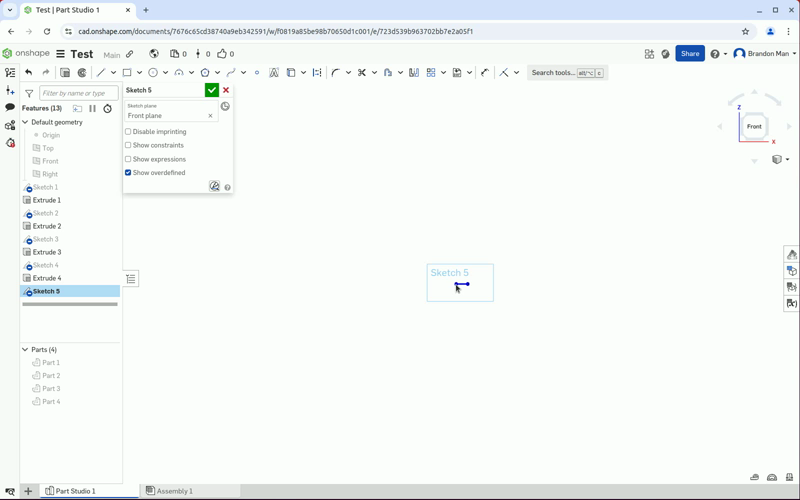
mouse_move(458, 283)
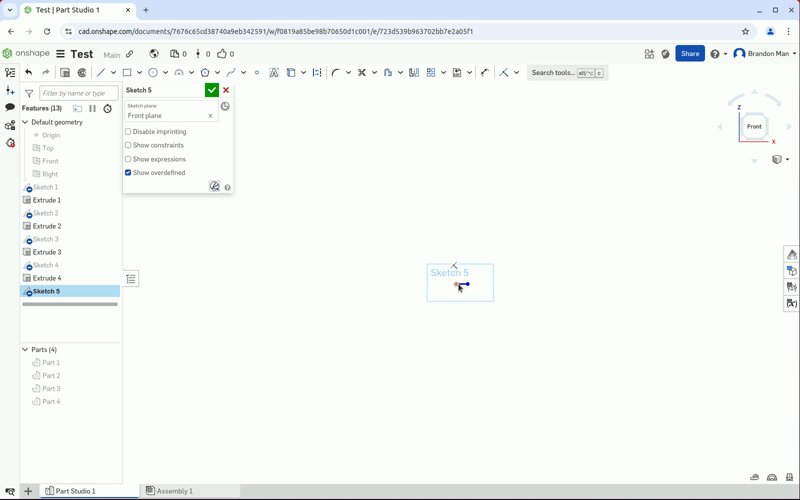
scroll(6)
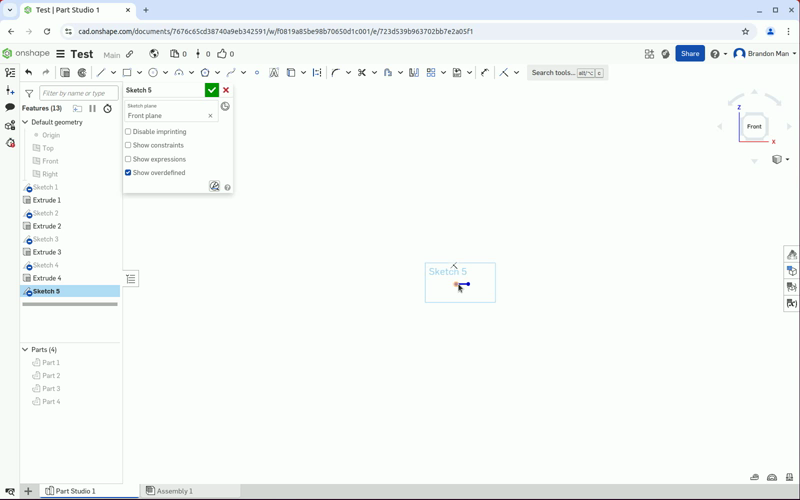
scroll(6)
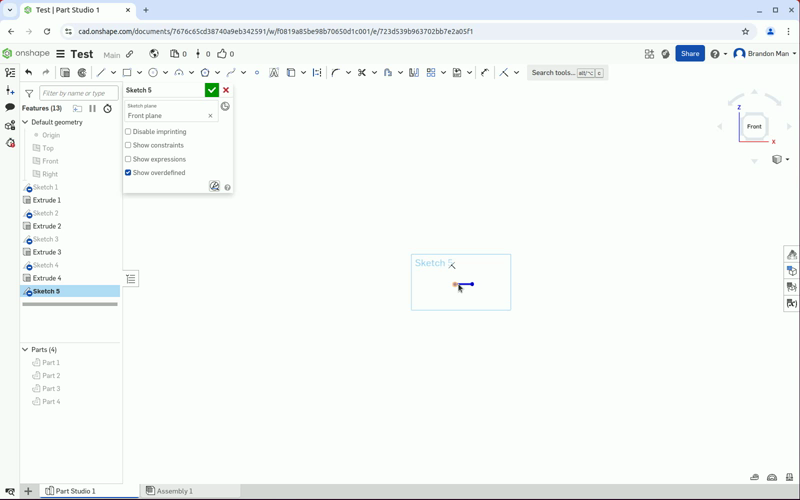
scroll(6)
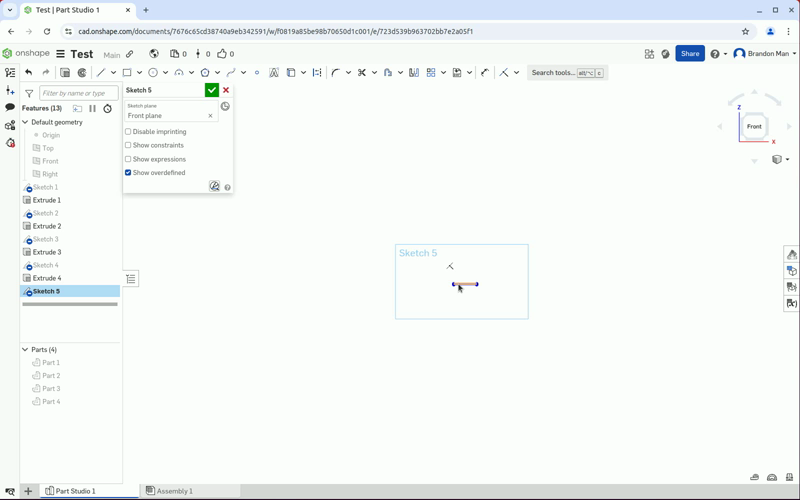
scroll(6)
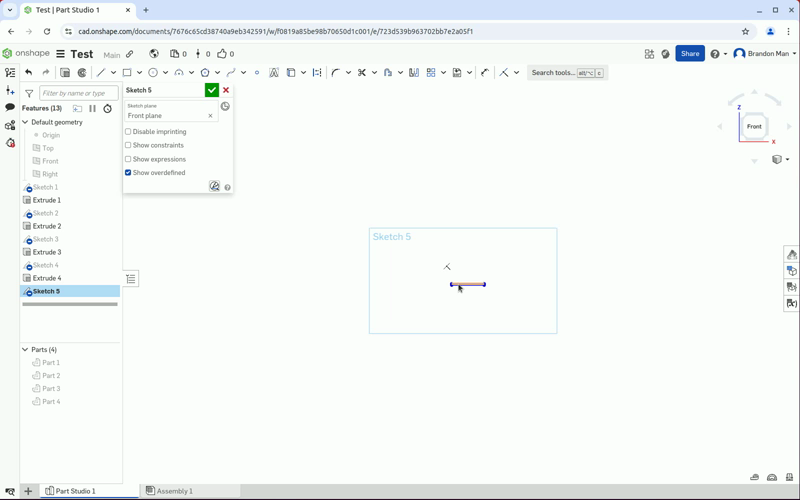
scroll(6)
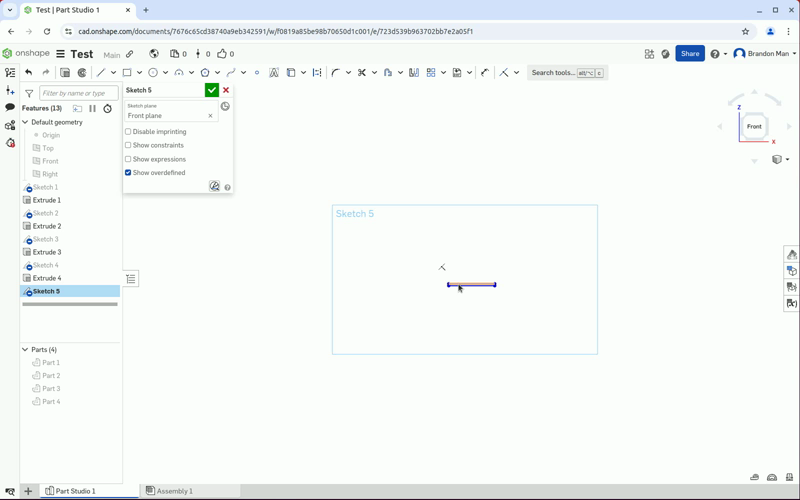
scroll(6)
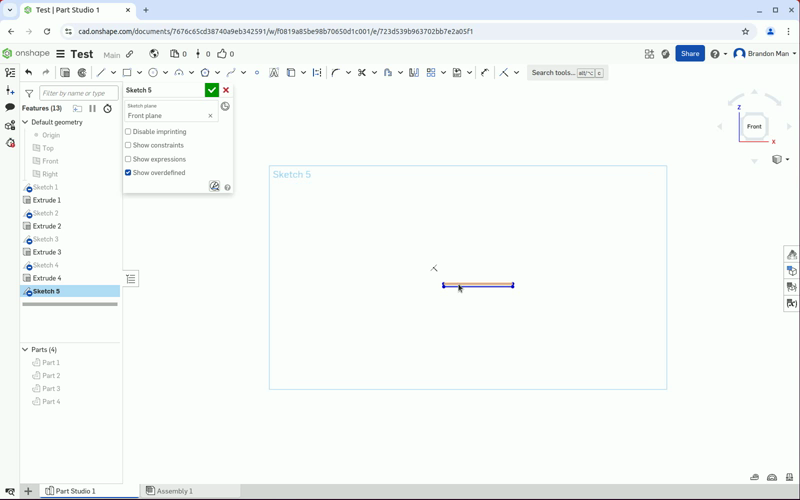
scroll(6)
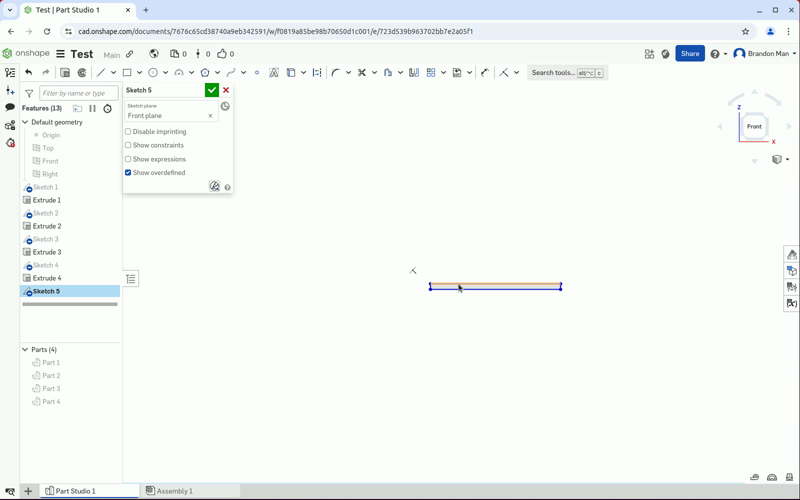
click(458, 283)
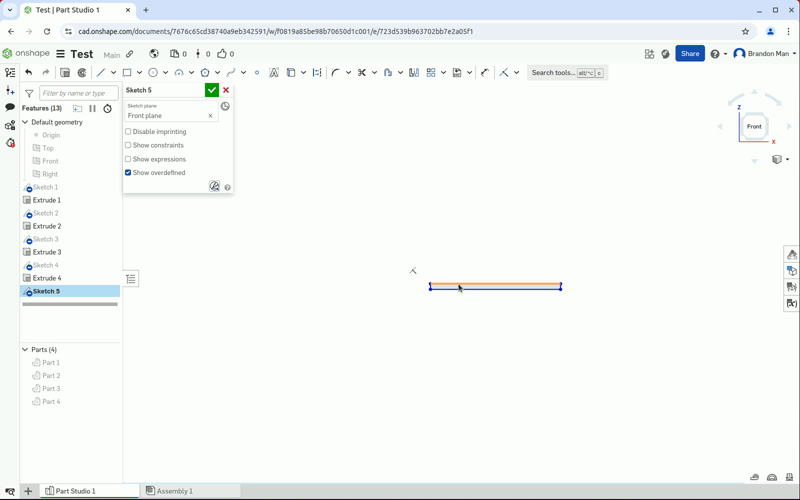
scroll(-6)
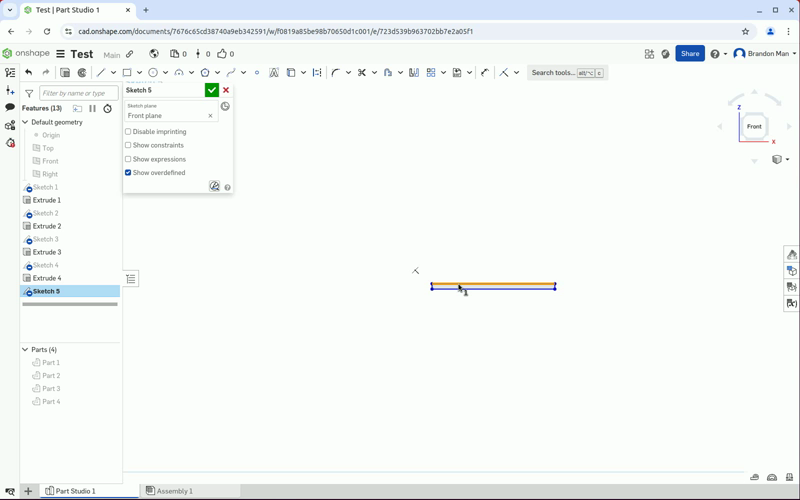
scroll(-6)
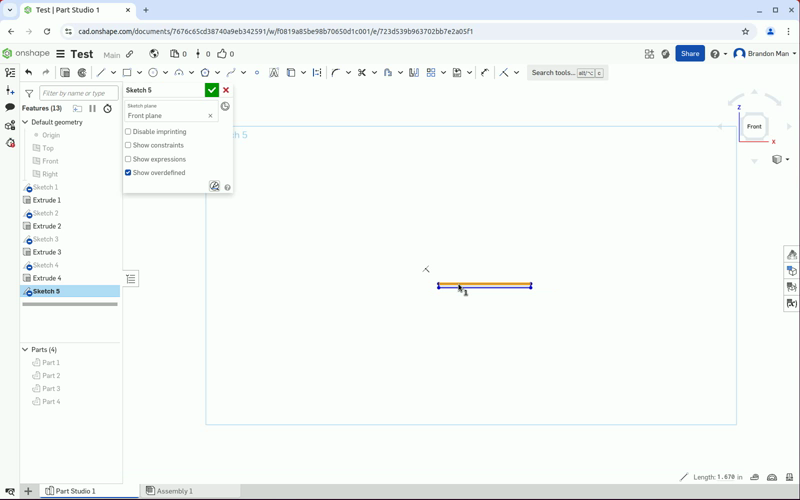
scroll(-6)
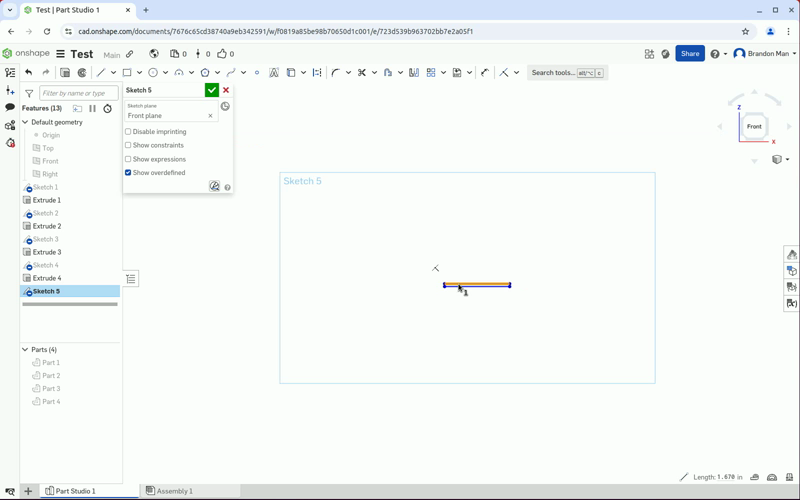
scroll(-6)
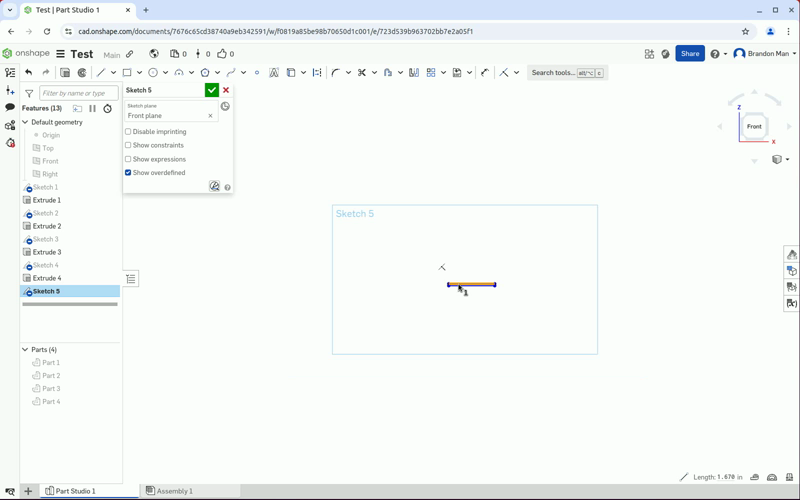
scroll(-6)
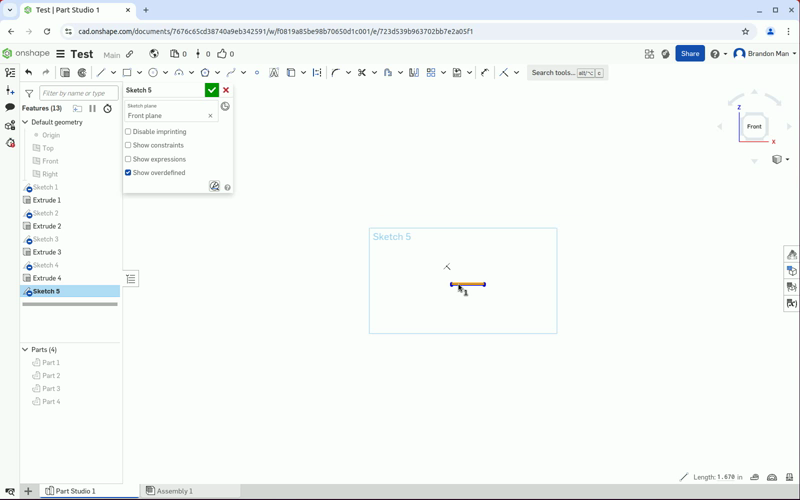
scroll(-6)
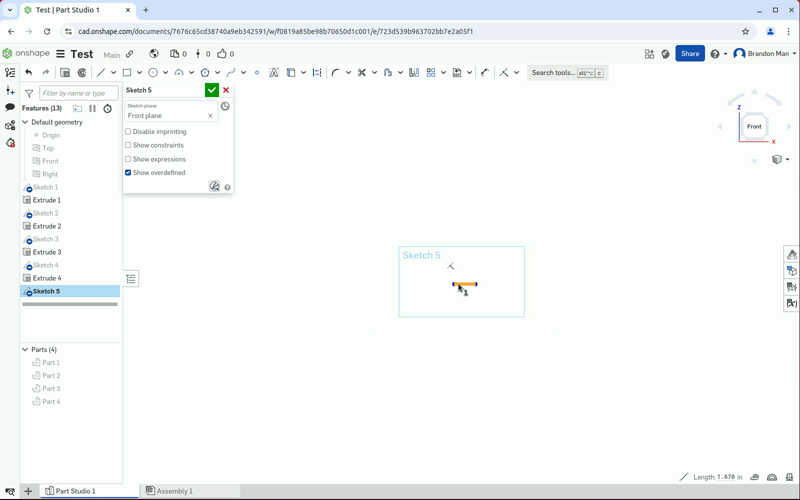
scroll(-6)
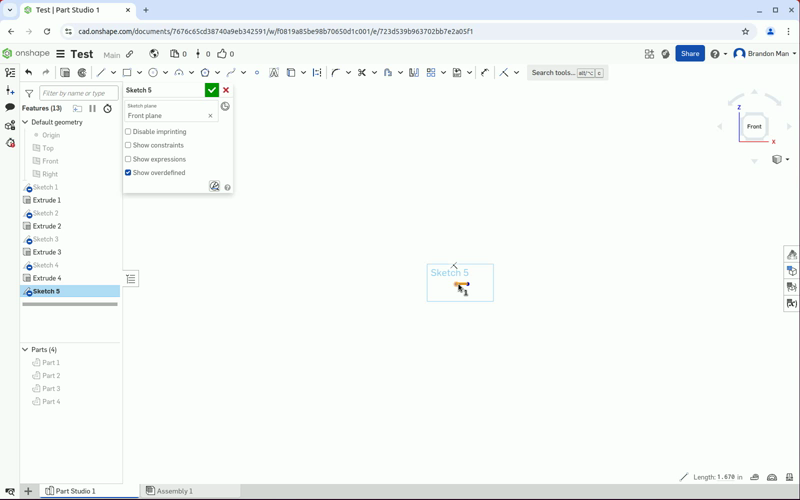
mouse_move(73, 352)
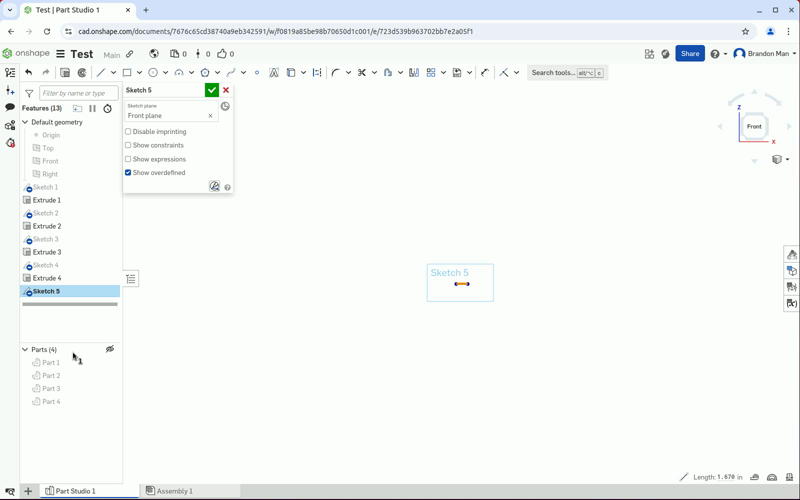
key(shift+y)
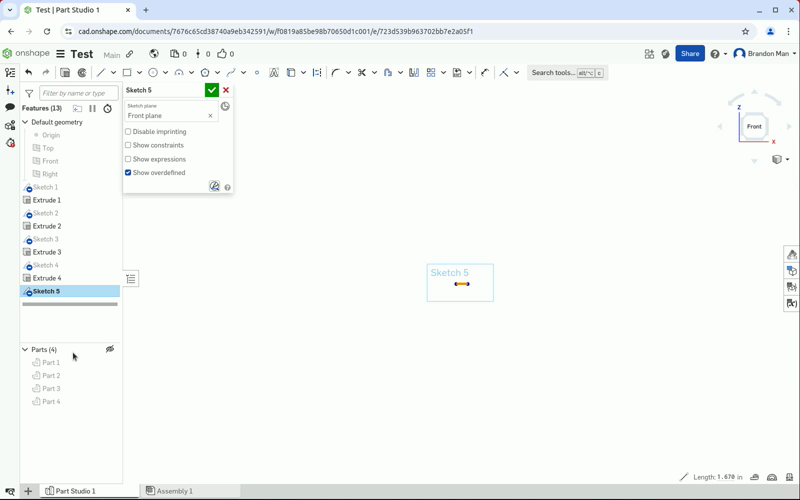
key(shift+e)
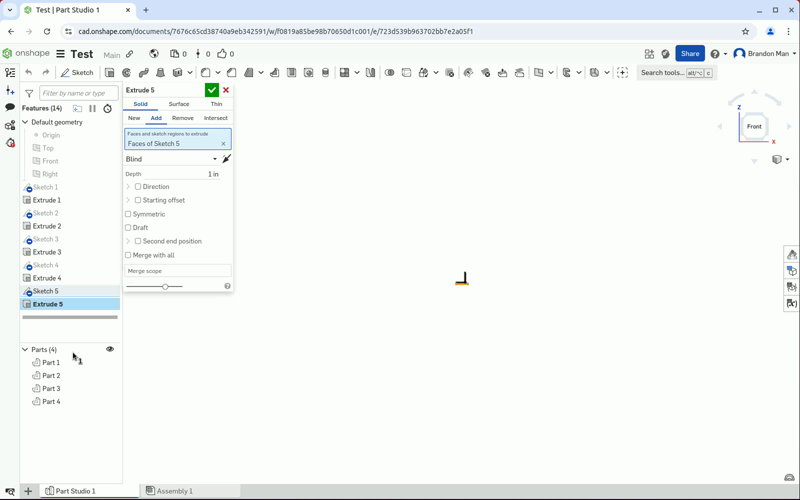
mouse_move(143, 106)
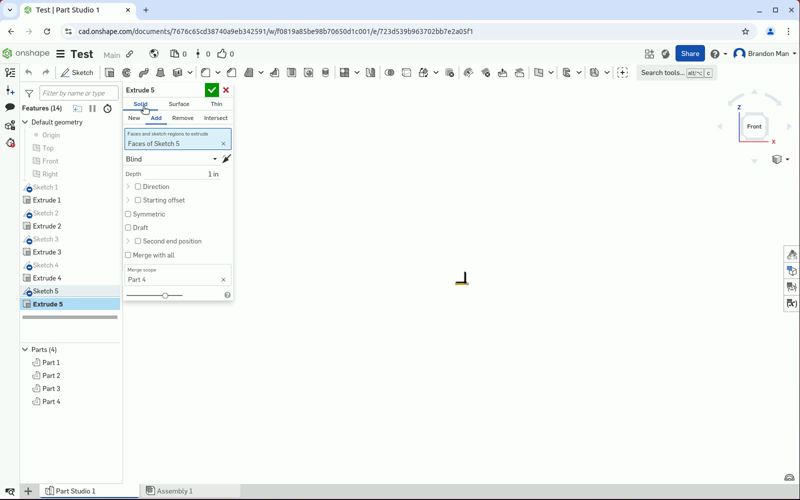
click(143, 106)
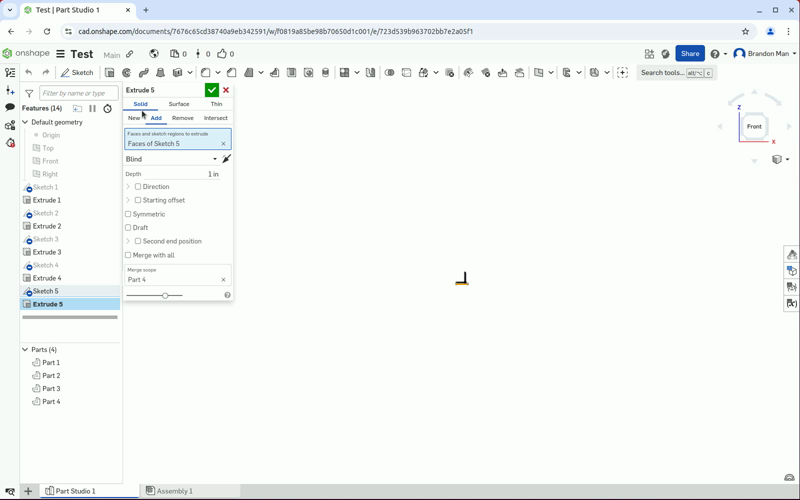
mouse_move(137, 120)
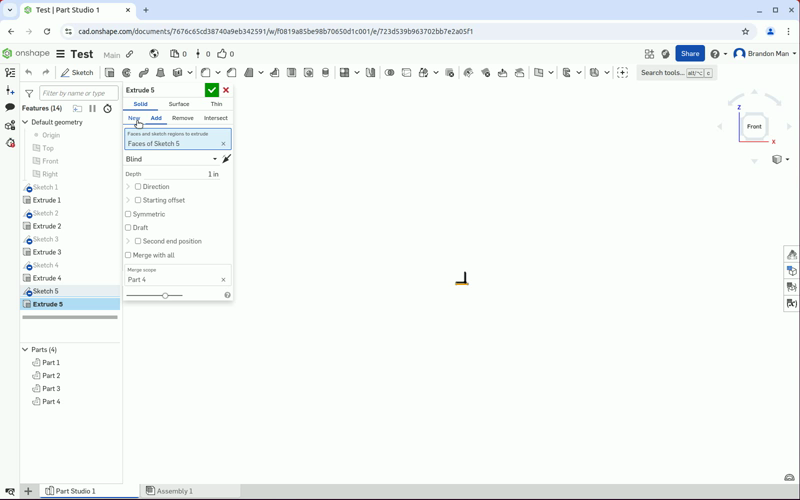
click(137, 120)
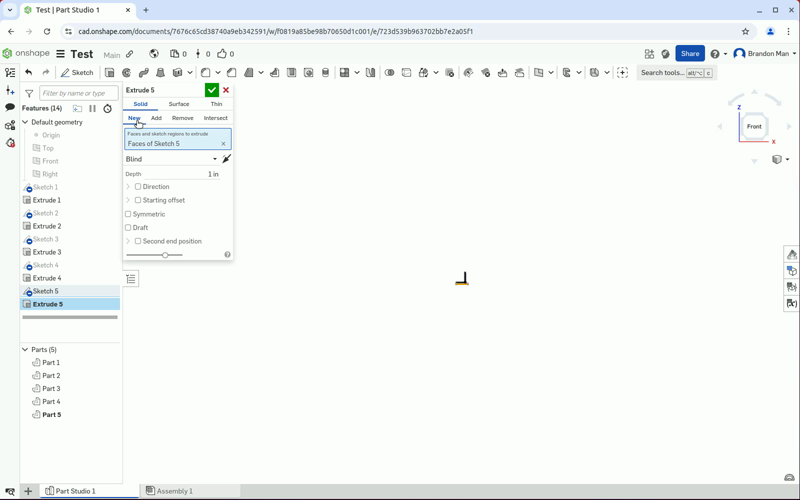
key(tab, 4)
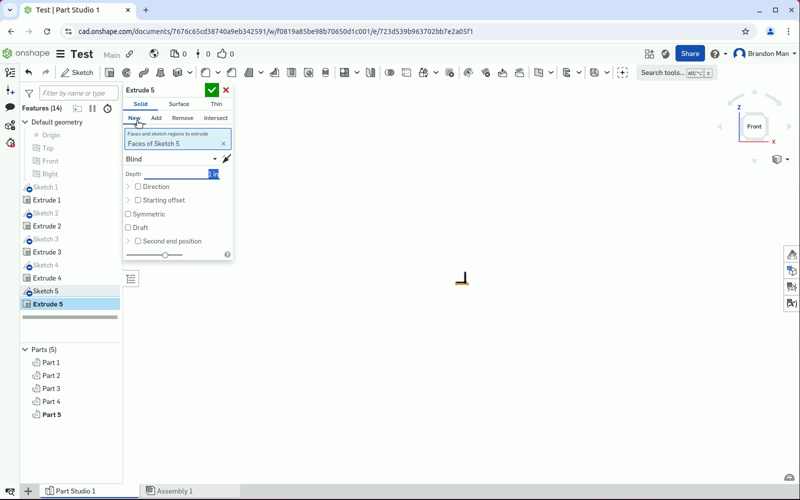
text(17.331)
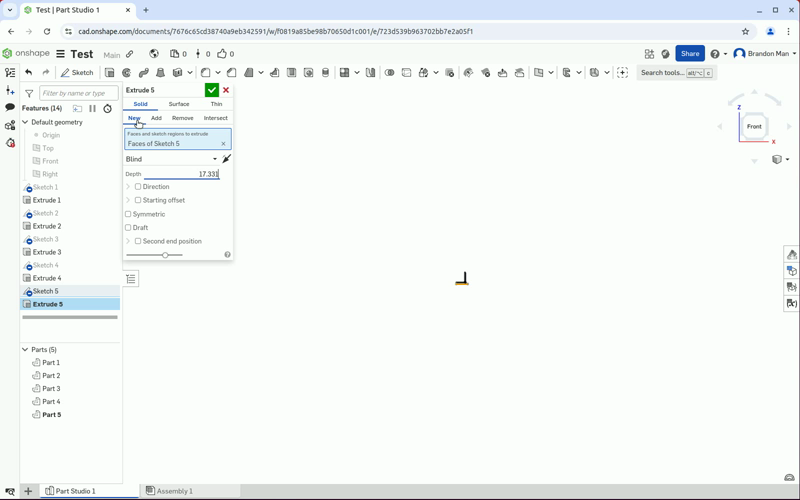
key(enter)
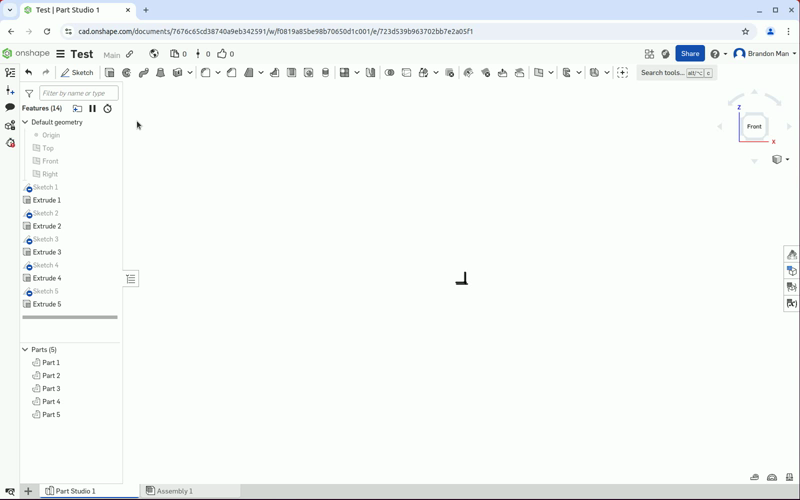
key(shift+h)
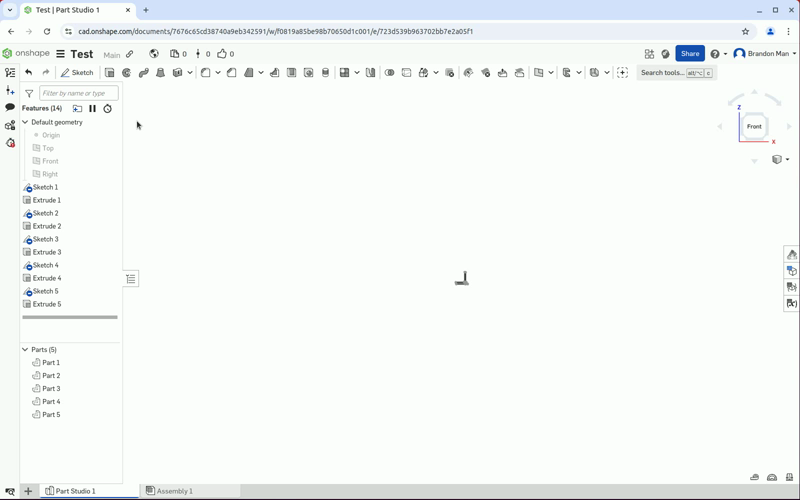
key(shift+h)
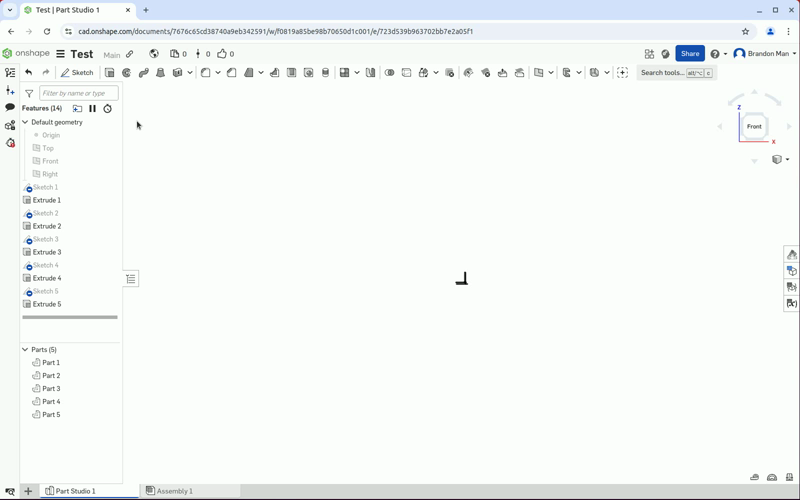
mouse_move(73, 189)
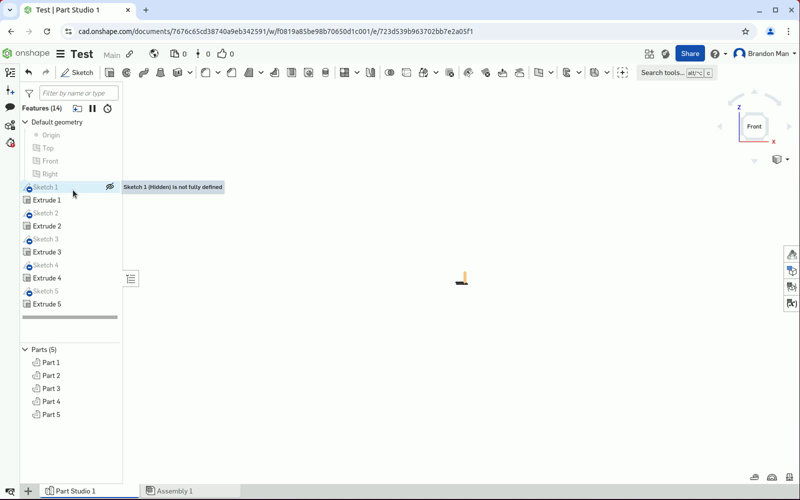
click(73, 189)
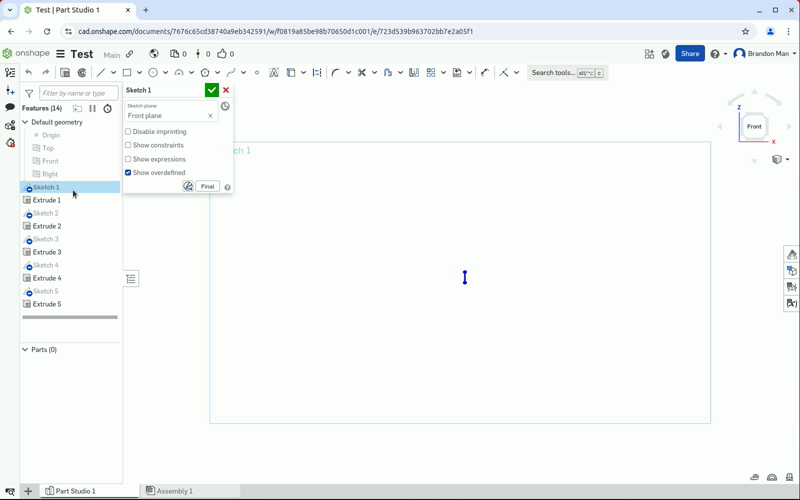
mouse_move(229, 92)
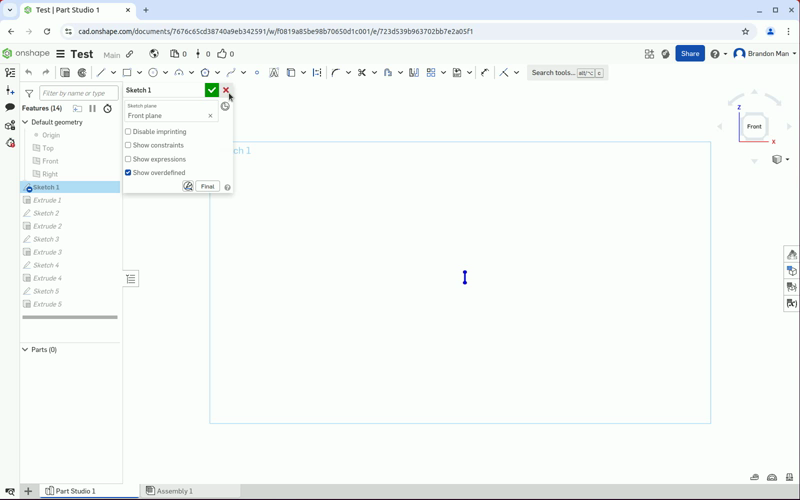
click(229, 92)
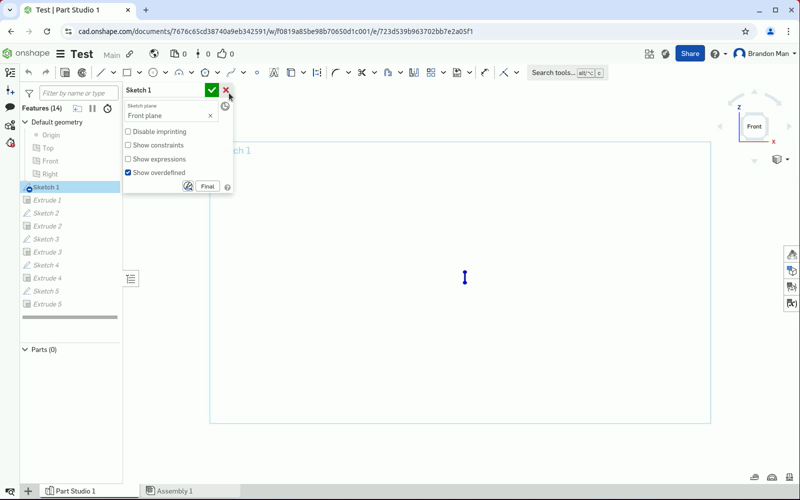
key(shift+s)
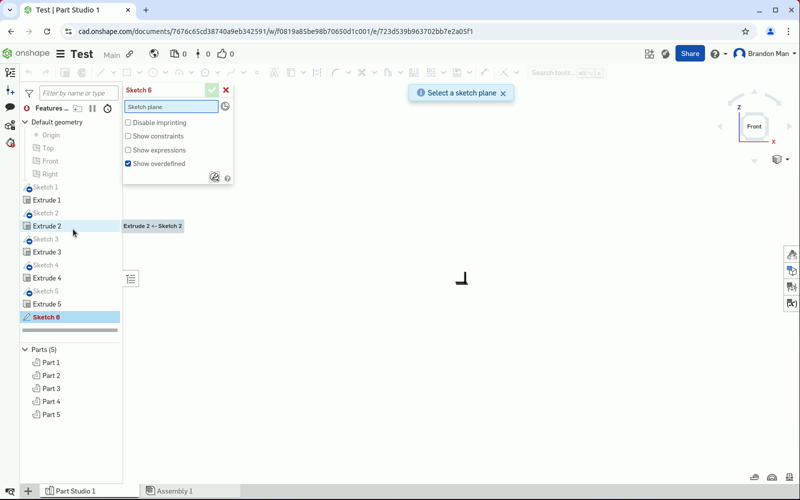
scroll(3)
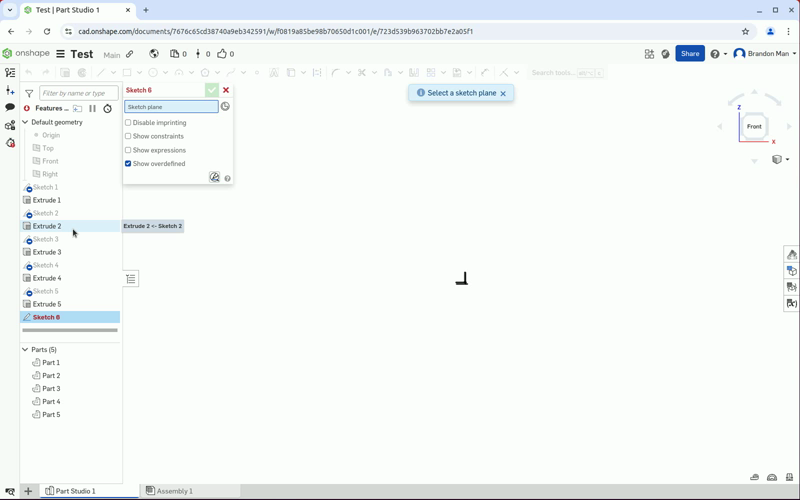
mouse_move(73, 163)
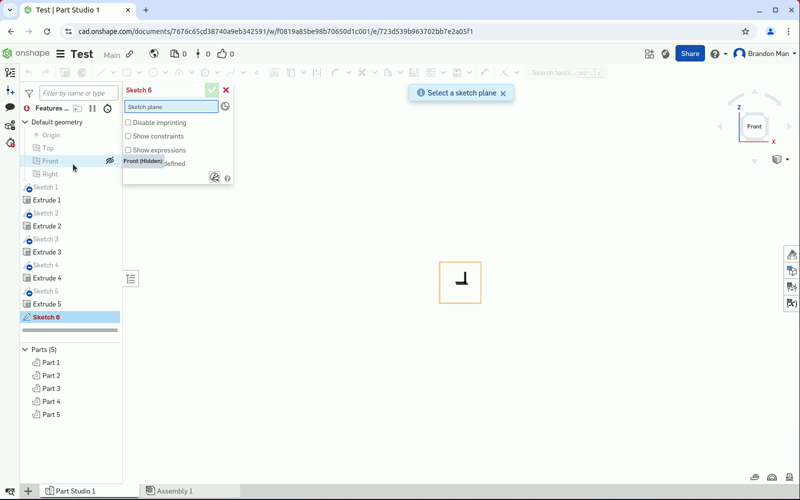
click(73, 163)
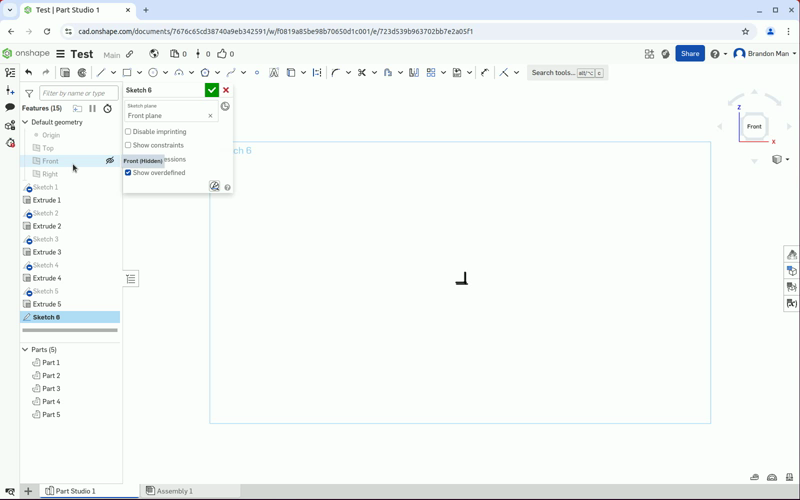
mouse_move(73, 352)
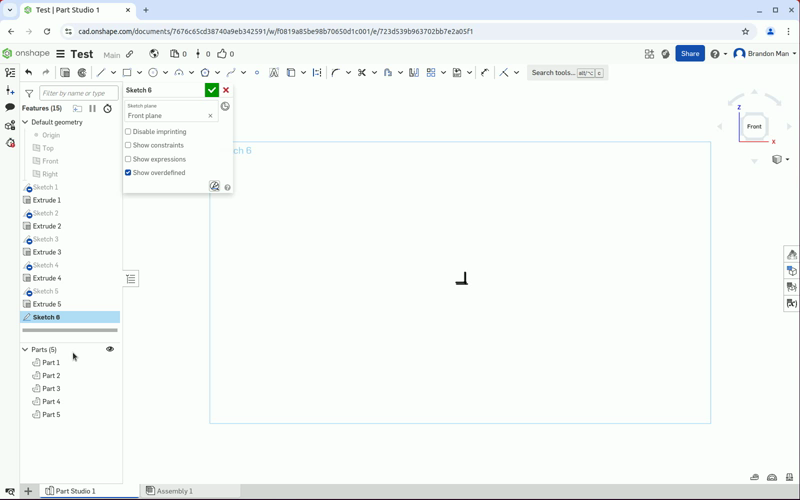
key(y)
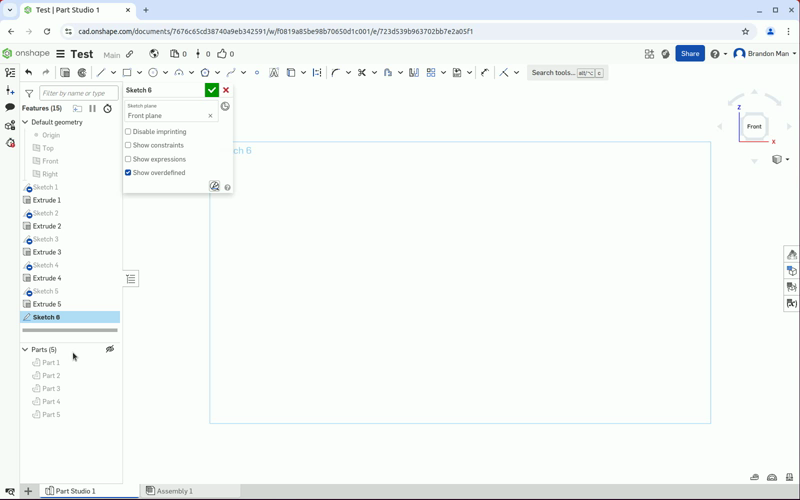
key(l)
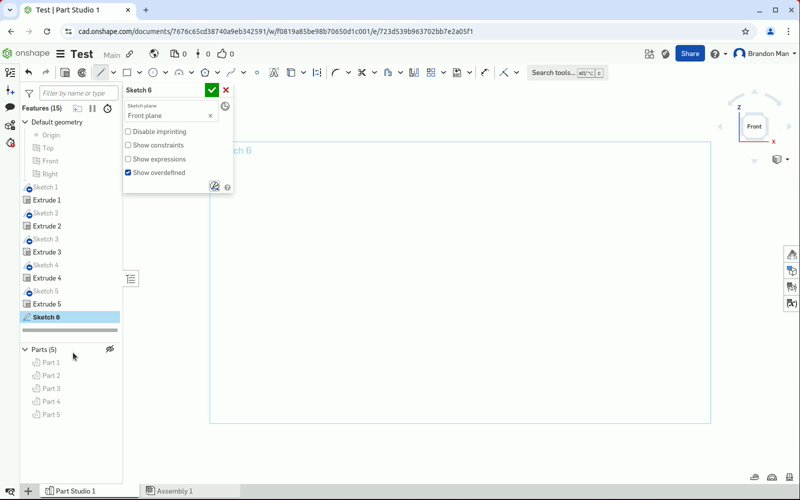
key_down(shift)
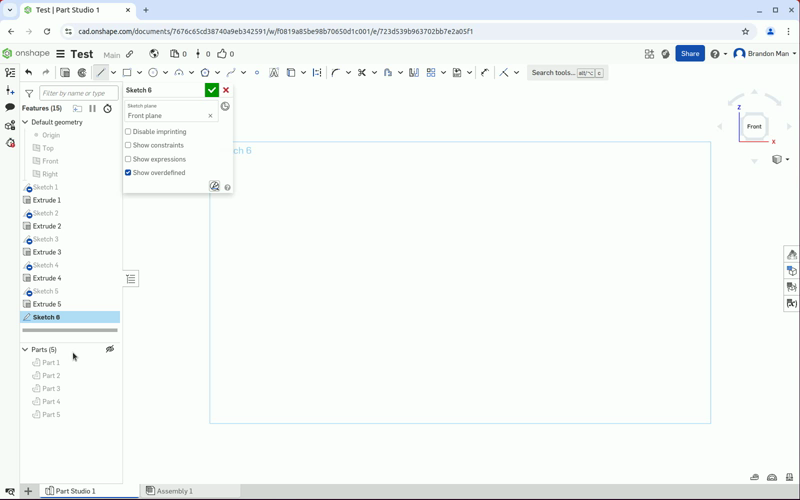
mouse_move(465, 284)
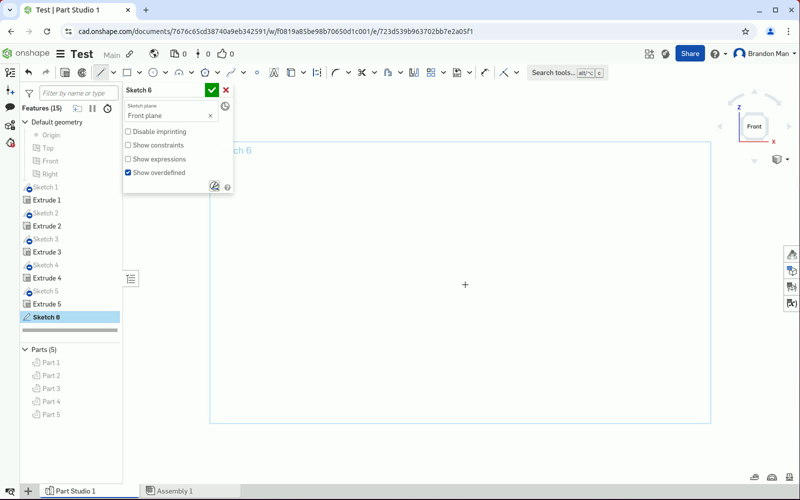
click(465, 284)
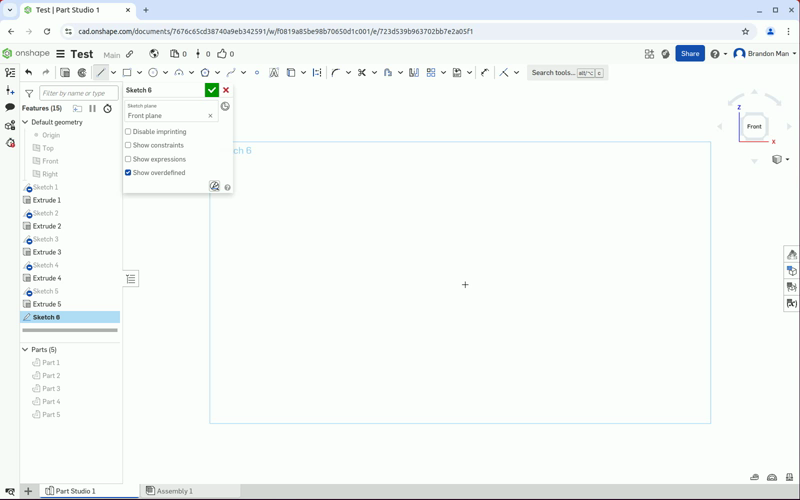
key_up(shift)
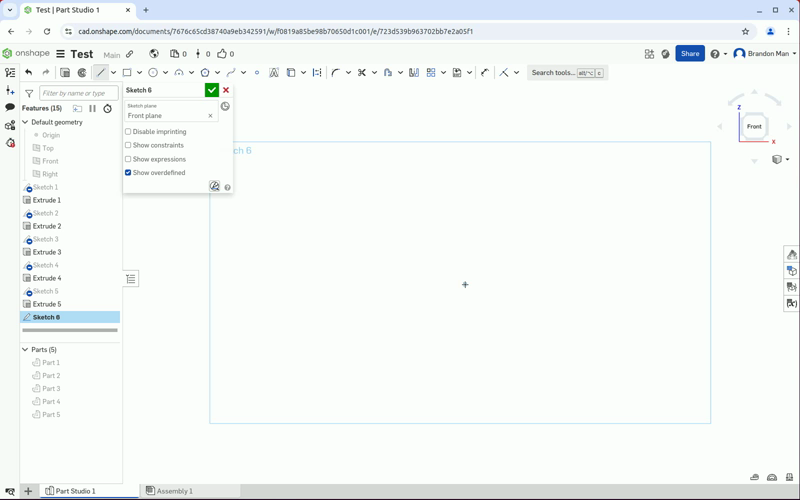
key_down(shift)
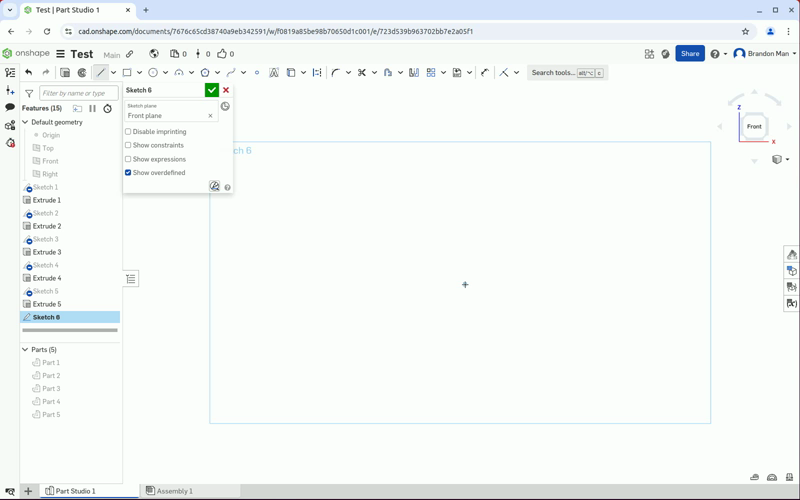
mouse_move(495, 284)
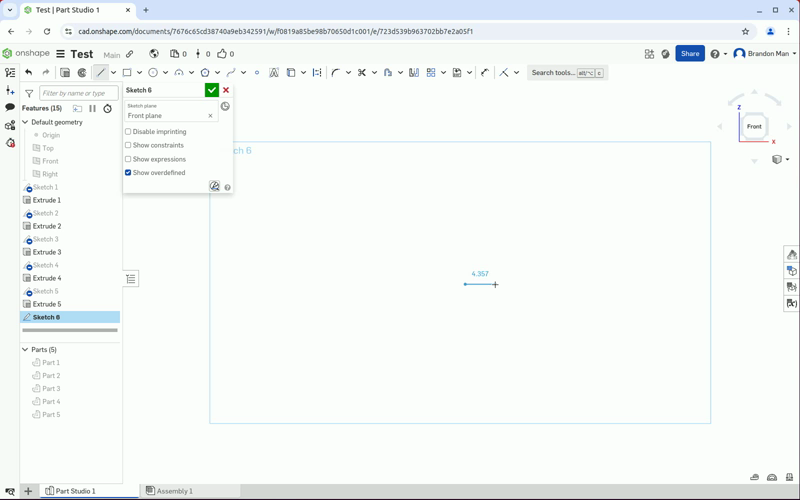
mouse_move(466, 284)
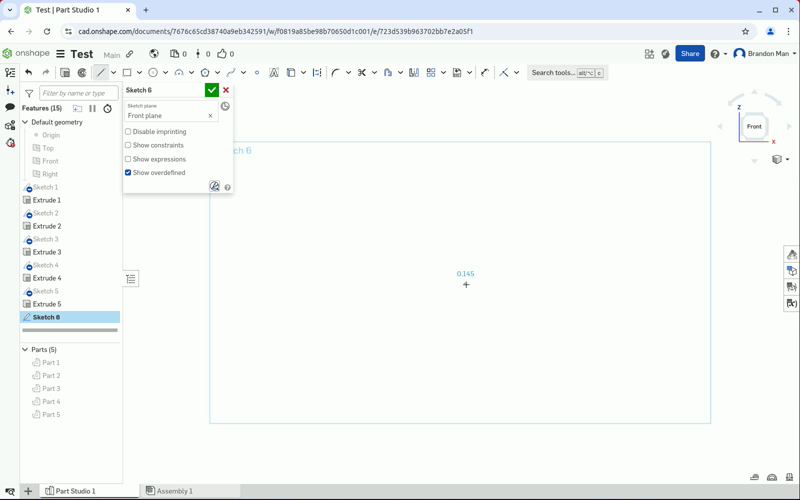
scroll(6)
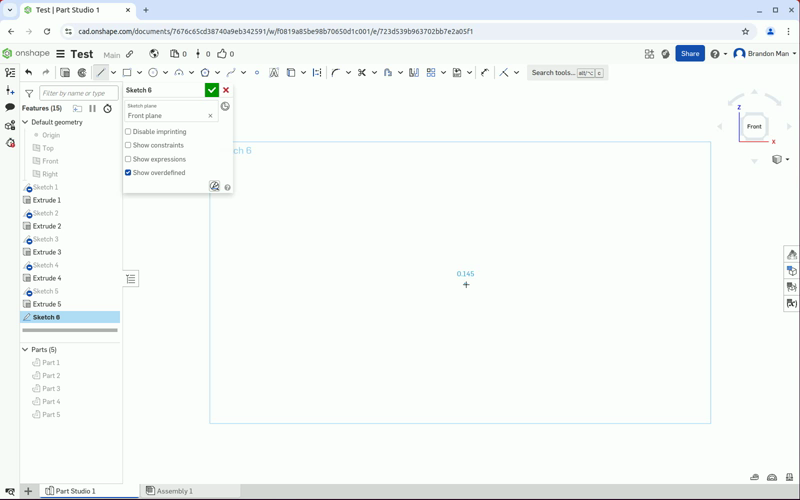
scroll(6)
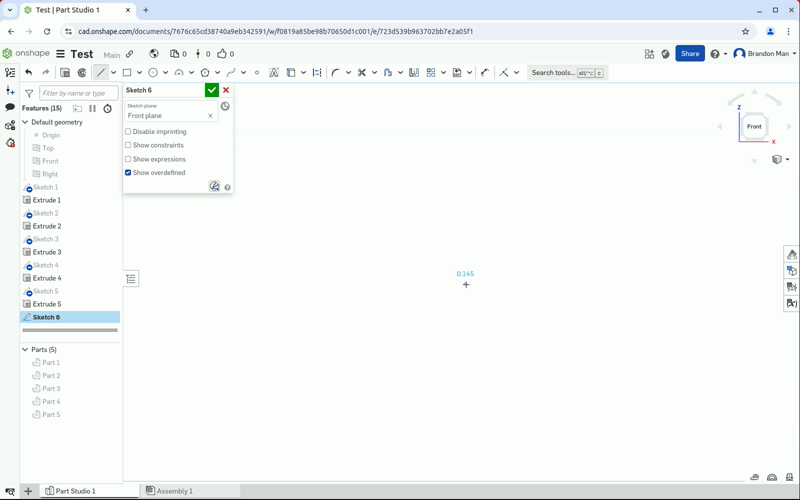
scroll(6)
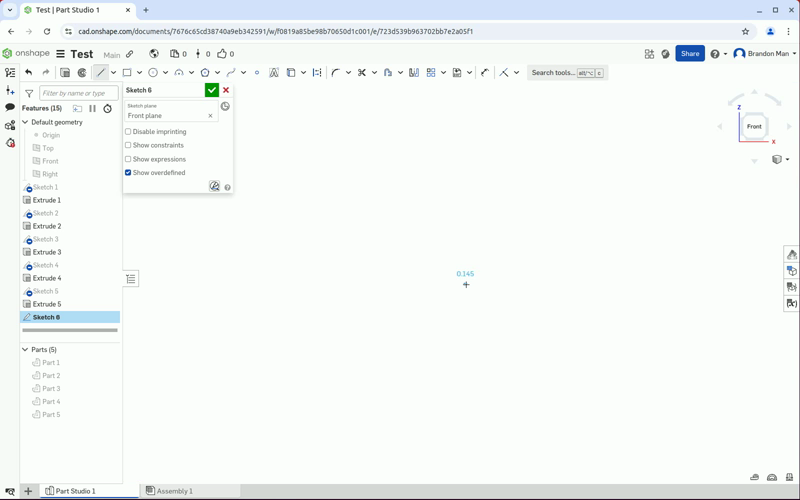
scroll(6)
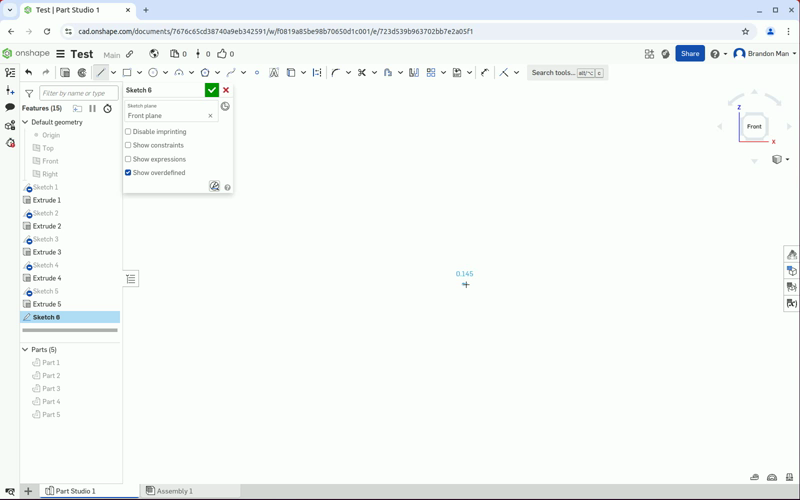
scroll(6)
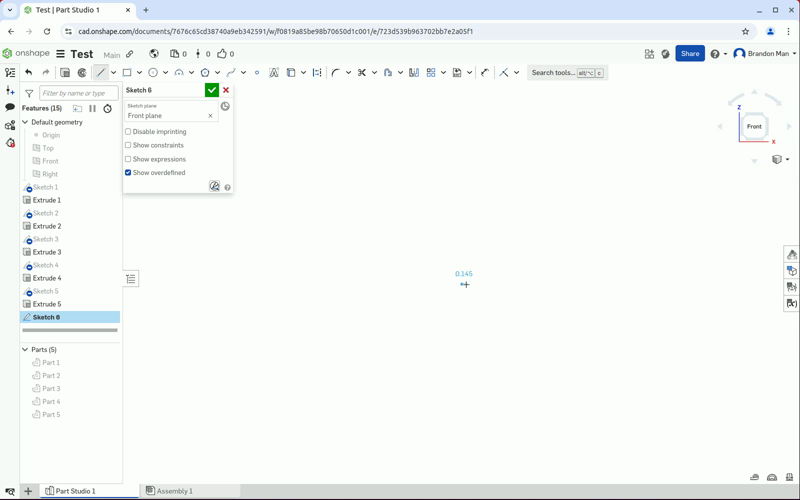
scroll(6)
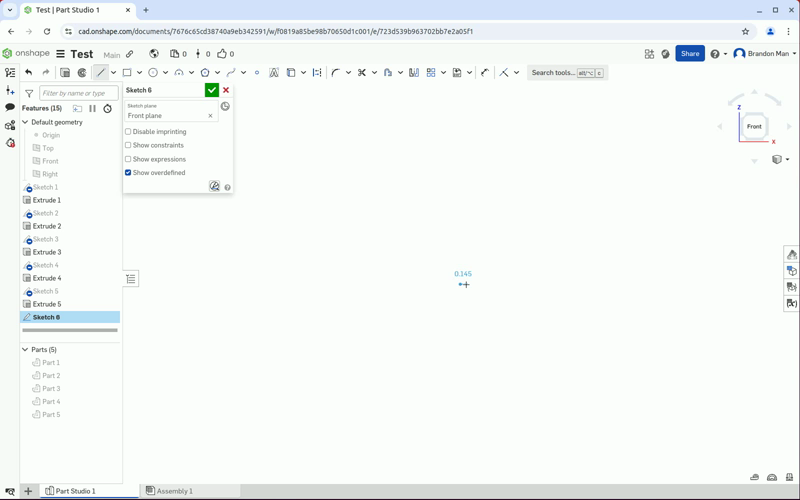
scroll(6)
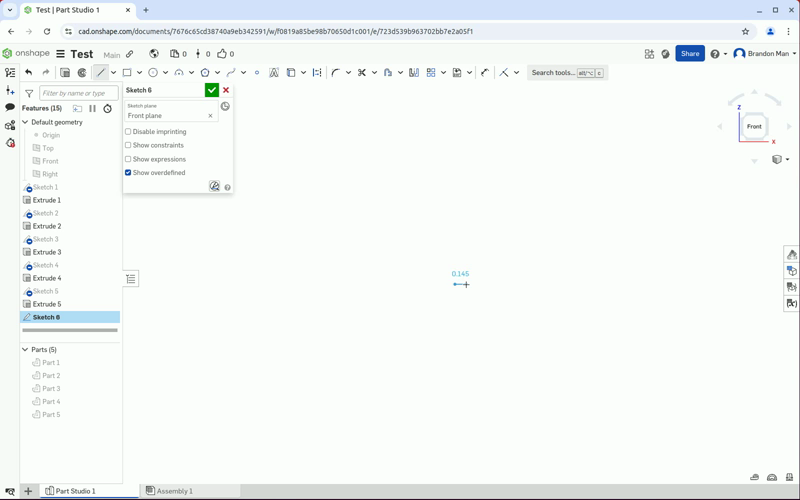
click(466, 284)
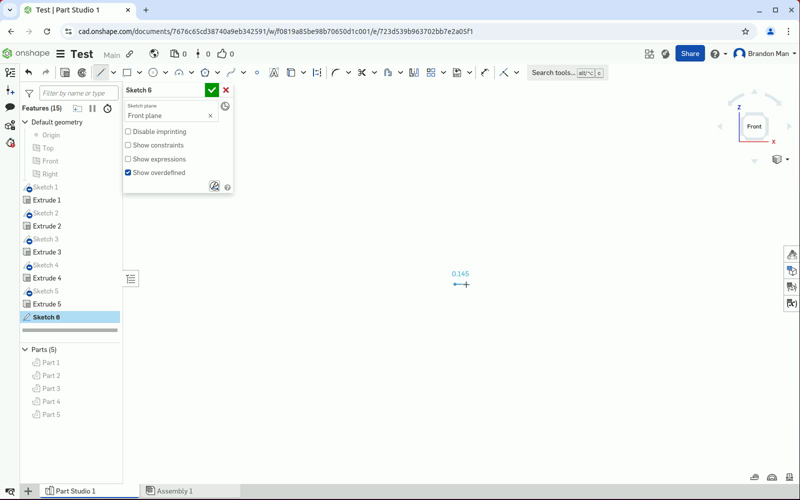
scroll(-6)
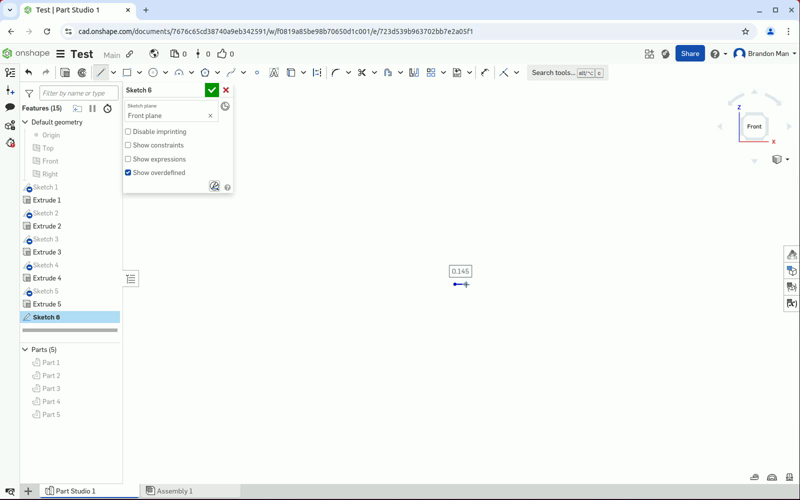
scroll(-6)
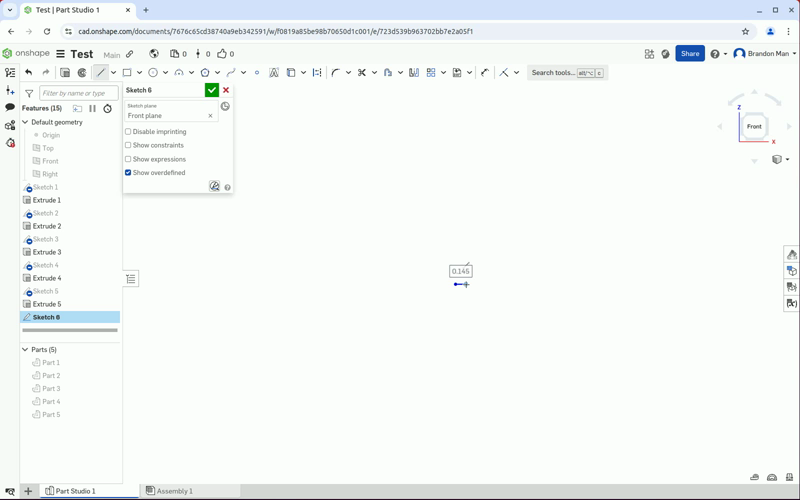
scroll(-6)
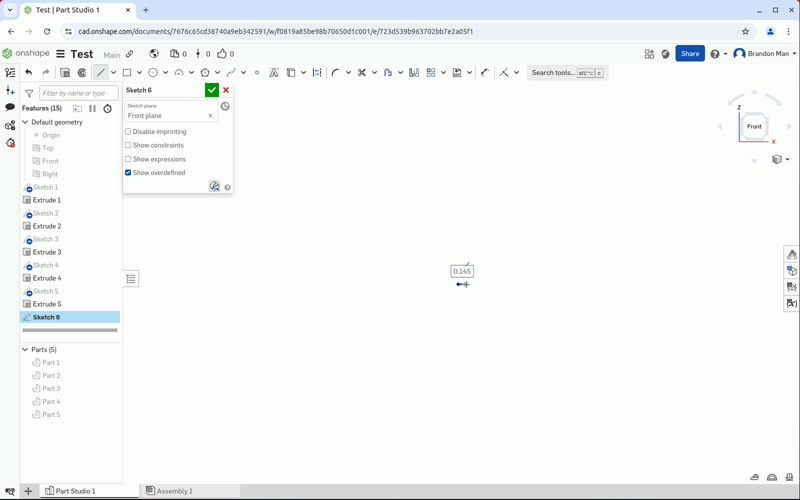
scroll(-6)
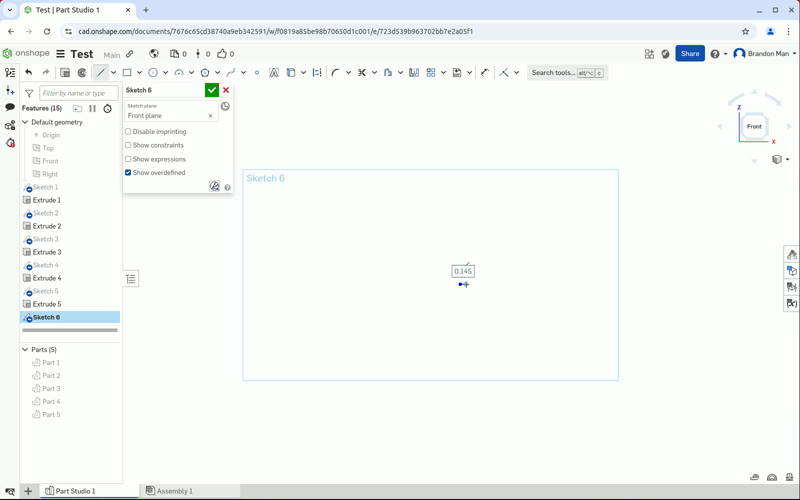
scroll(-6)
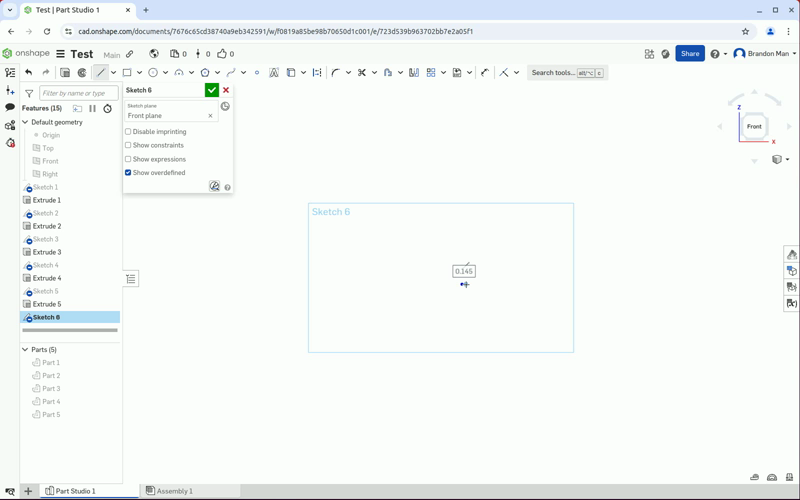
scroll(-6)
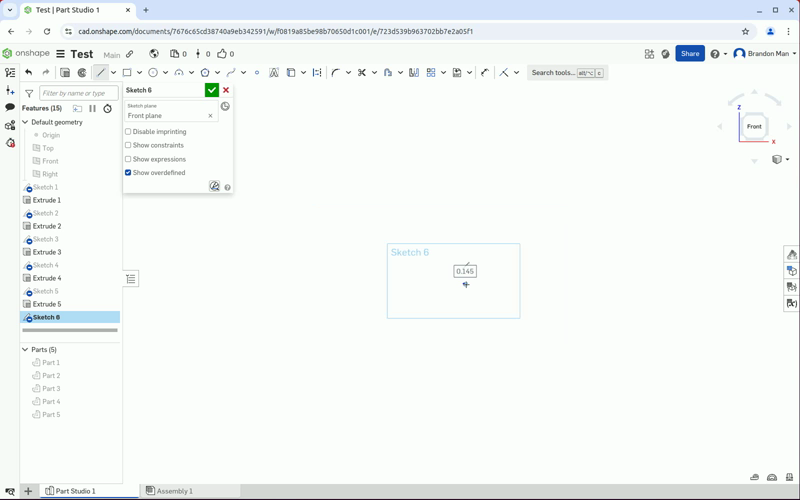
scroll(-6)
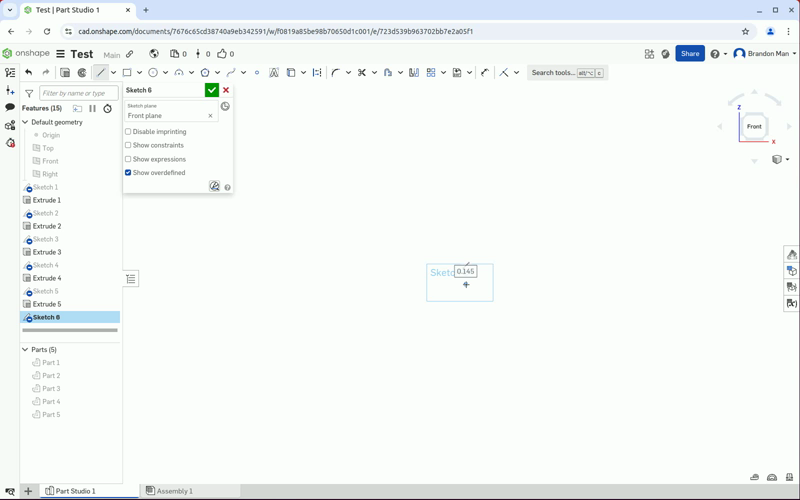
key_up(shift)
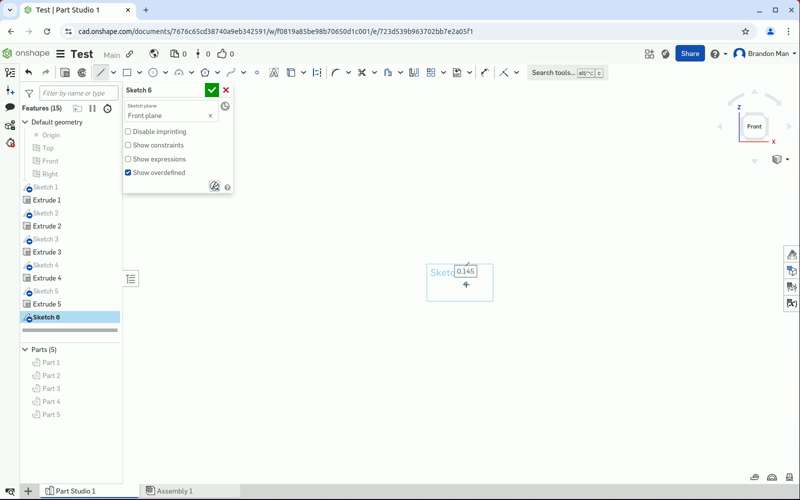
key_down(shift)
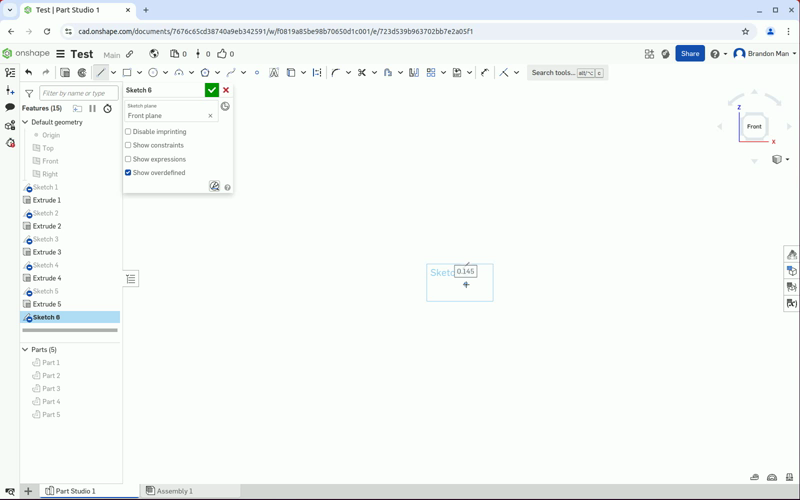
mouse_move(496, 284)
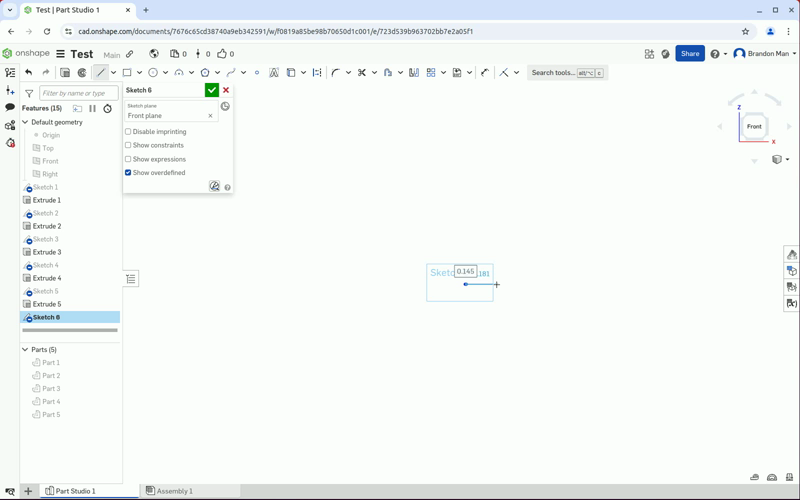
mouse_move(466, 282)
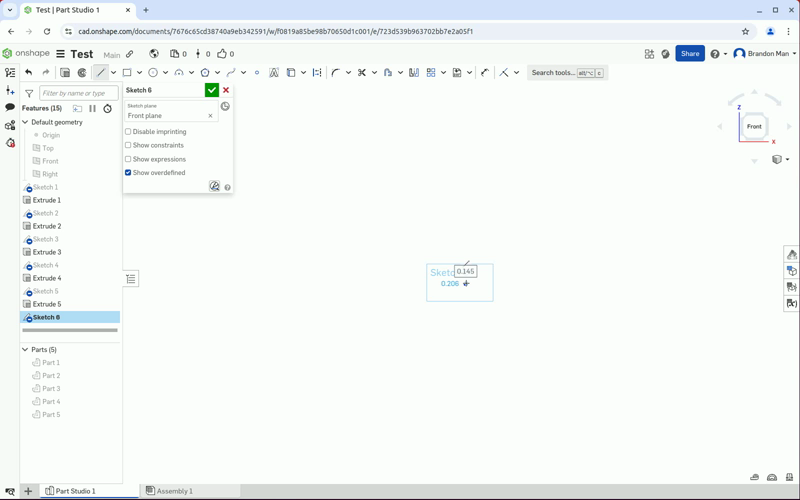
scroll(6)
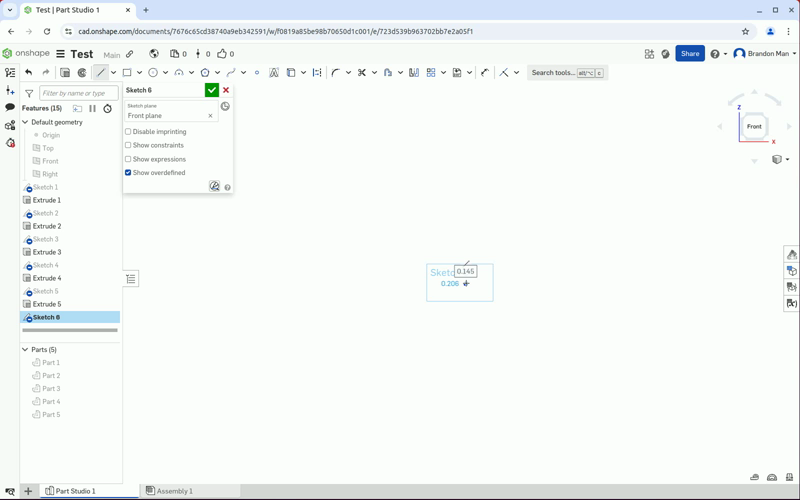
scroll(6)
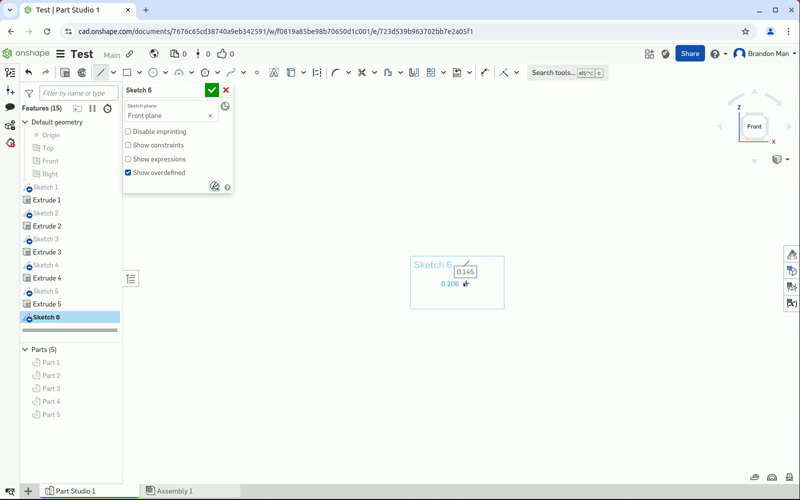
scroll(6)
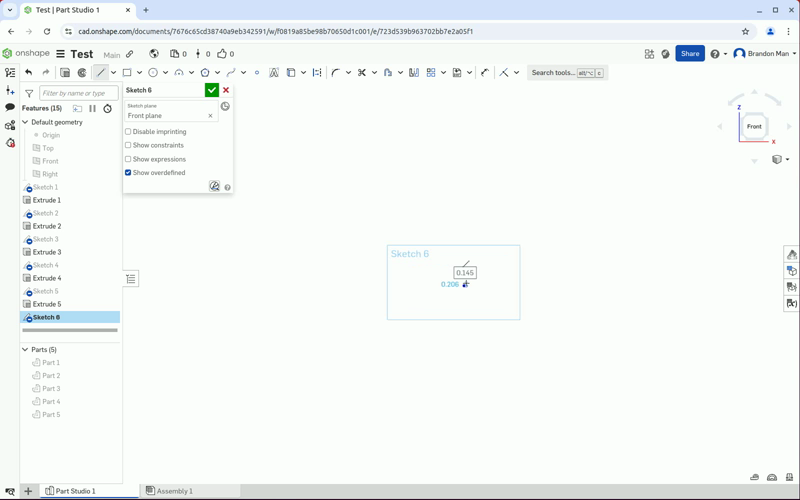
scroll(6)
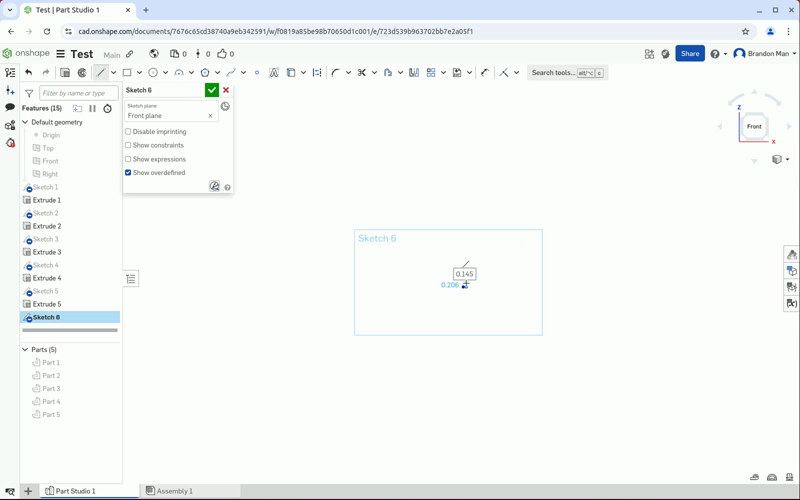
scroll(6)
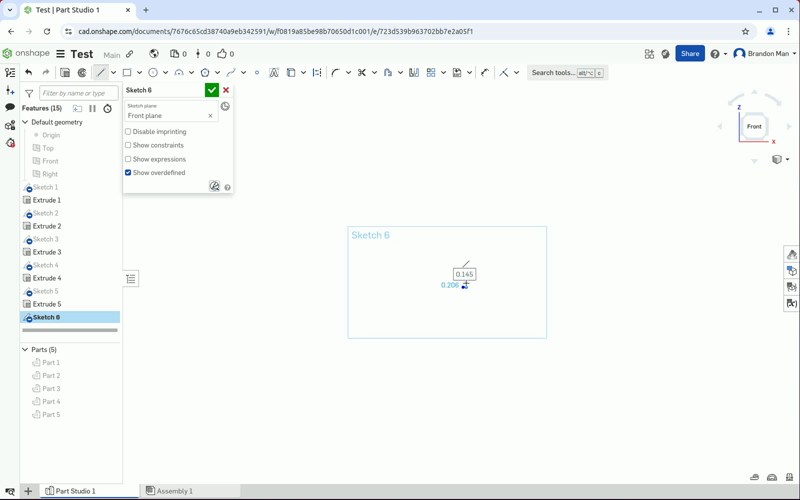
scroll(6)
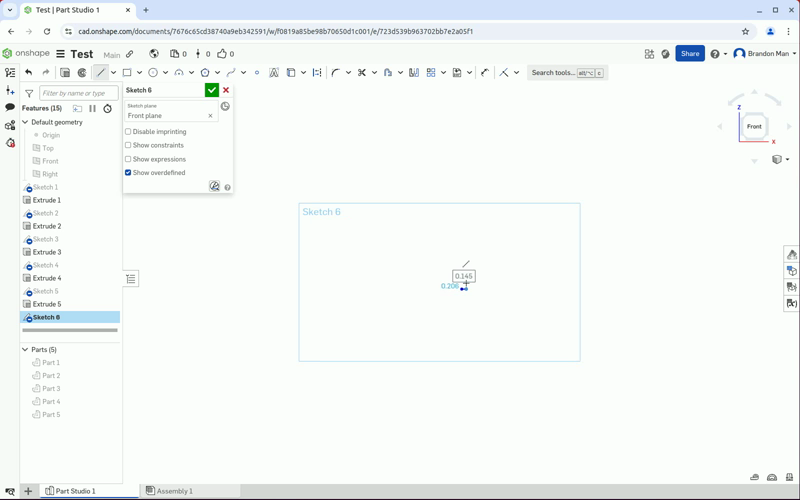
scroll(6)
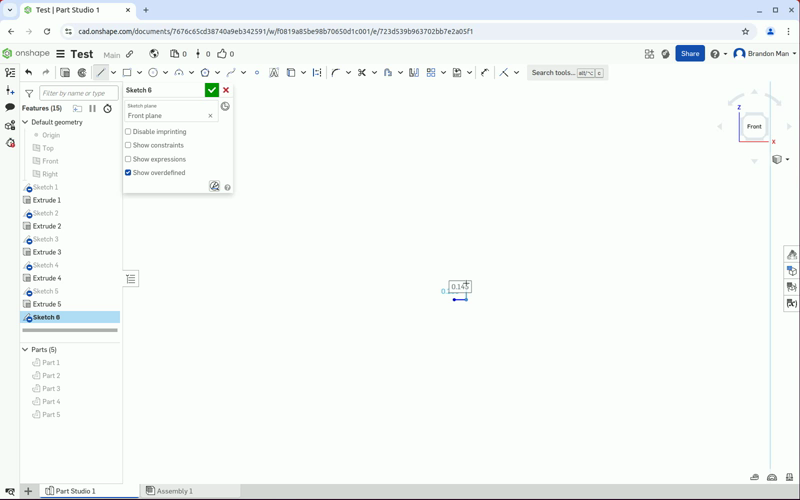
click(466, 282)
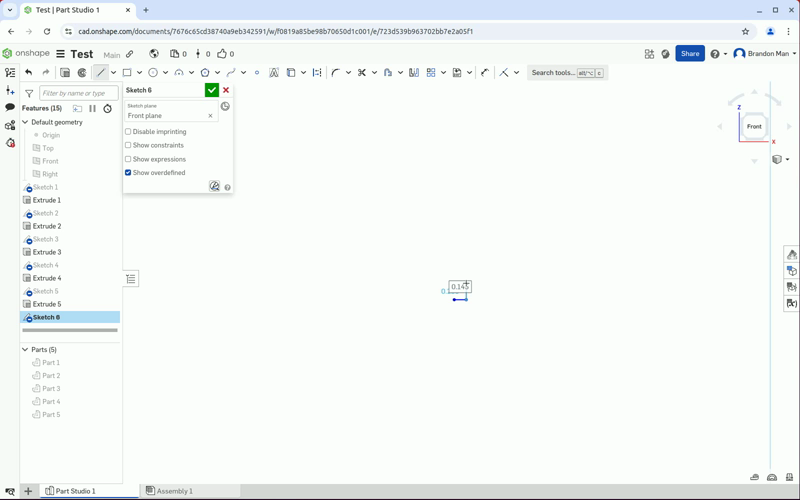
scroll(-6)
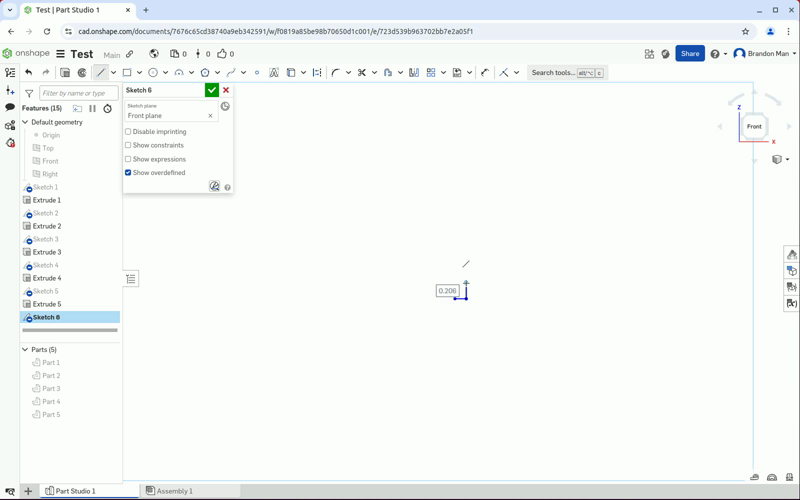
scroll(-6)
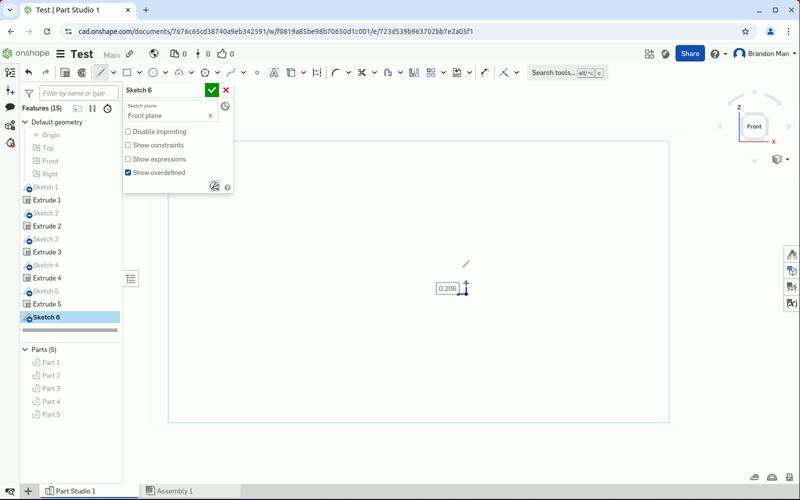
scroll(-6)
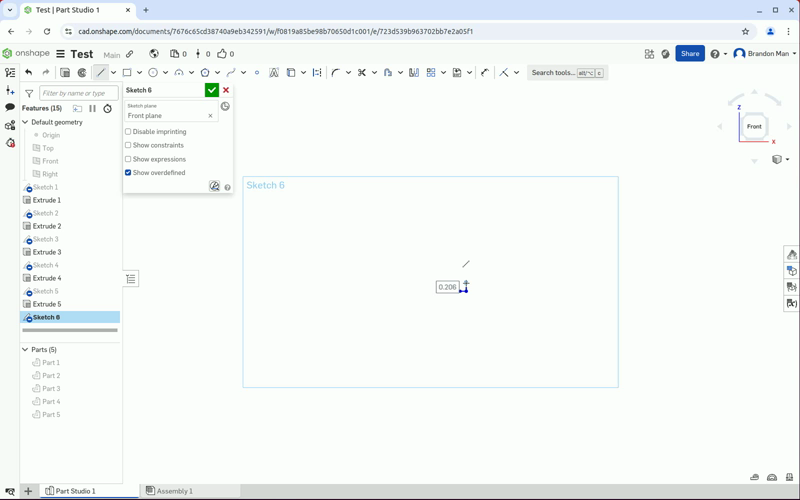
scroll(-6)
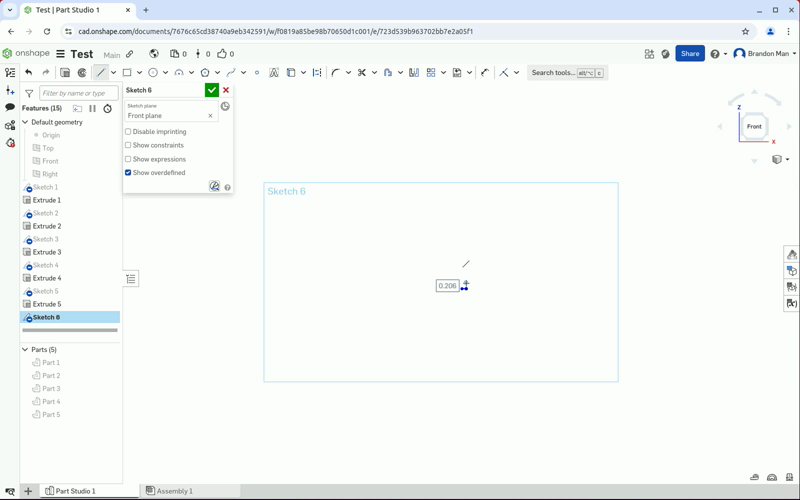
scroll(-6)
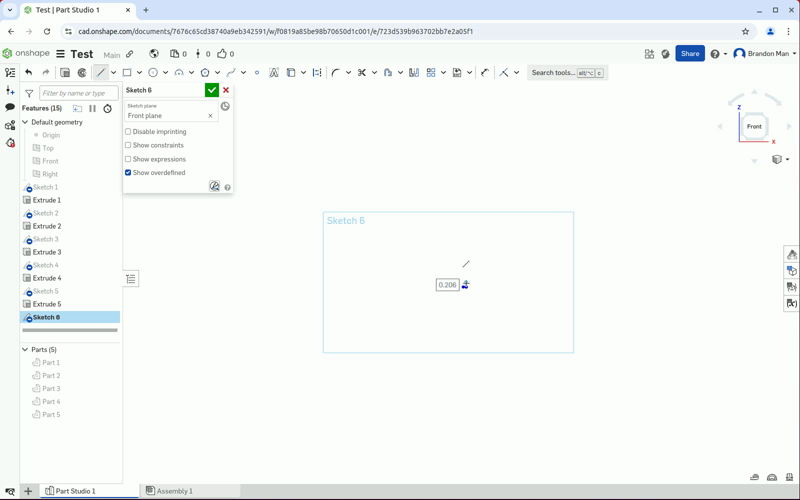
scroll(-6)
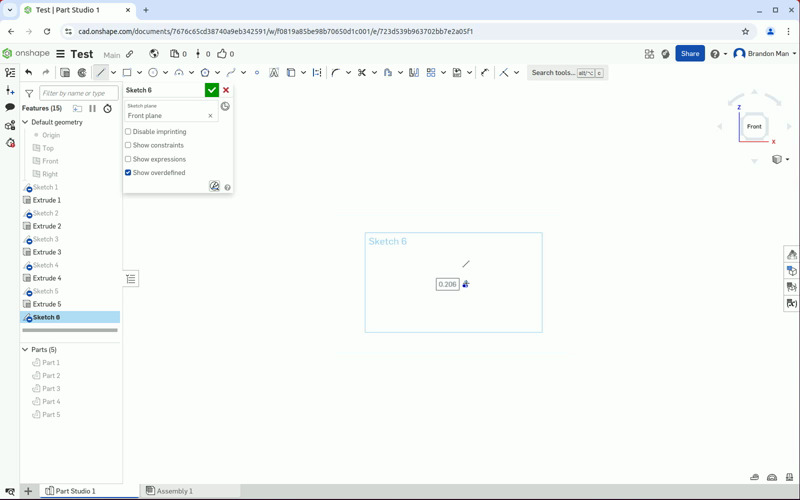
scroll(-6)
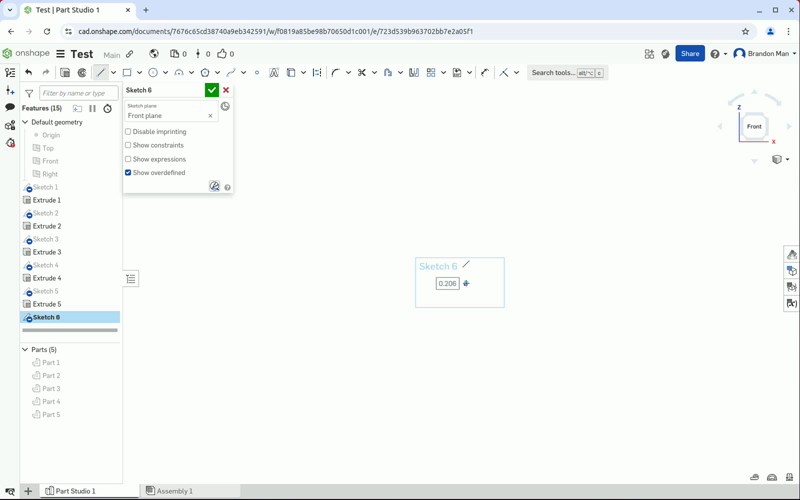
key_up(shift)
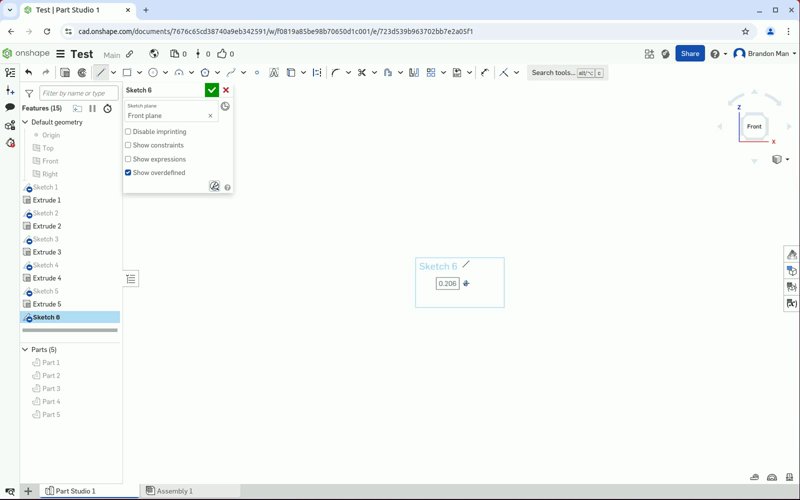
key_down(shift)
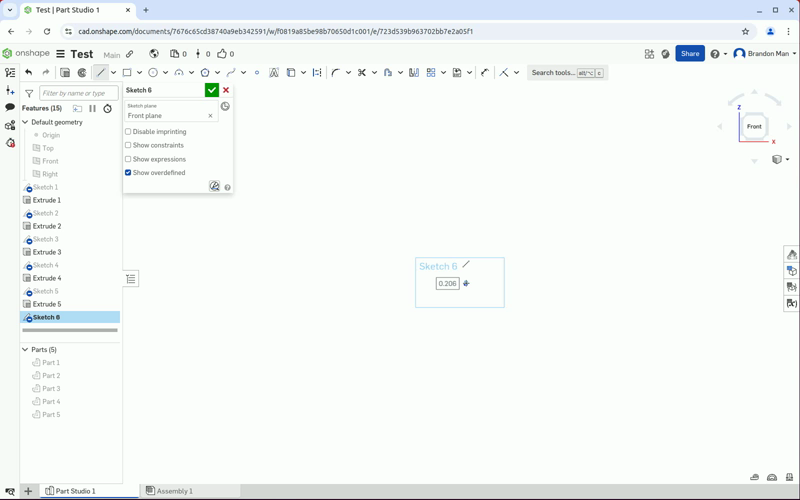
mouse_move(496, 282)
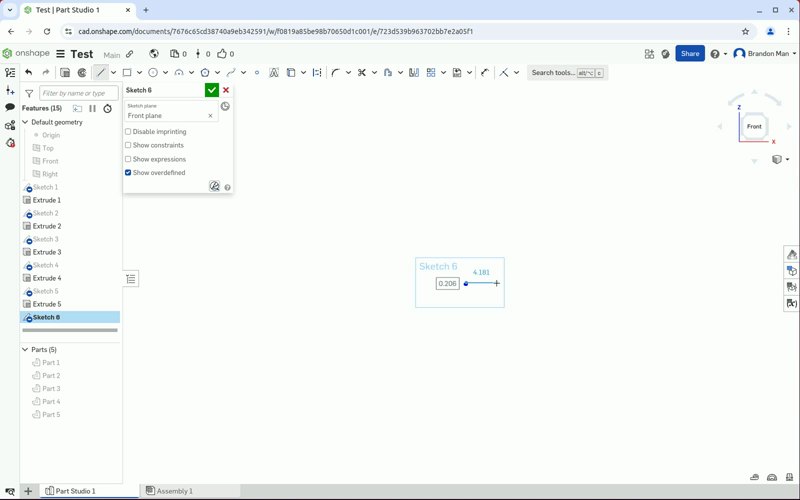
mouse_move(465, 282)
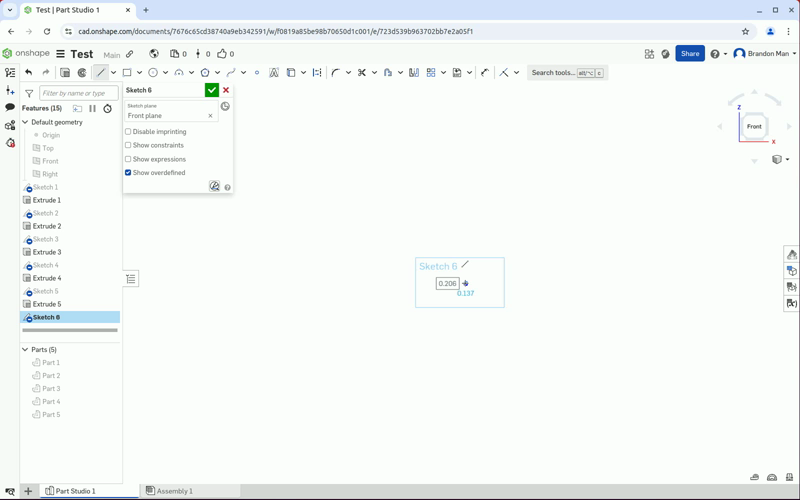
scroll(6)
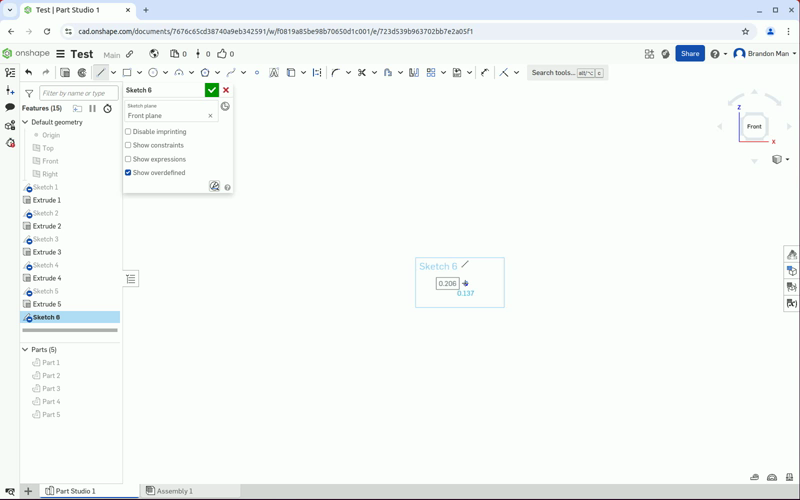
scroll(6)
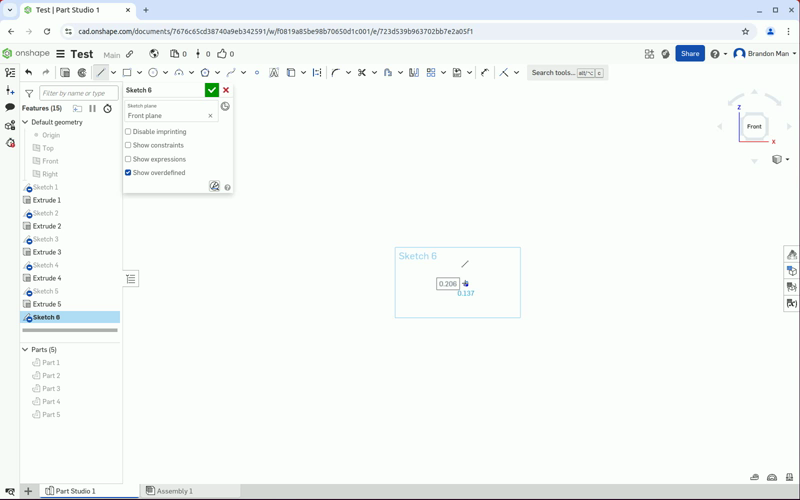
scroll(6)
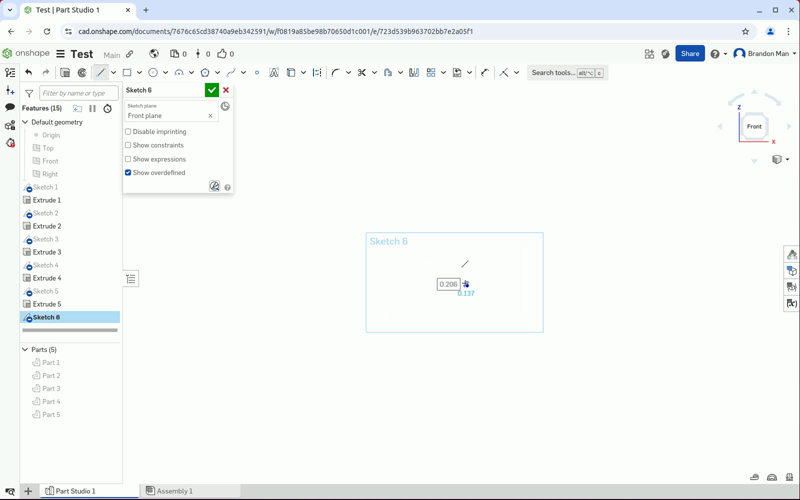
scroll(6)
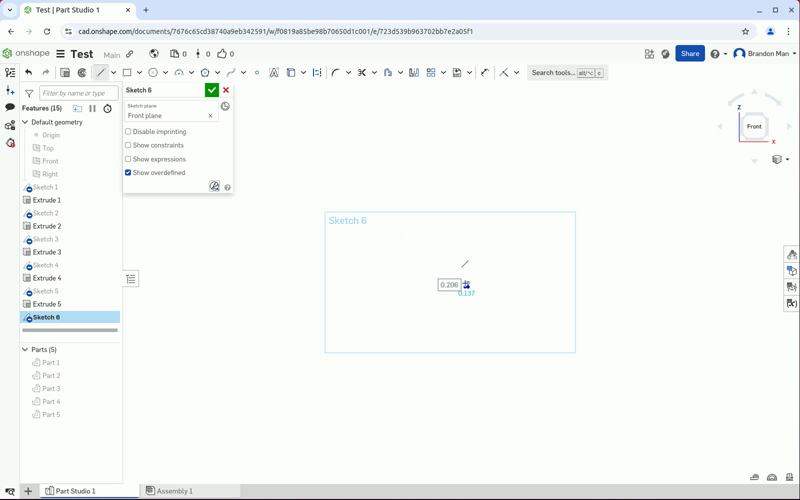
scroll(6)
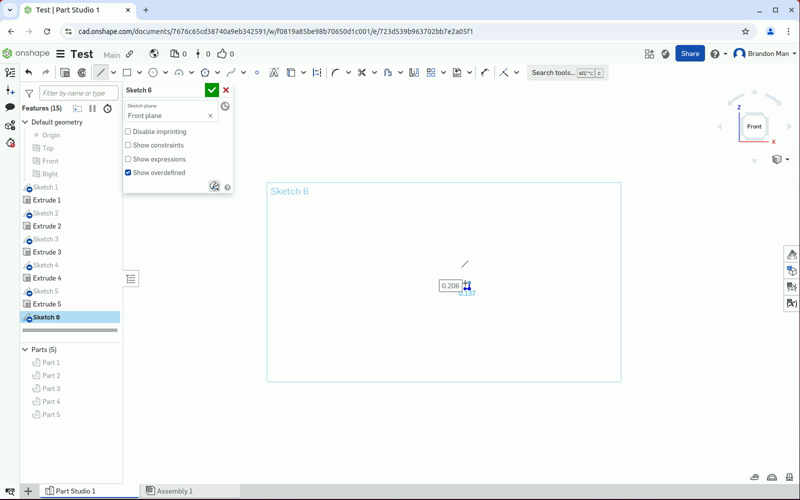
scroll(6)
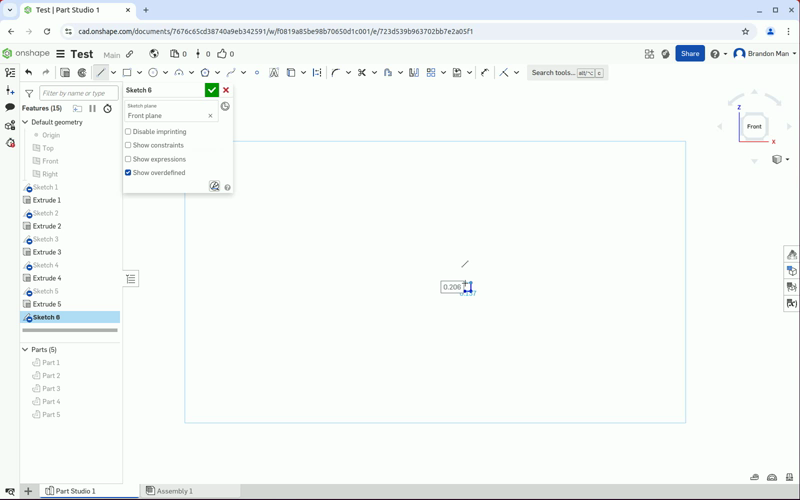
scroll(6)
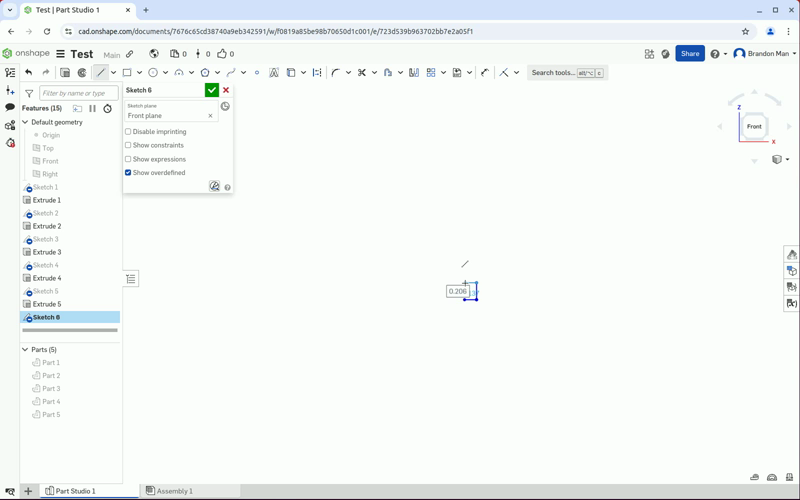
click(465, 282)
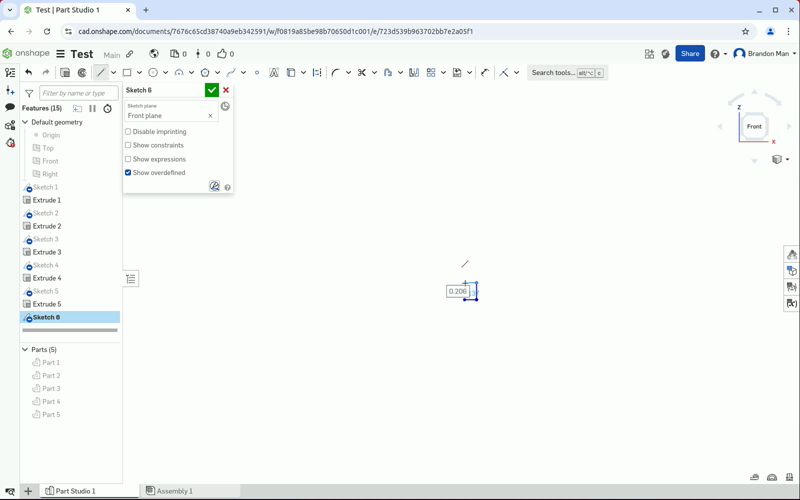
scroll(-6)
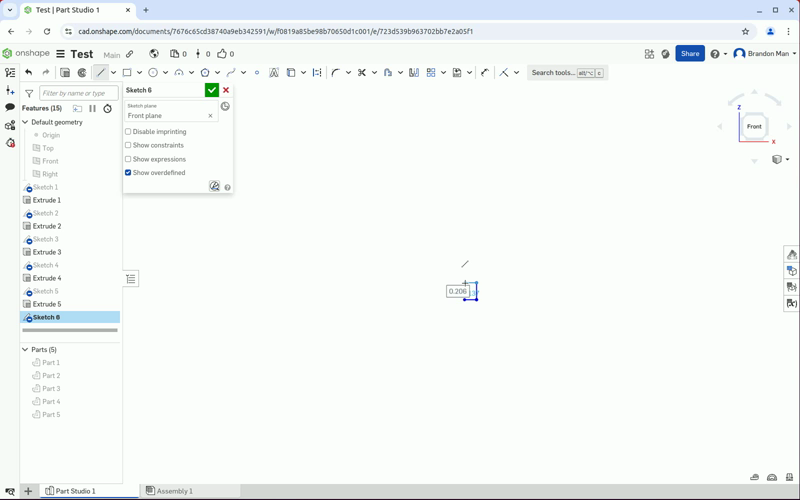
scroll(-6)
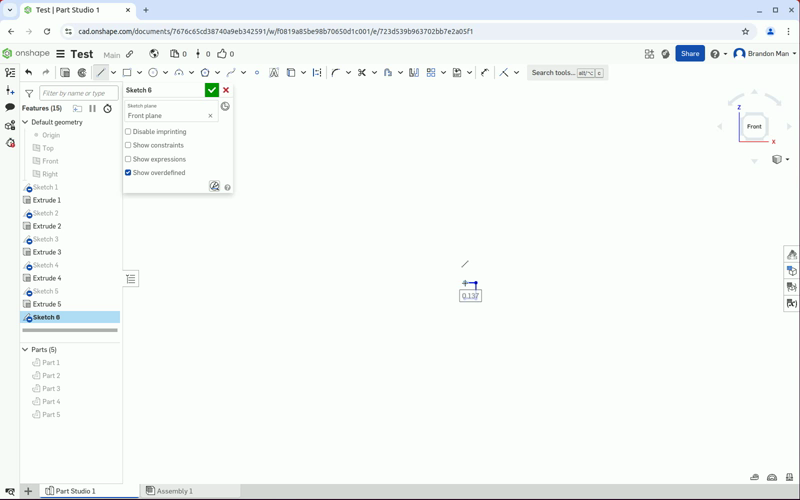
scroll(-6)
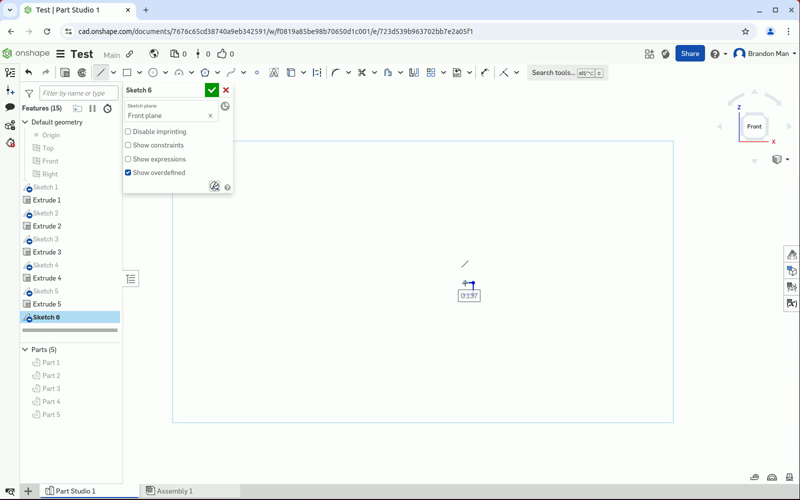
scroll(-6)
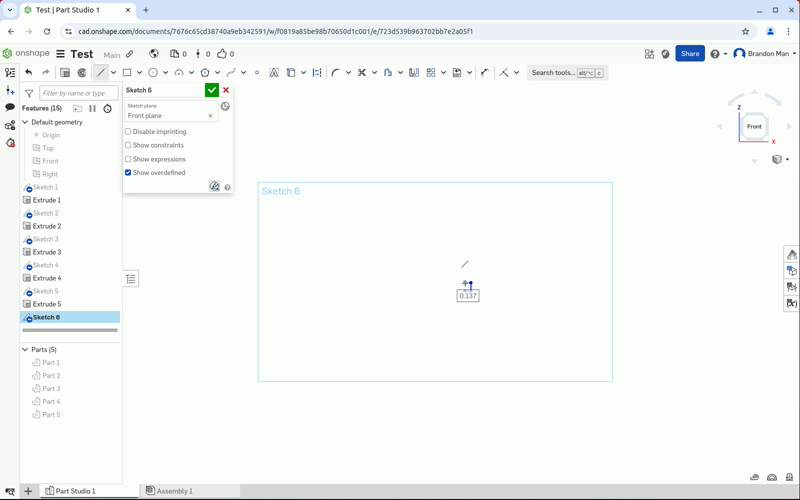
scroll(-6)
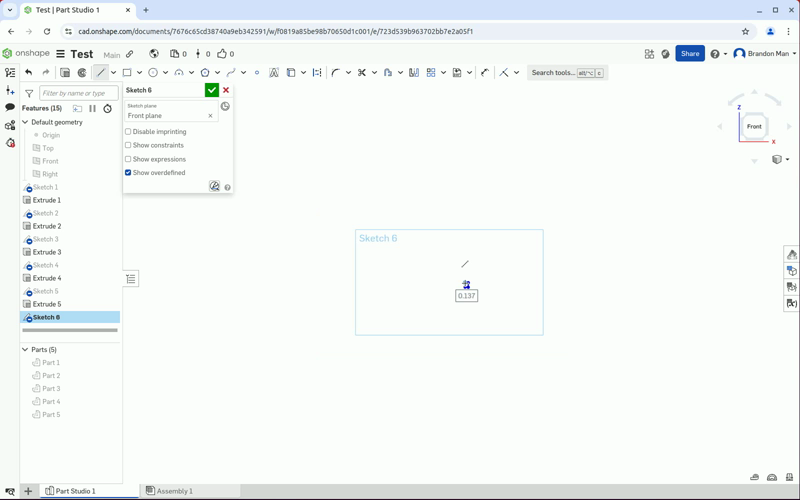
scroll(-6)
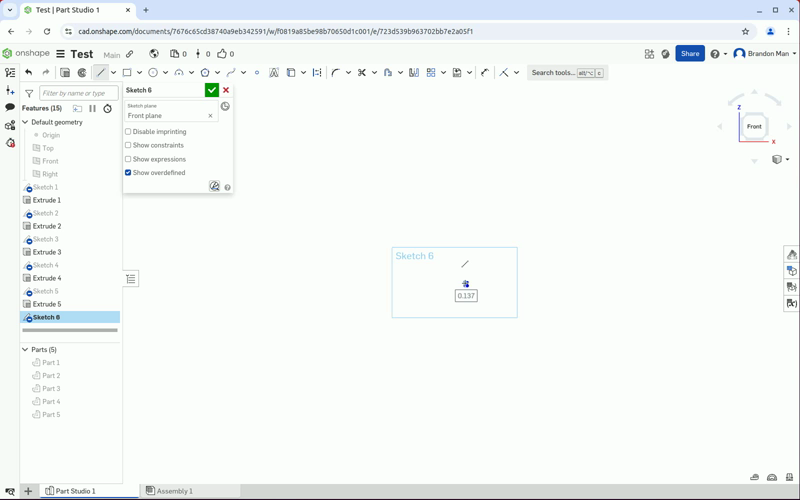
scroll(-6)
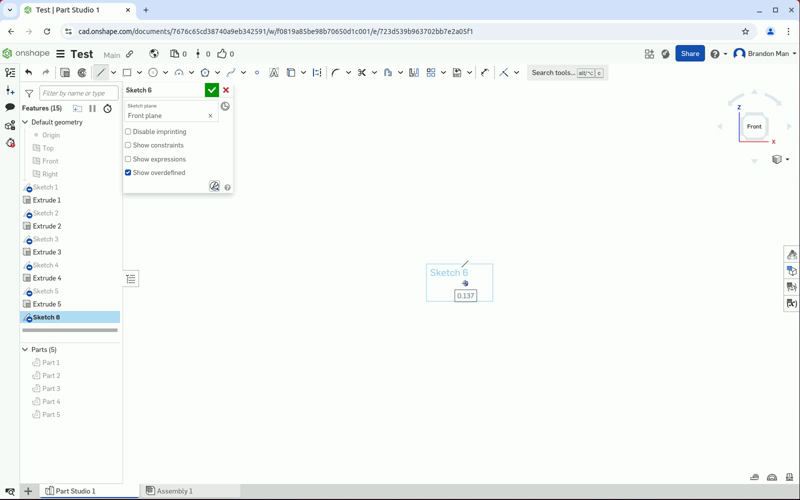
key_up(shift)
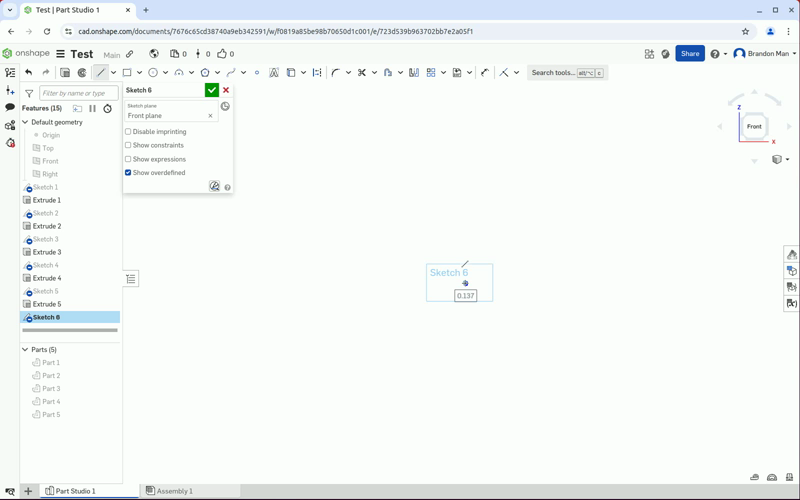
mouse_move(495, 282)
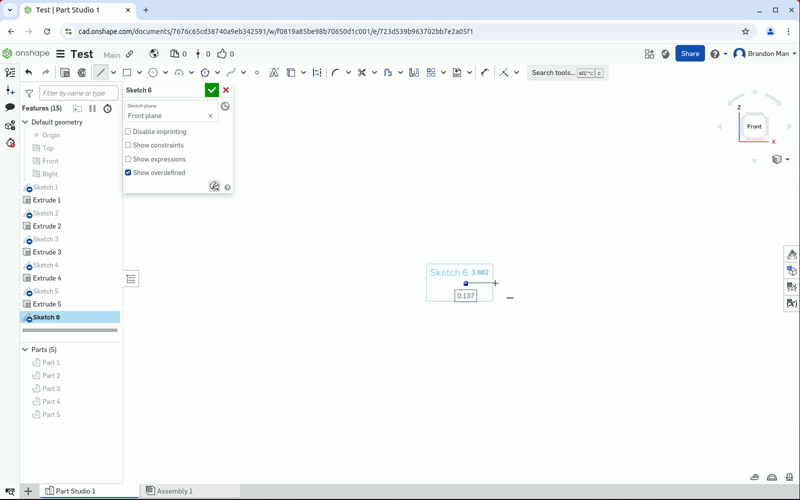
key_down(shift)
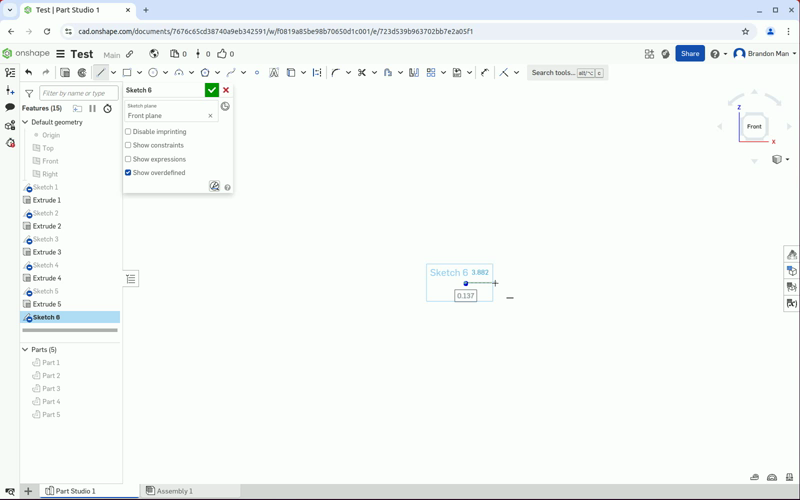
mouse_move(465, 284)
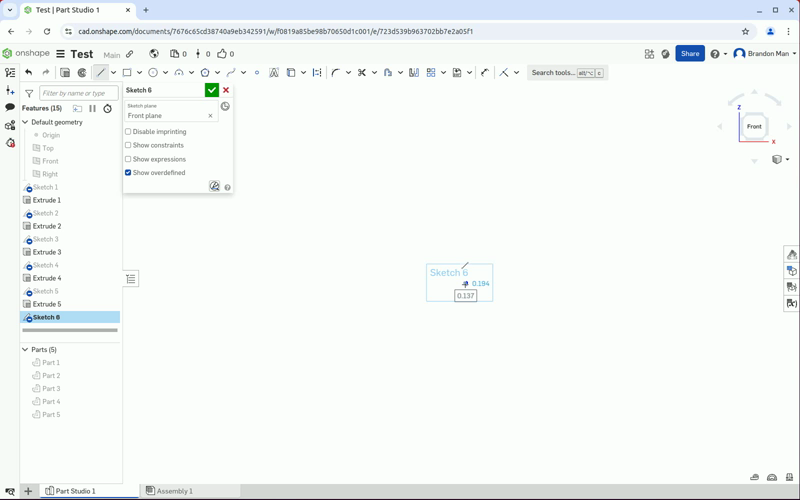
scroll(6)
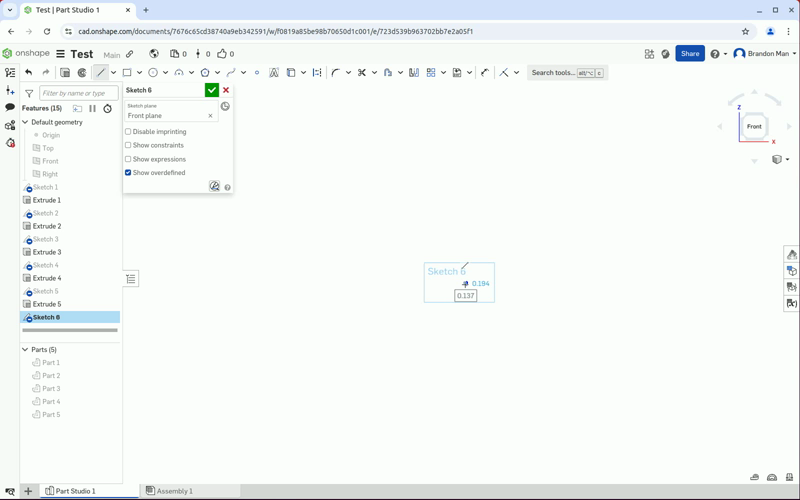
scroll(6)
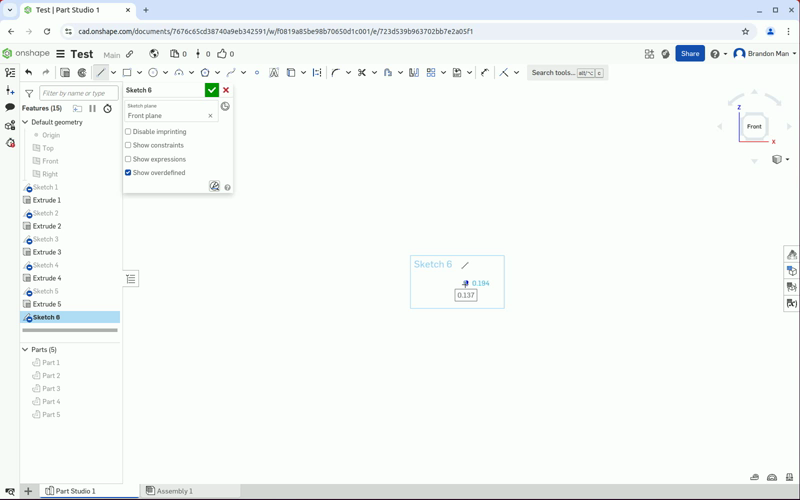
scroll(6)
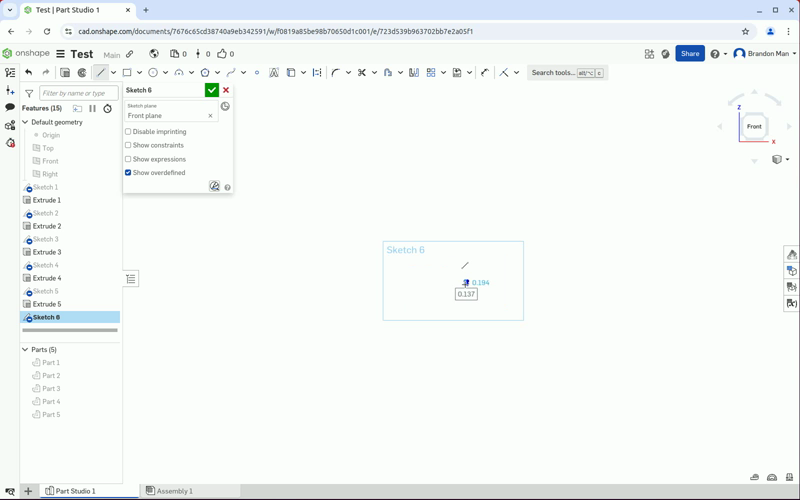
scroll(6)
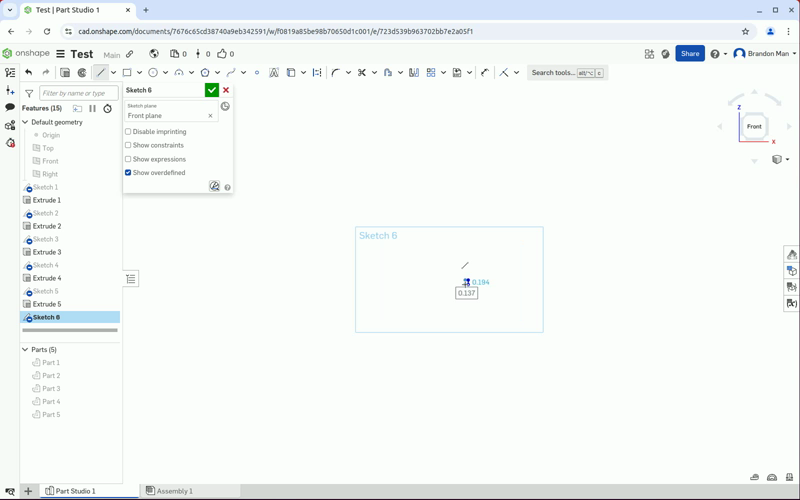
scroll(6)
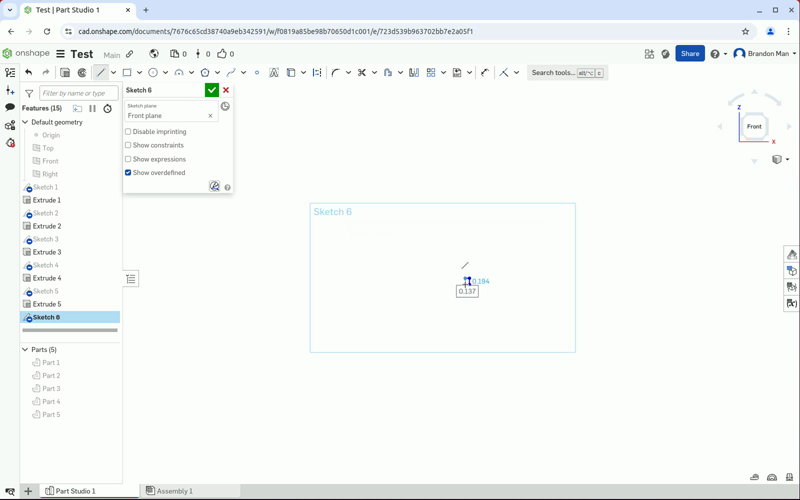
scroll(6)
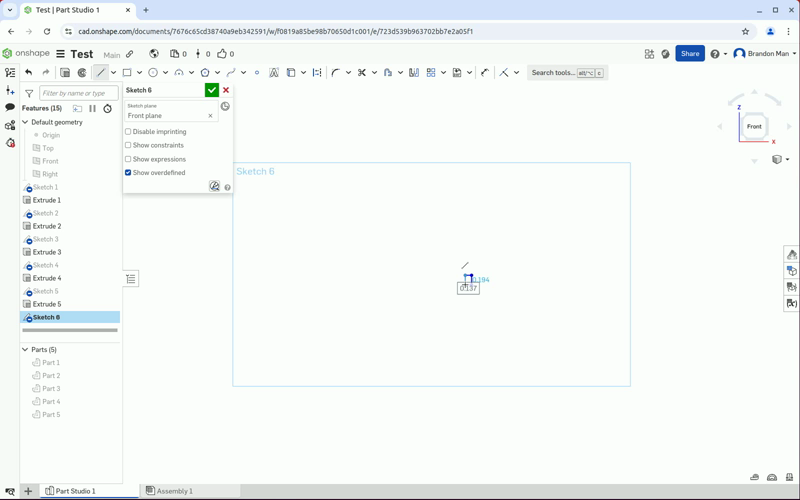
scroll(6)
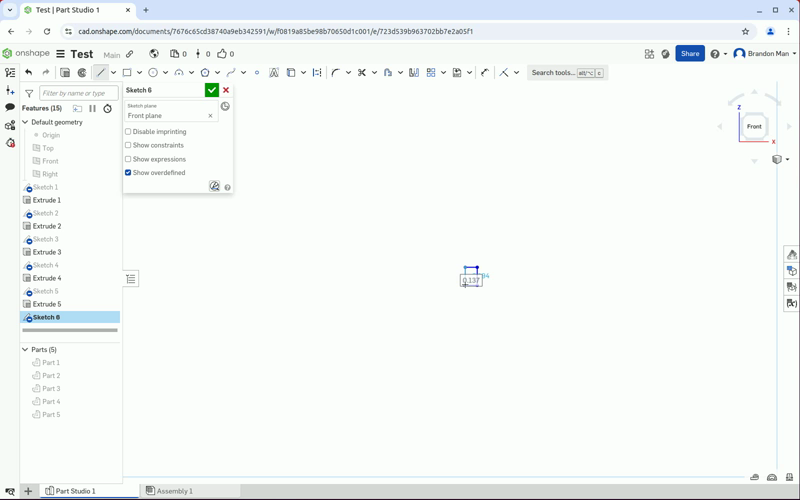
key_up(shift)
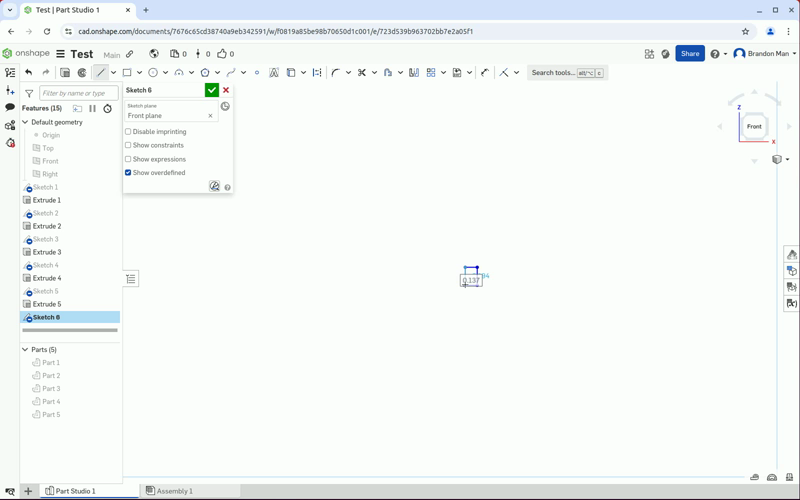
click(465, 284)
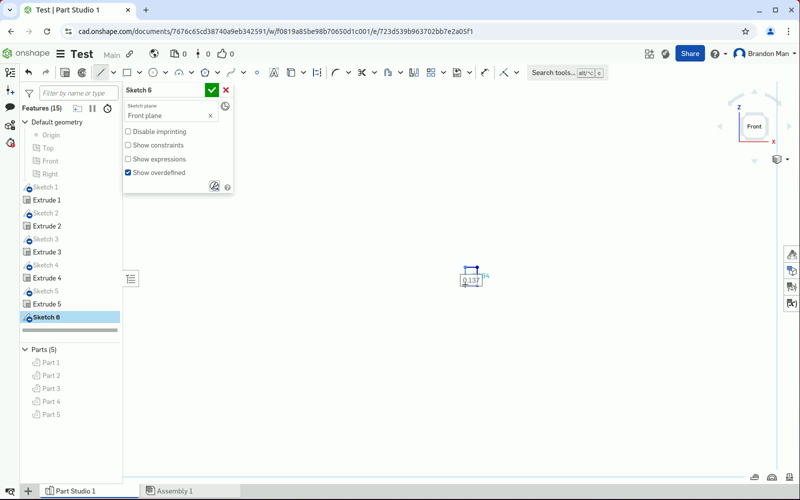
scroll(-6)
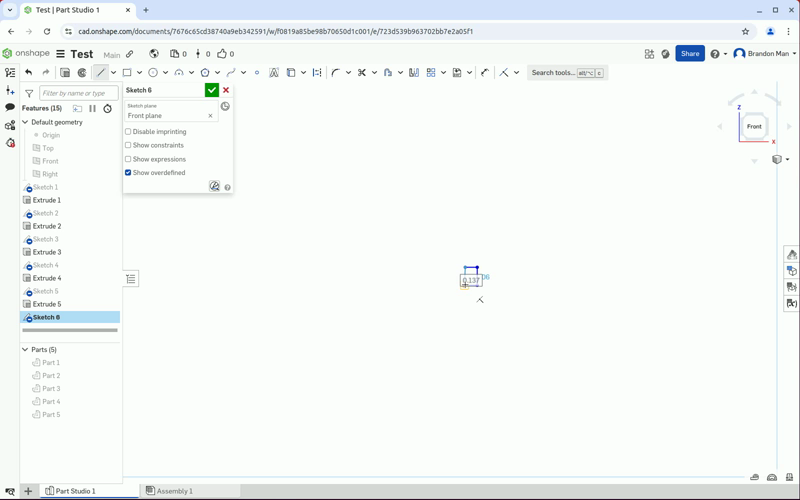
scroll(-6)
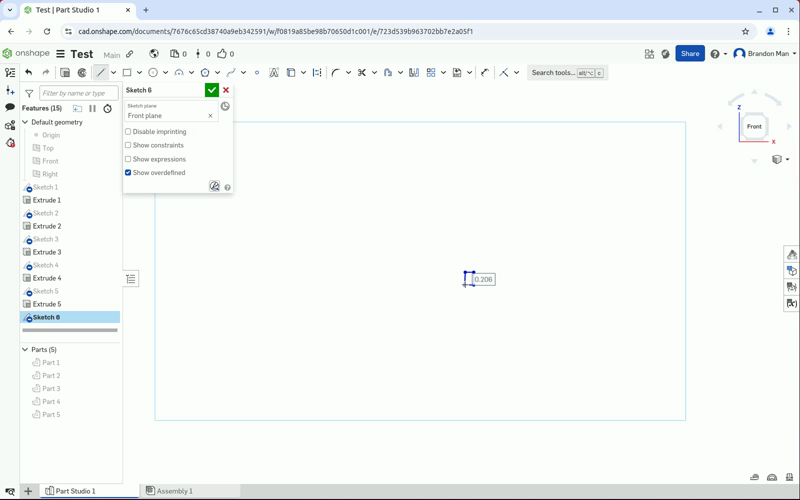
scroll(-6)
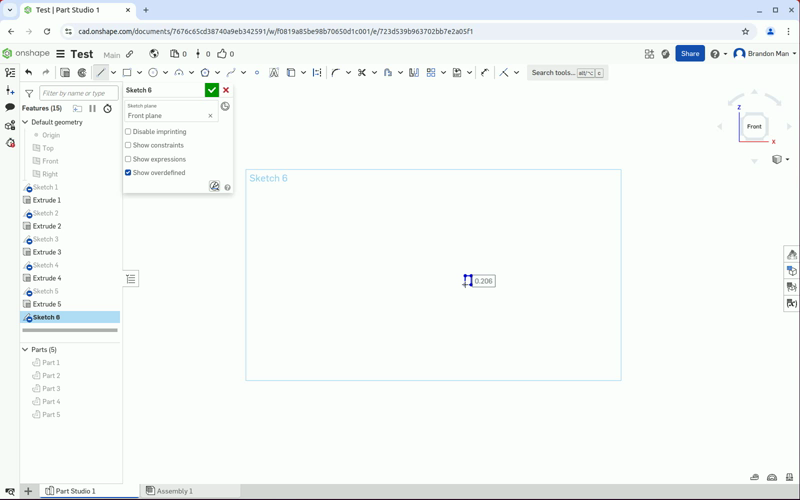
scroll(-6)
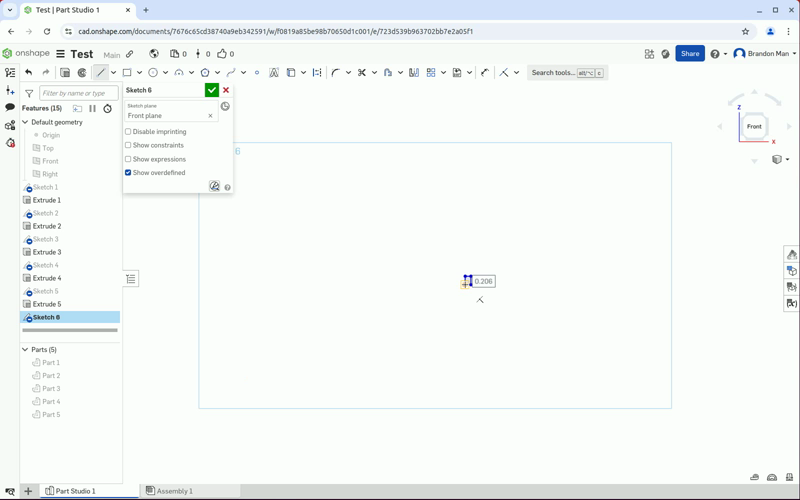
scroll(-6)
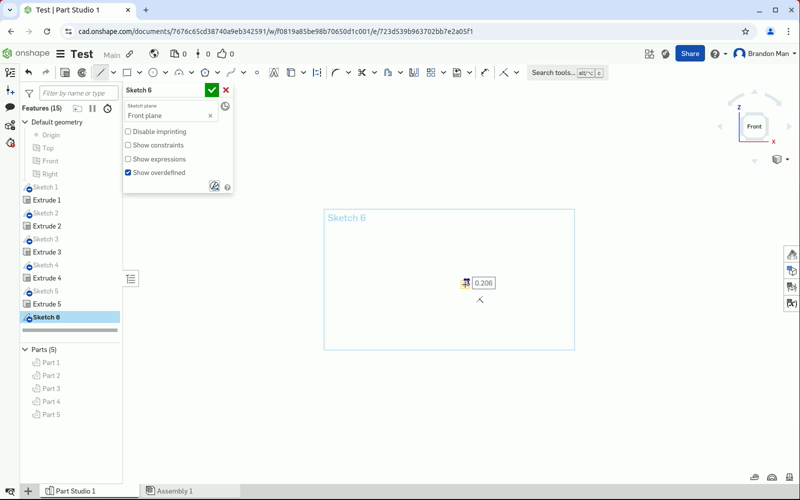
scroll(-6)
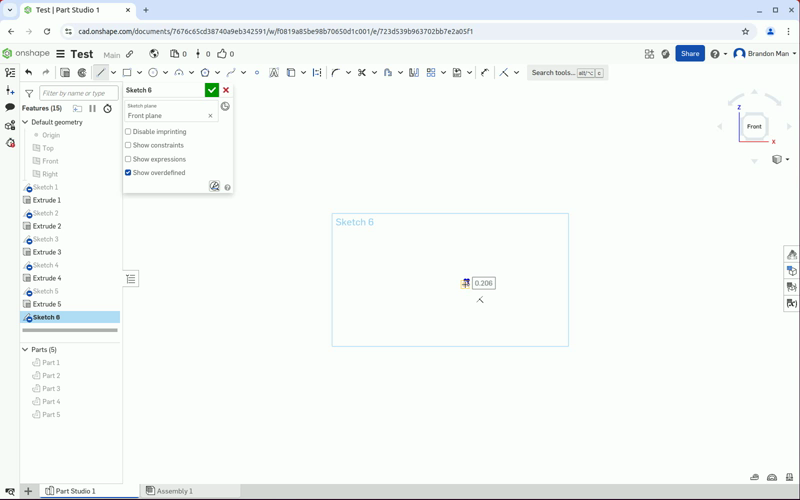
scroll(-6)
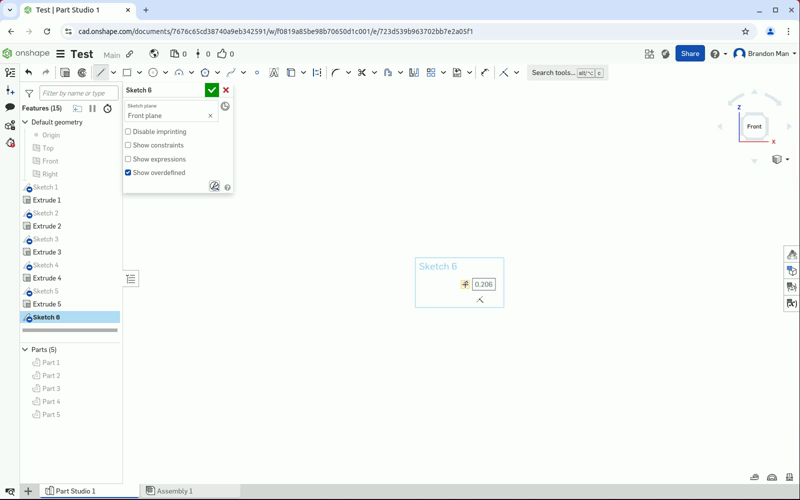
key(esc)
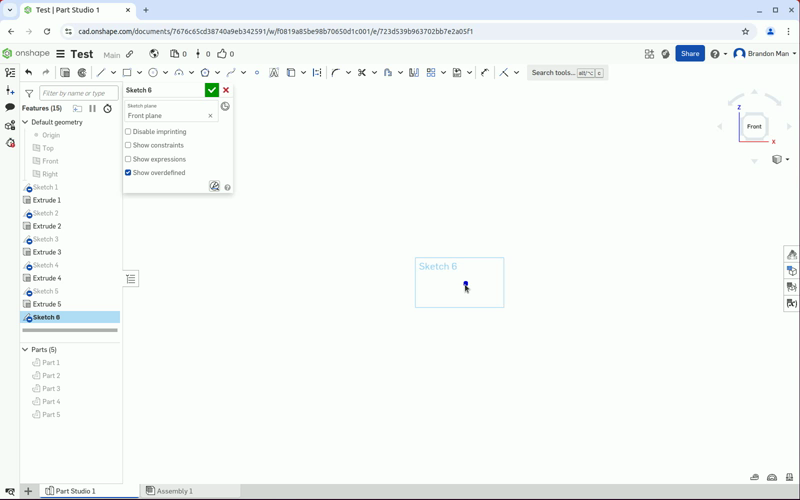
mouse_move(466, 282)
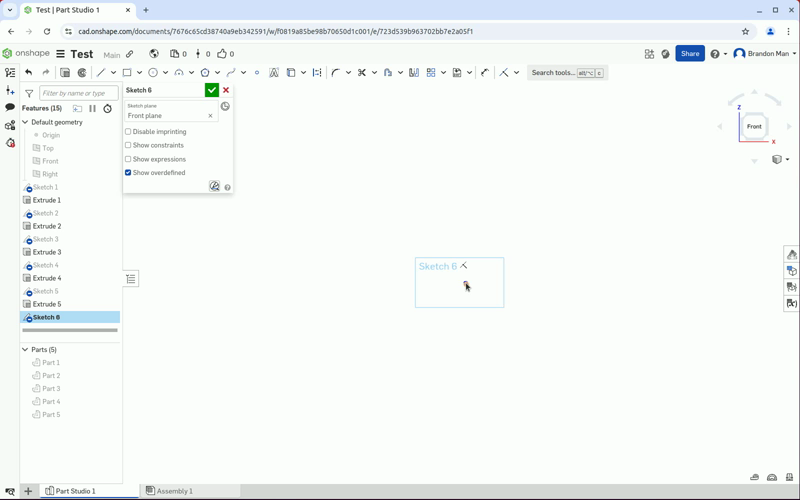
scroll(6)
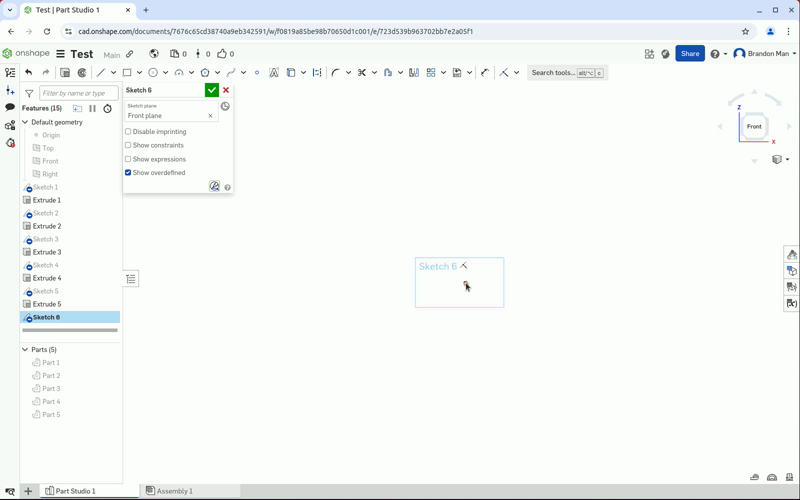
scroll(6)
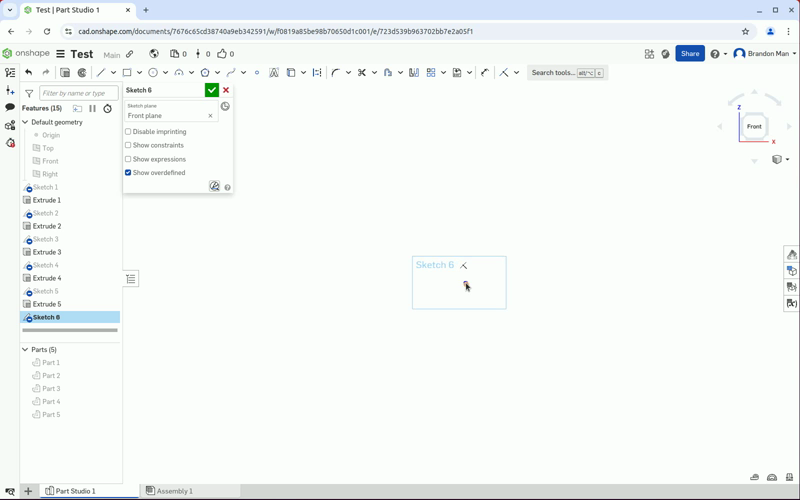
scroll(6)
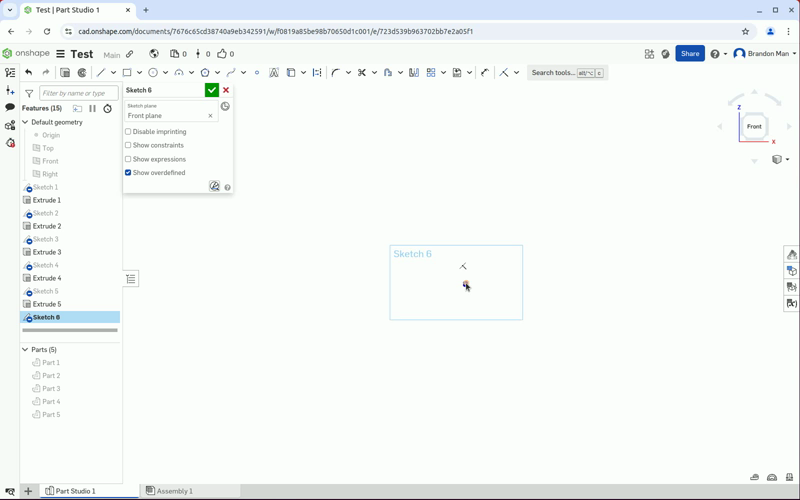
scroll(6)
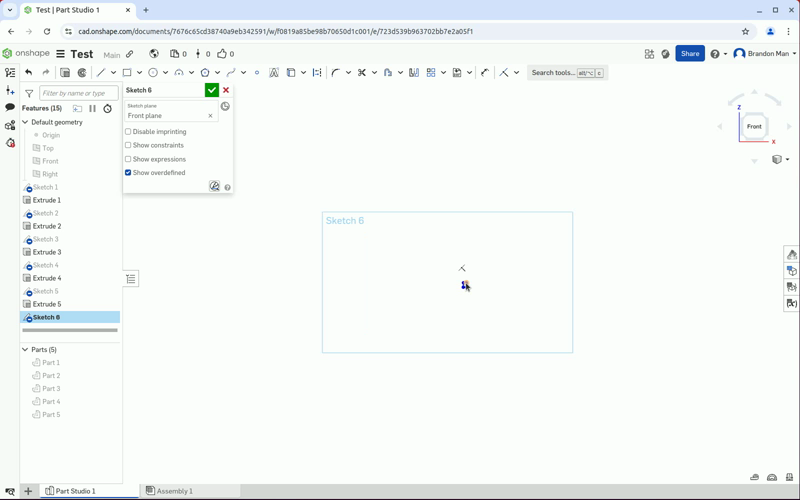
scroll(6)
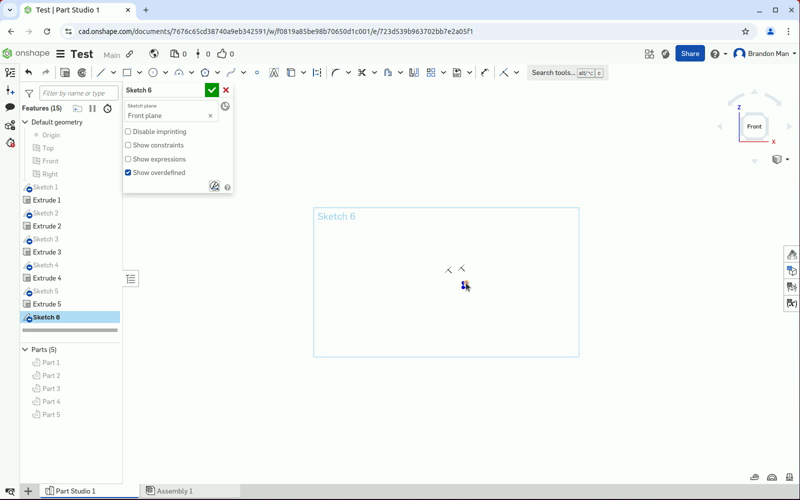
scroll(6)
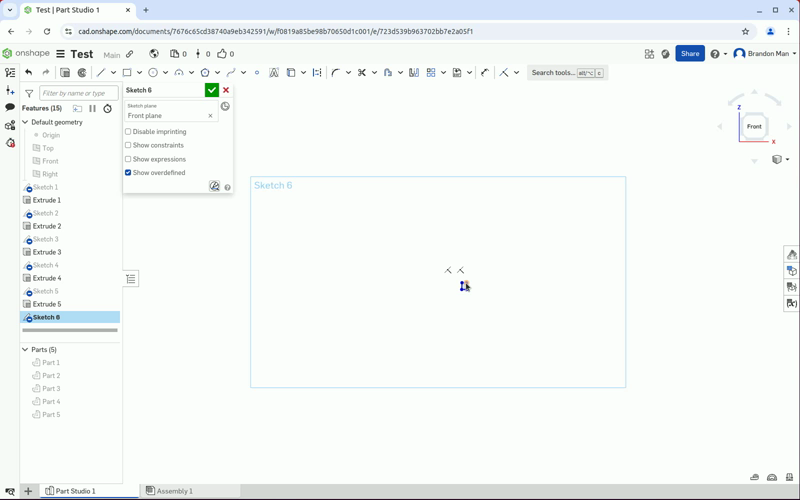
scroll(6)
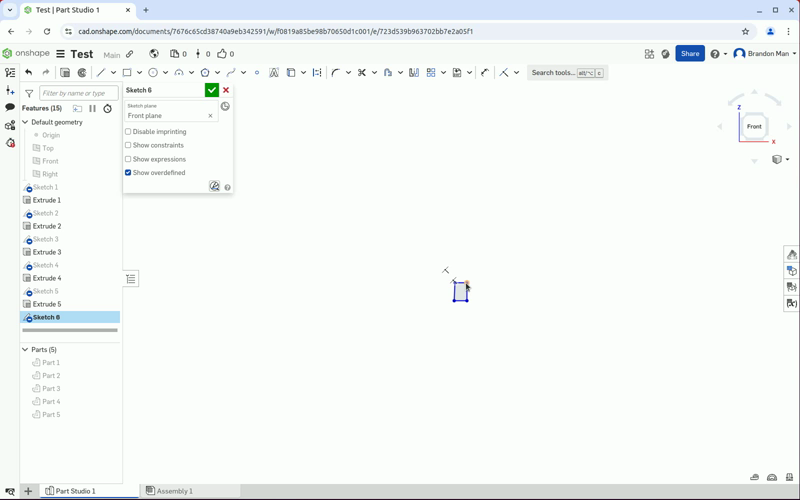
click(466, 282)
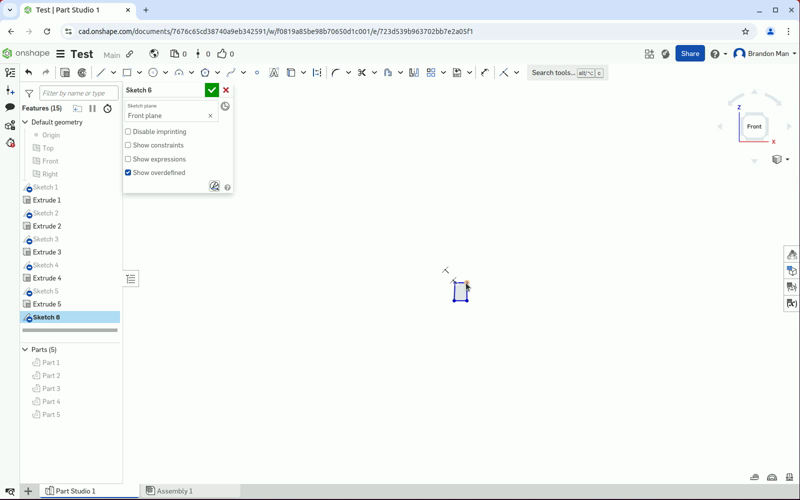
scroll(-6)
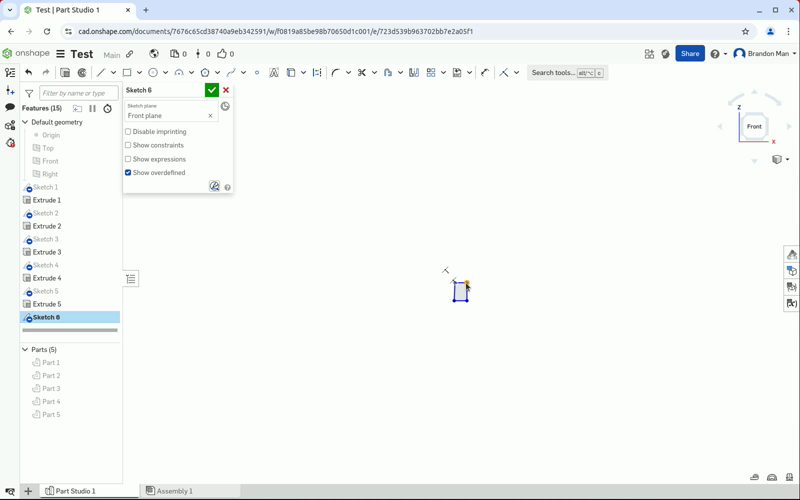
scroll(-6)
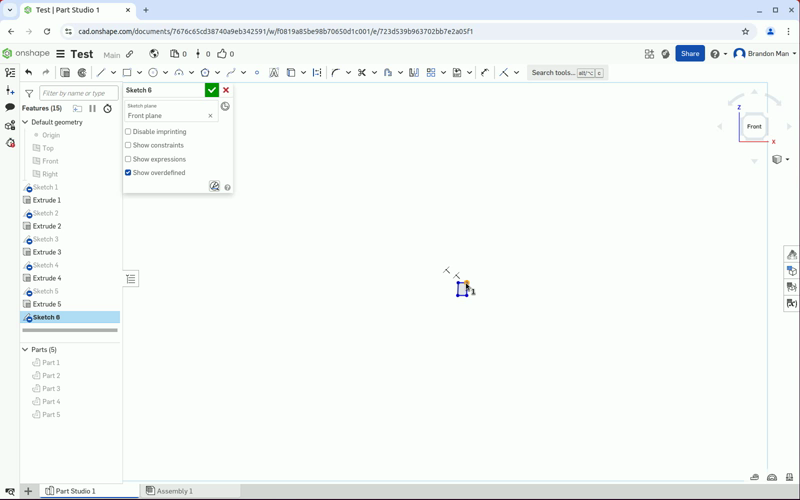
scroll(-6)
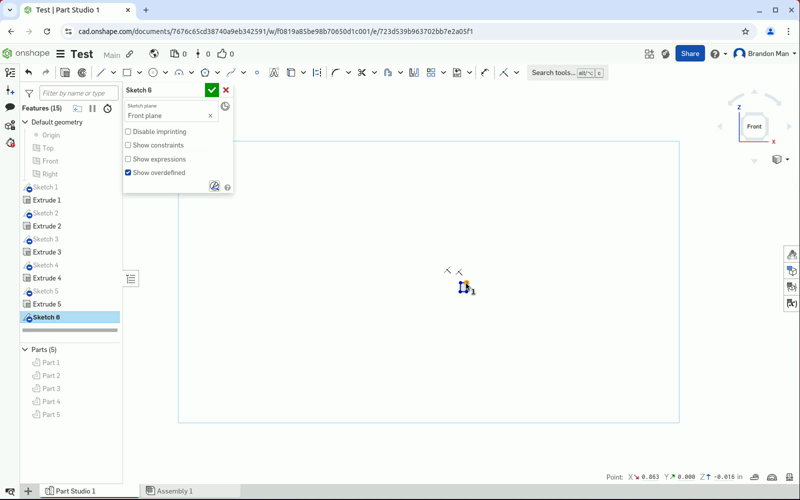
scroll(-6)
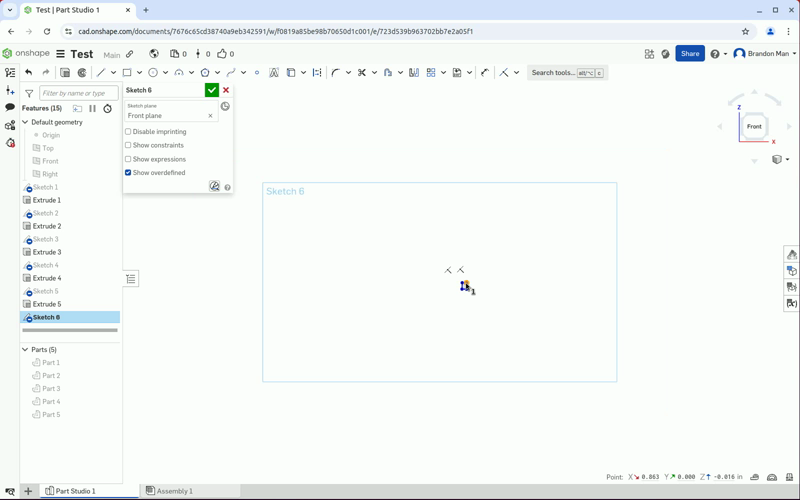
scroll(-6)
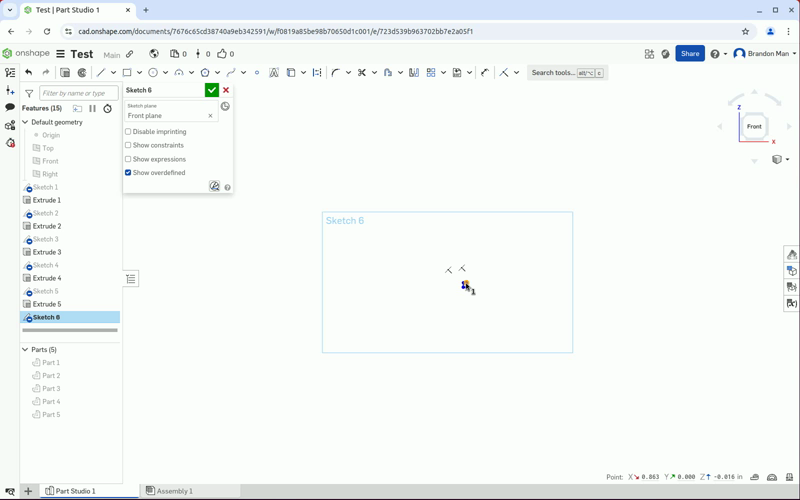
scroll(-6)
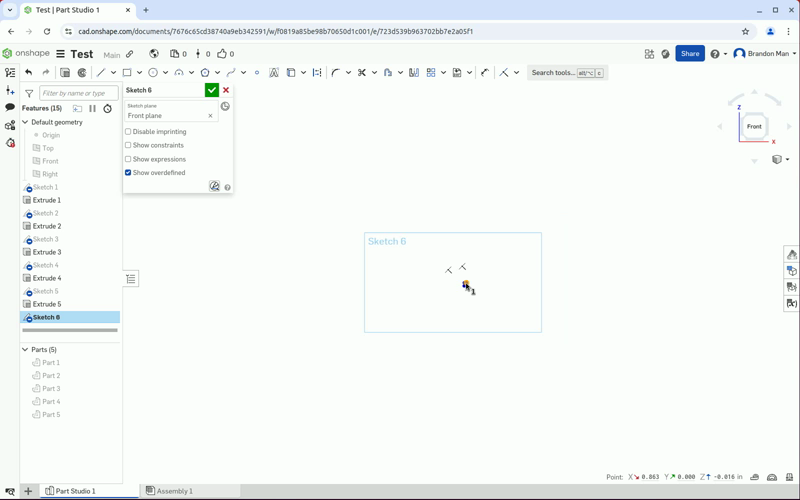
scroll(-6)
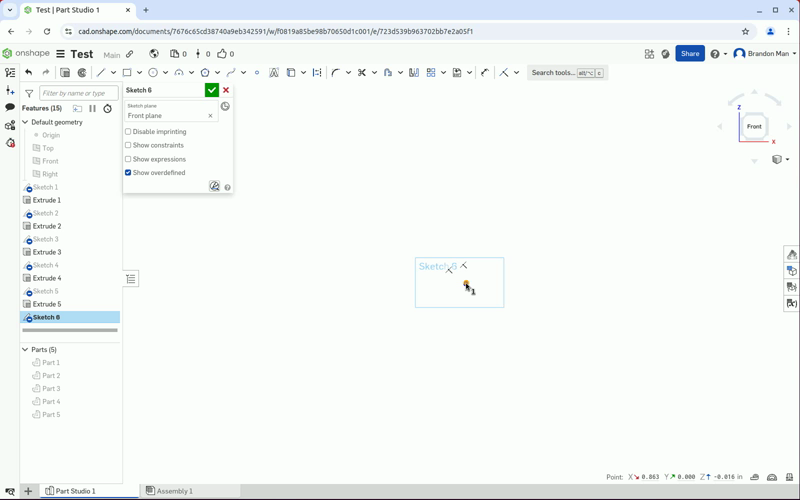
mouse_move(73, 352)
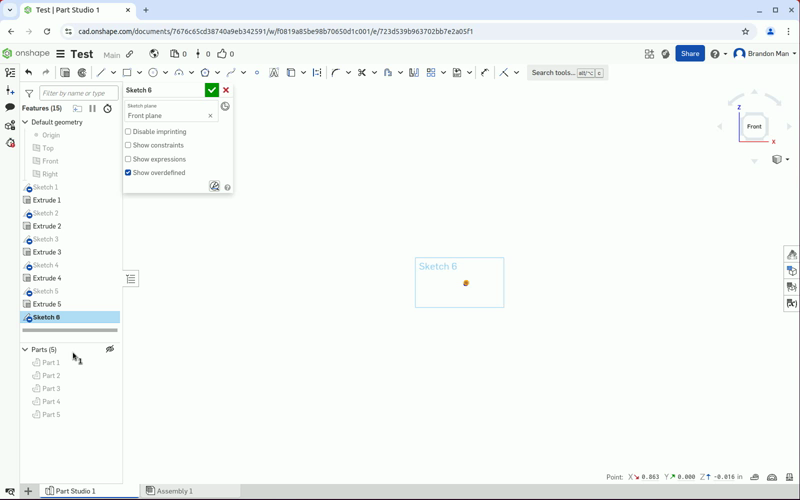
key(shift+y)
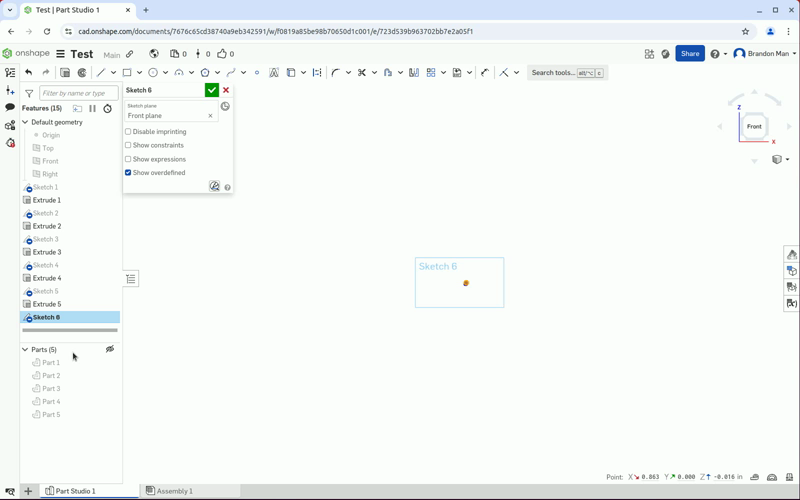
key(shift+e)
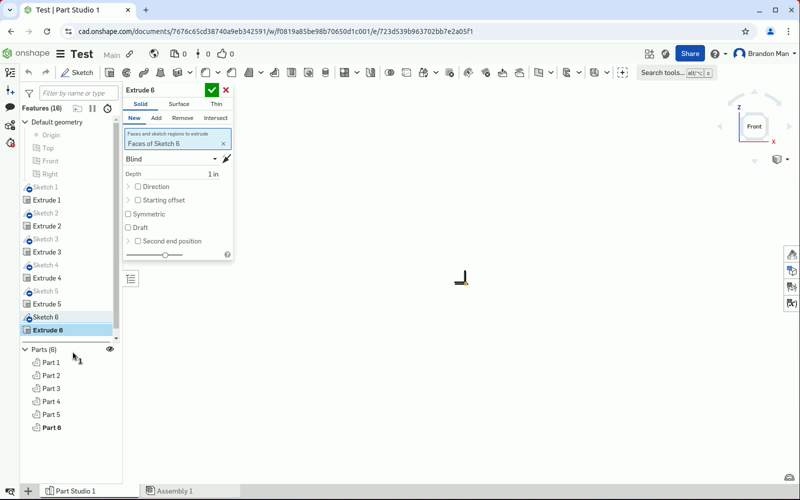
mouse_move(143, 106)
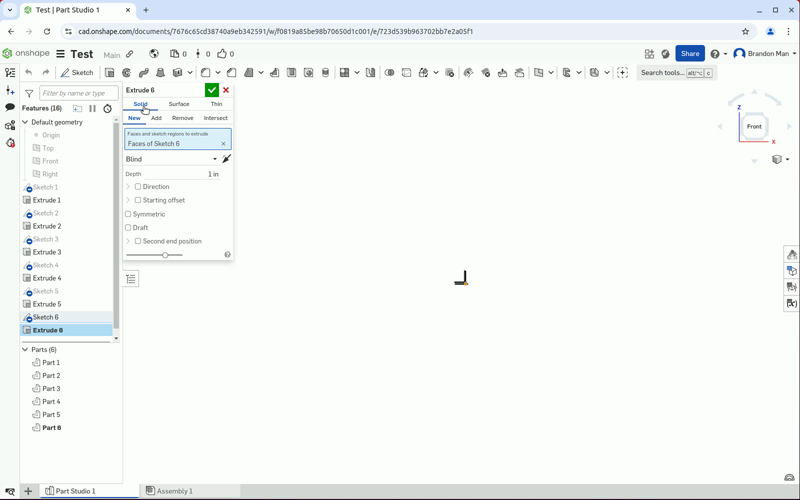
click(143, 106)
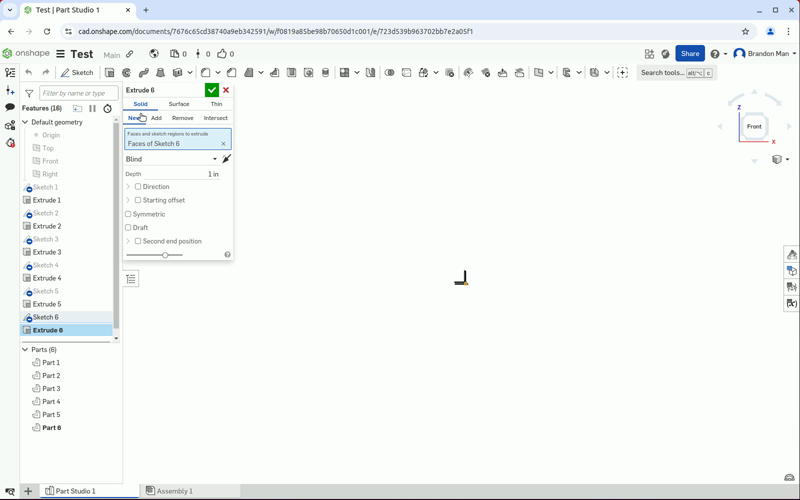
mouse_move(137, 120)
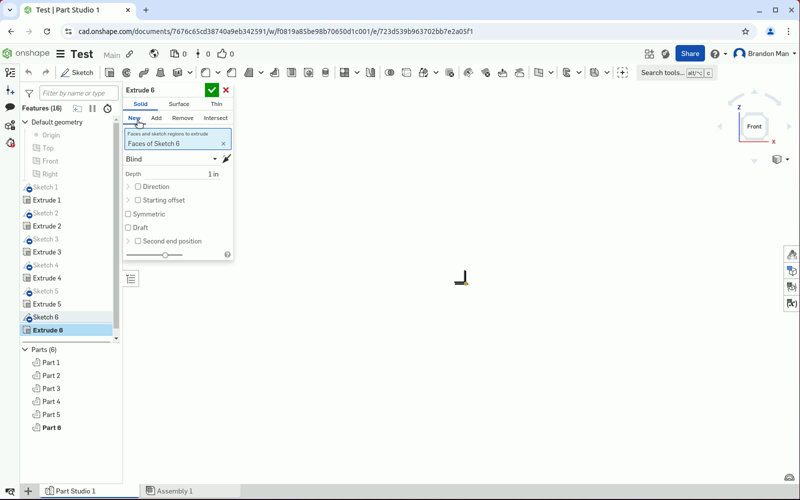
click(137, 120)
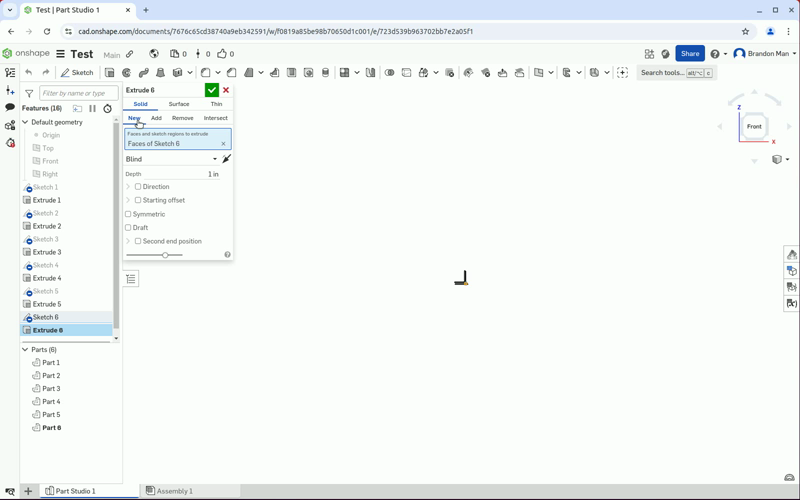
key(tab, 4)
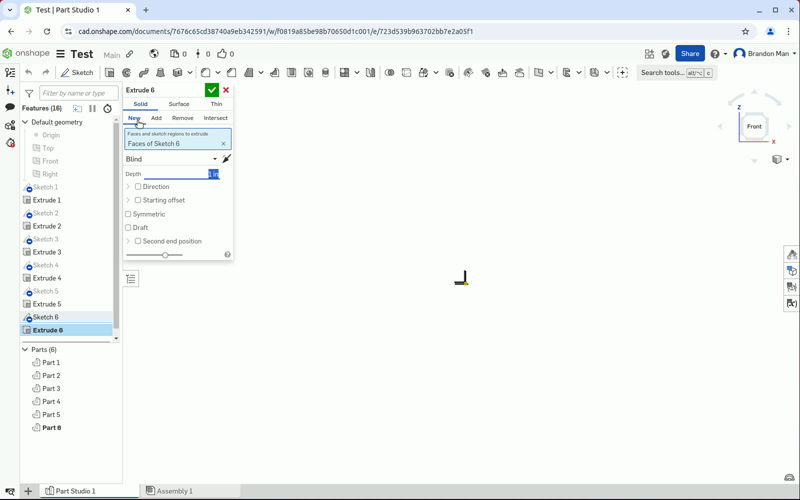
text(17.331)
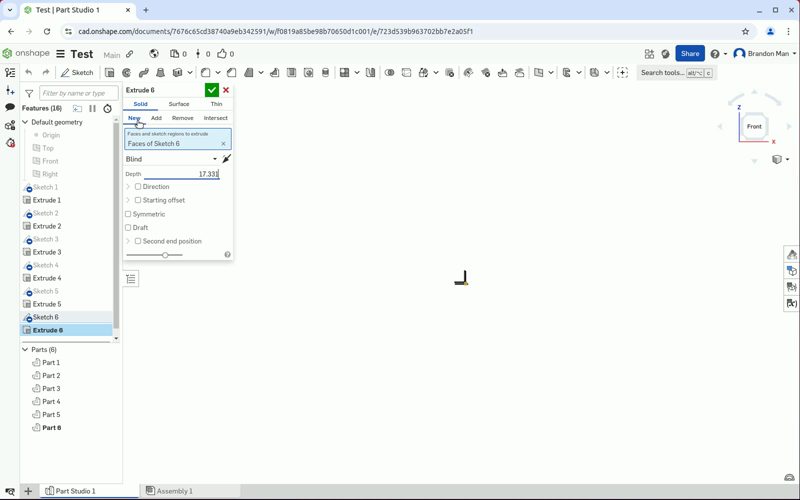
key(enter)
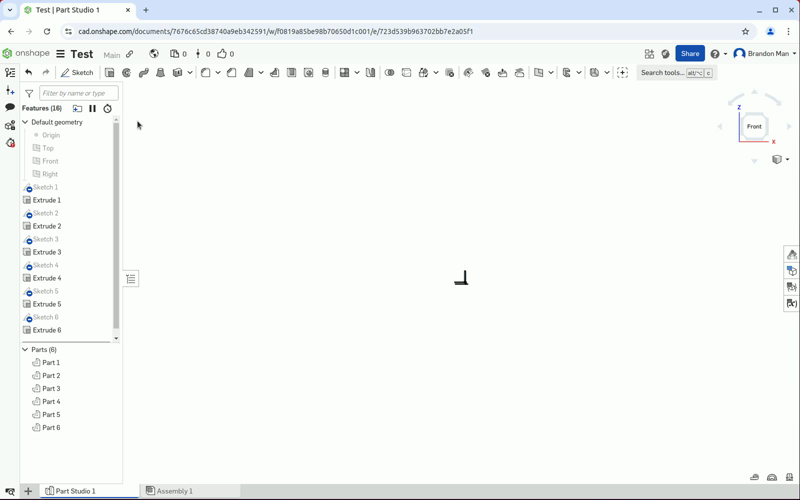
key(shift+h)
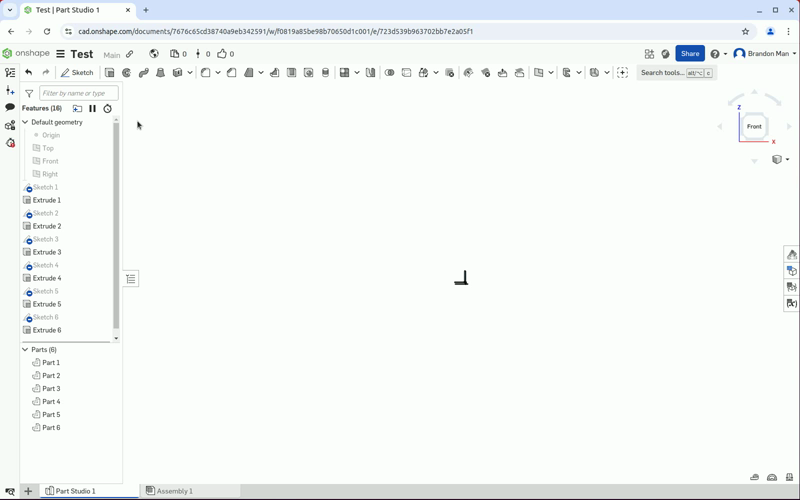
key(shift+h)
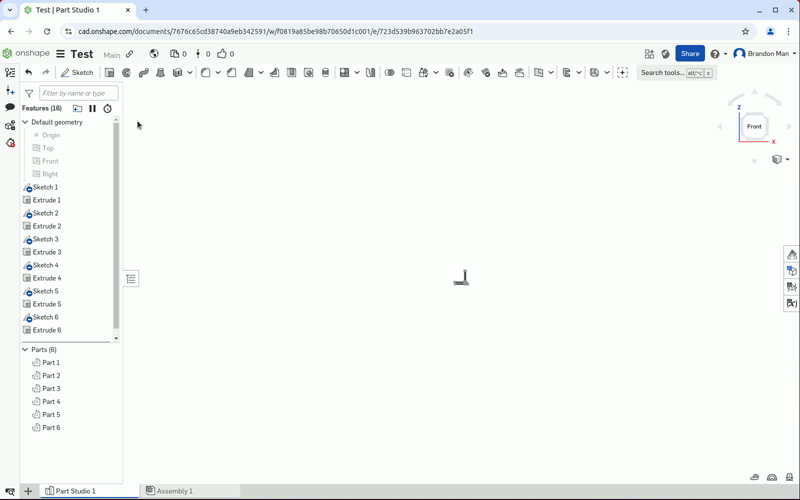
key(shift+7)
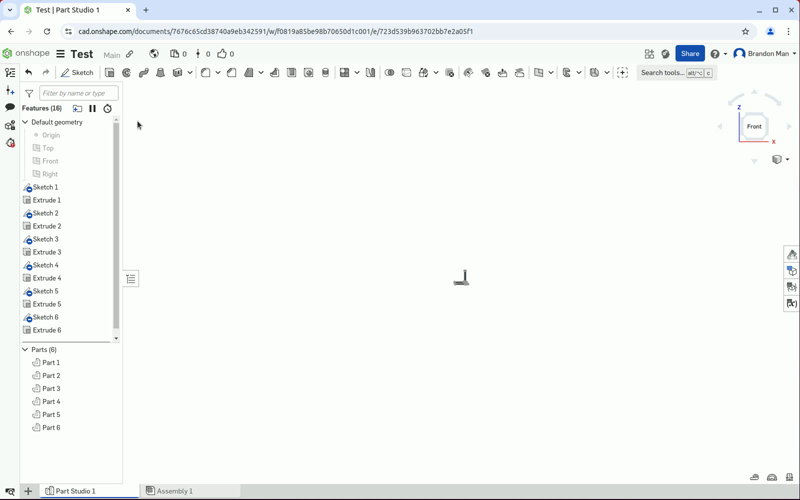
key(left, 2)
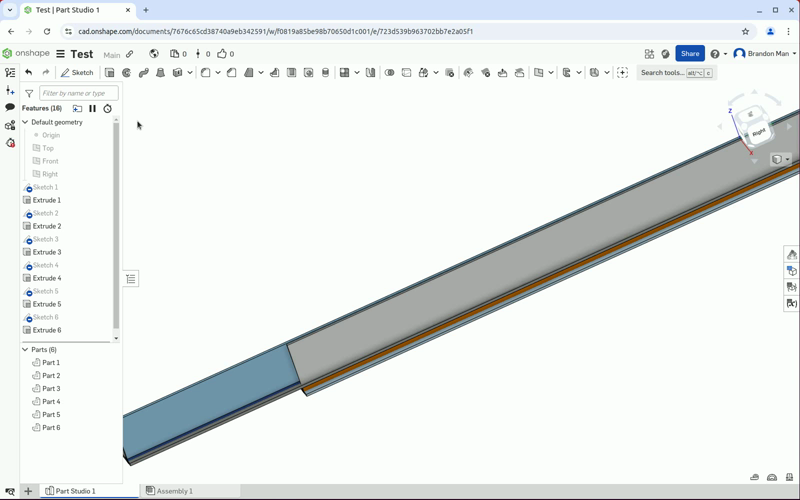
key(down, 2)
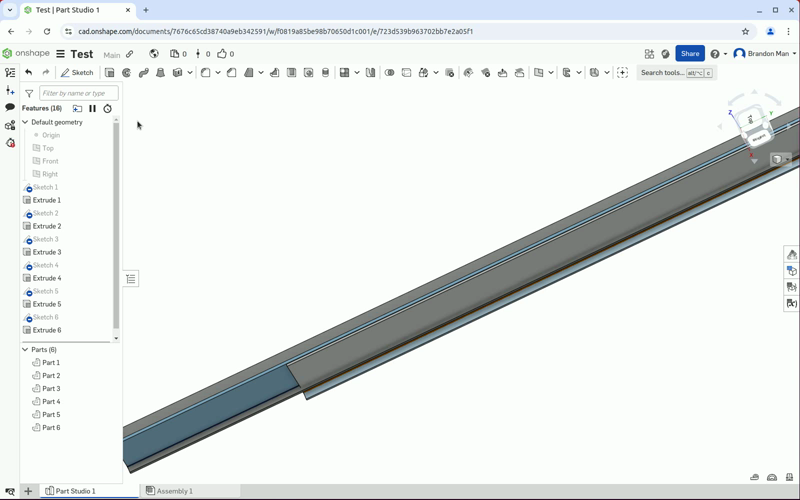
key(up, 2)
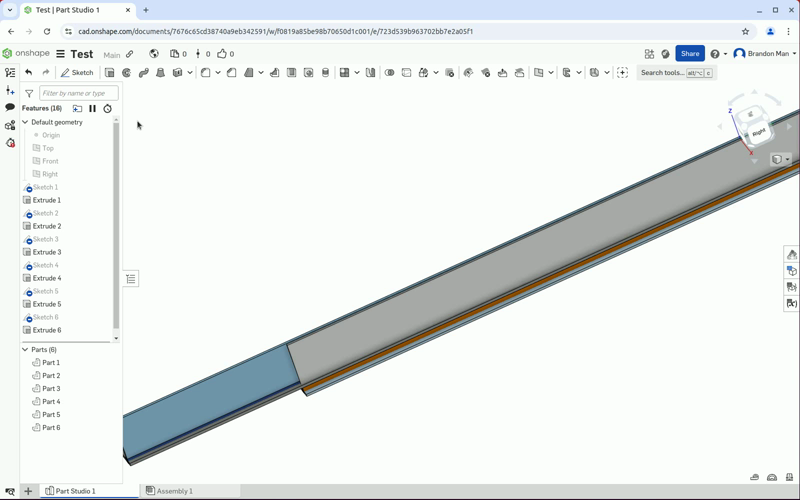
key(right, 2)
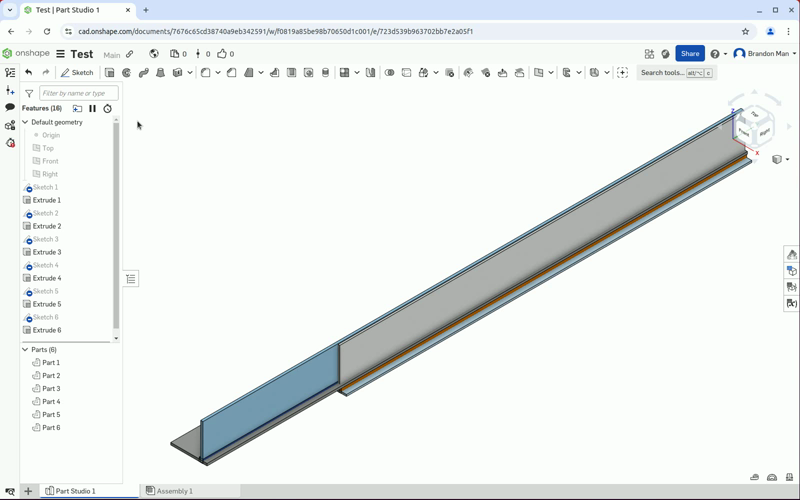
mouse_move(69, 189)
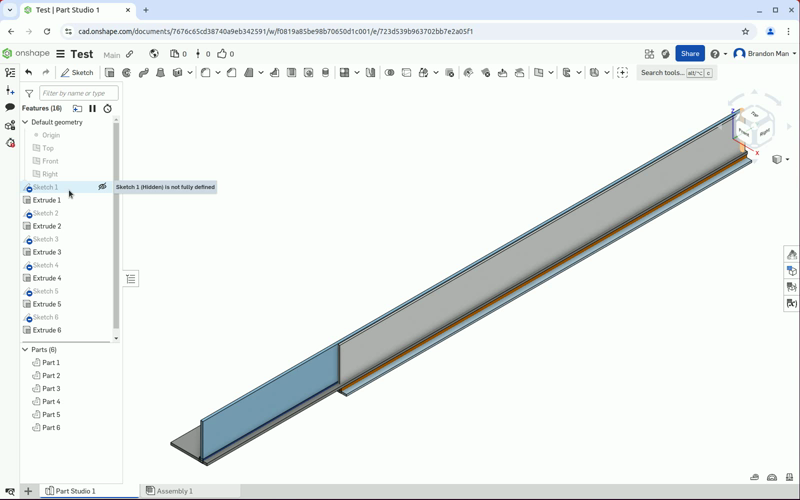
click(69, 189)